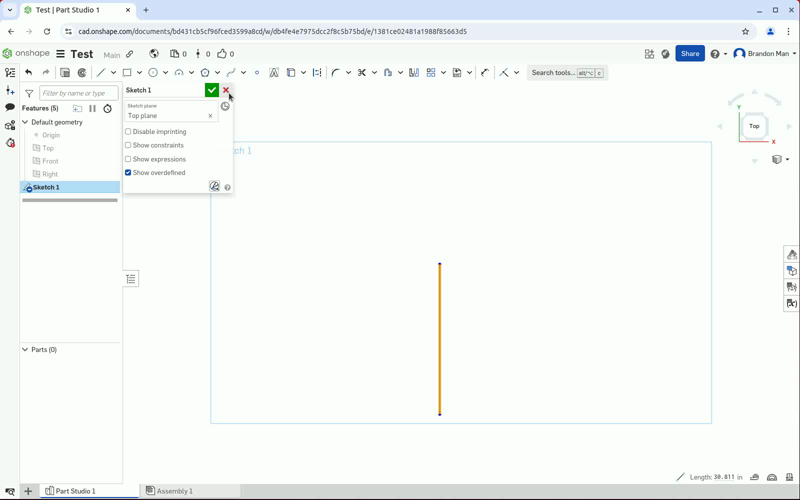
key(shift+h)
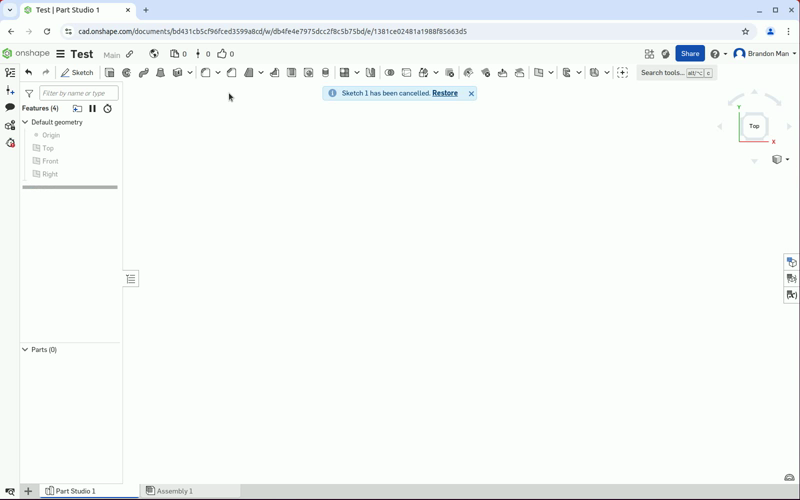
mouse_move(73, 352)
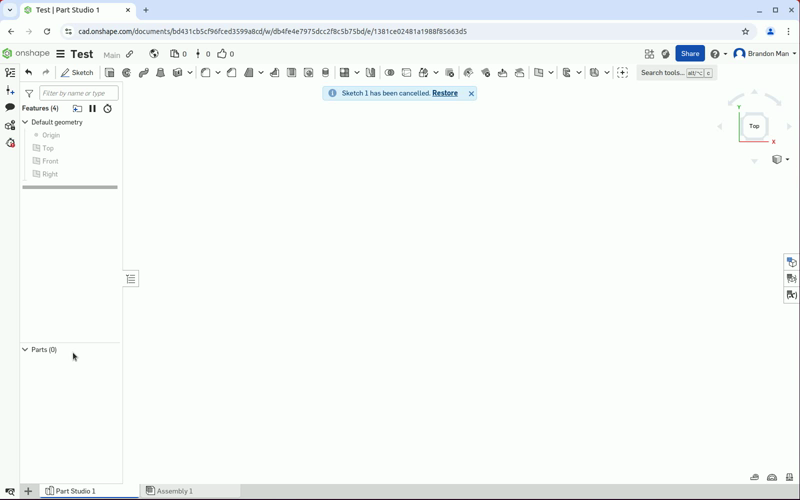
key(y)
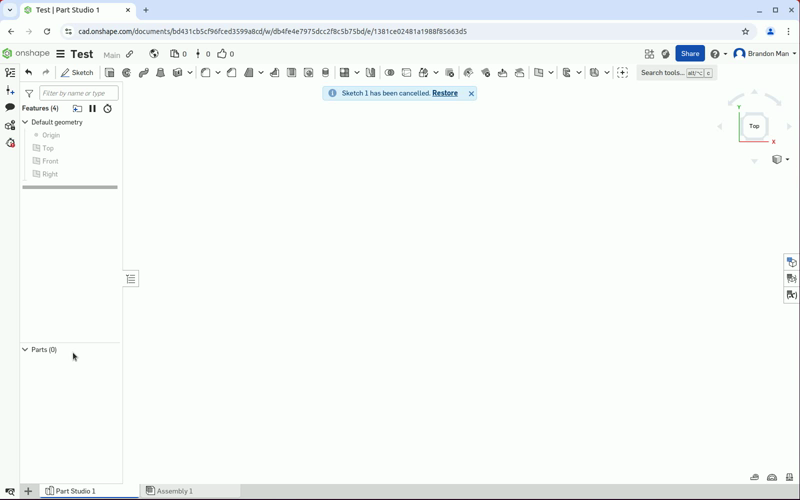
key(shift+p)
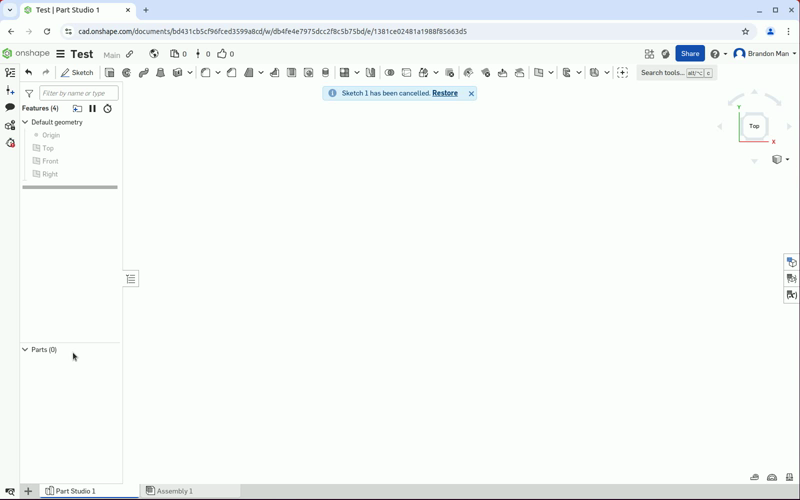
key(space)
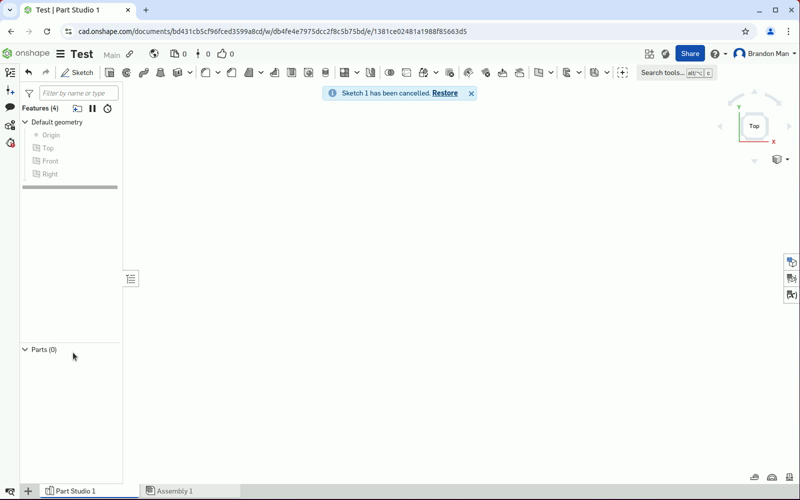
key_down(shift)
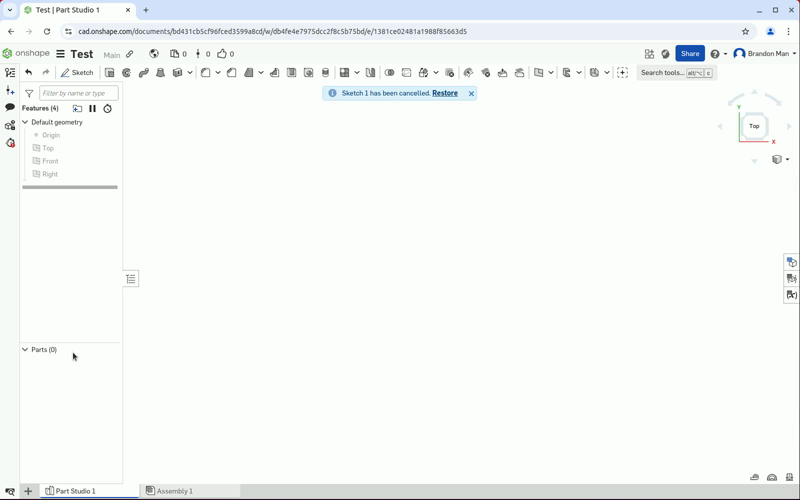
key(up)
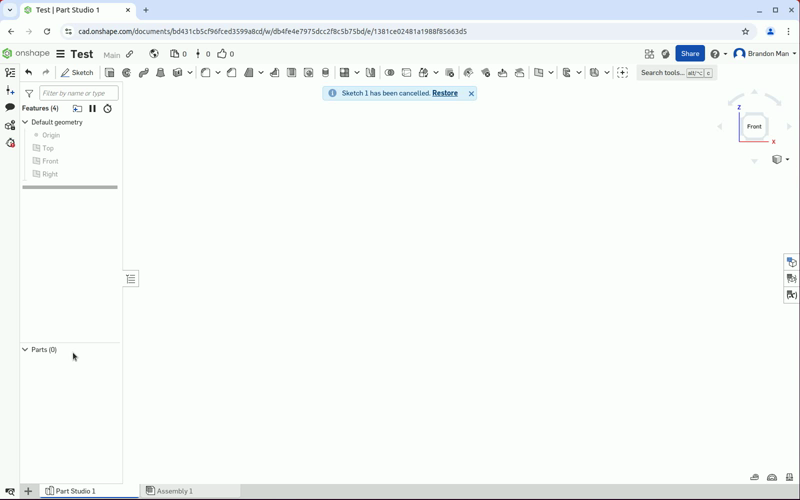
key_up(shift)
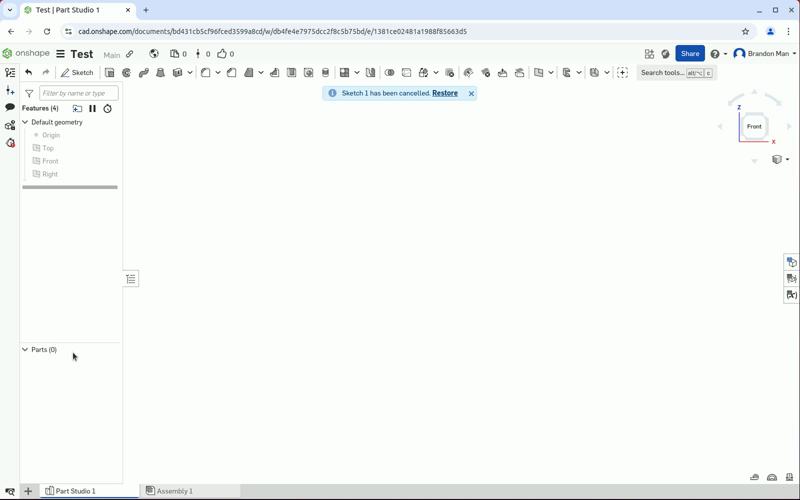
mouse_move(73, 352)
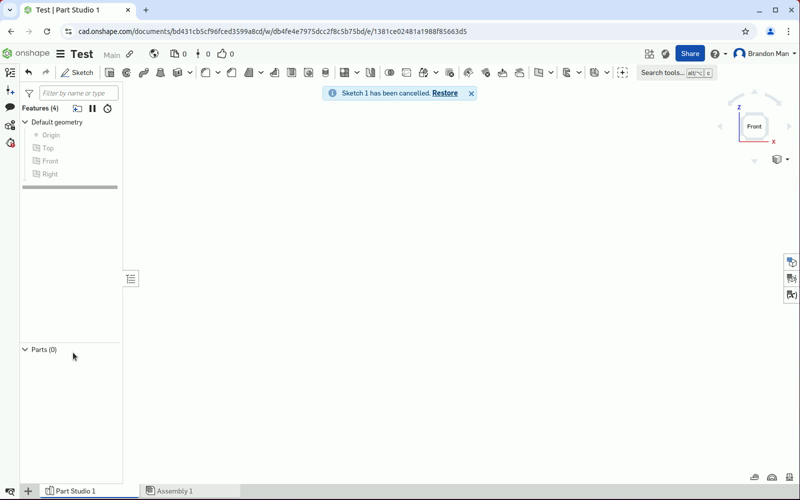
key(shift+y)
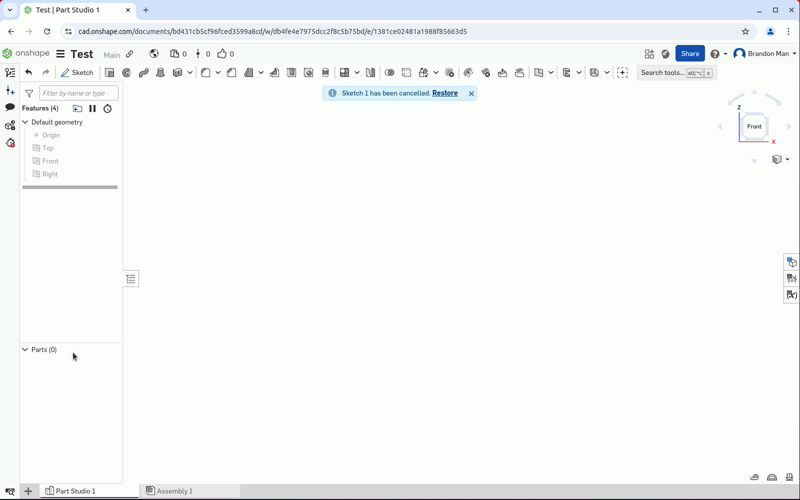
key(shift+s)
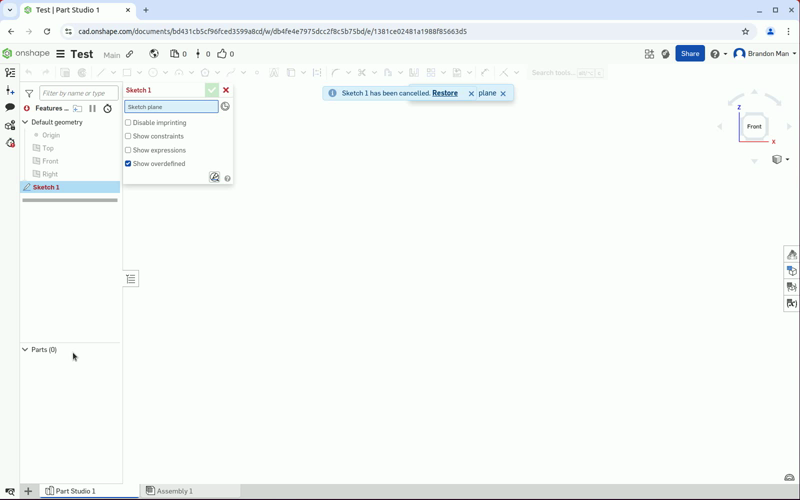
mouse_move(73, 163)
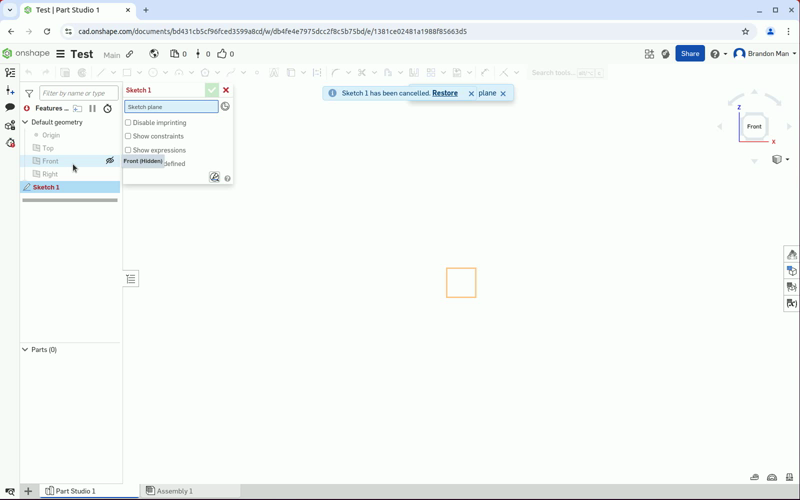
click(73, 163)
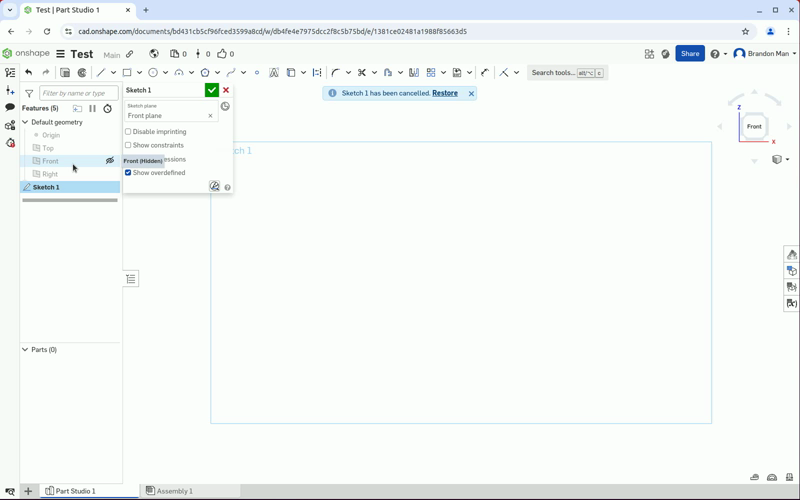
mouse_move(73, 352)
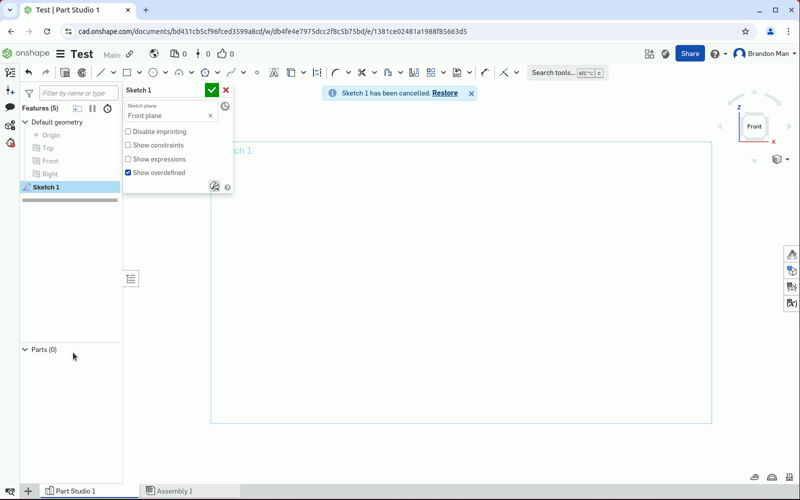
key(y)
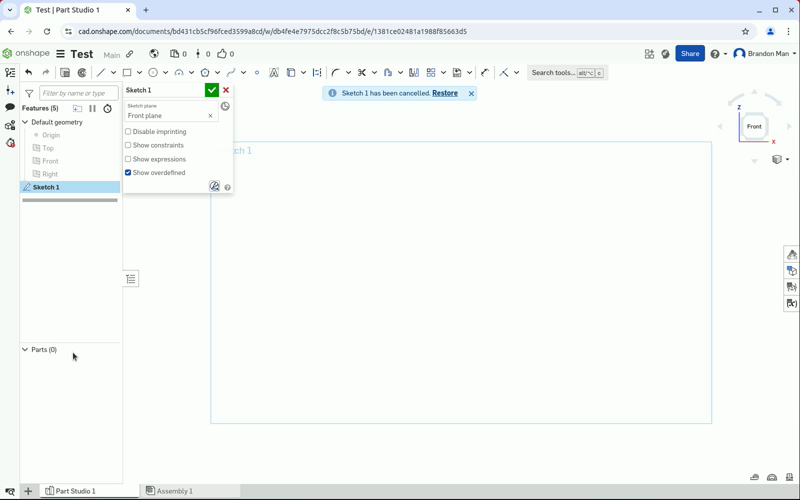
key(l)
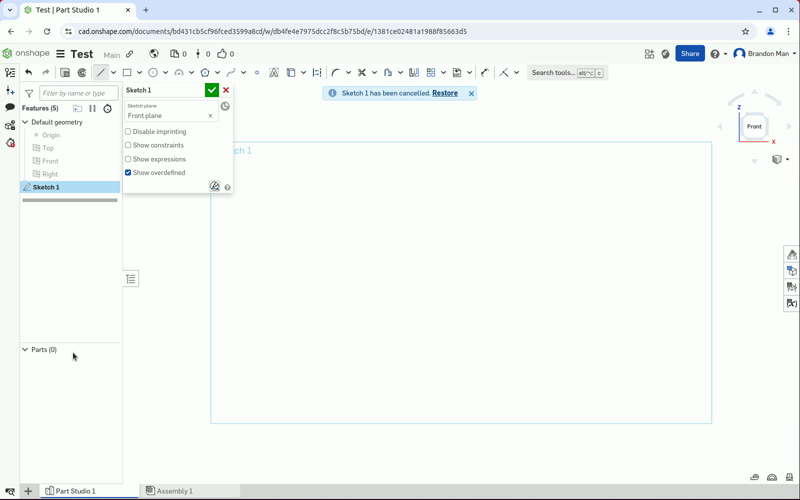
key_down(shift)
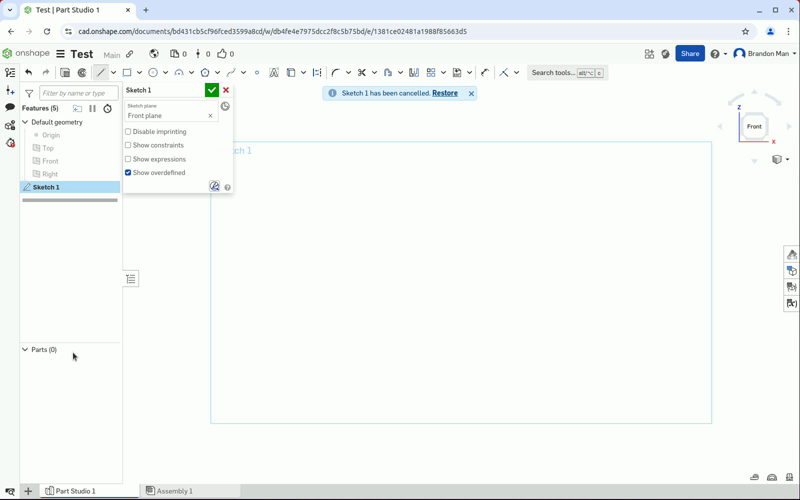
mouse_move(458, 286)
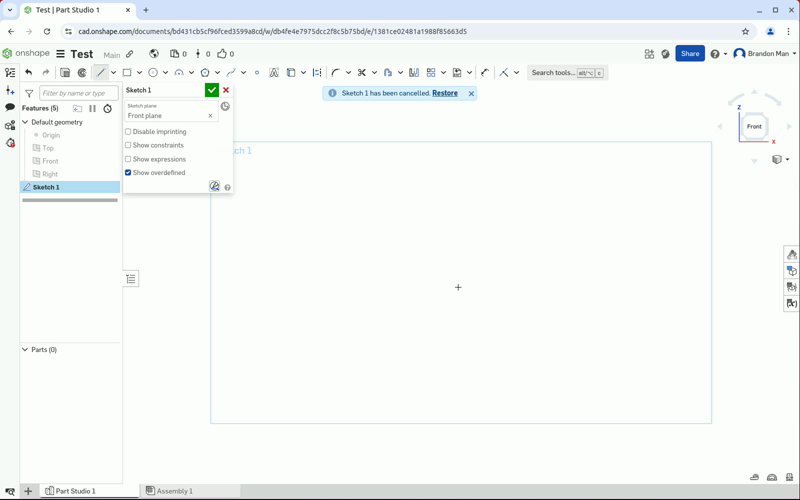
click(458, 286)
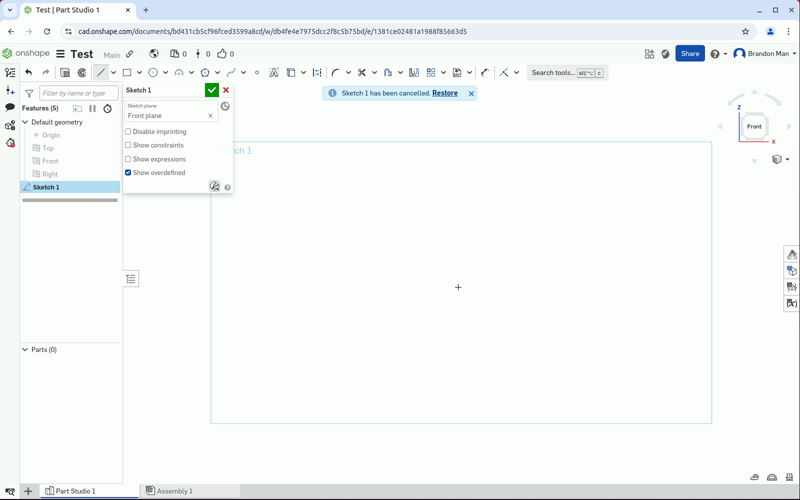
key_up(shift)
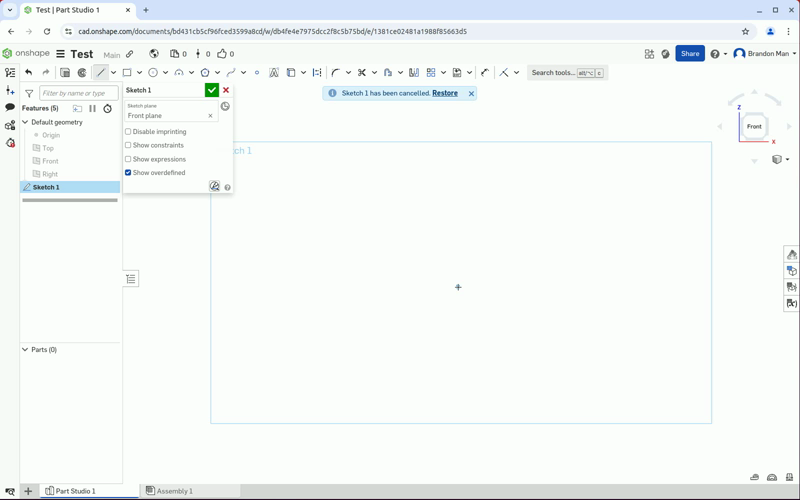
key_down(shift)
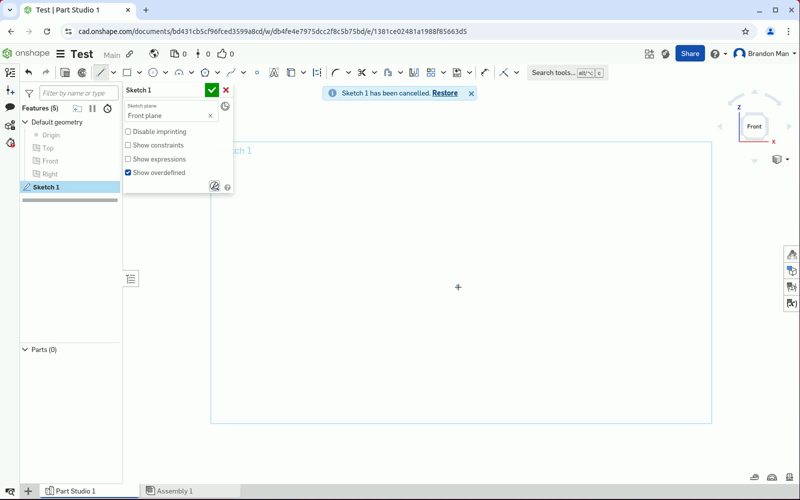
mouse_move(488, 286)
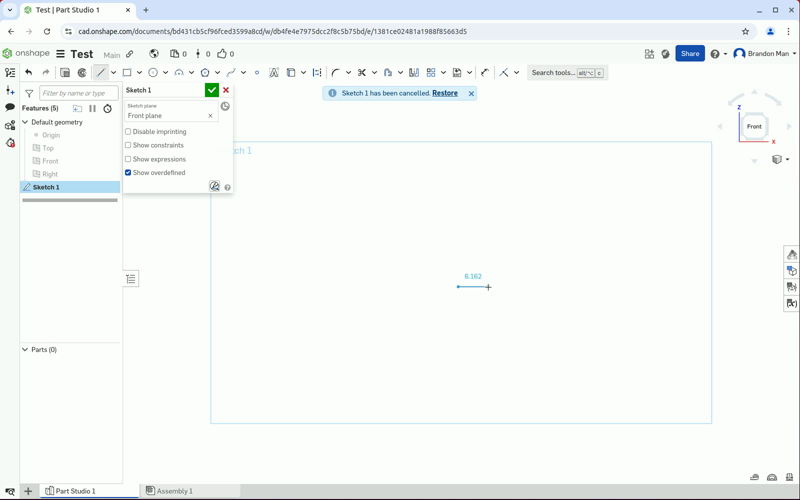
mouse_move(466, 286)
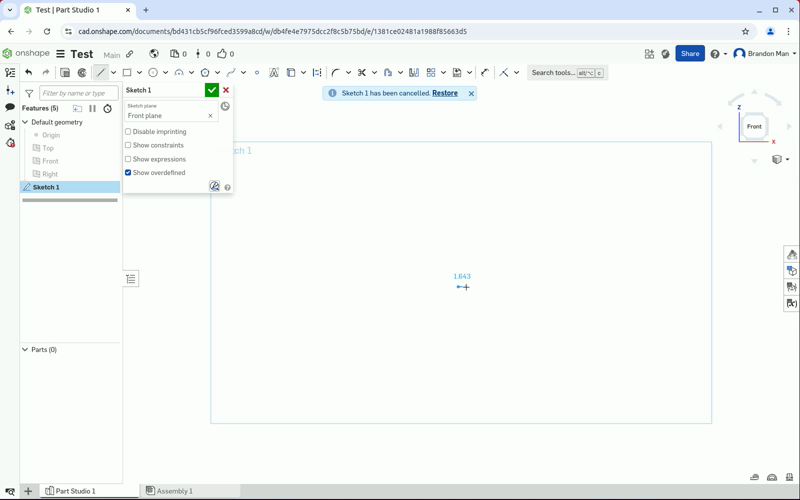
click(466, 286)
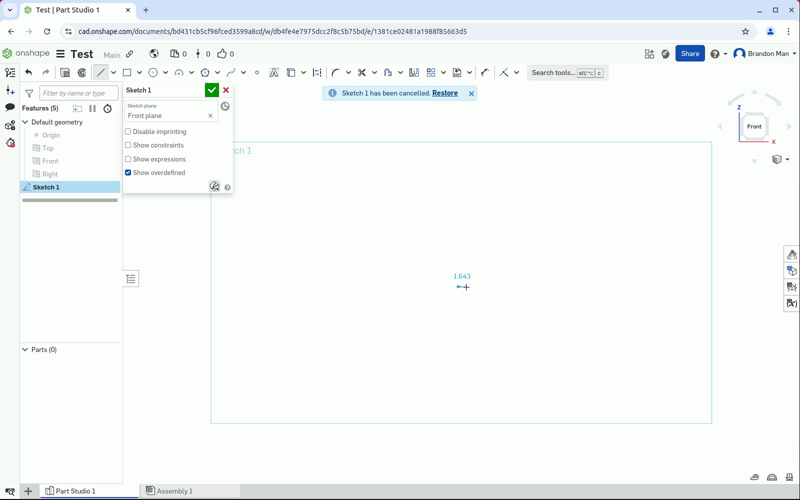
key_up(shift)
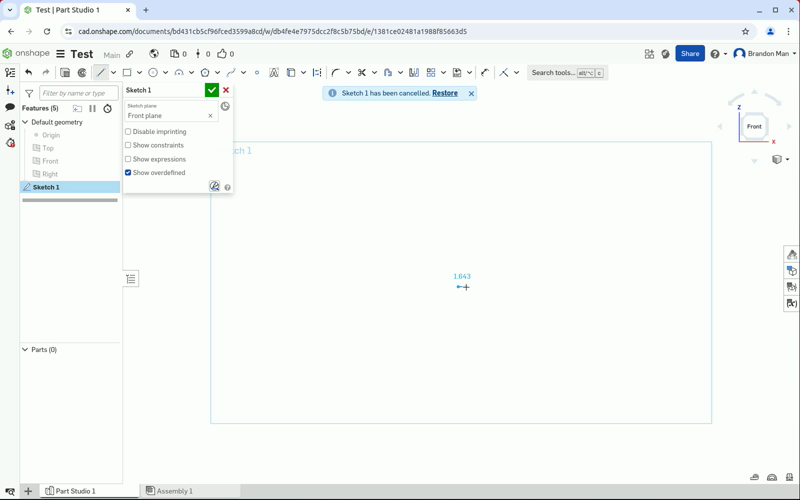
key_down(shift)
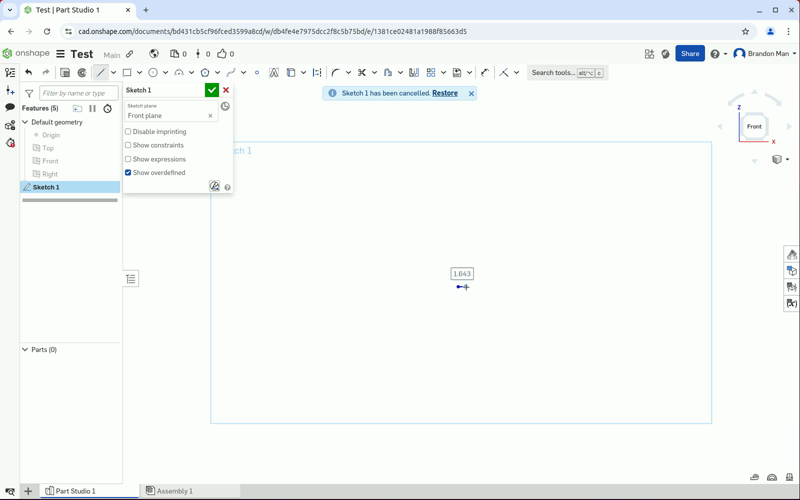
mouse_move(496, 286)
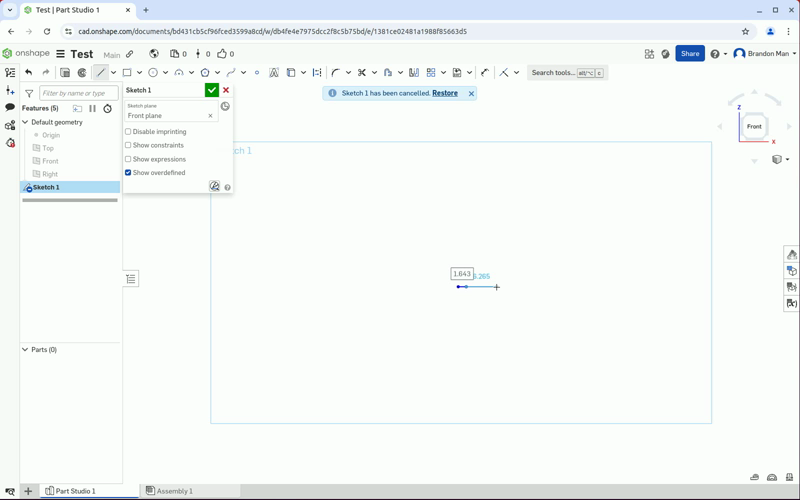
mouse_move(466, 285)
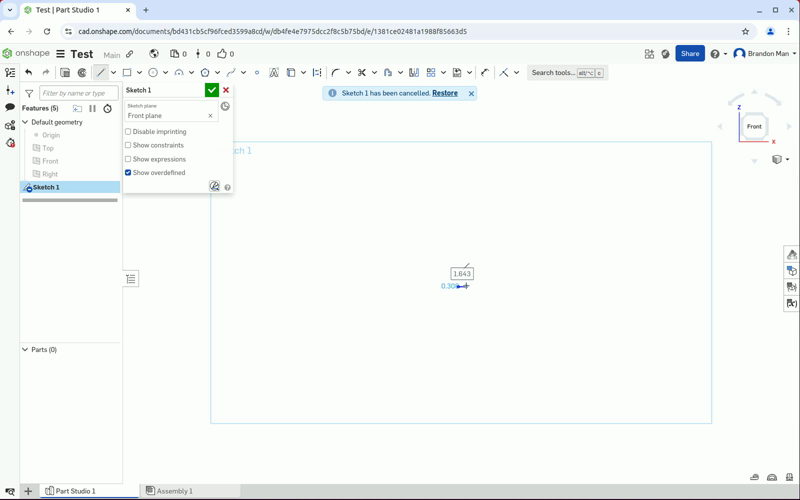
scroll(6)
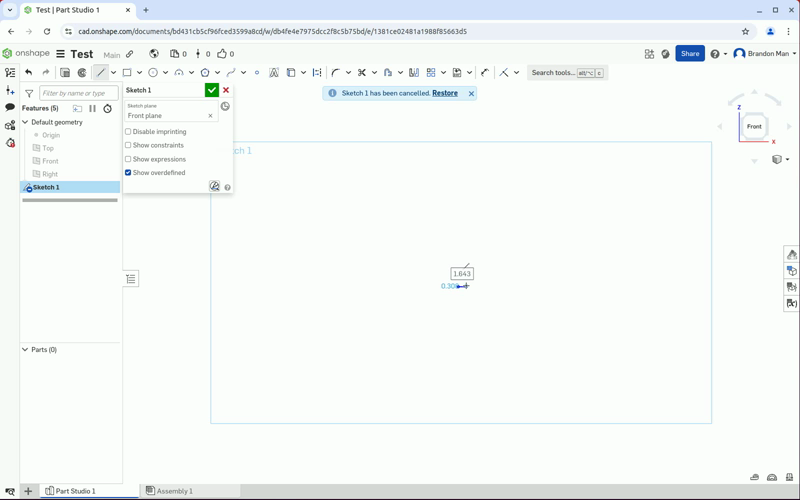
scroll(6)
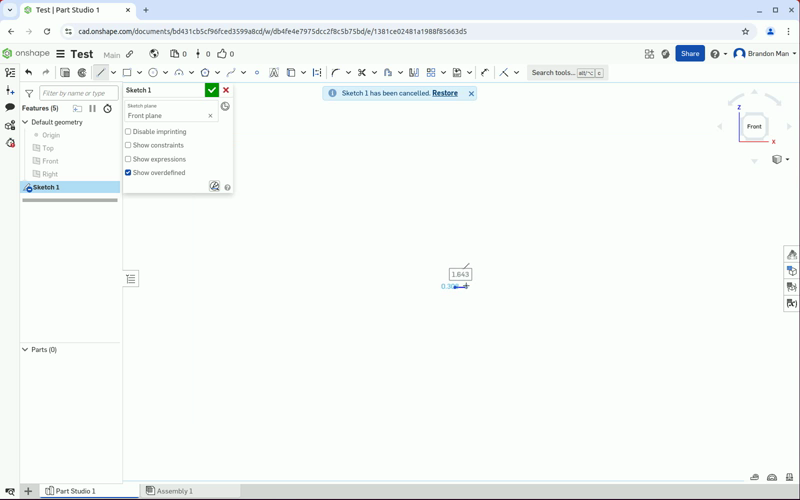
scroll(6)
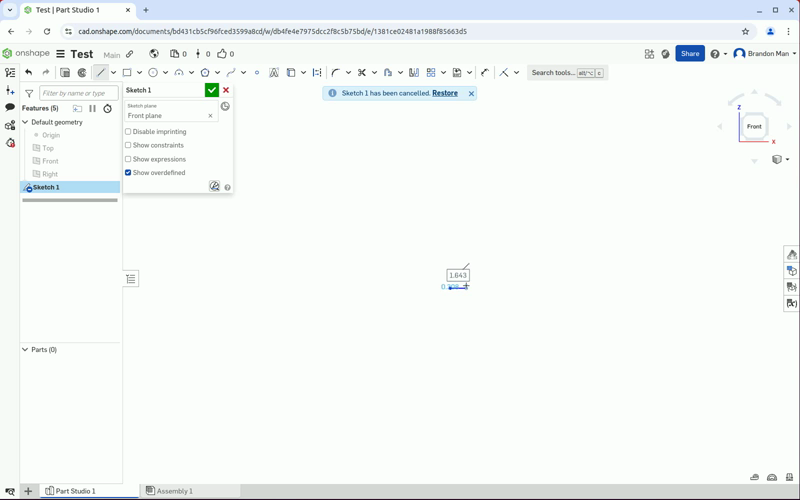
scroll(6)
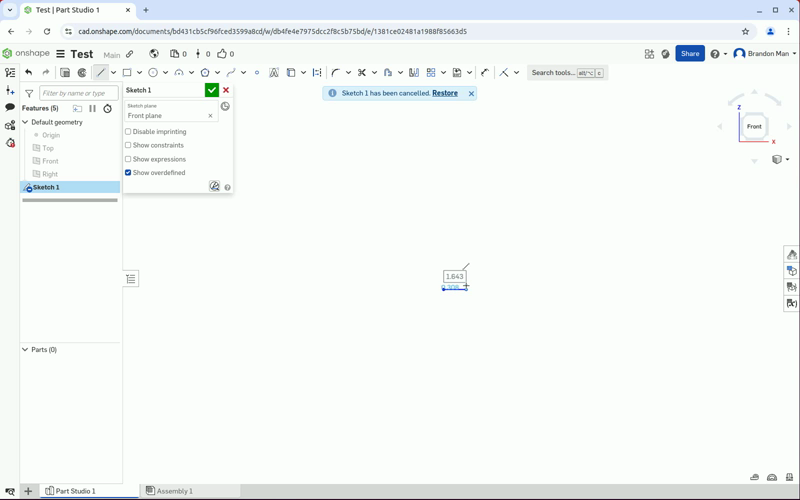
scroll(6)
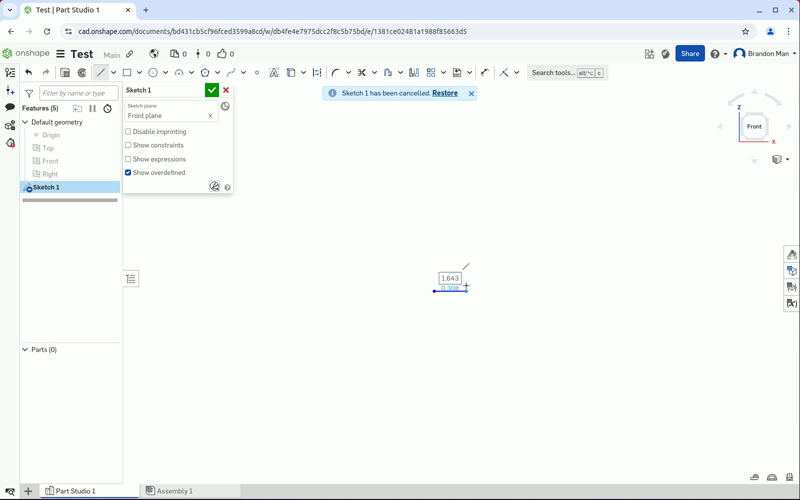
scroll(6)
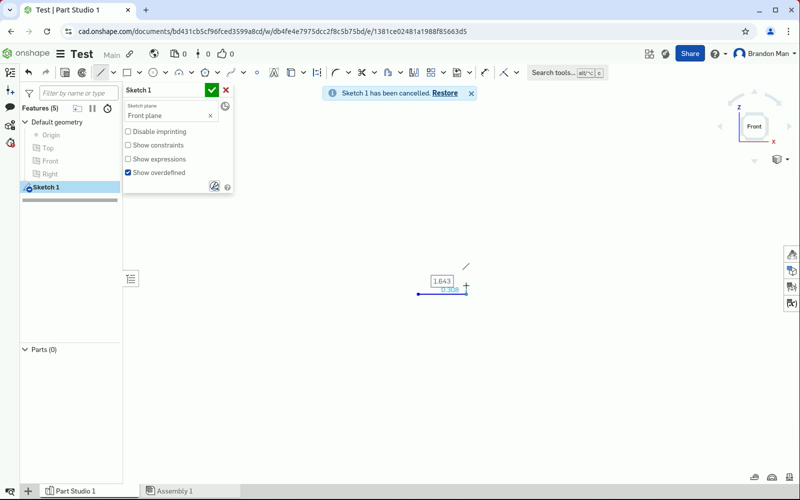
scroll(6)
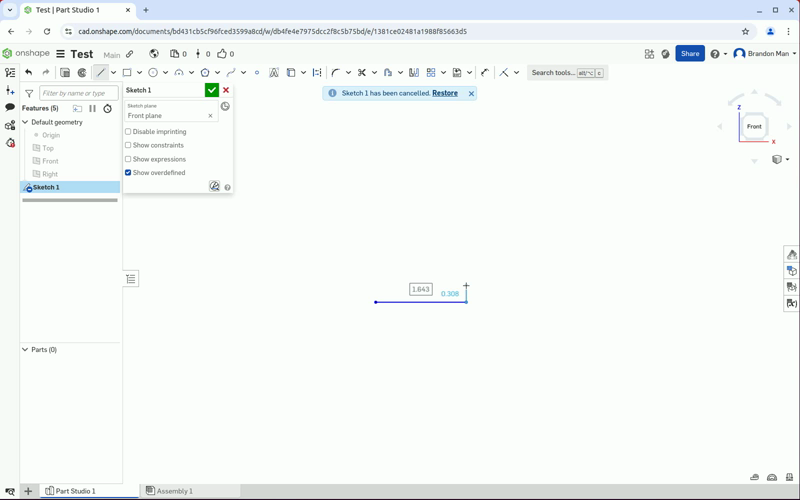
click(466, 285)
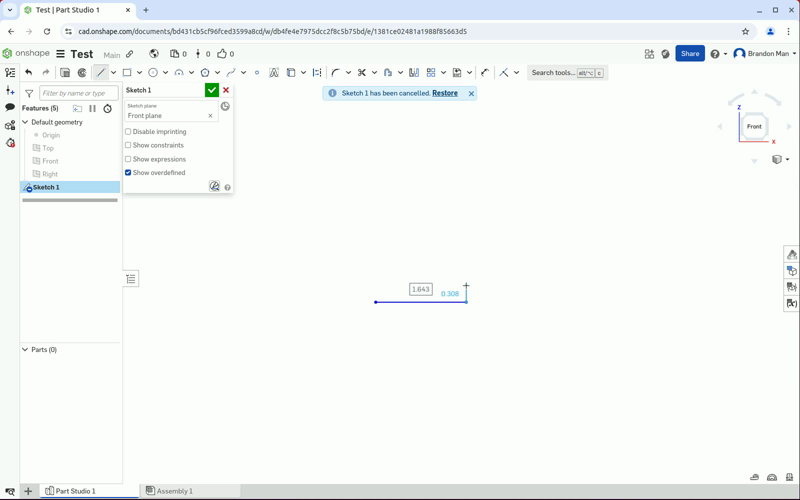
scroll(-6)
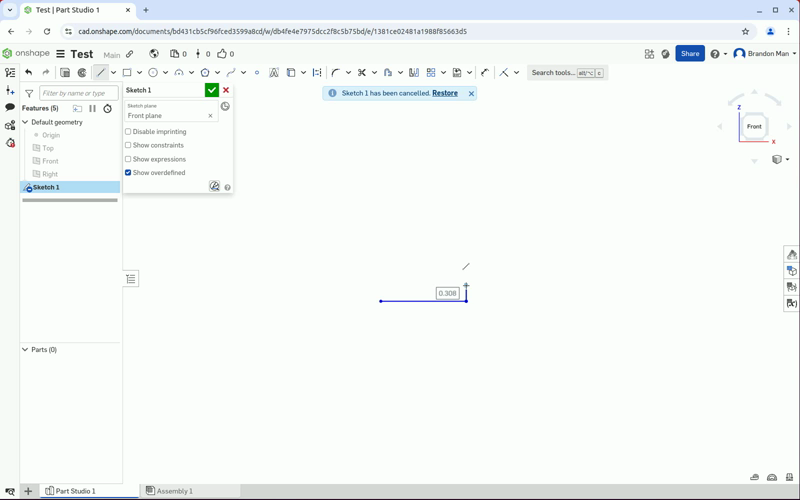
scroll(-6)
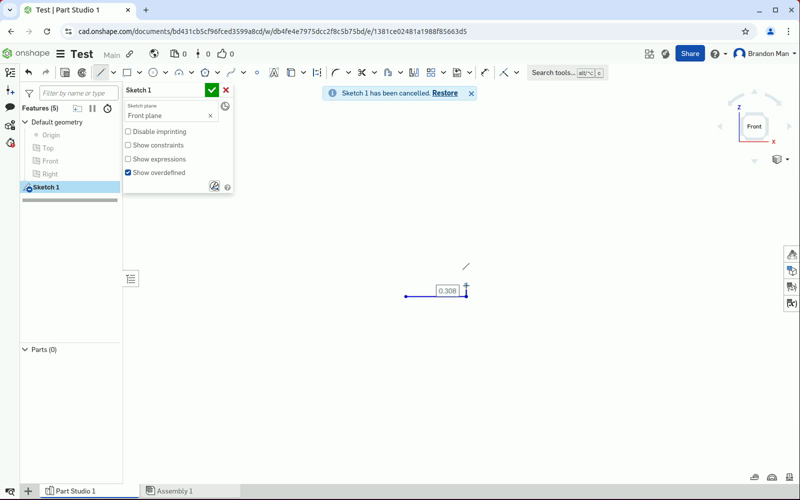
scroll(-6)
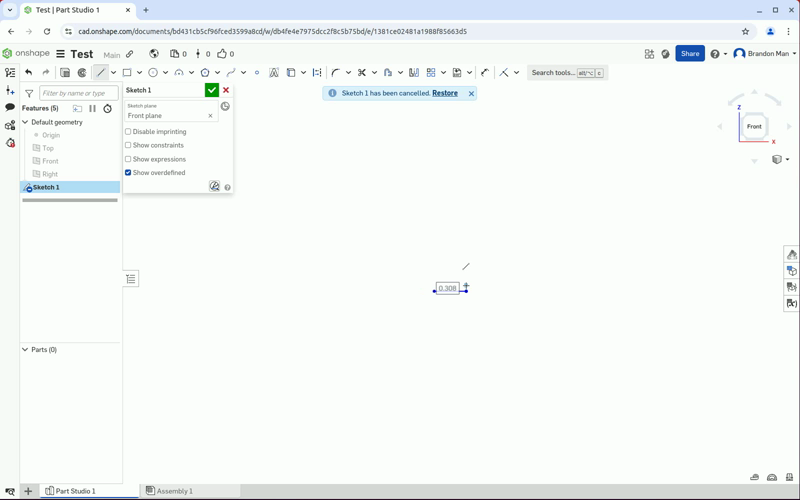
scroll(-6)
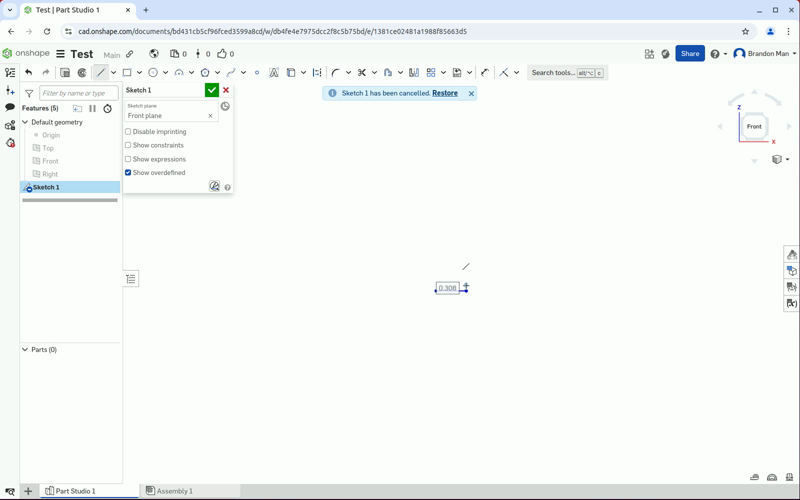
scroll(-6)
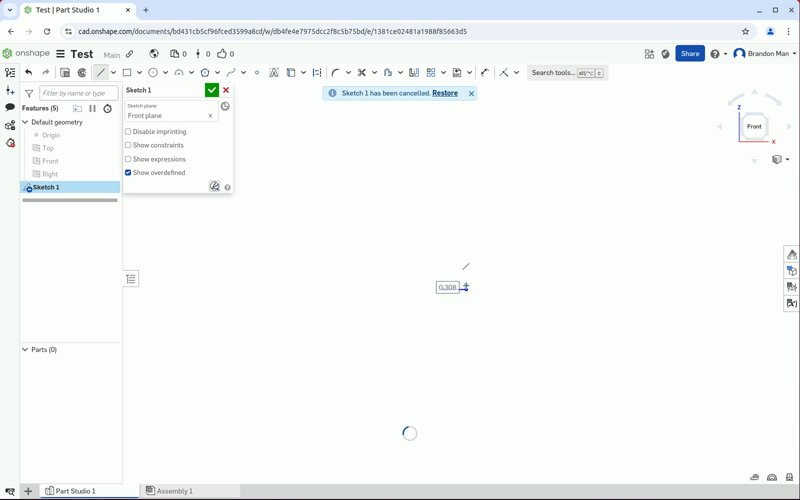
scroll(-6)
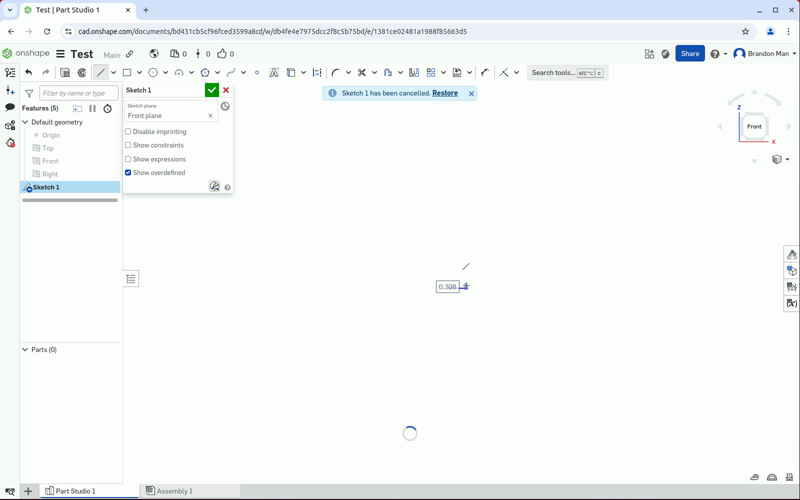
scroll(-6)
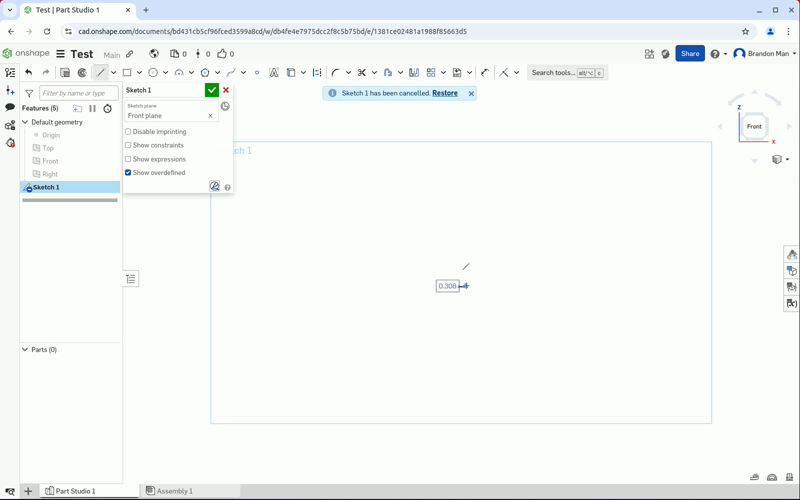
key_up(shift)
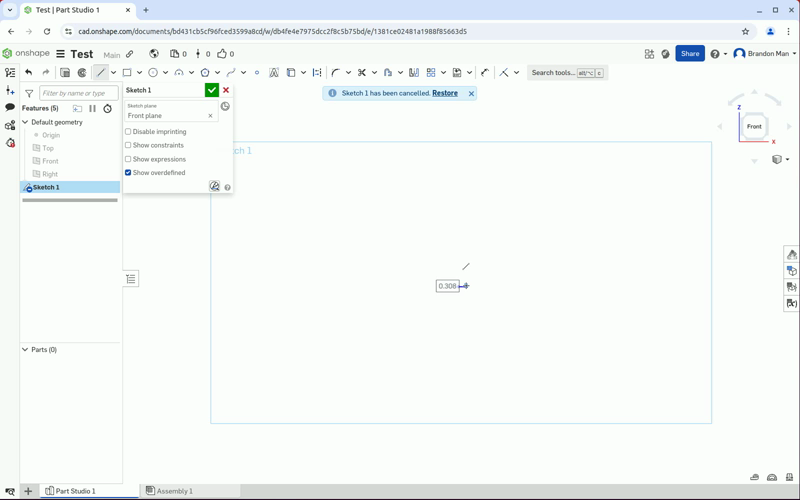
key_down(shift)
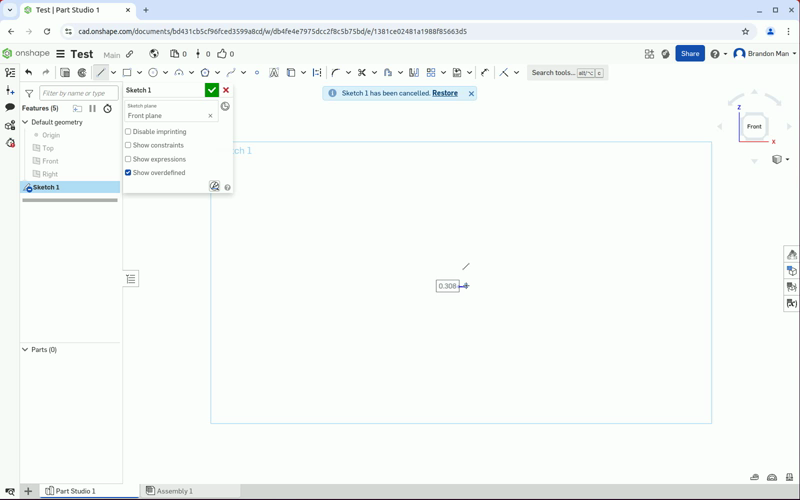
mouse_move(496, 285)
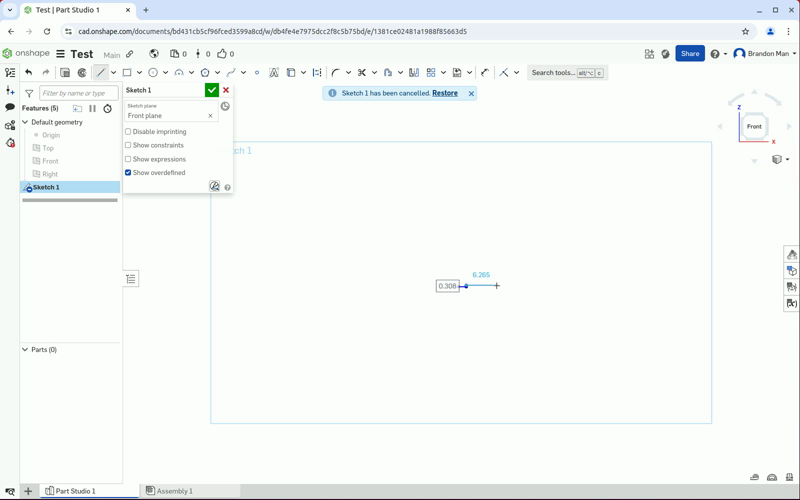
mouse_move(459, 285)
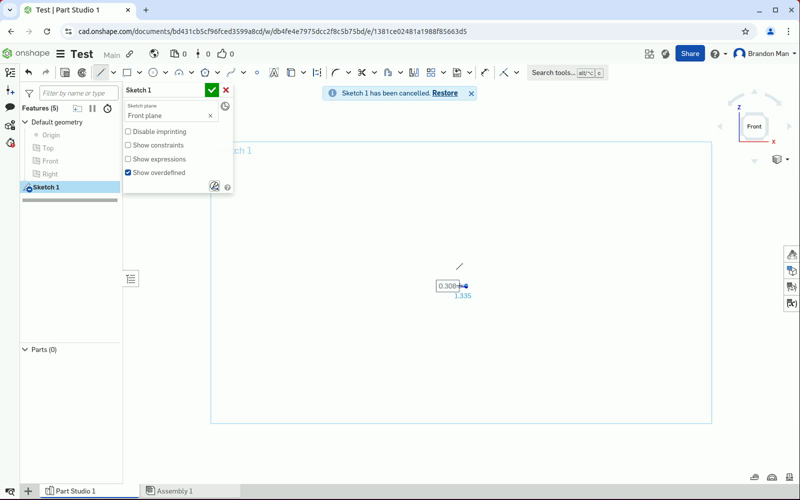
scroll(6)
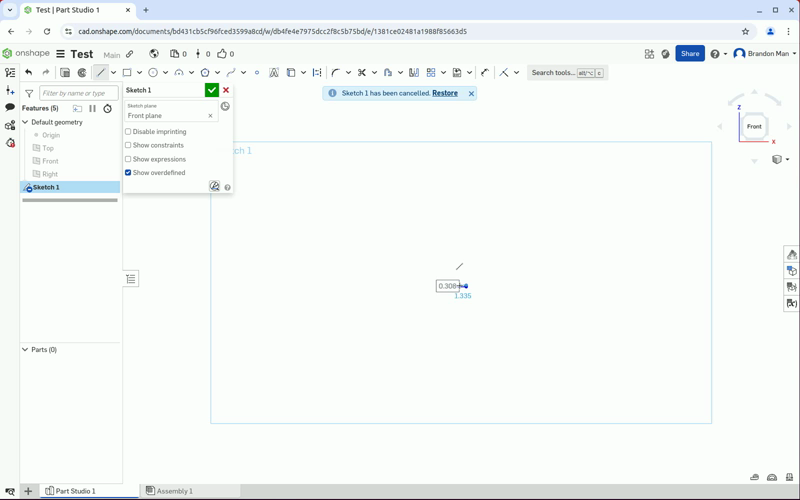
scroll(6)
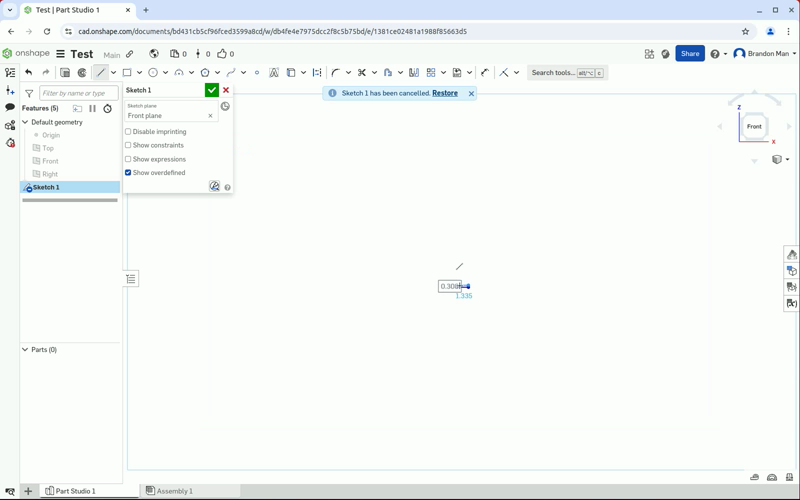
scroll(6)
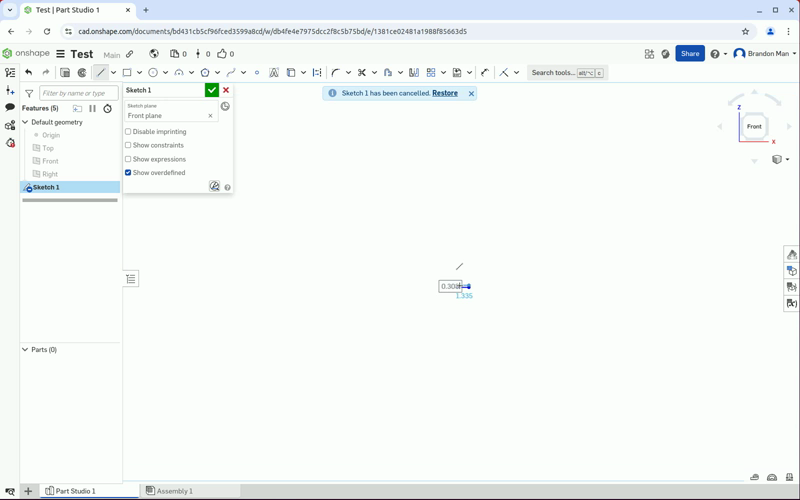
scroll(6)
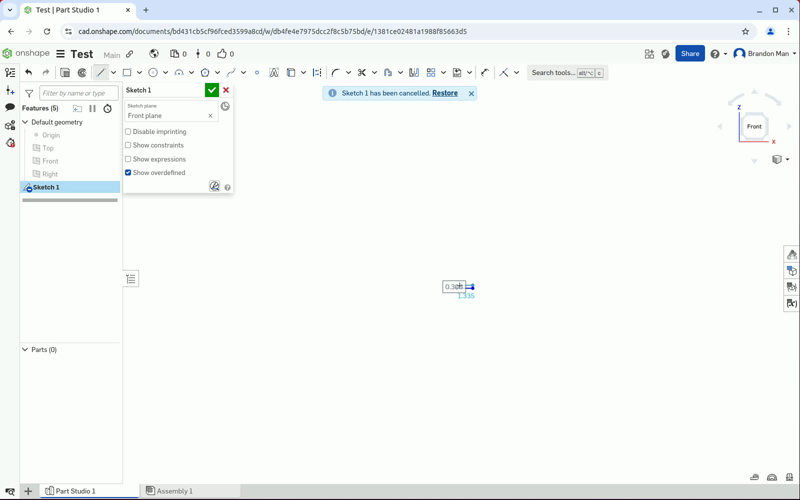
scroll(6)
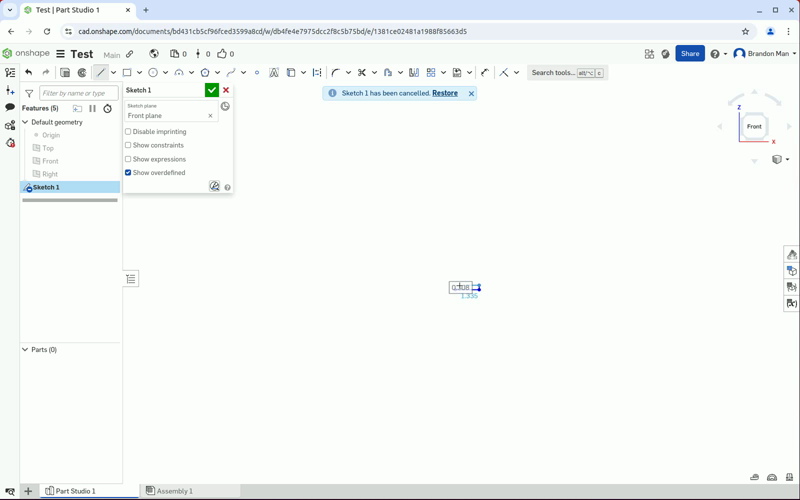
scroll(6)
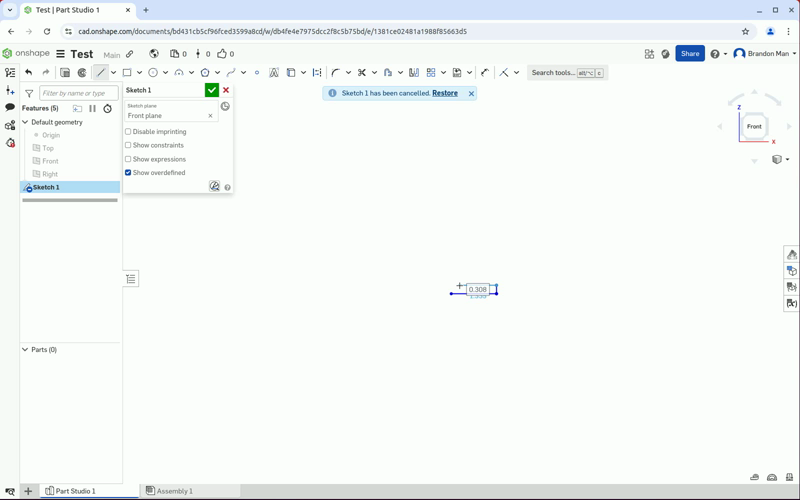
scroll(6)
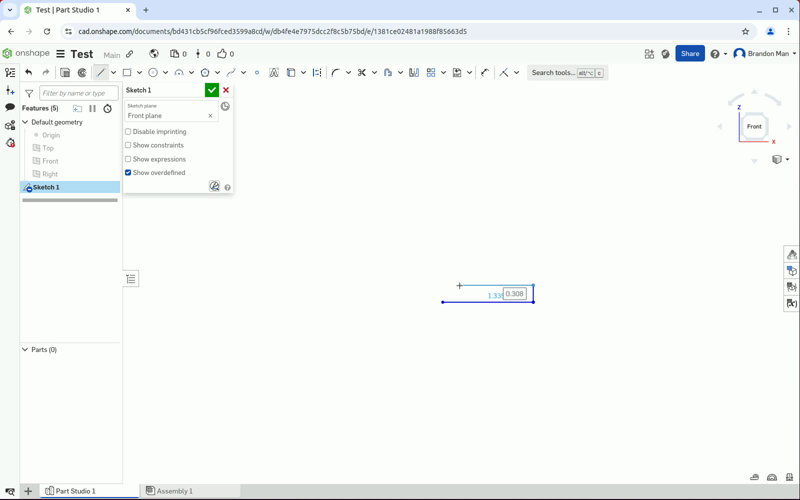
click(459, 285)
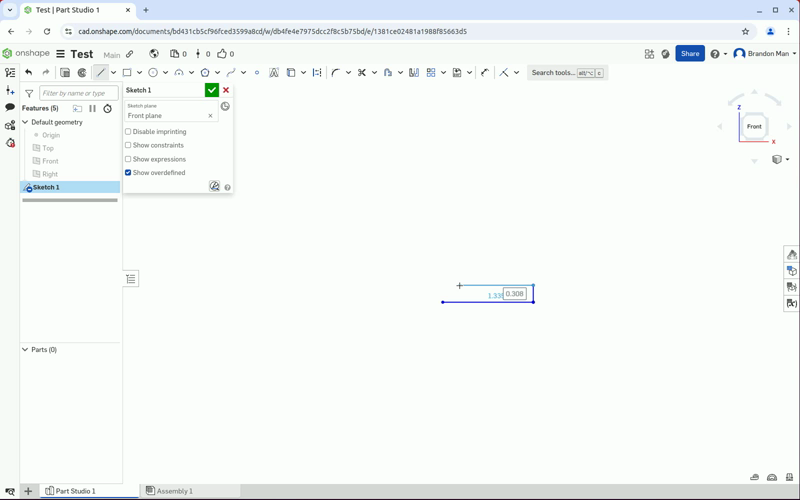
scroll(-6)
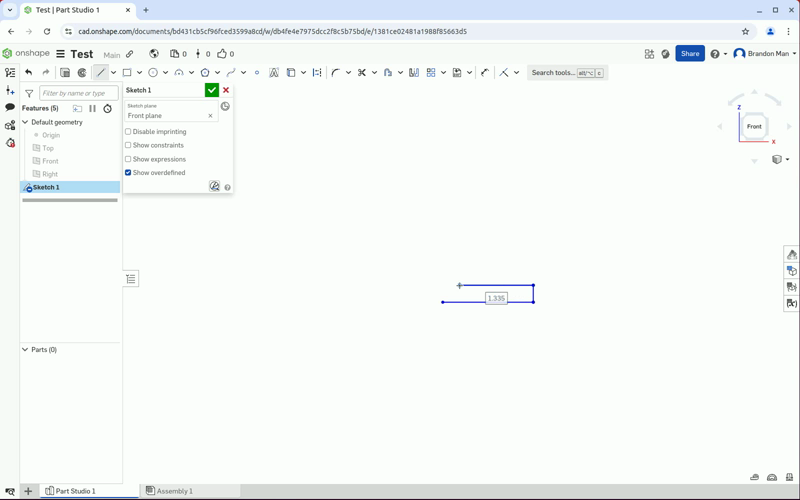
scroll(-6)
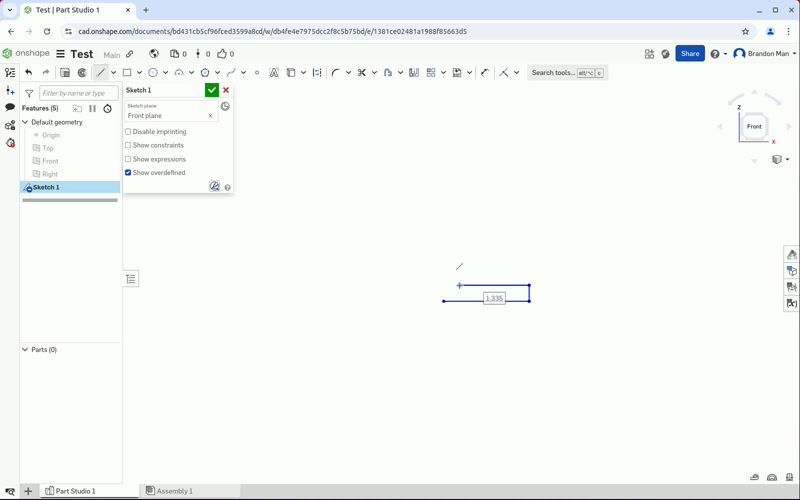
scroll(-6)
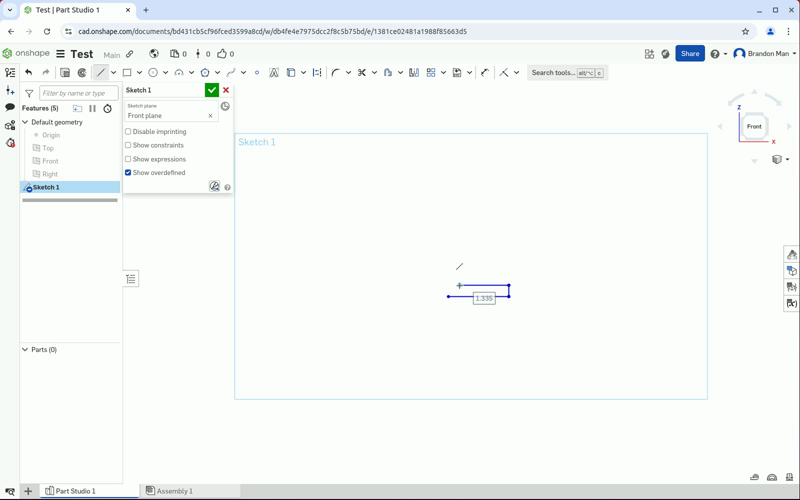
scroll(-6)
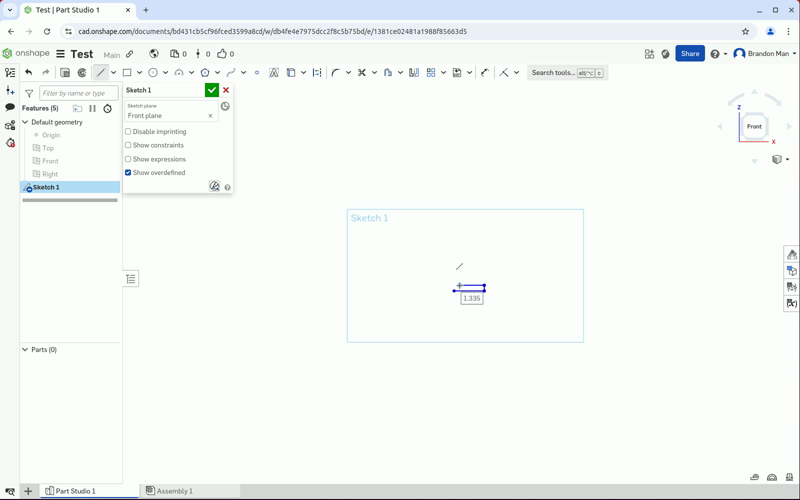
scroll(-6)
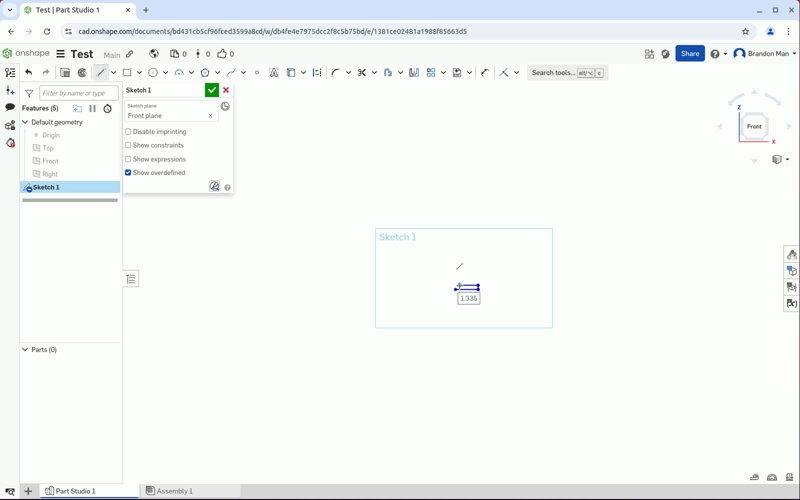
scroll(-6)
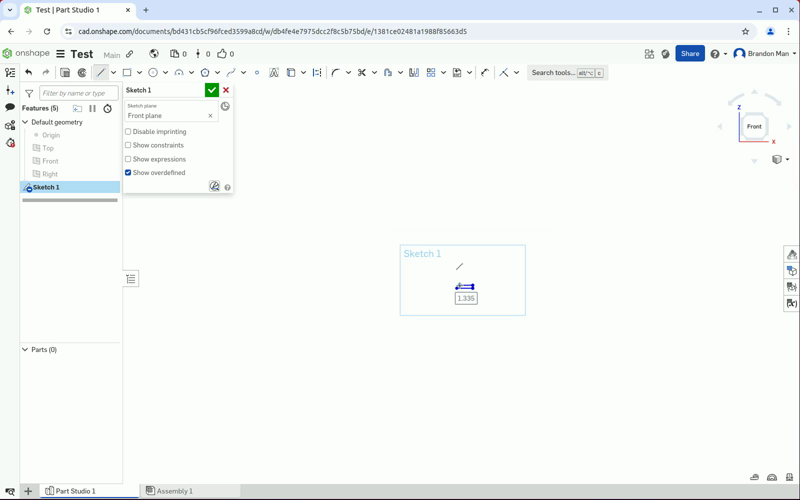
scroll(-6)
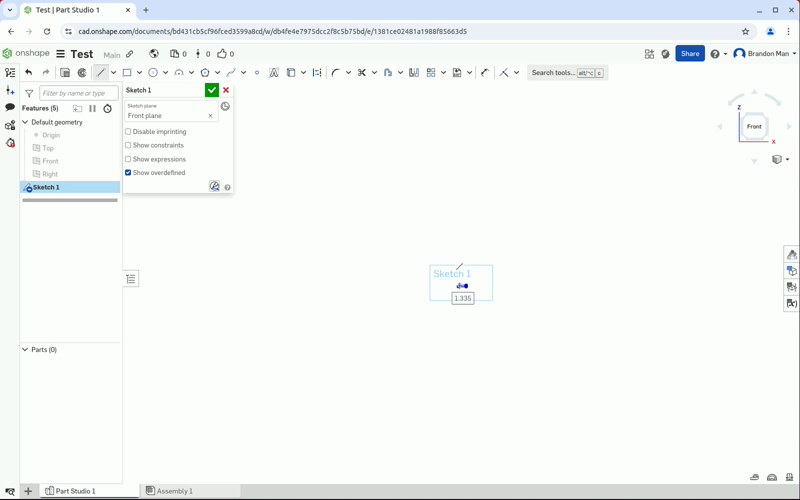
key_up(shift)
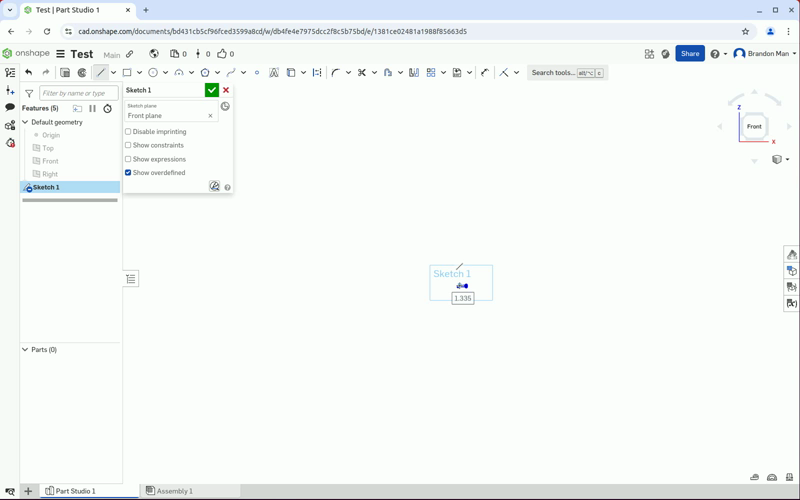
key_down(shift)
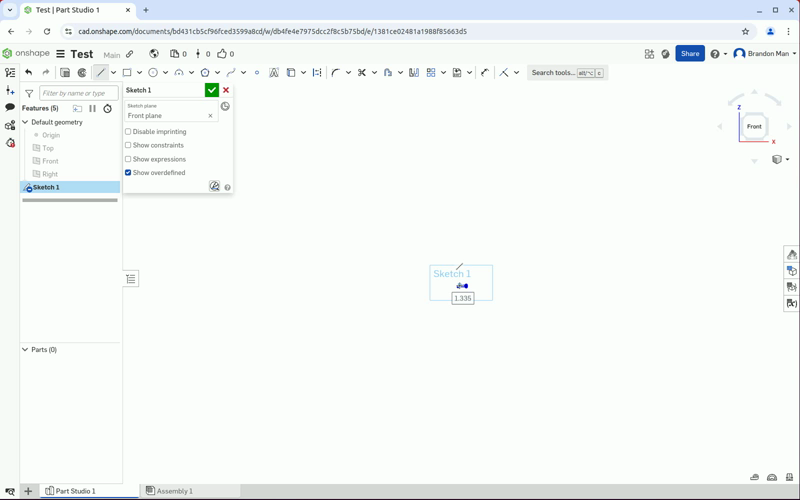
mouse_move(489, 285)
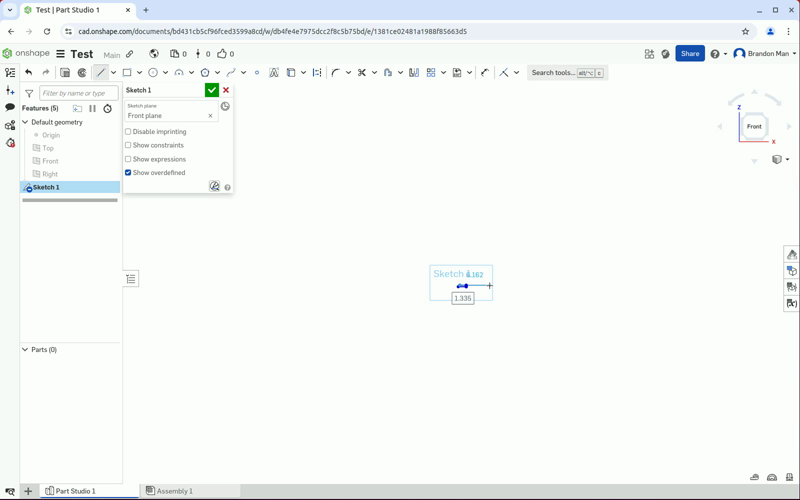
mouse_move(459, 277)
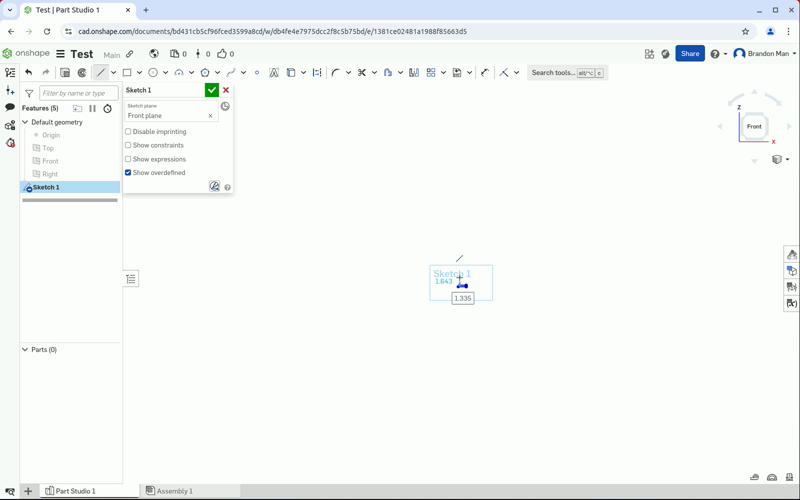
click(459, 277)
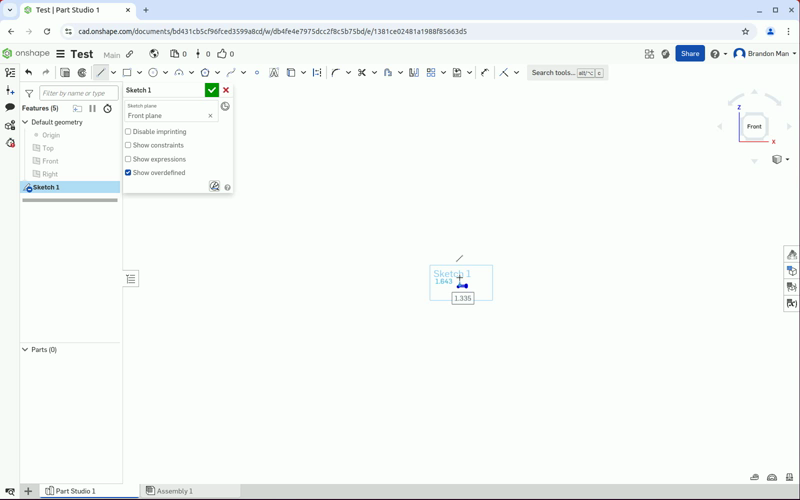
key_up(shift)
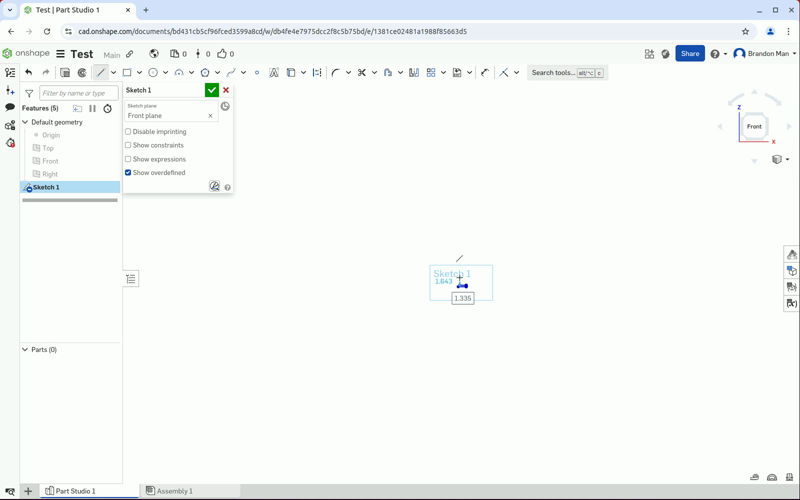
key_down(shift)
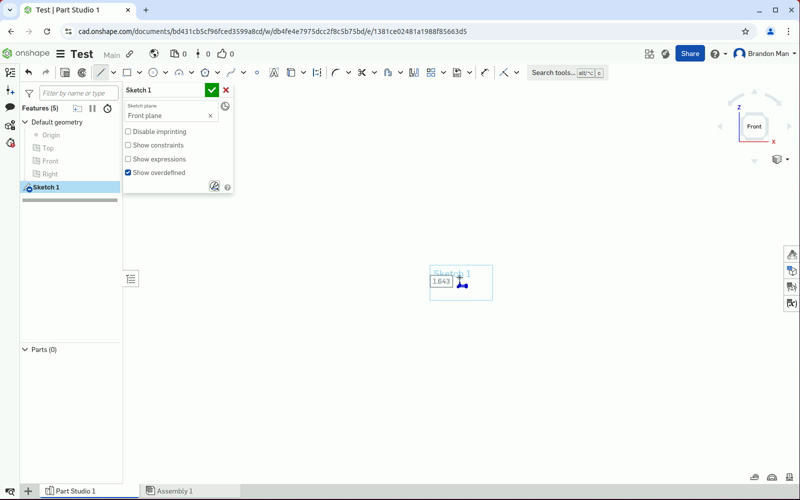
mouse_move(489, 277)
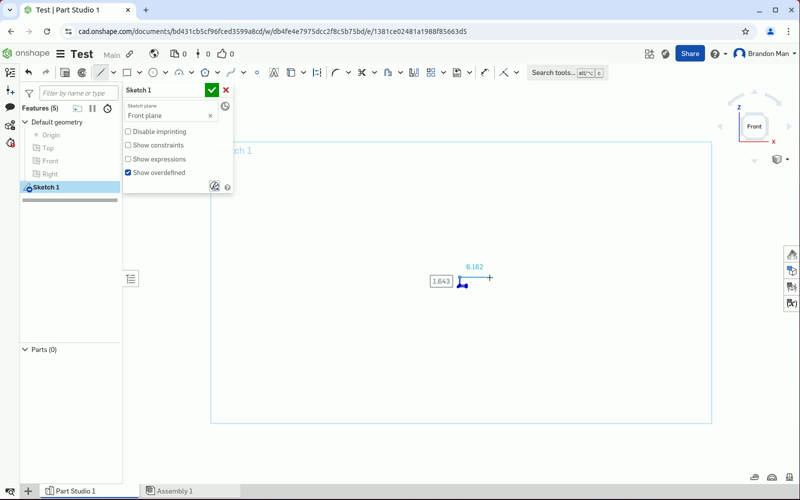
mouse_move(458, 277)
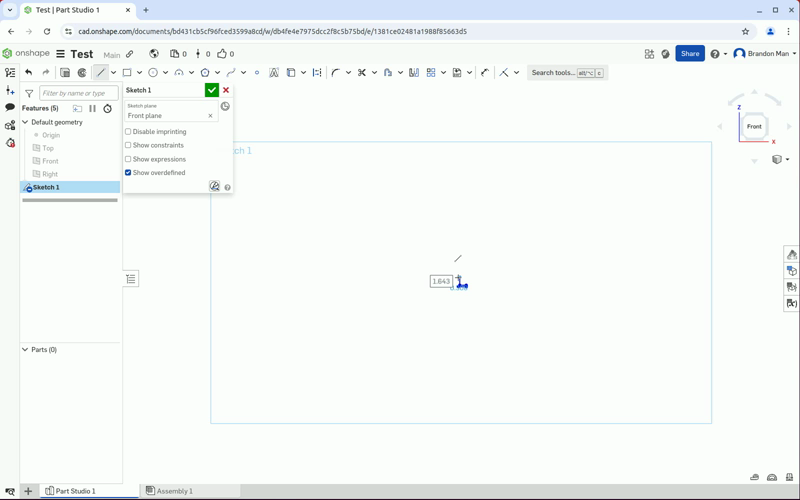
scroll(6)
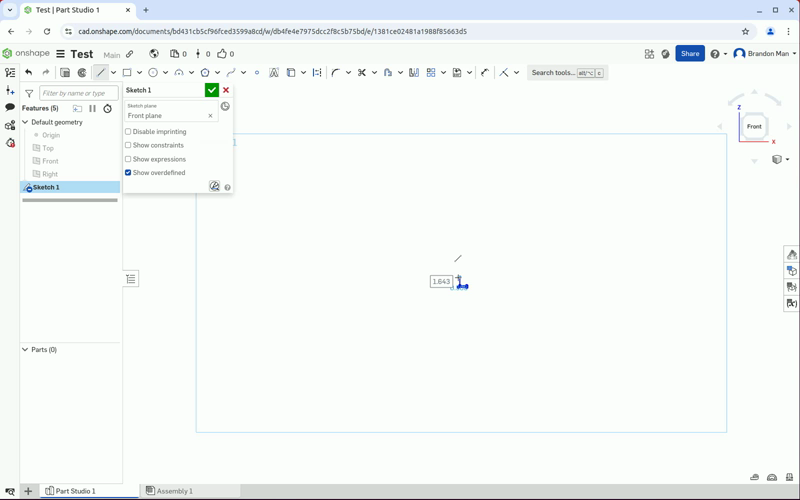
scroll(6)
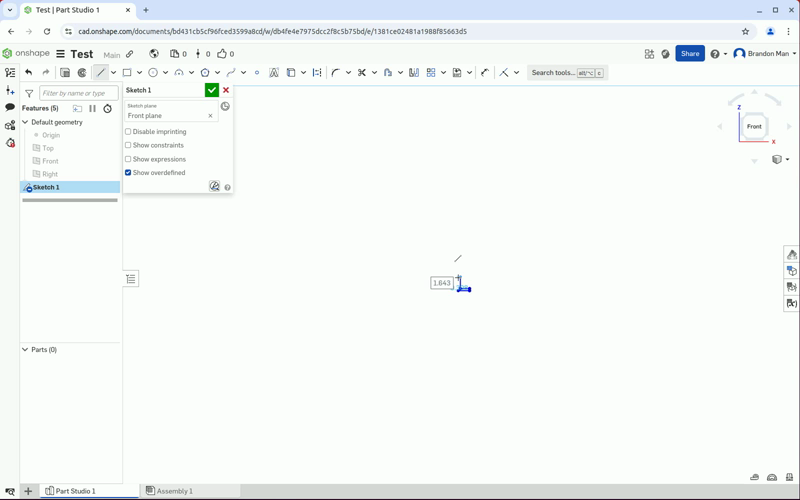
scroll(6)
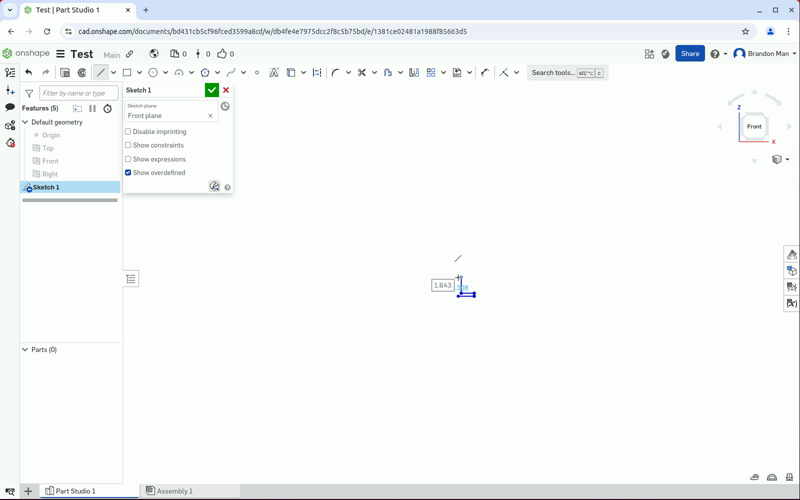
scroll(6)
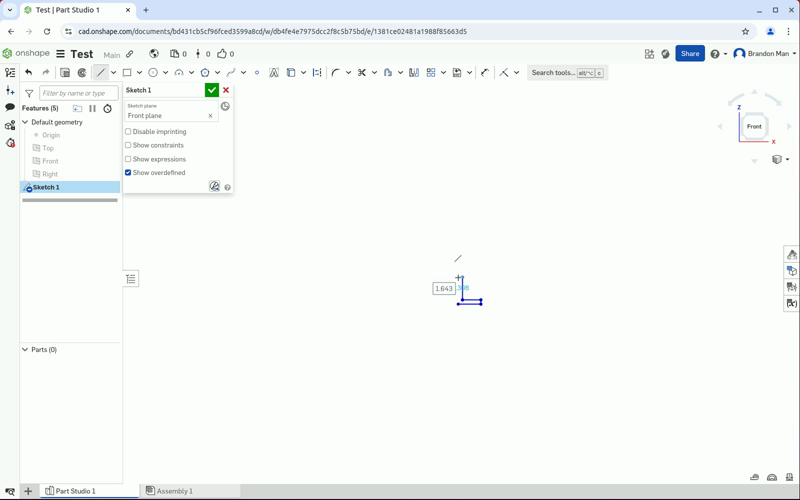
scroll(6)
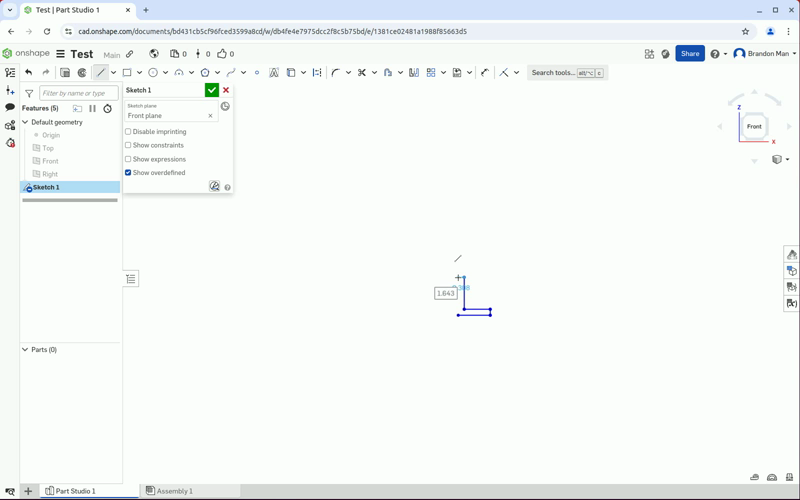
scroll(6)
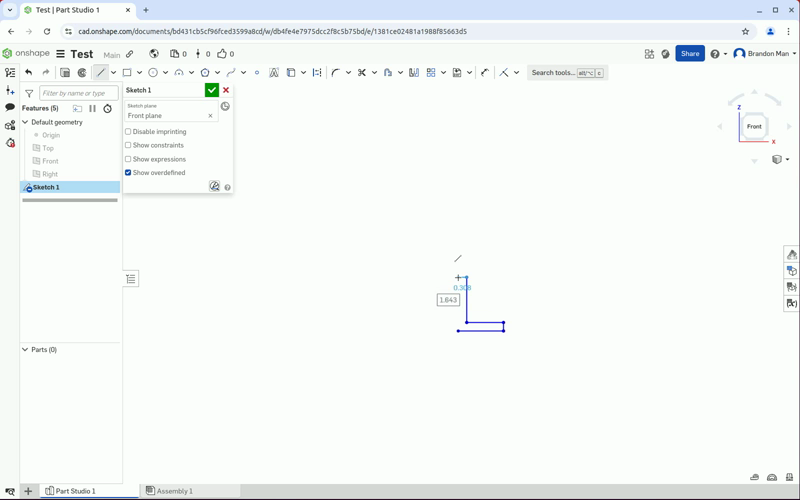
scroll(6)
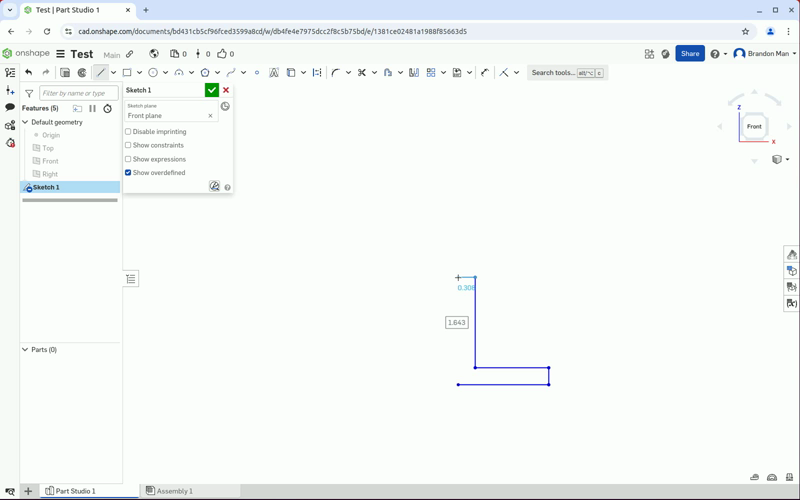
click(458, 277)
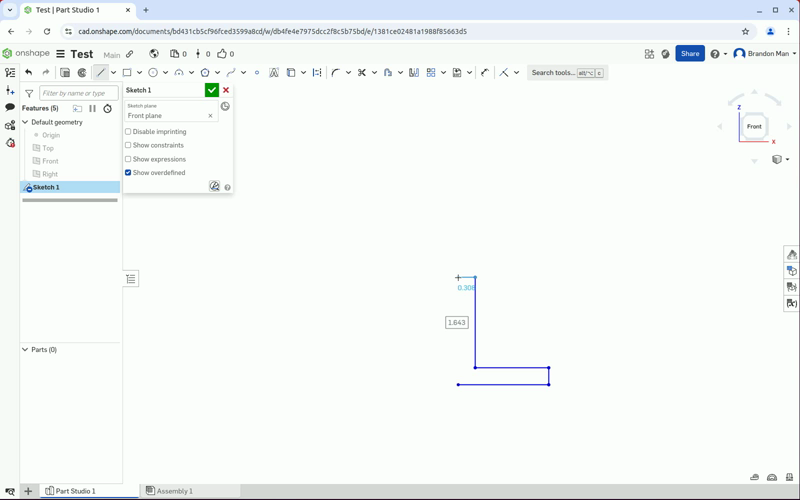
scroll(-6)
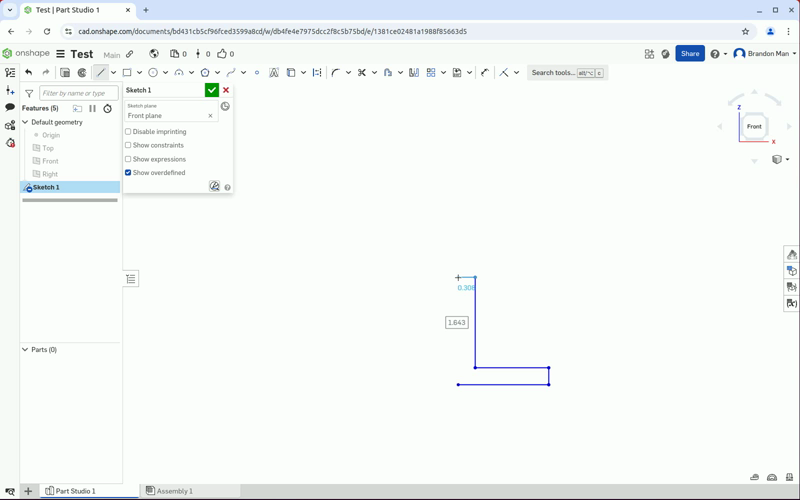
scroll(-6)
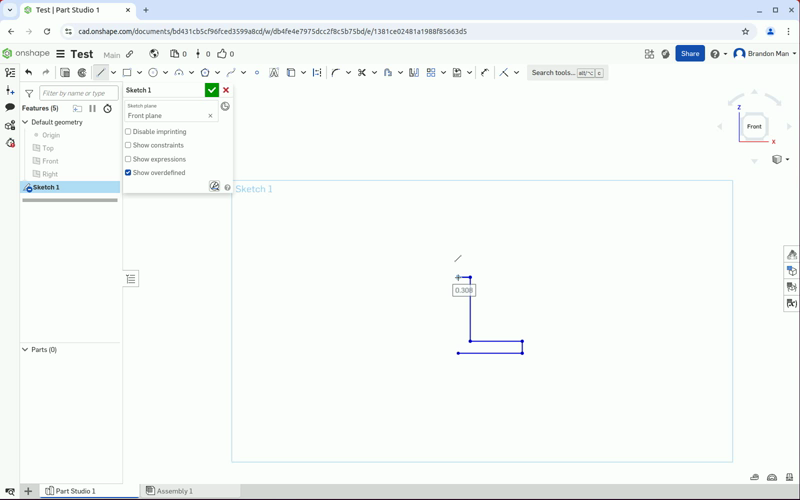
scroll(-6)
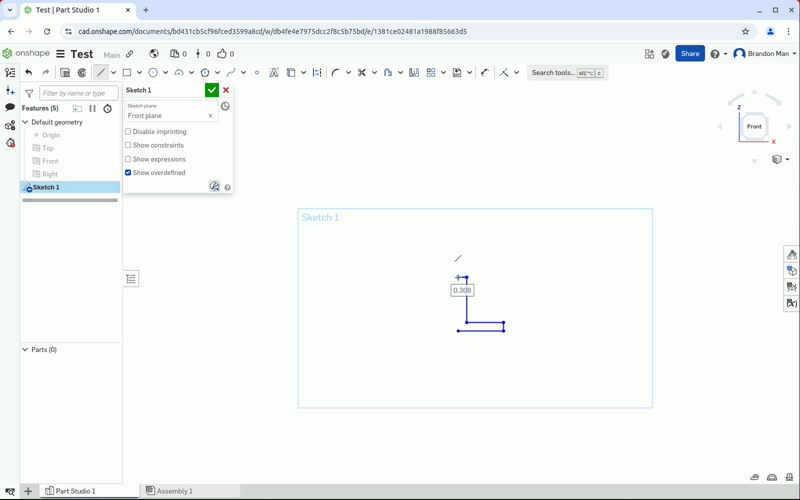
scroll(-6)
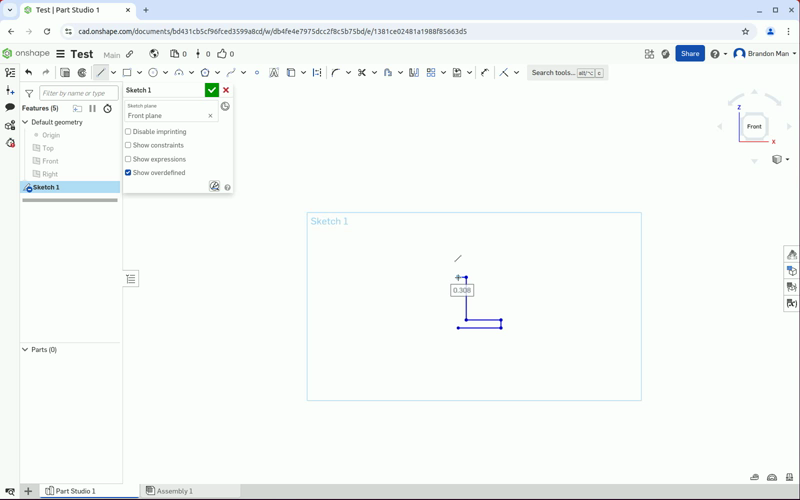
scroll(-6)
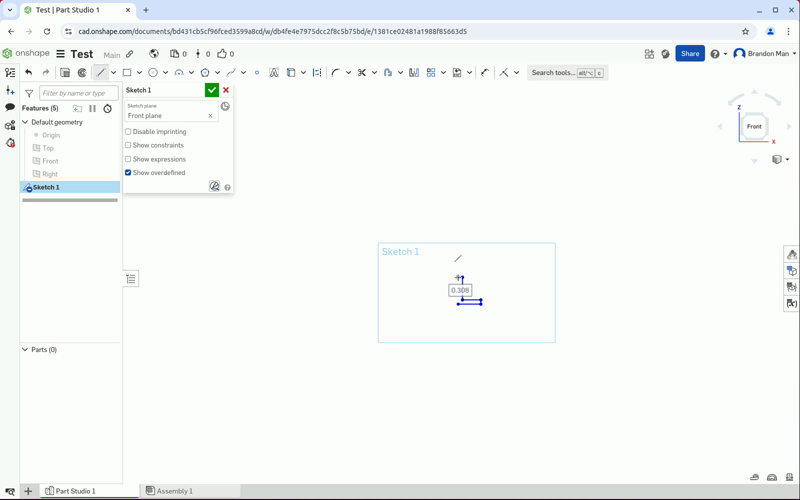
scroll(-6)
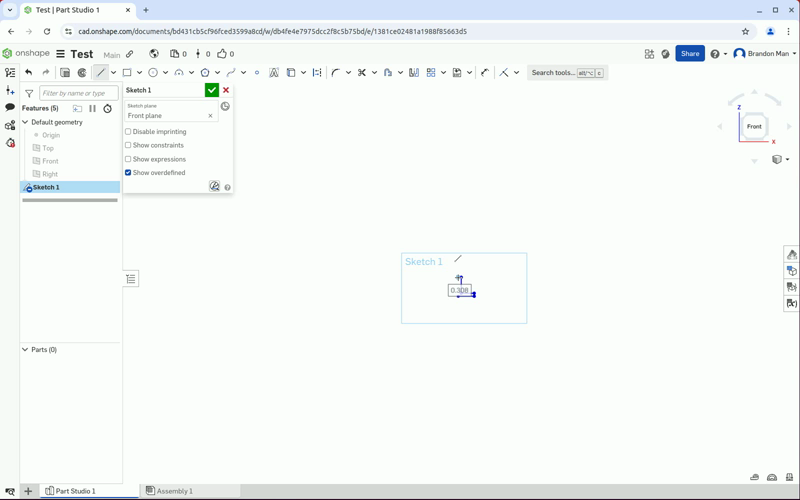
scroll(-6)
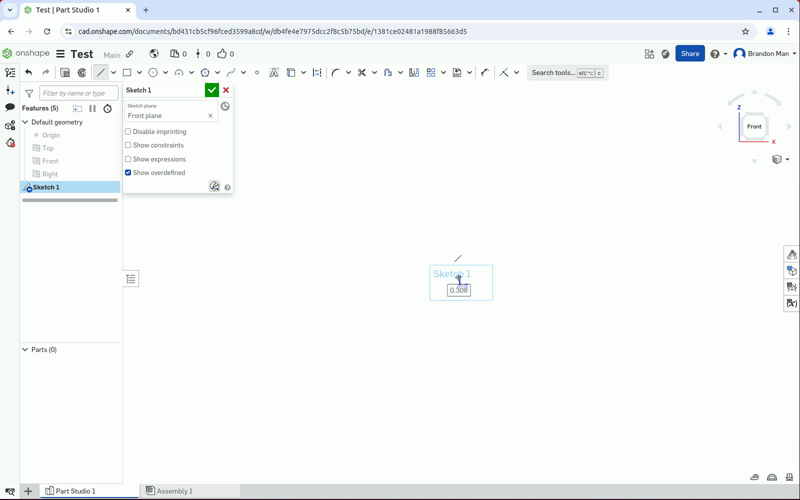
key_up(shift)
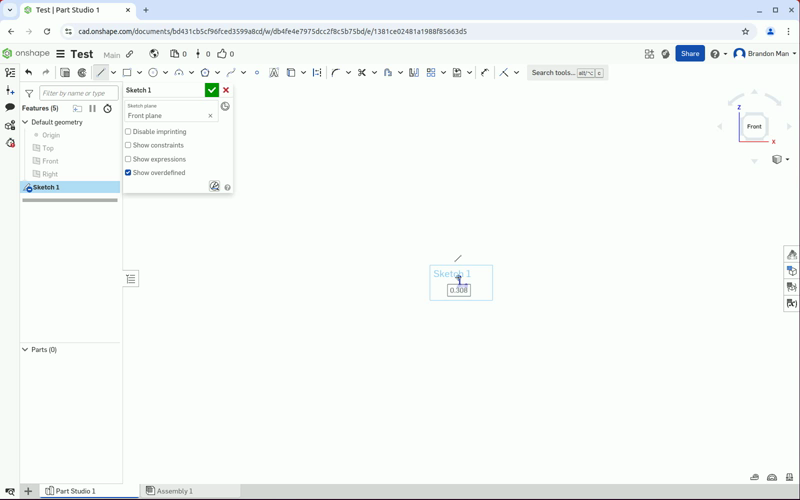
mouse_move(488, 277)
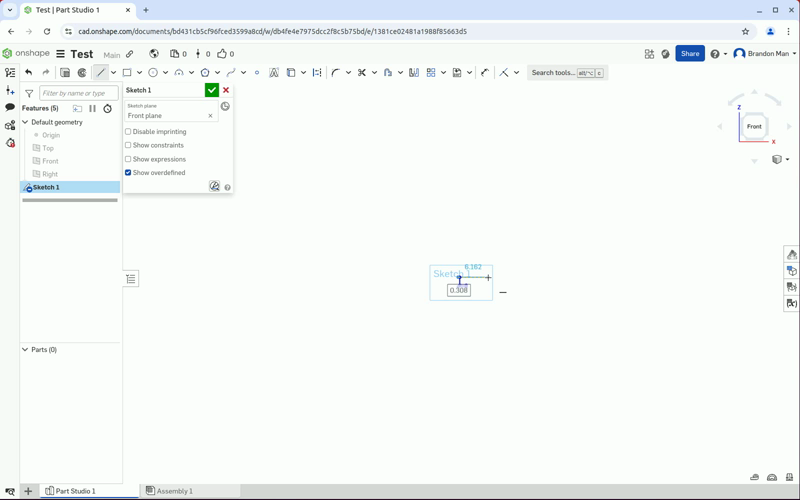
key_down(shift)
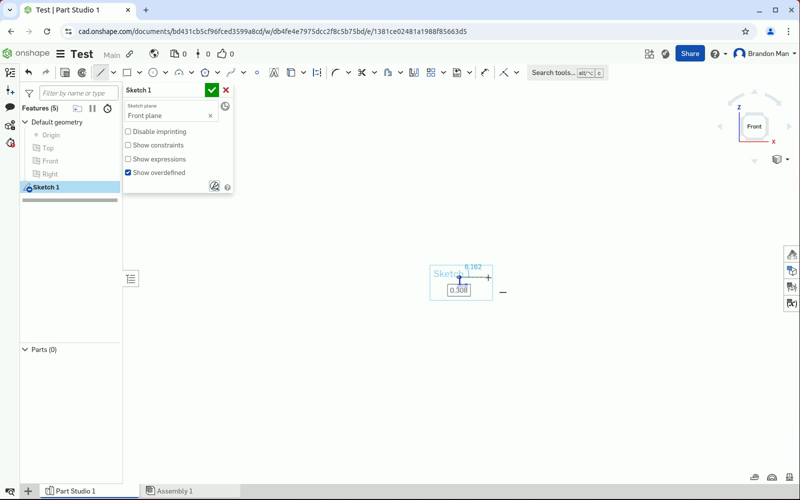
mouse_move(458, 286)
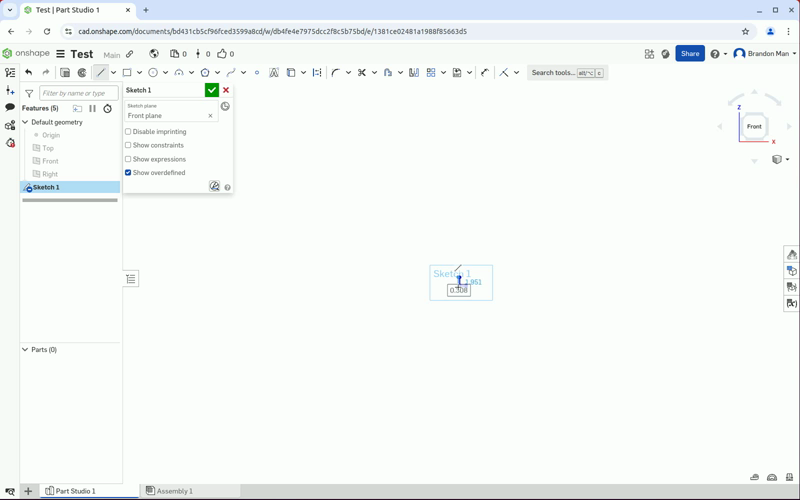
scroll(6)
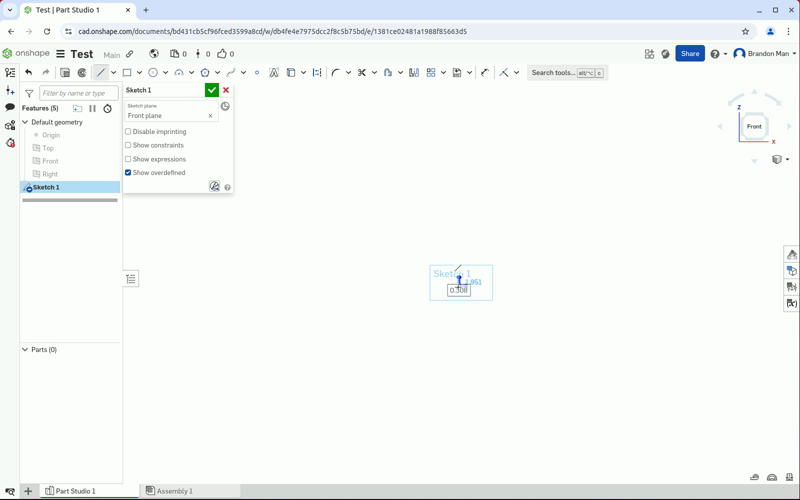
scroll(6)
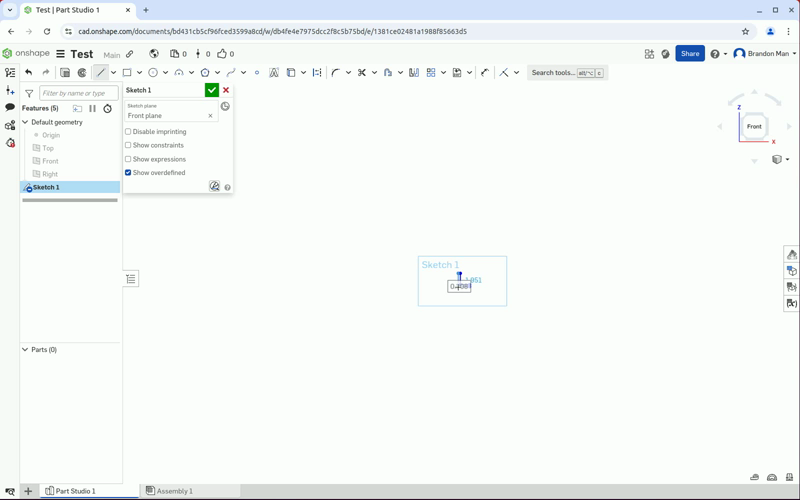
scroll(6)
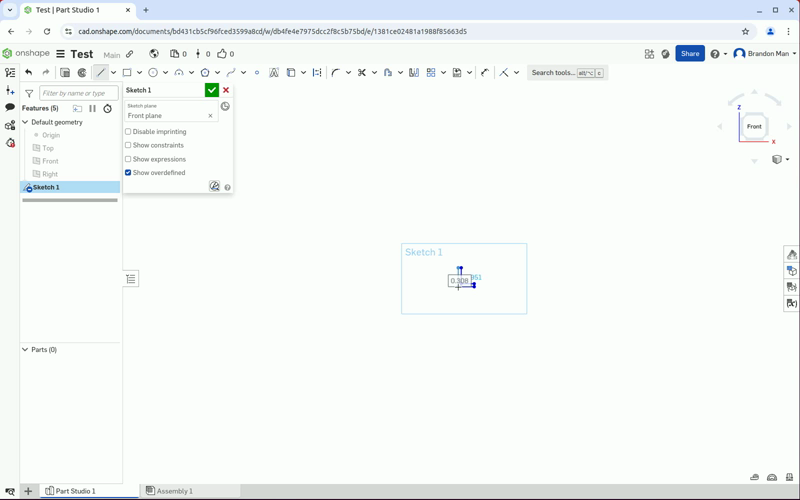
scroll(6)
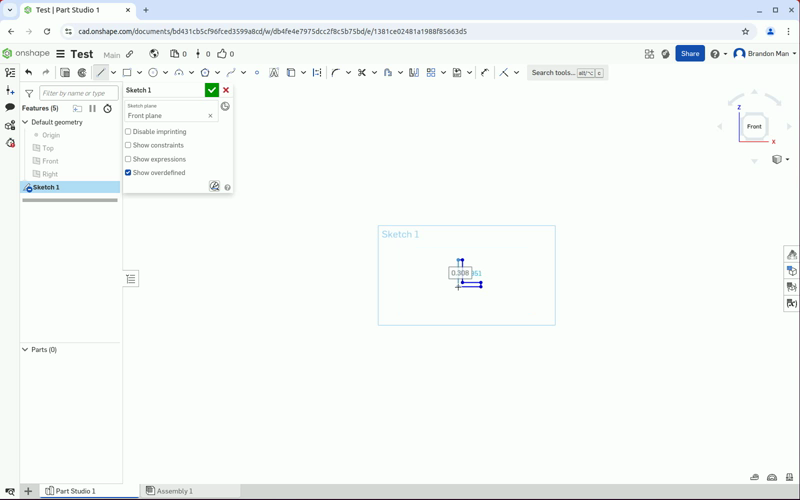
scroll(6)
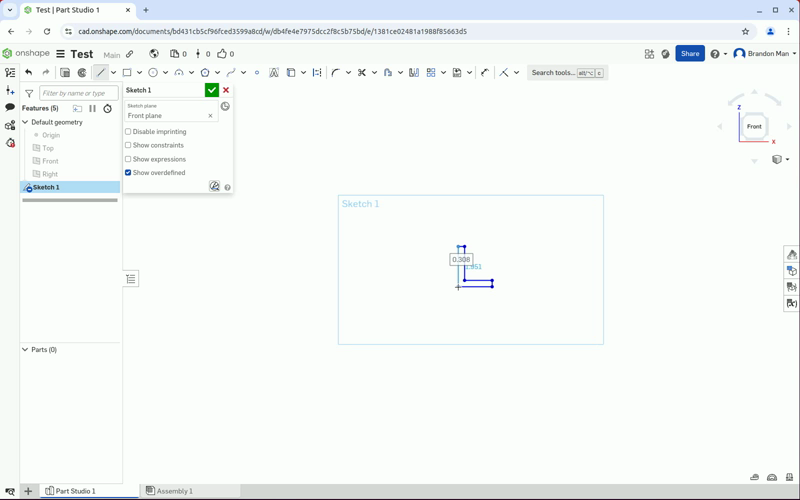
scroll(6)
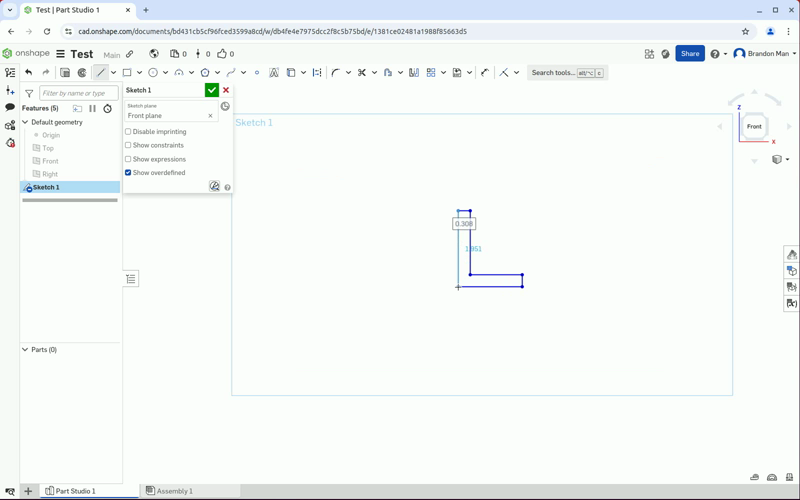
scroll(6)
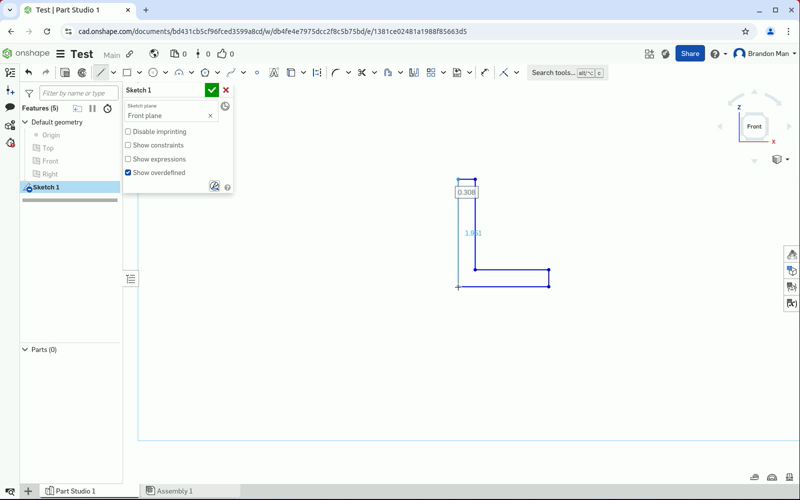
key_up(shift)
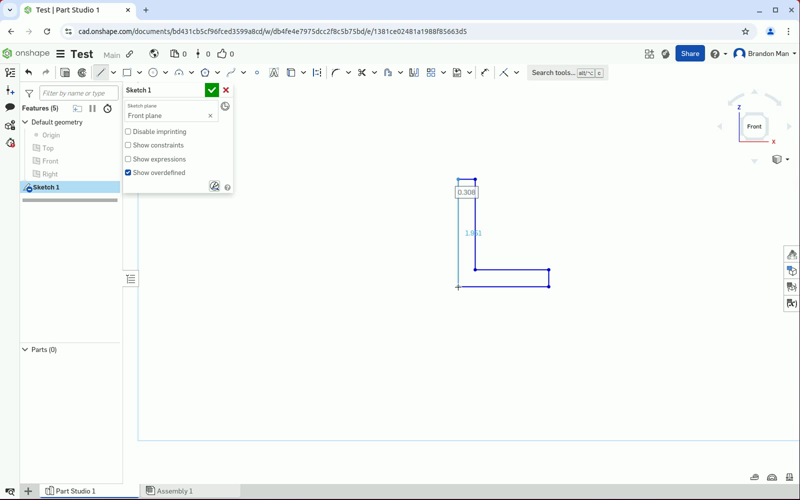
click(458, 286)
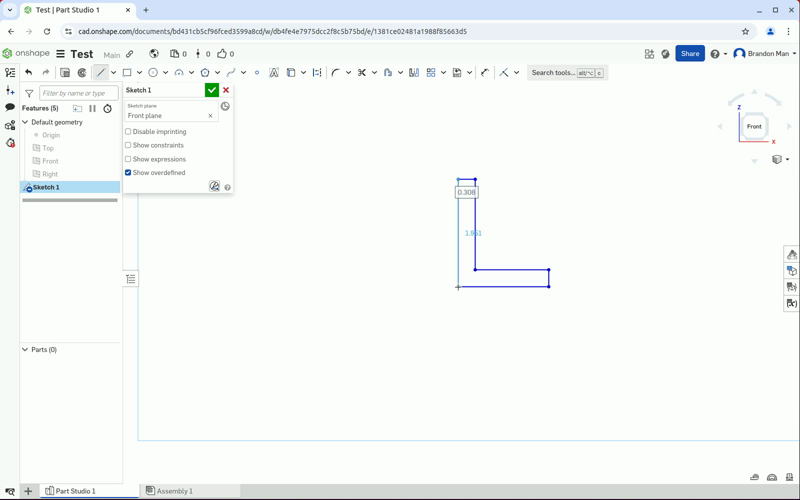
scroll(-6)
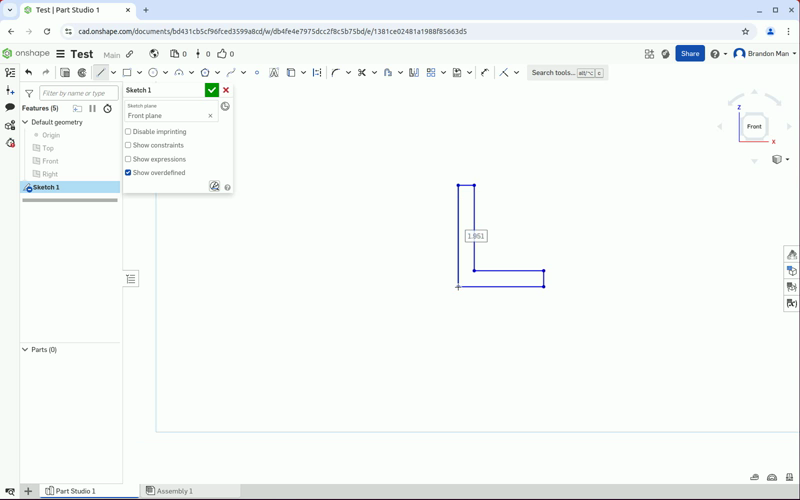
scroll(-6)
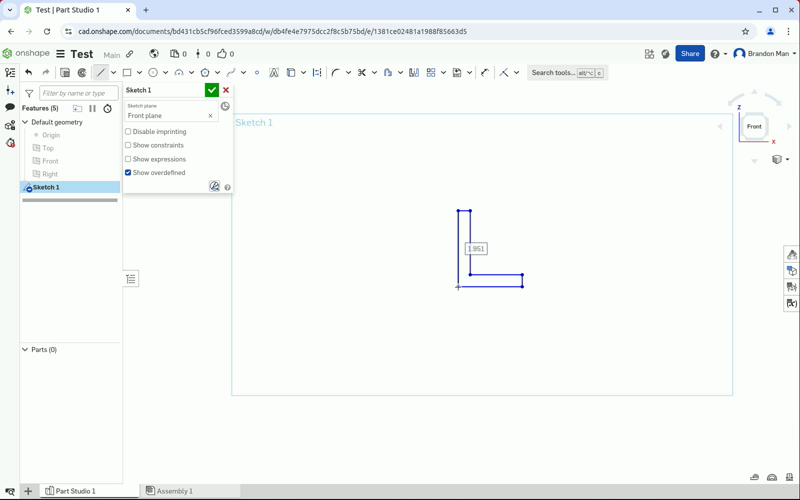
scroll(-6)
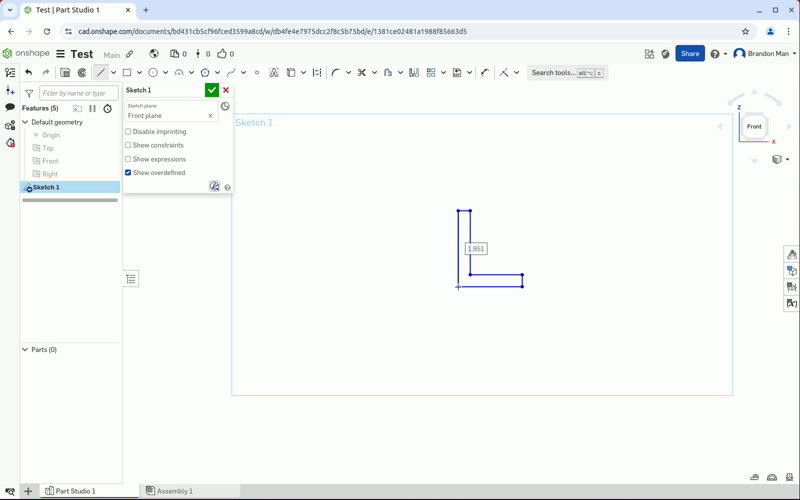
scroll(-6)
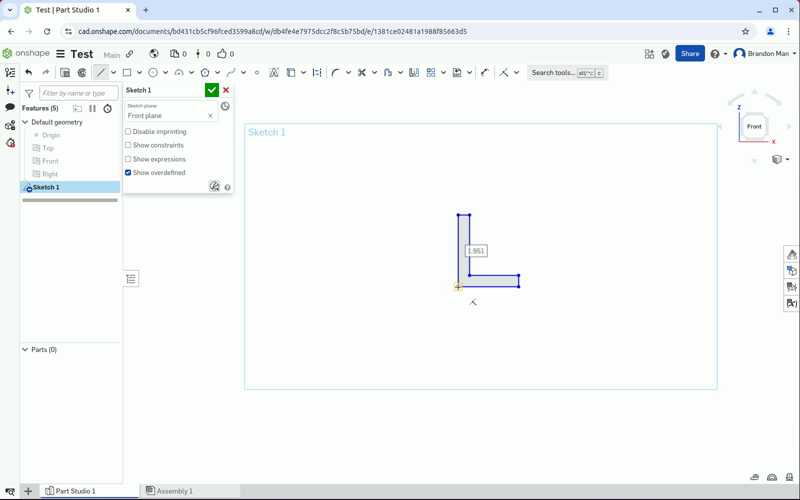
scroll(-6)
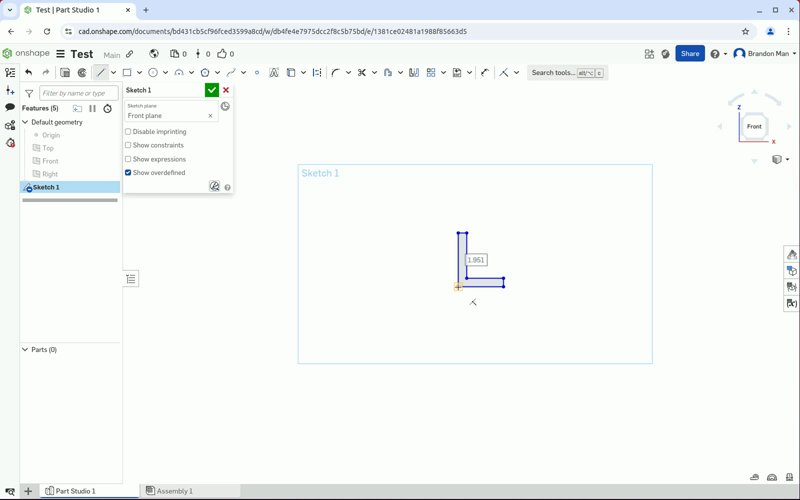
scroll(-6)
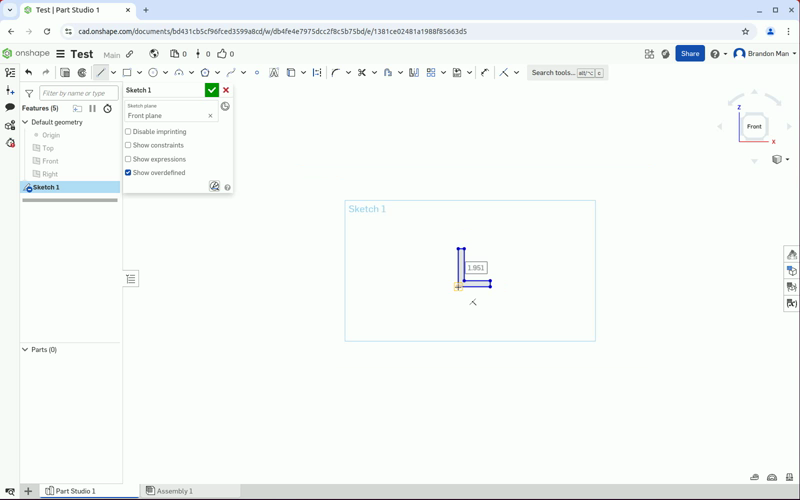
scroll(-6)
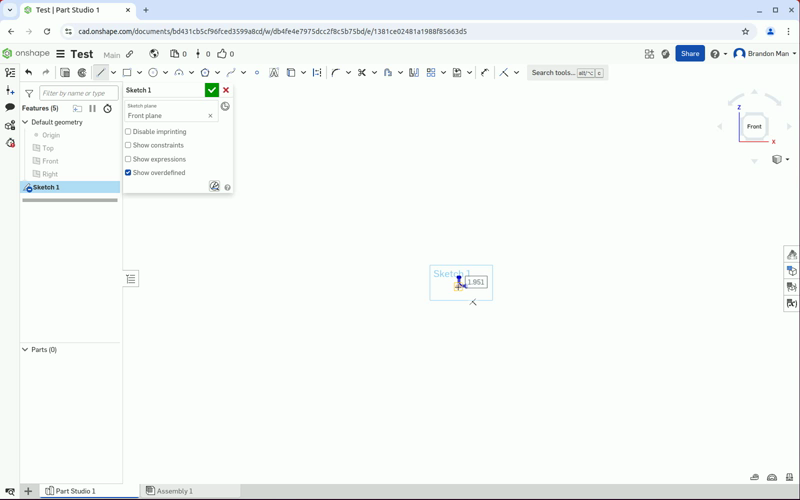
key(esc)
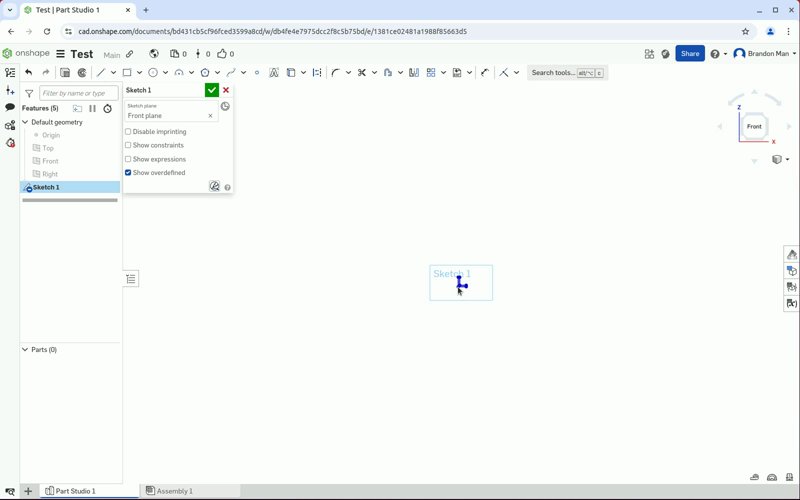
mouse_move(458, 286)
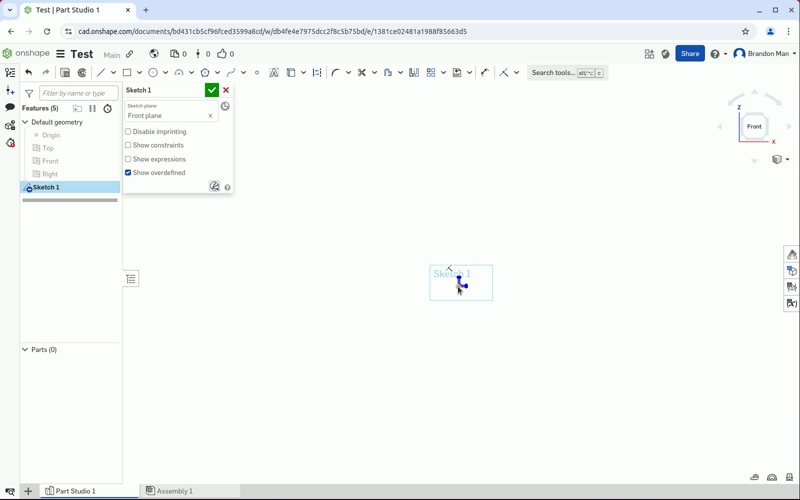
scroll(6)
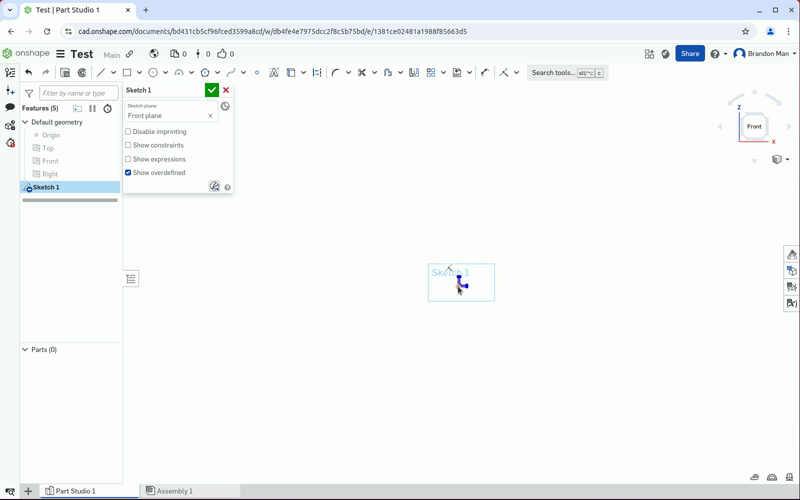
scroll(6)
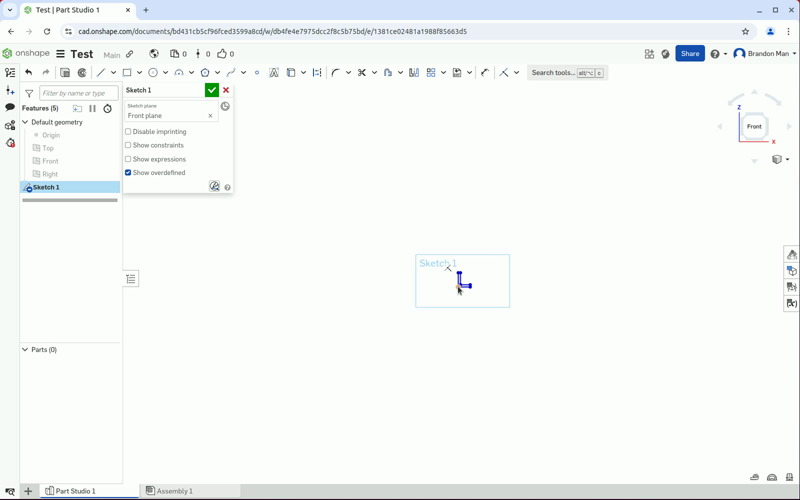
scroll(6)
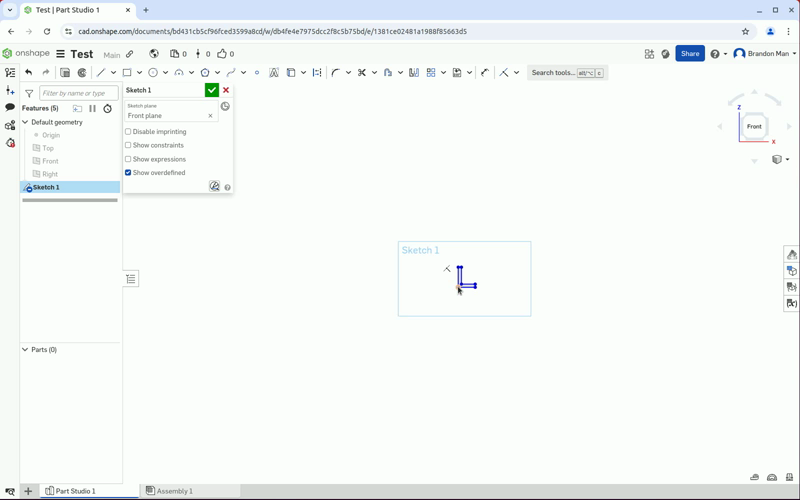
scroll(6)
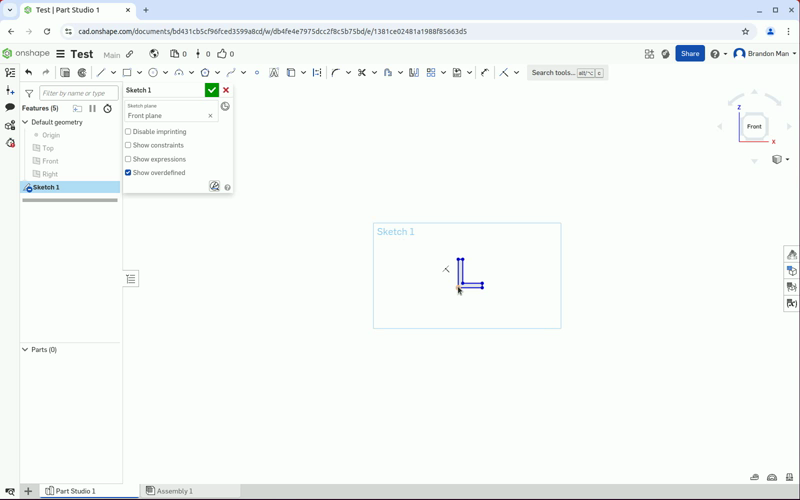
scroll(6)
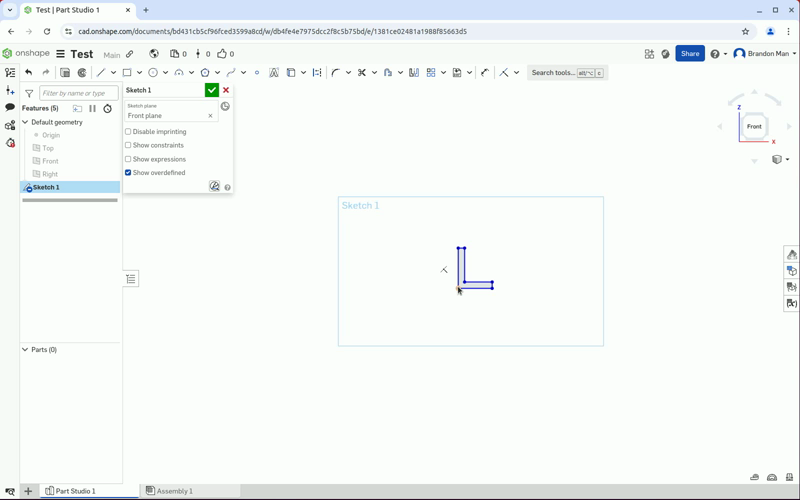
scroll(6)
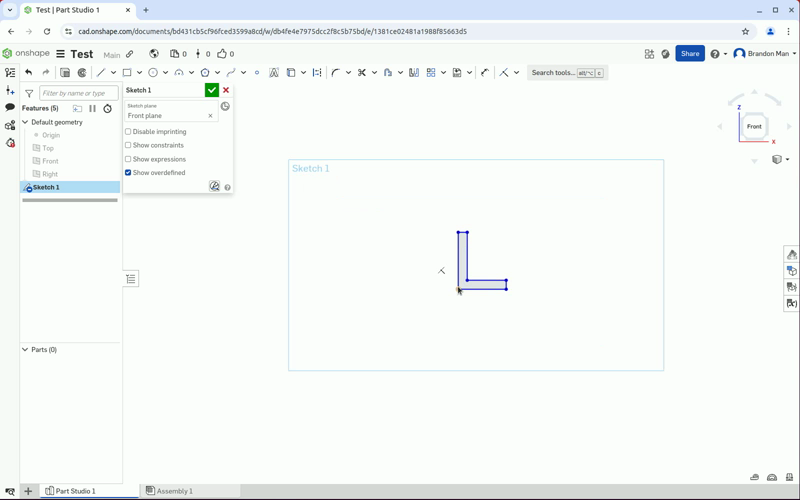
scroll(6)
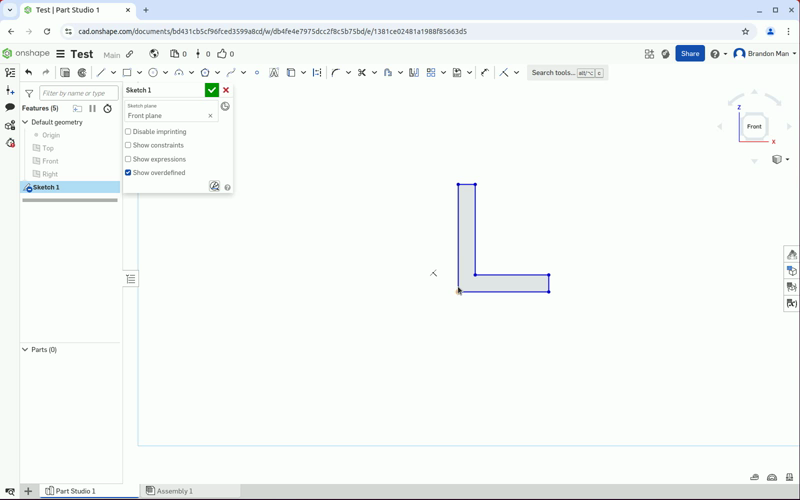
click(458, 286)
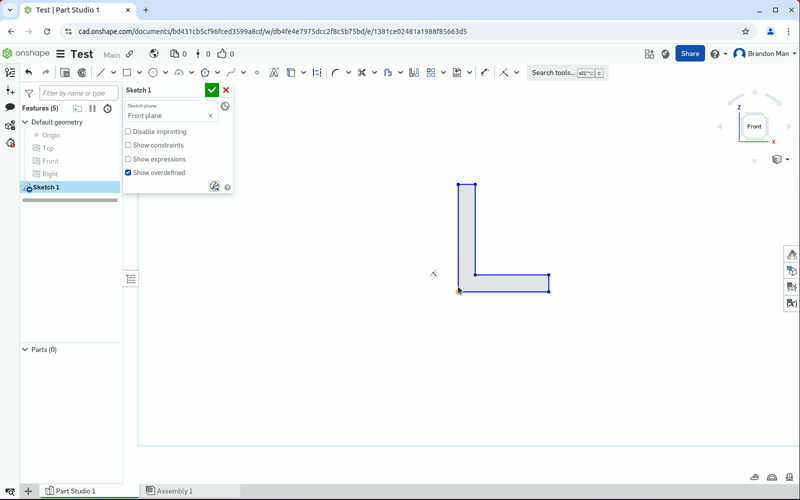
scroll(-6)
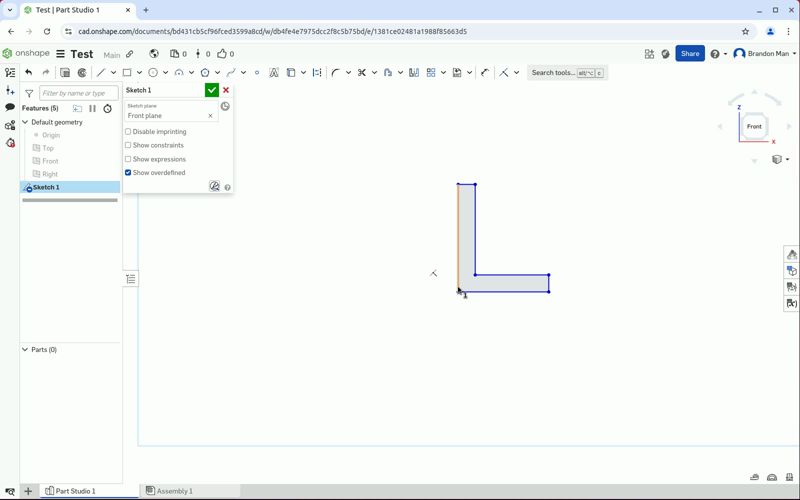
scroll(-6)
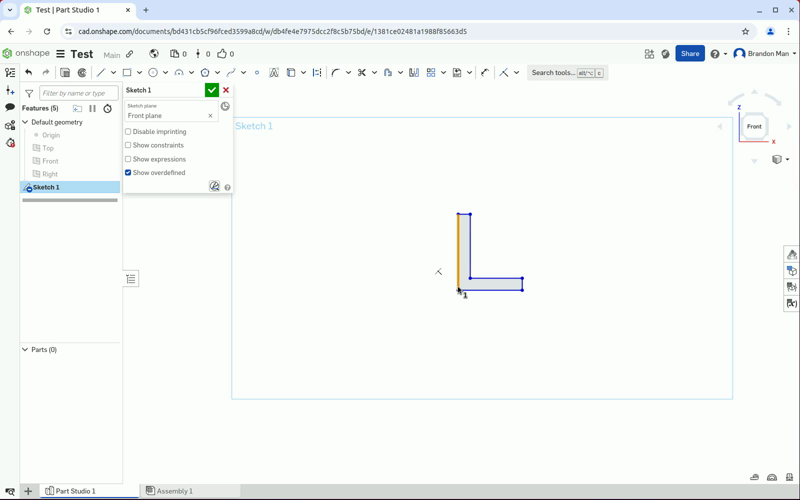
scroll(-6)
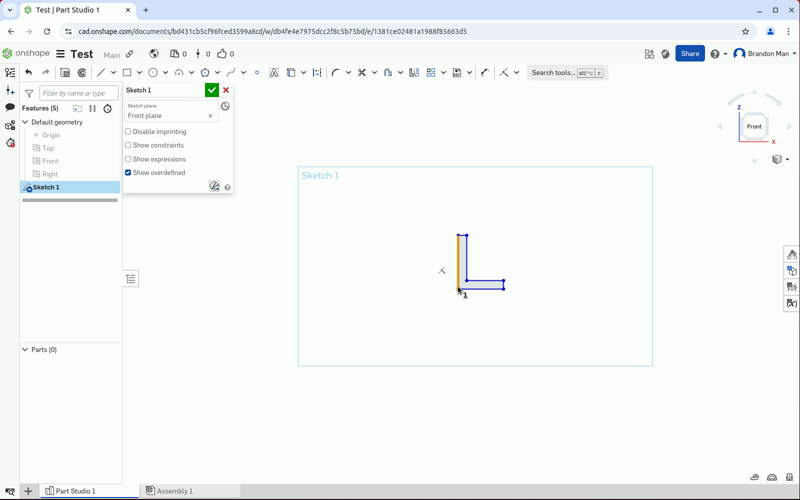
scroll(-6)
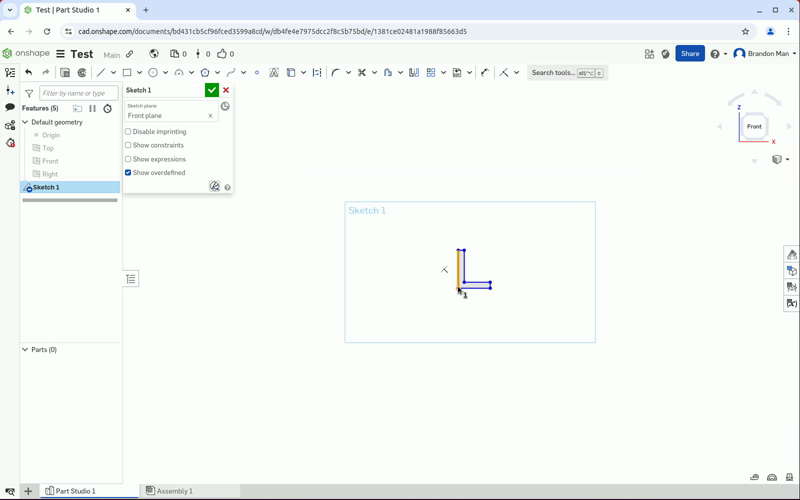
scroll(-6)
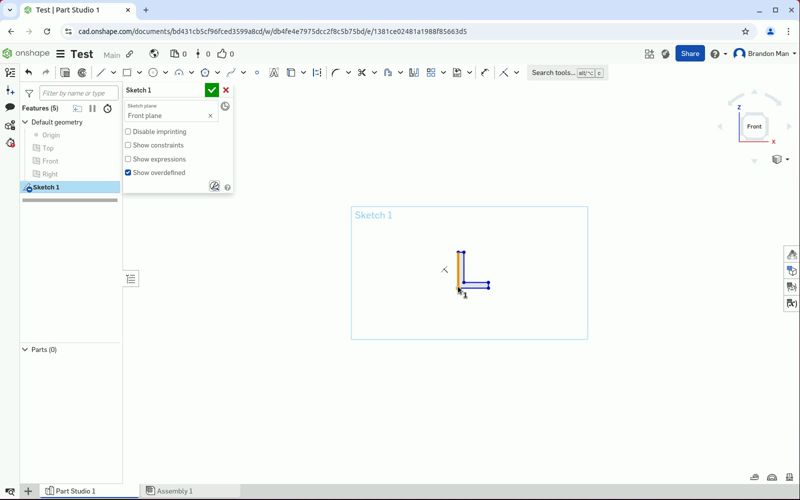
scroll(-6)
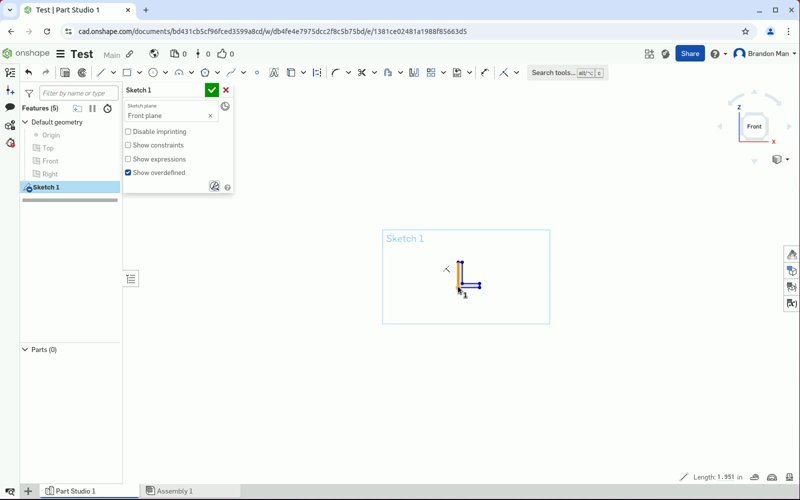
scroll(-6)
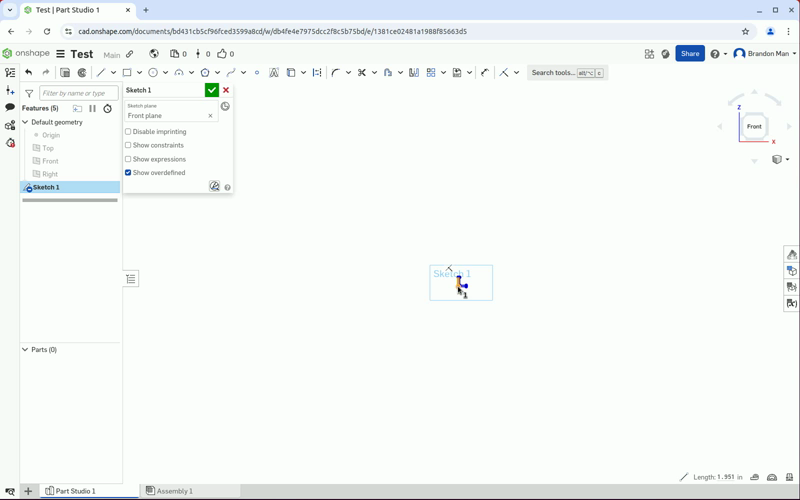
mouse_move(73, 352)
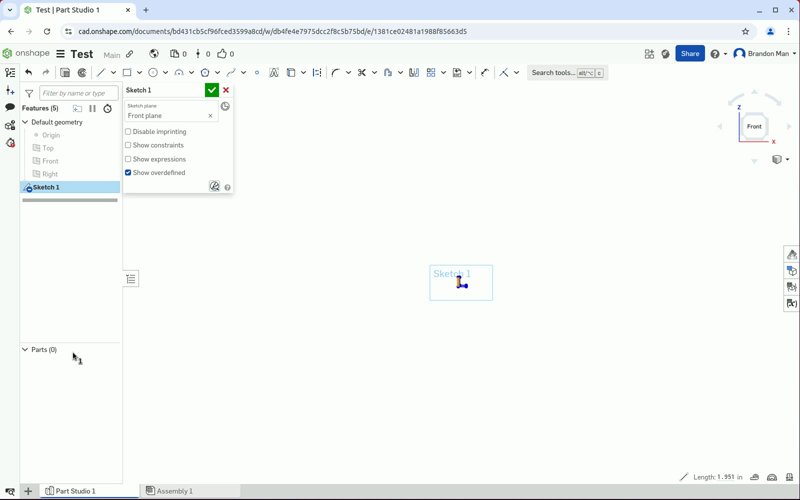
key(shift+y)
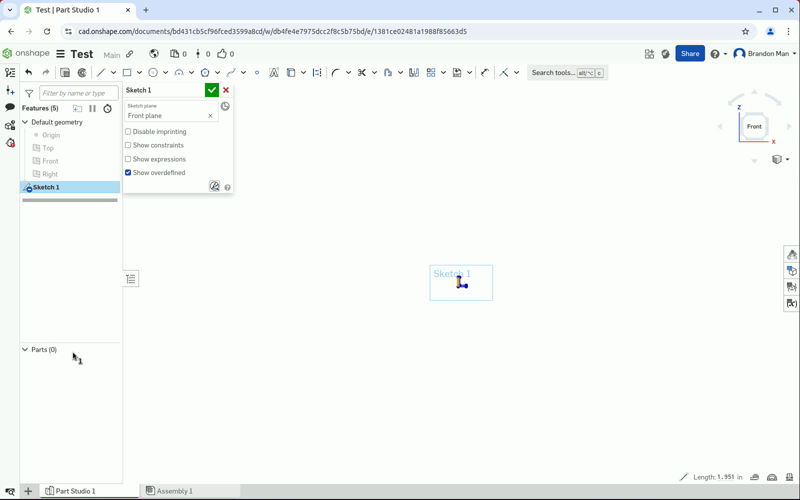
key(shift+e)
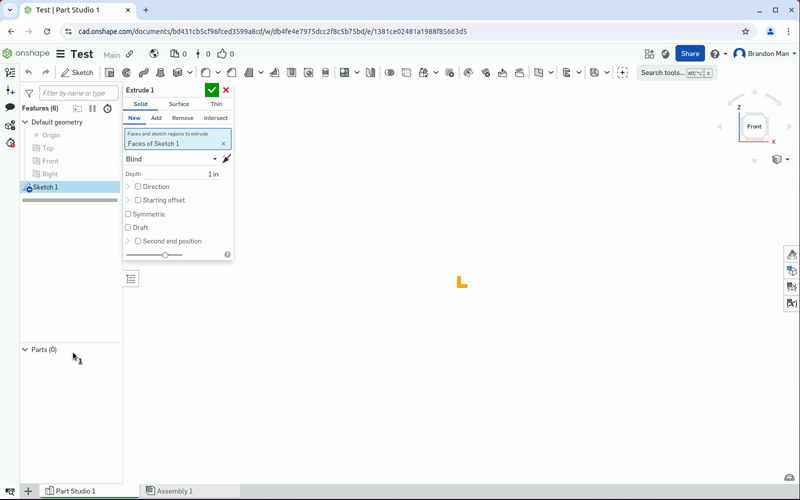
mouse_move(143, 106)
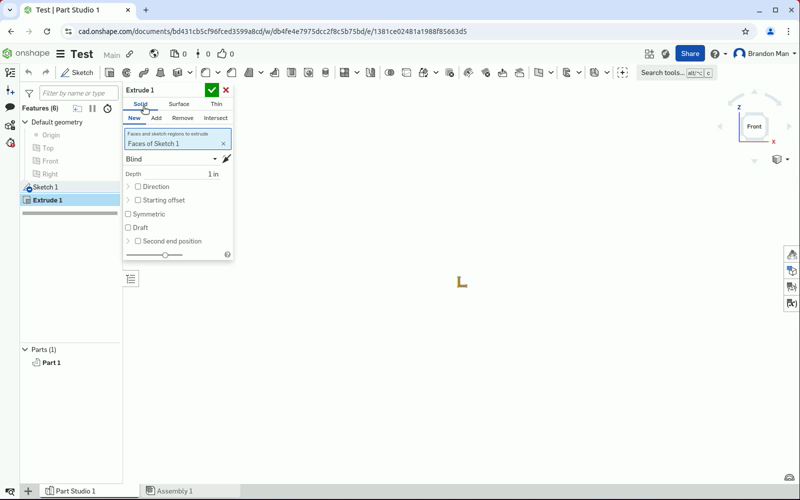
click(143, 106)
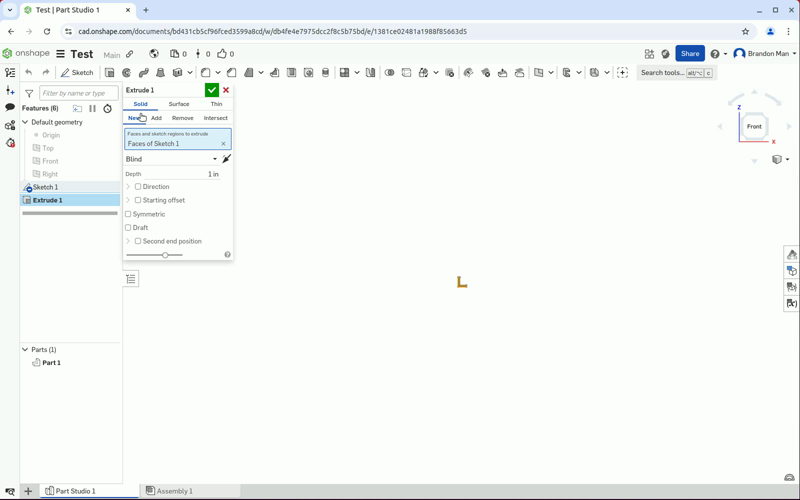
mouse_move(137, 120)
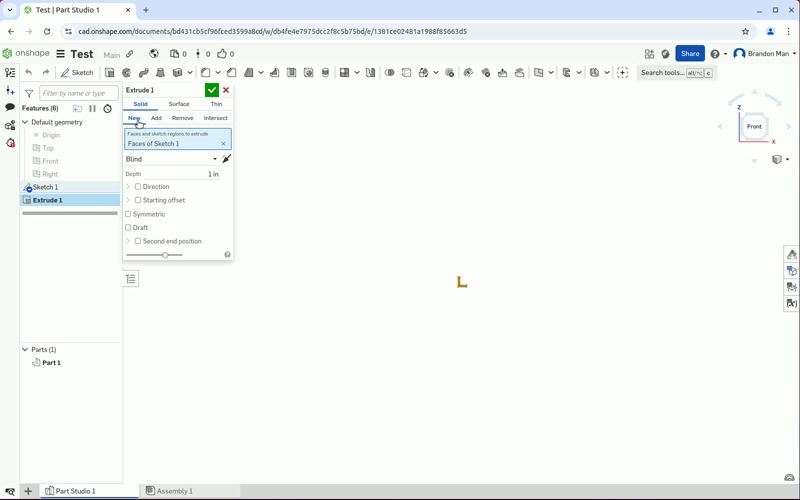
click(137, 120)
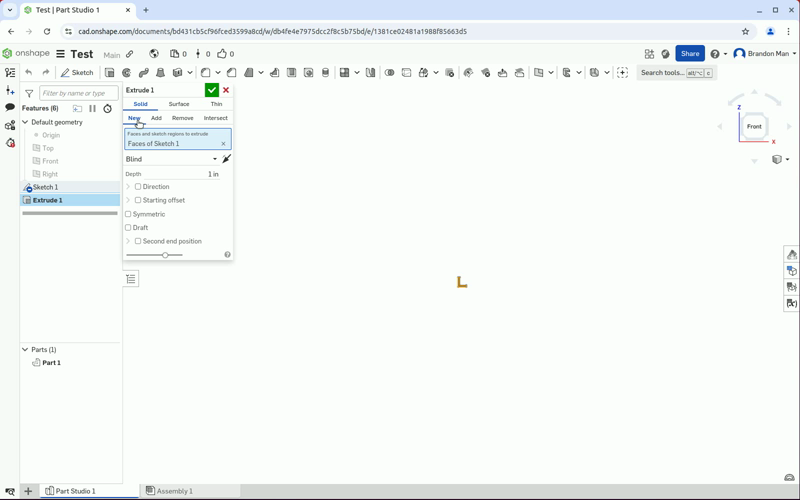
key(tab, 4)
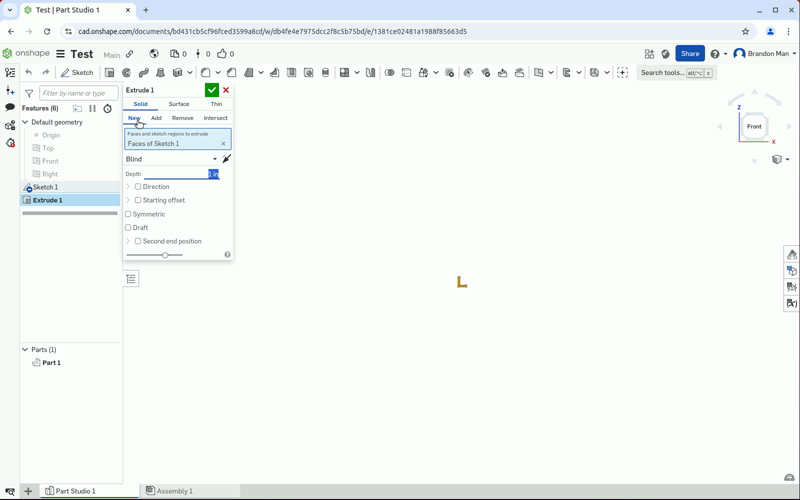
text(23.108)
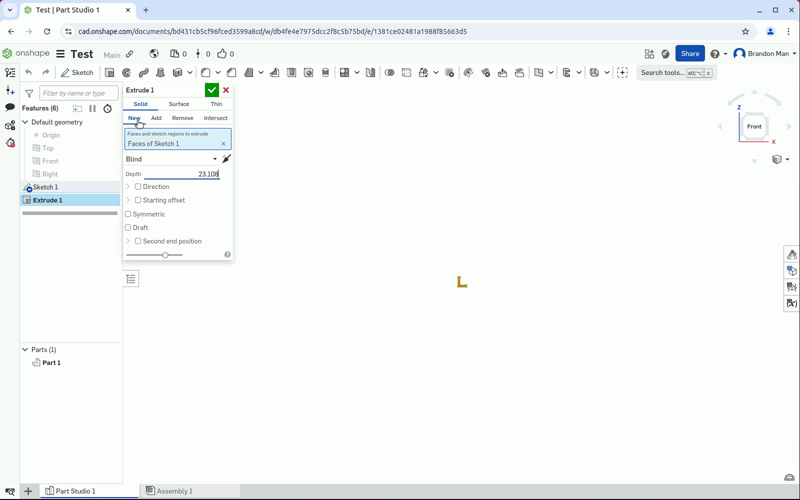
key(enter)
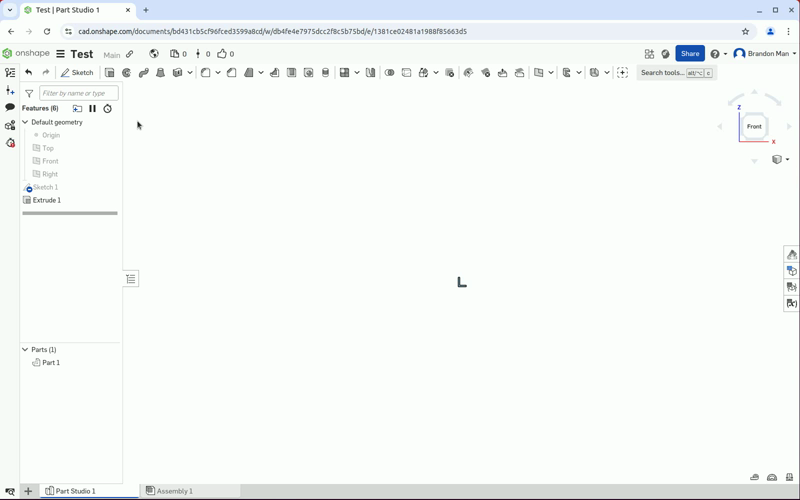
key(shift+h)
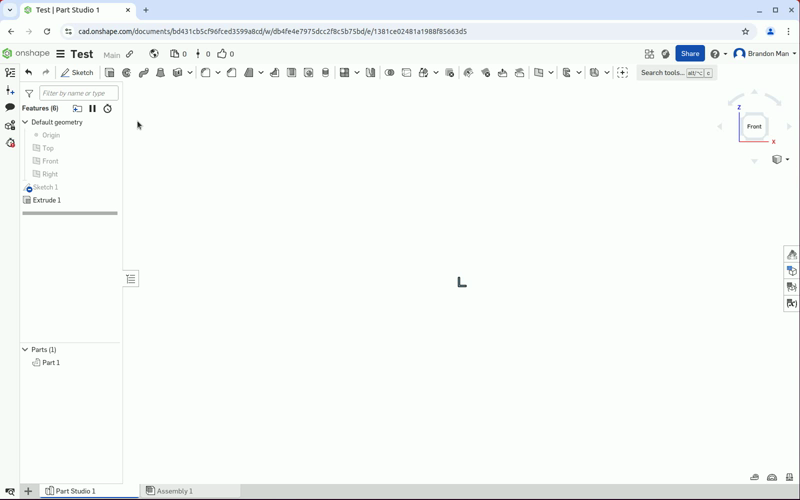
key(shift+h)
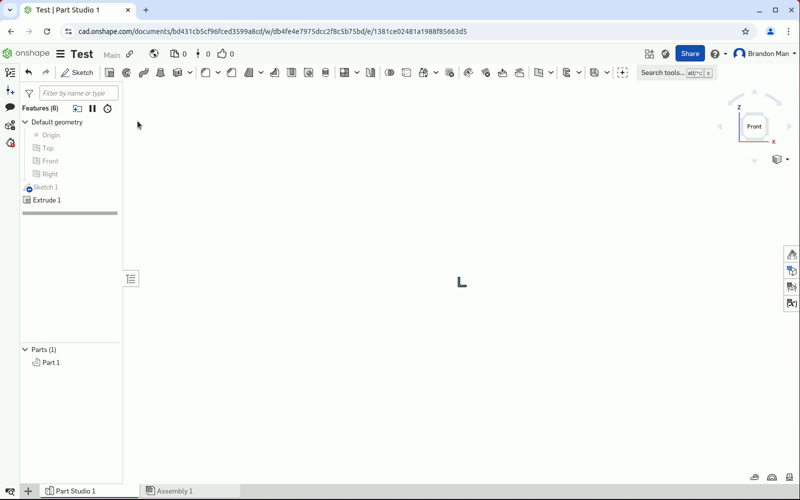
mouse_move(73, 189)
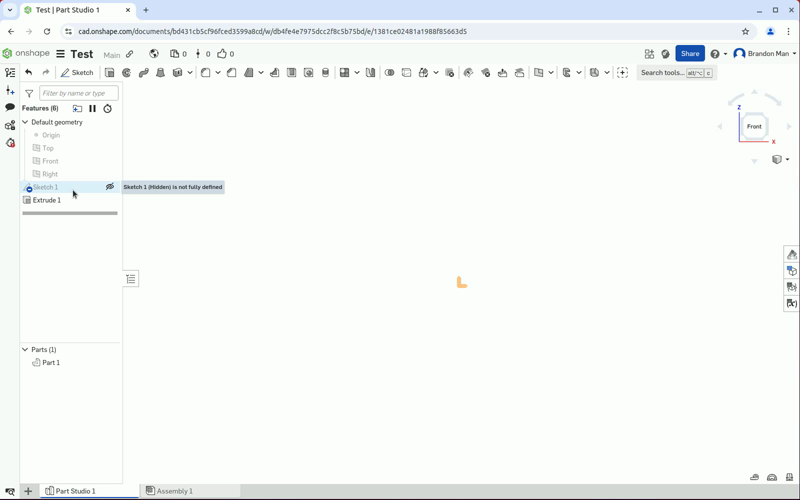
click(73, 189)
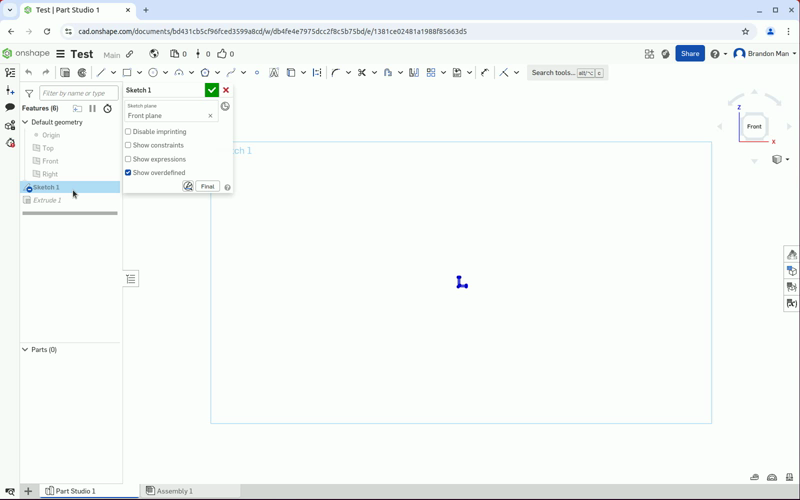
mouse_move(229, 92)
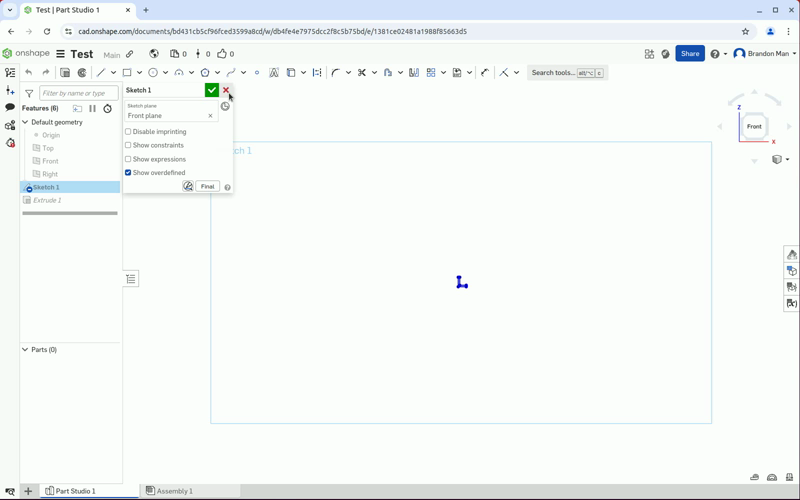
click(229, 92)
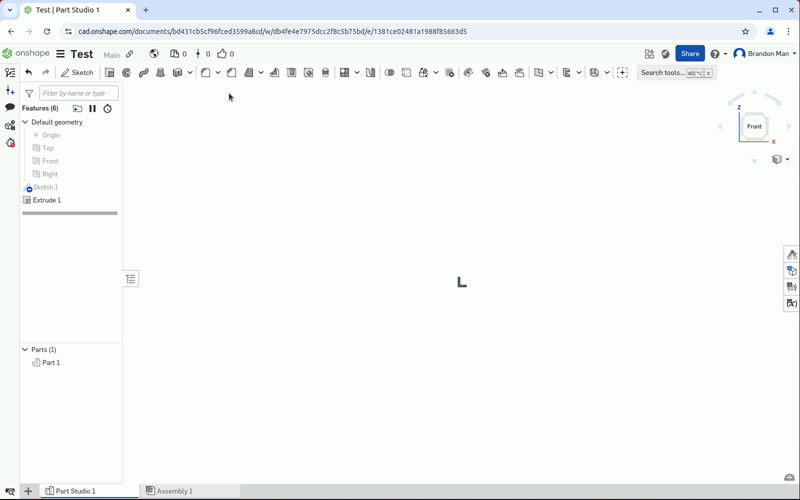
mouse_move(73, 352)
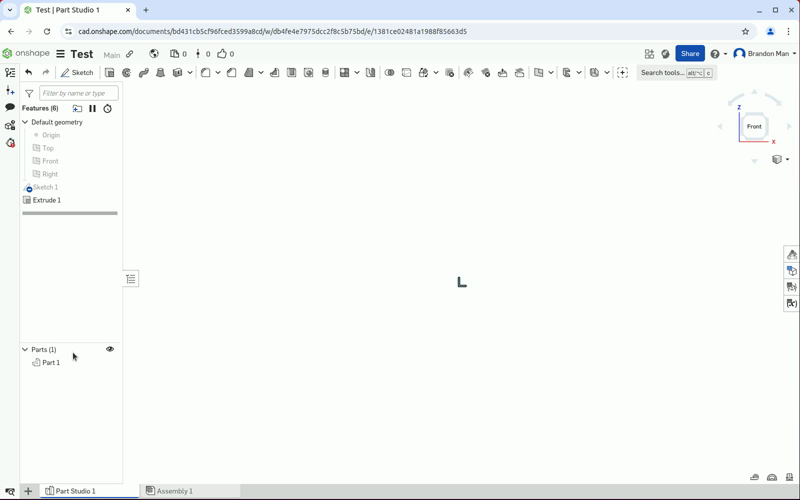
key(y)
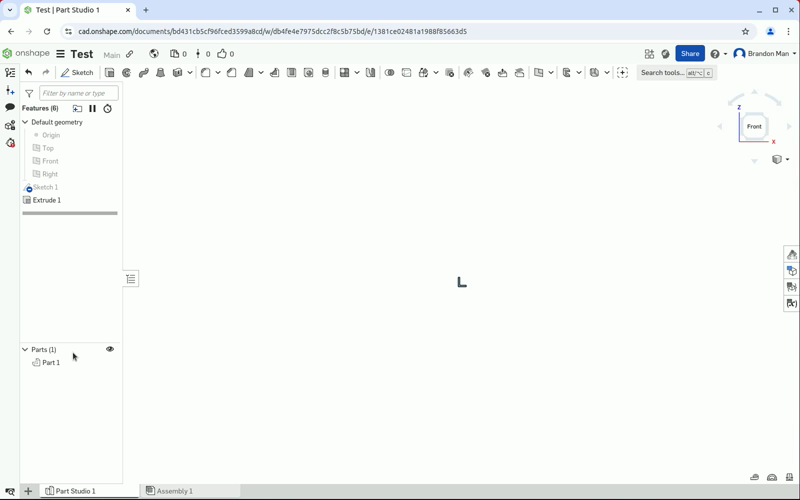
key(shift+p)
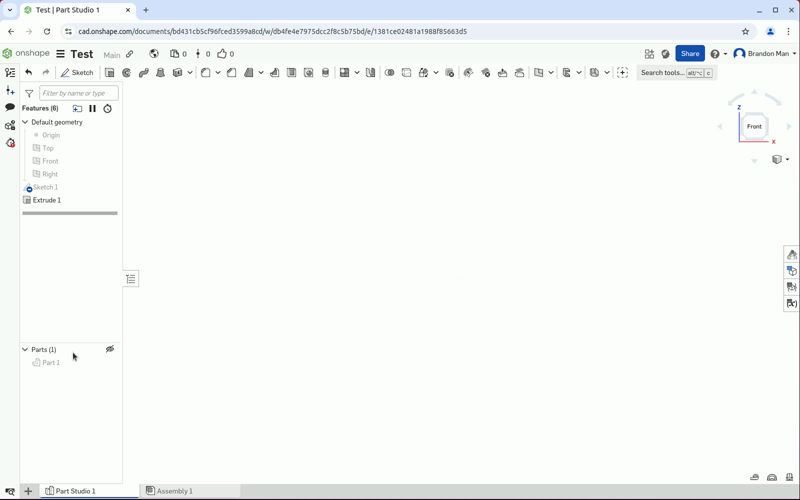
key(space)
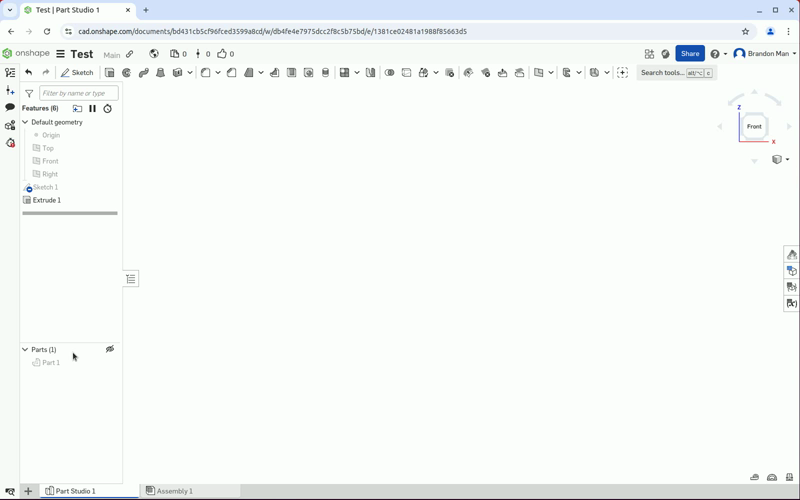
key_down(shift)
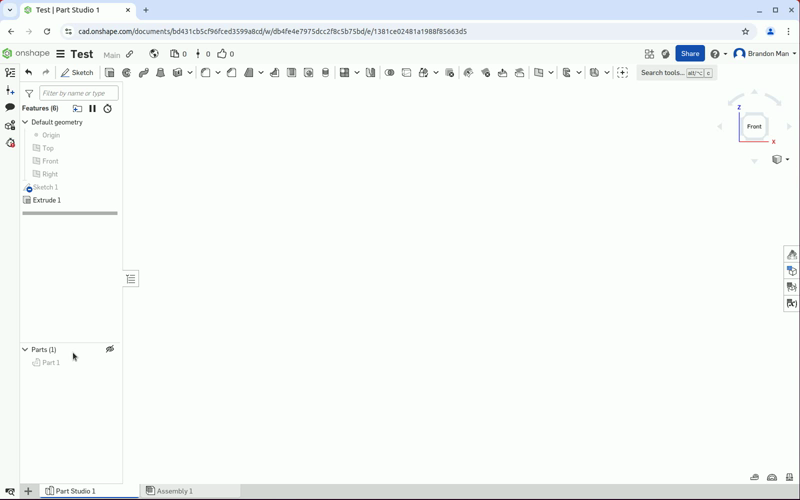
key(left)
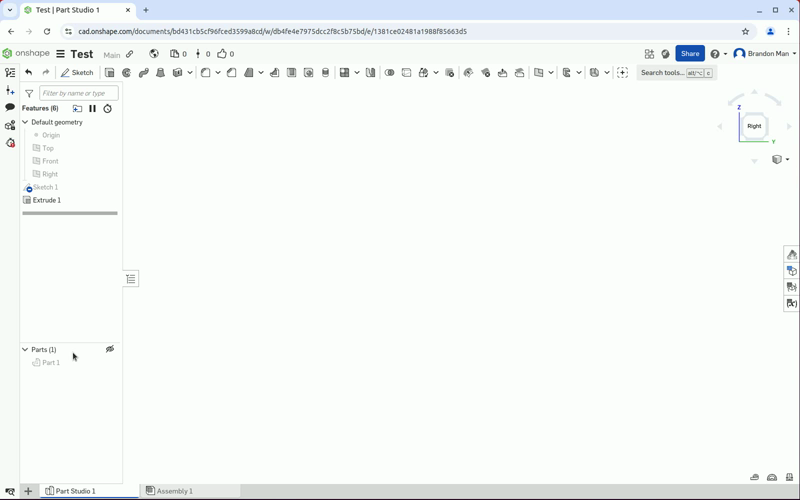
key_up(shift)
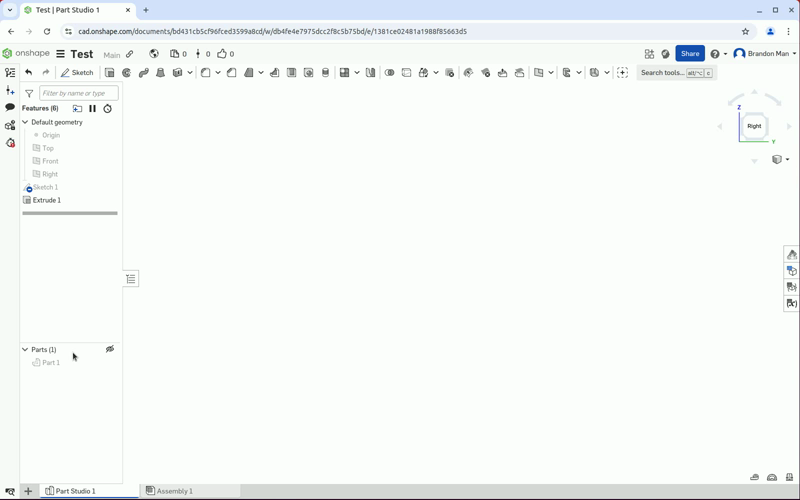
mouse_move(73, 352)
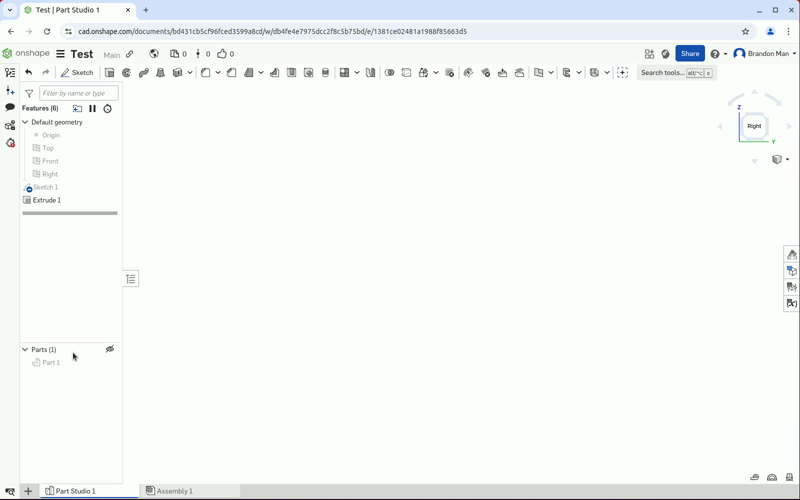
key(shift+y)
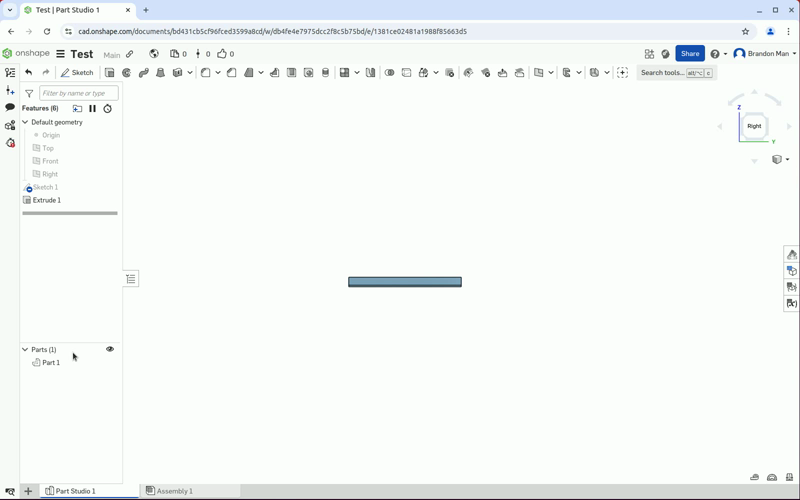
mouse_move(541, 75)
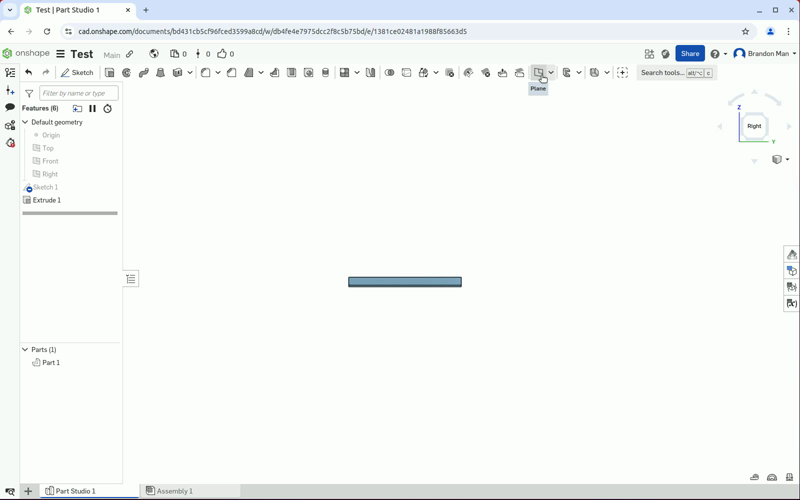
click(541, 75)
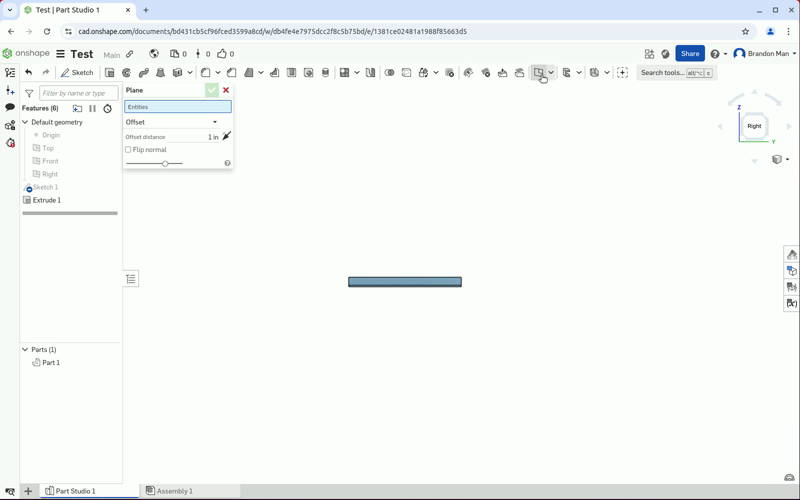
mouse_move(73, 176)
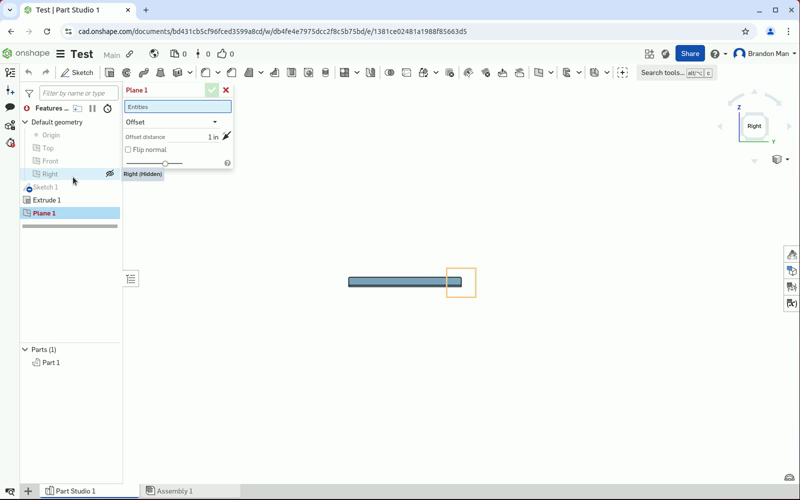
click(73, 176)
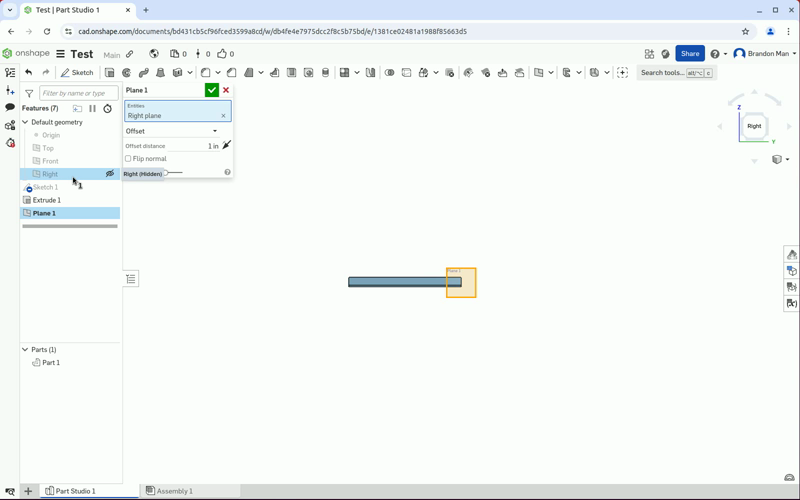
key(tab, 2)
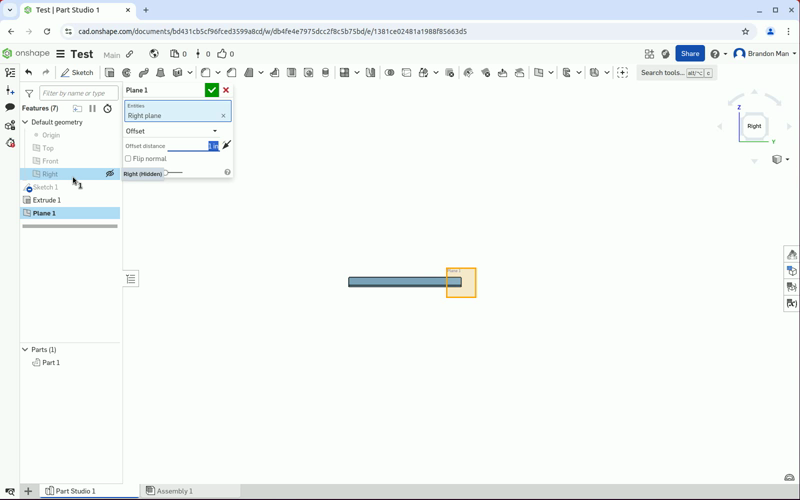
text(0.246)
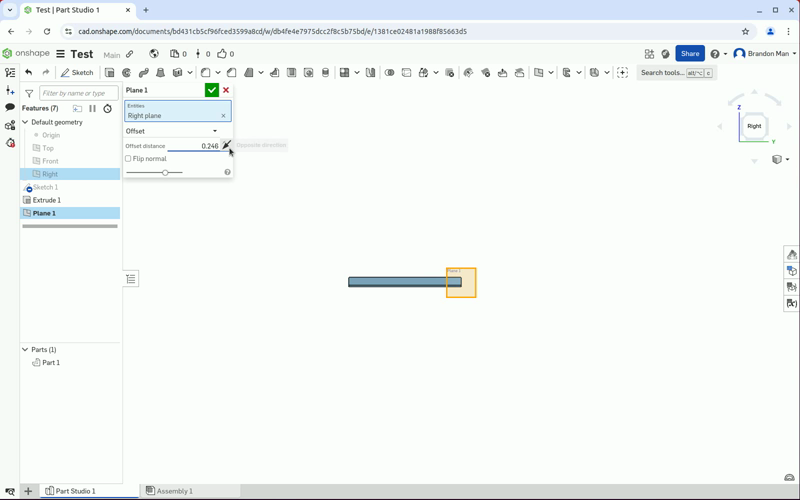
mouse_move(229, 147)
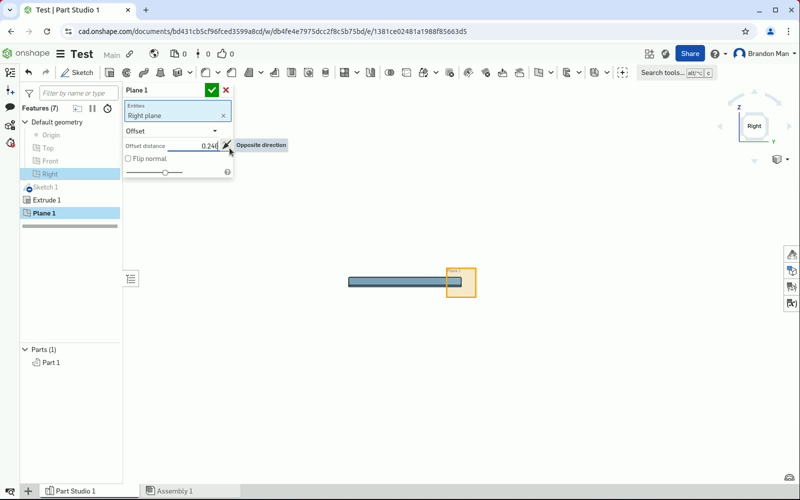
click(229, 147)
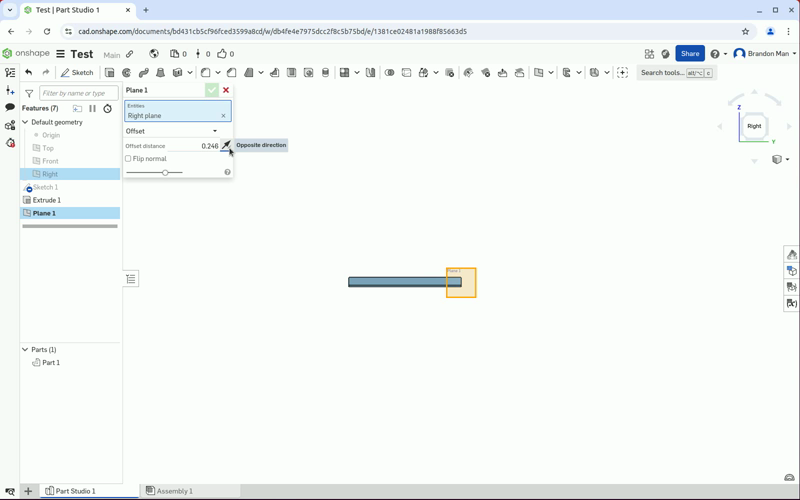
key(enter, 2)
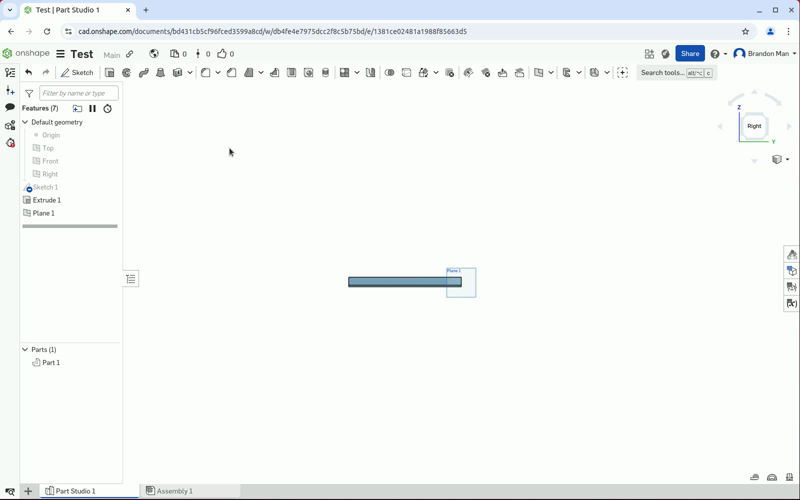
key(shift+s)
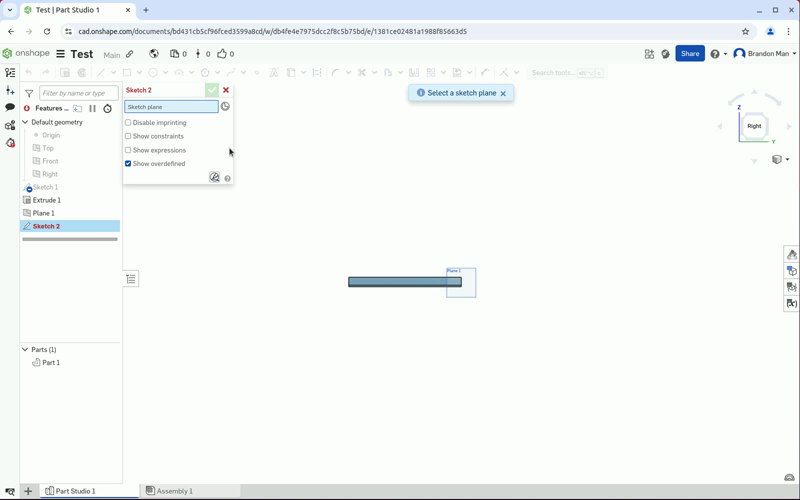
mouse_move(73, 215)
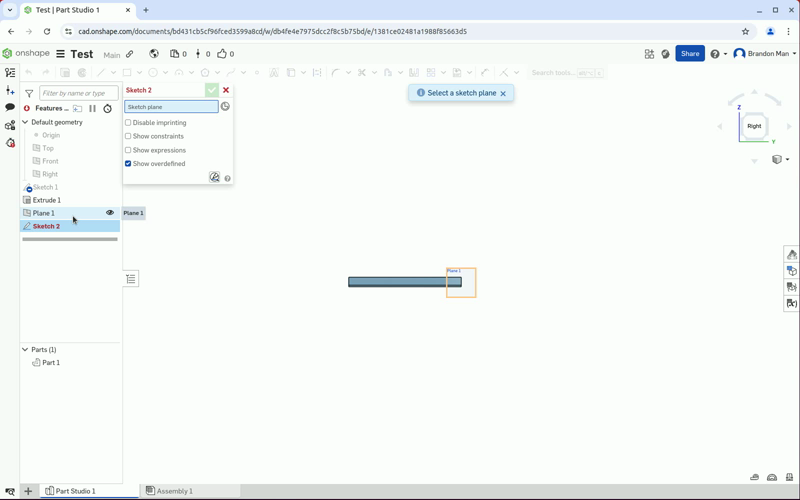
click(73, 215)
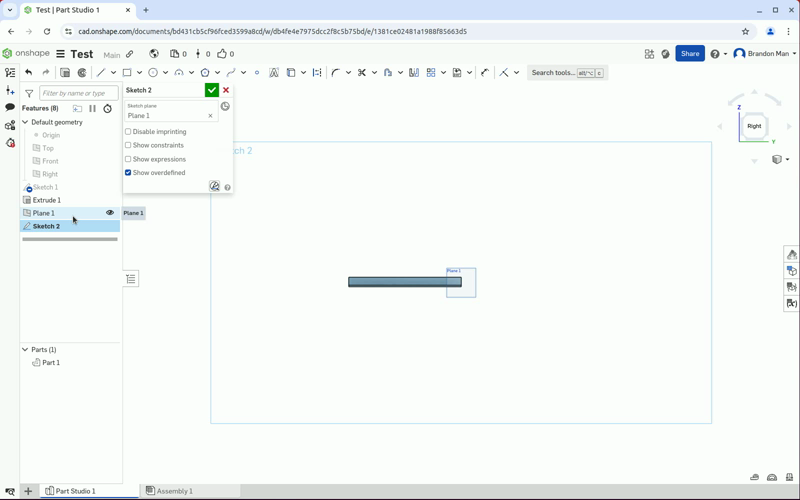
mouse_move(73, 352)
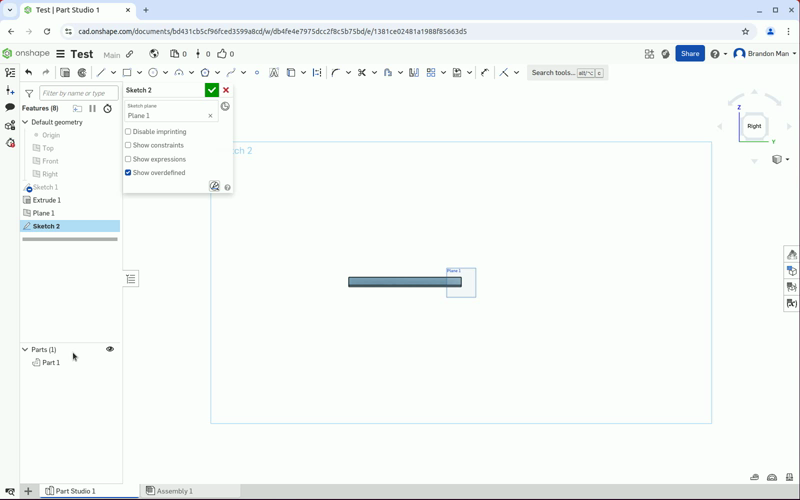
key(y)
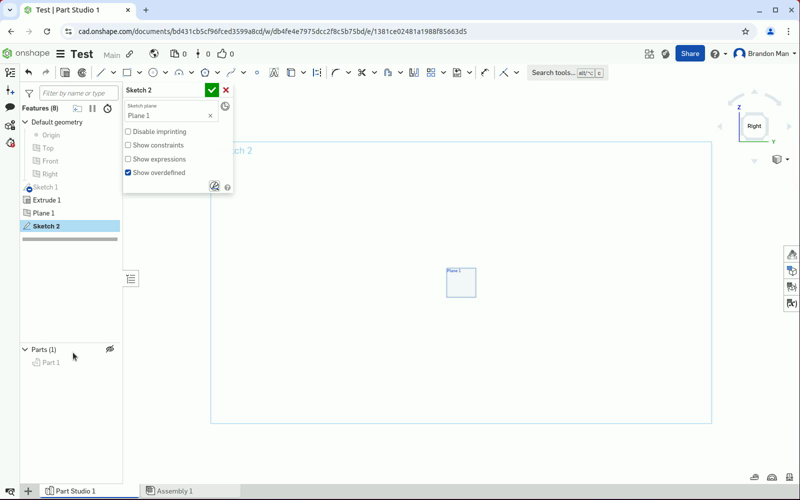
key(l)
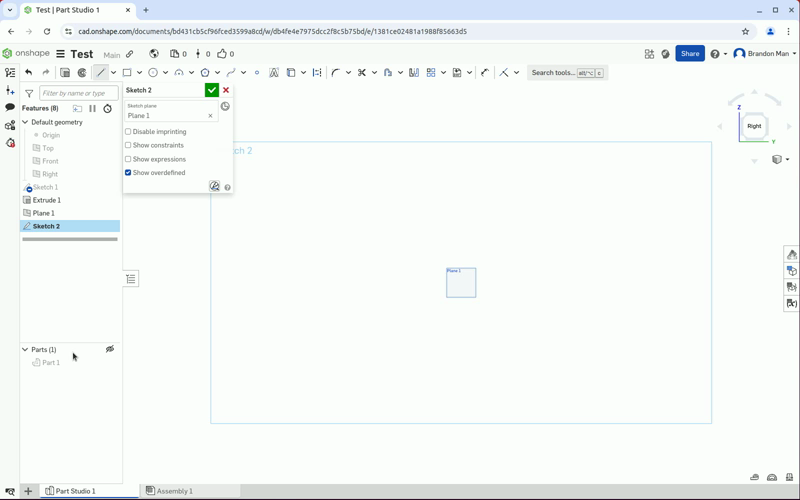
key_down(shift)
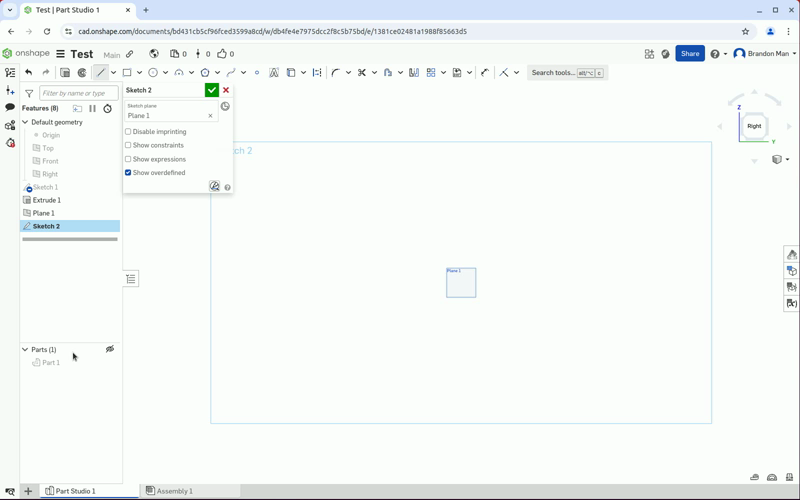
mouse_move(417, 278)
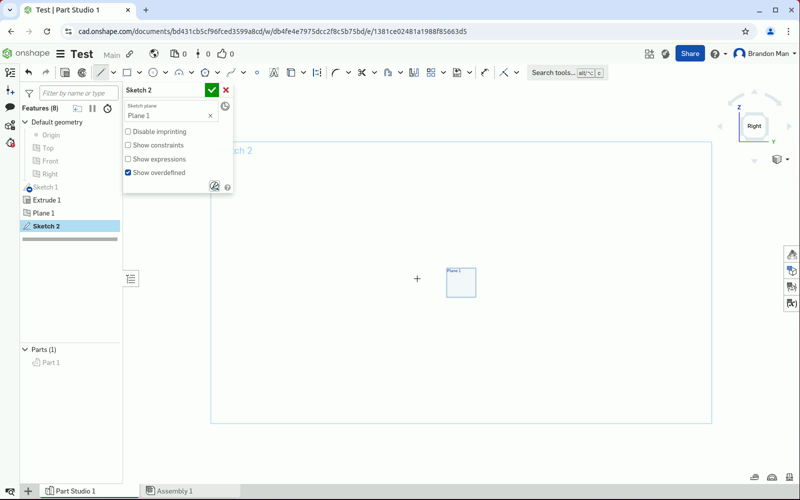
click(417, 278)
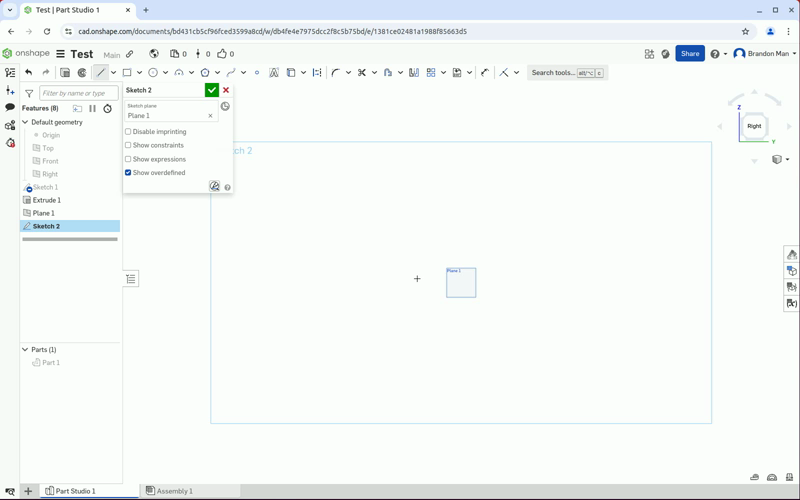
key_up(shift)
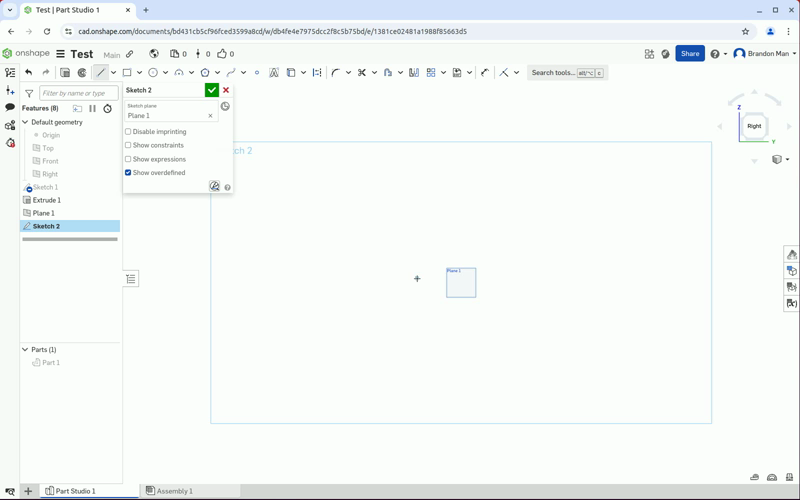
key_down(shift)
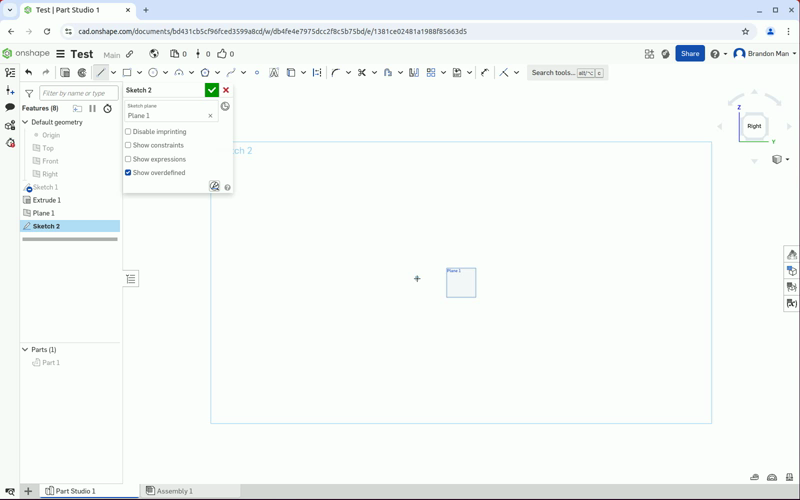
mouse_move(447, 278)
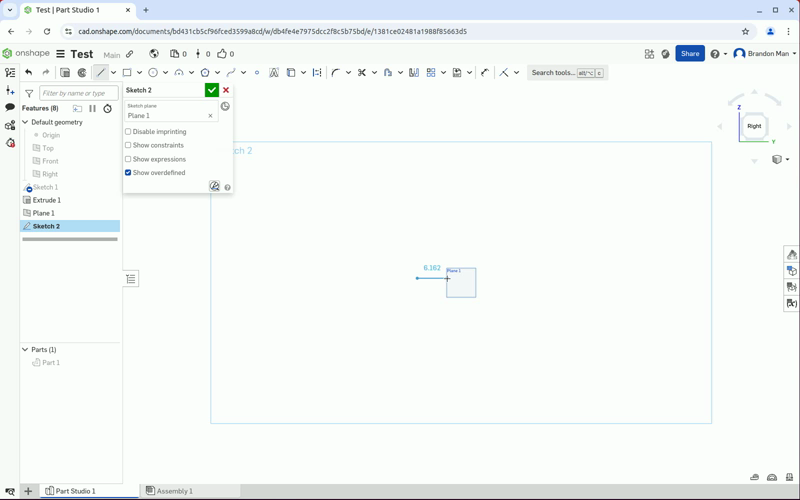
mouse_move(417, 286)
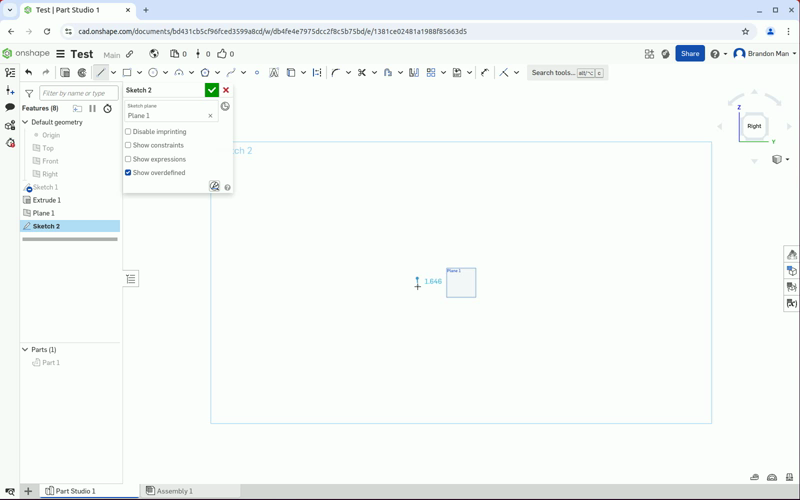
click(417, 286)
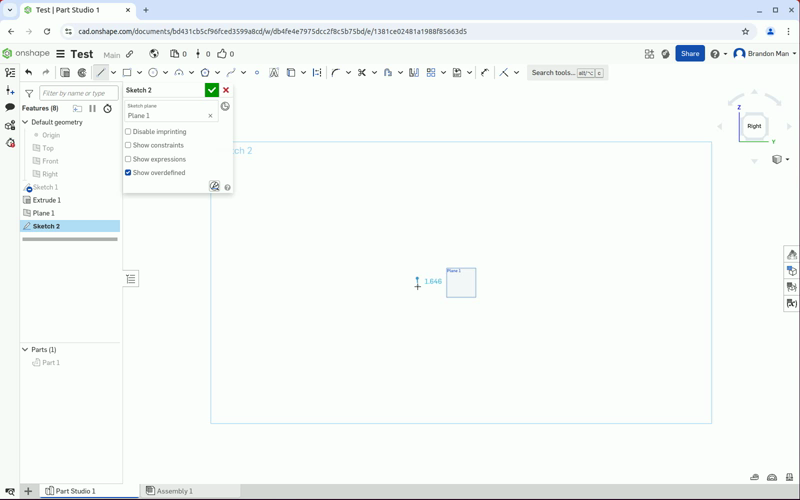
key_up(shift)
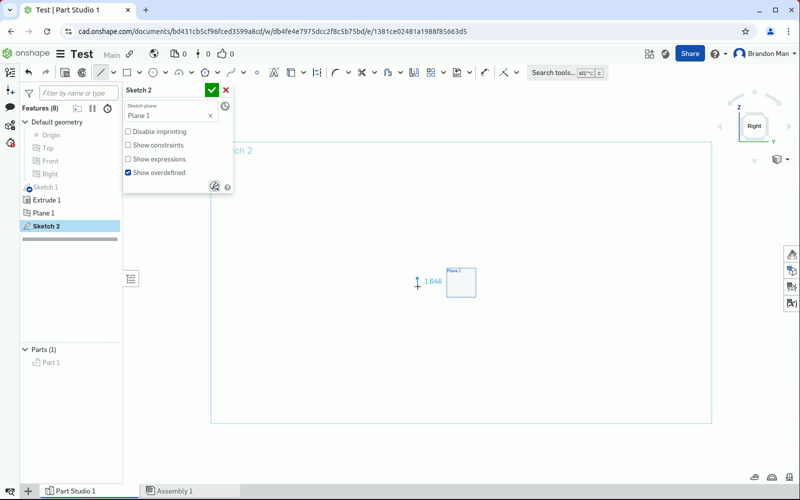
key_down(shift)
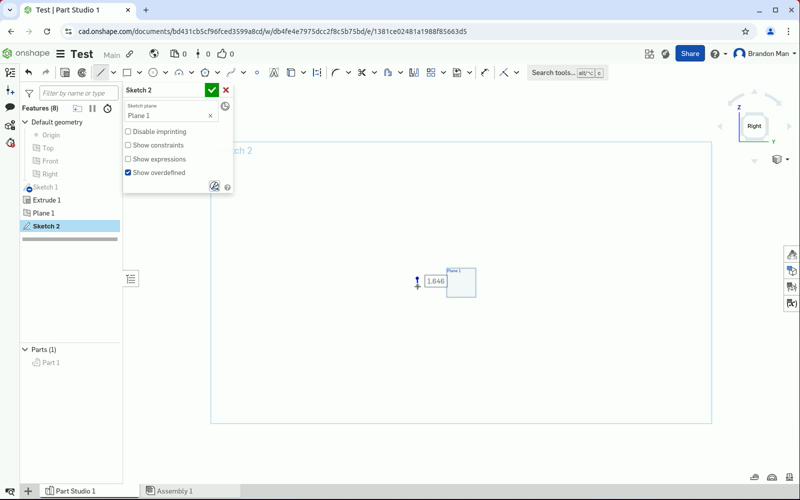
mouse_move(447, 286)
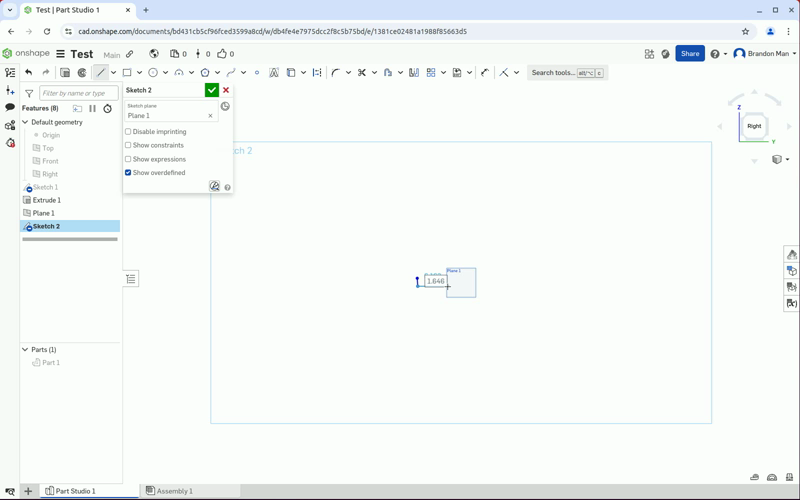
mouse_move(427, 286)
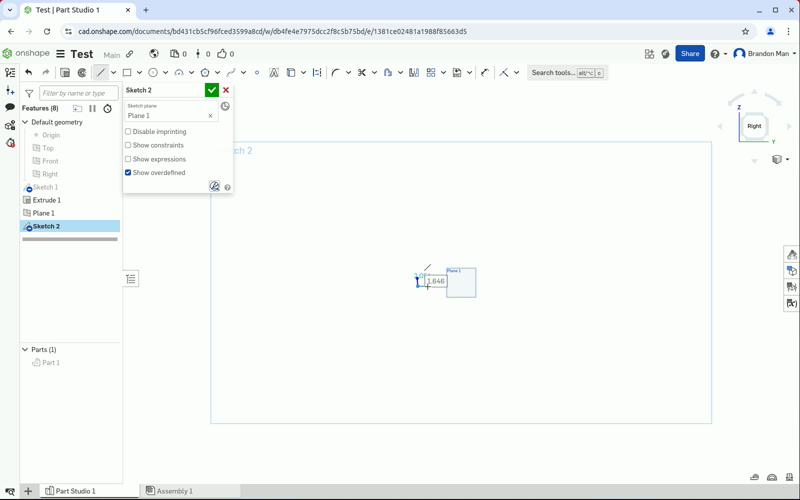
click(427, 286)
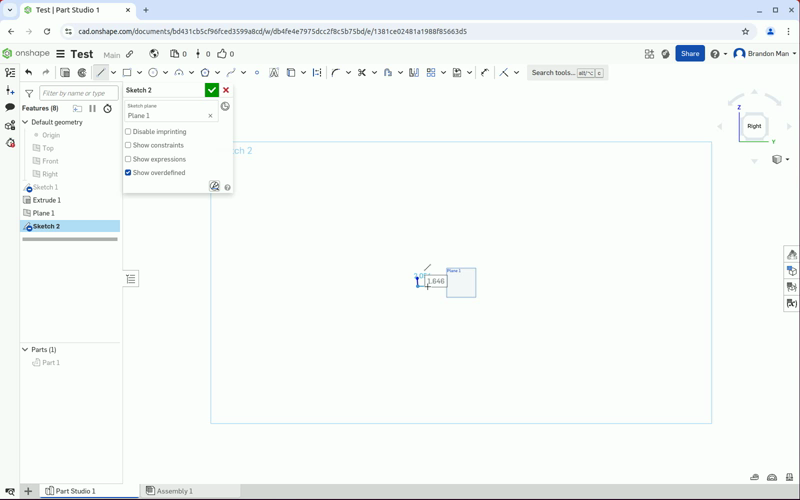
key_up(shift)
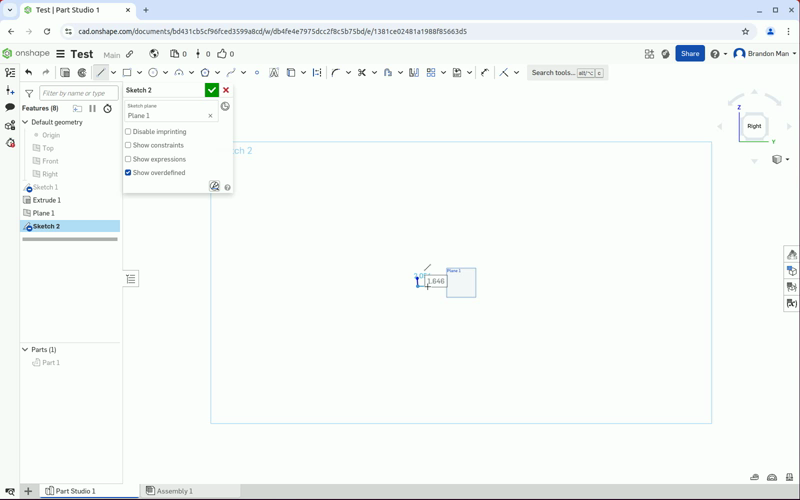
key_down(shift)
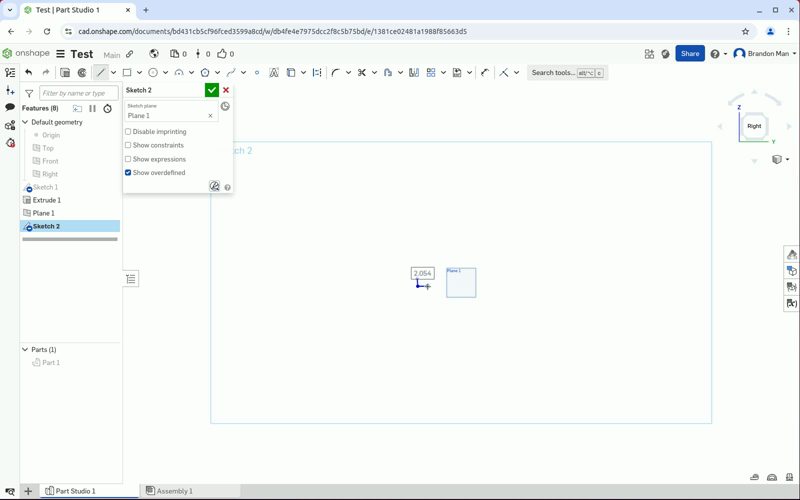
mouse_move(457, 286)
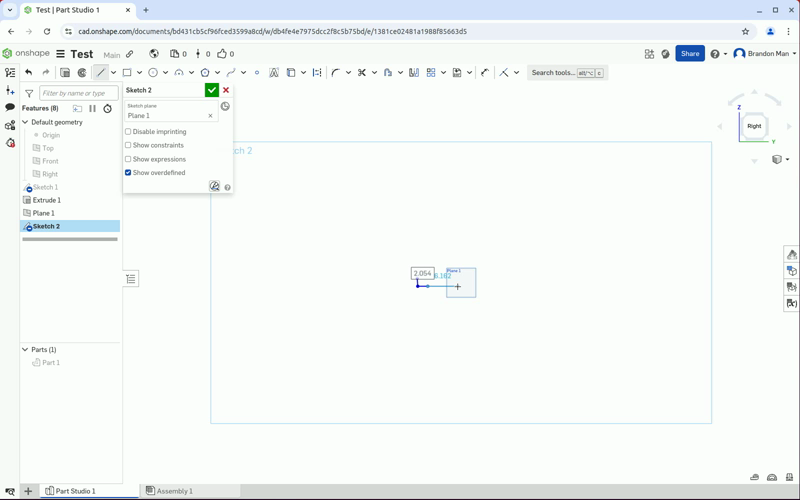
mouse_move(427, 285)
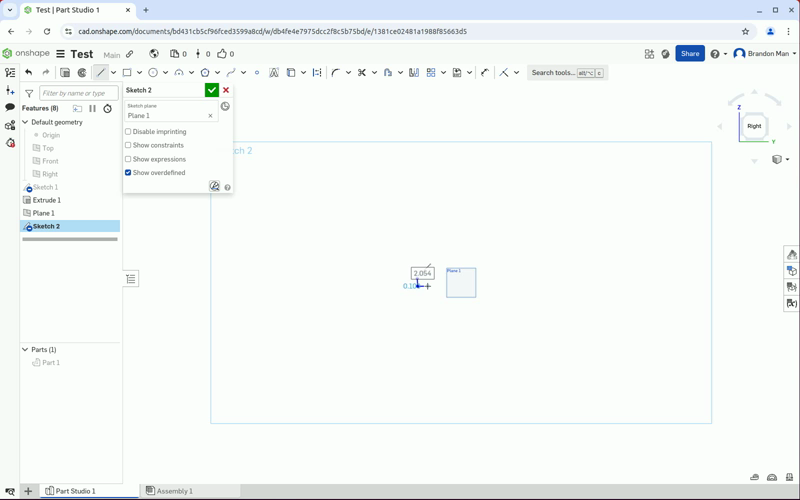
scroll(6)
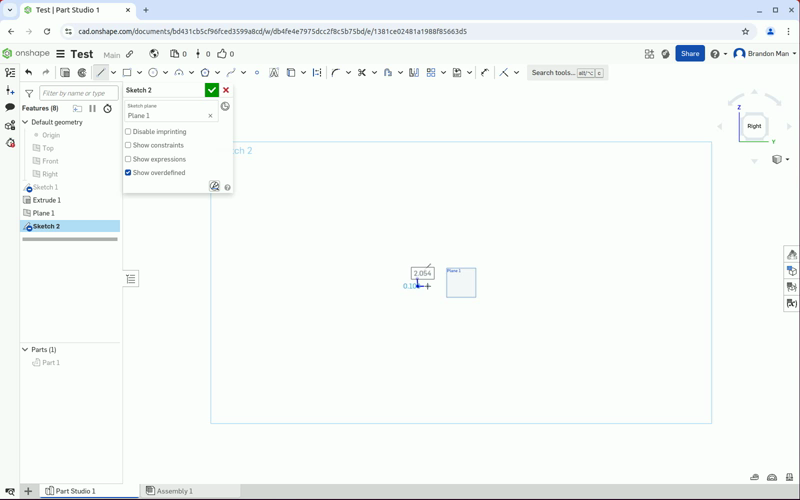
scroll(6)
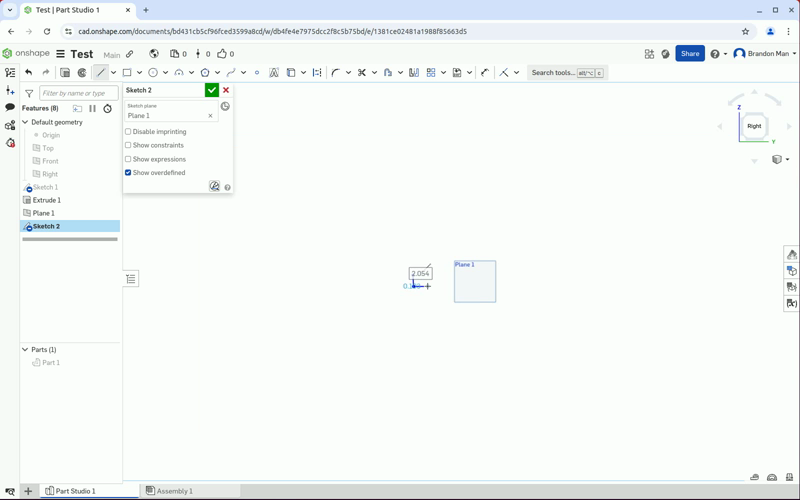
scroll(6)
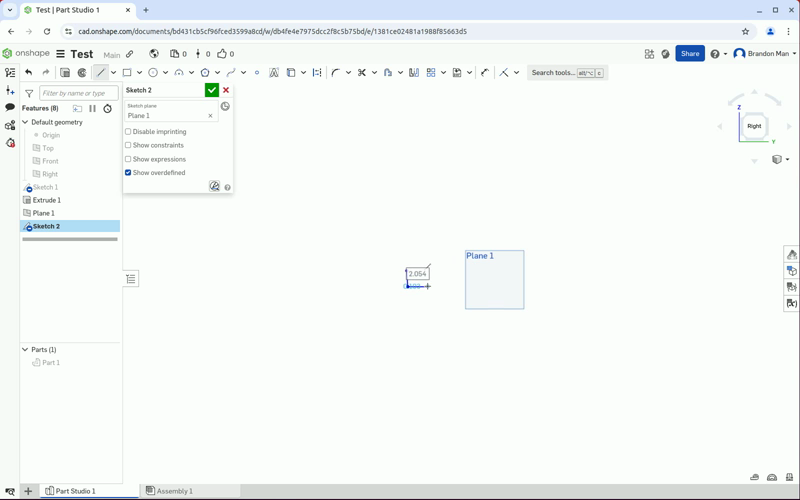
scroll(6)
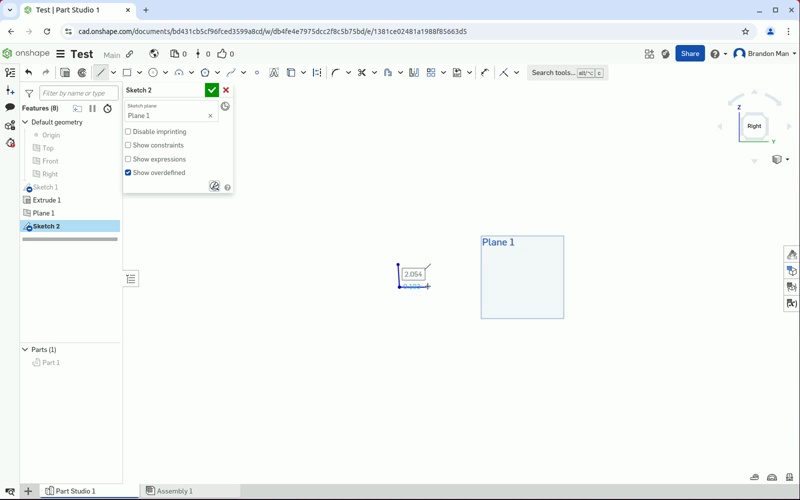
scroll(6)
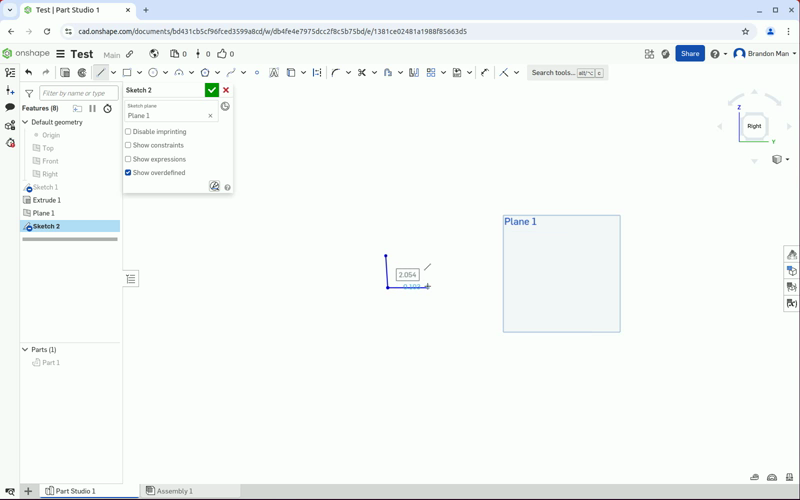
scroll(6)
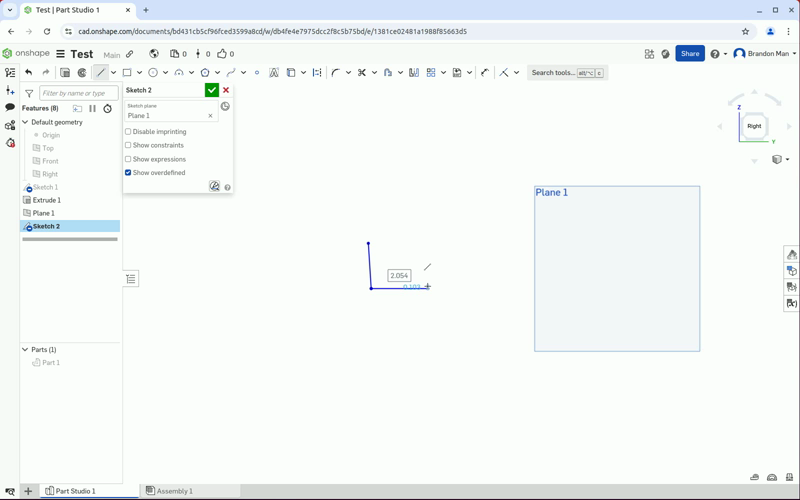
scroll(6)
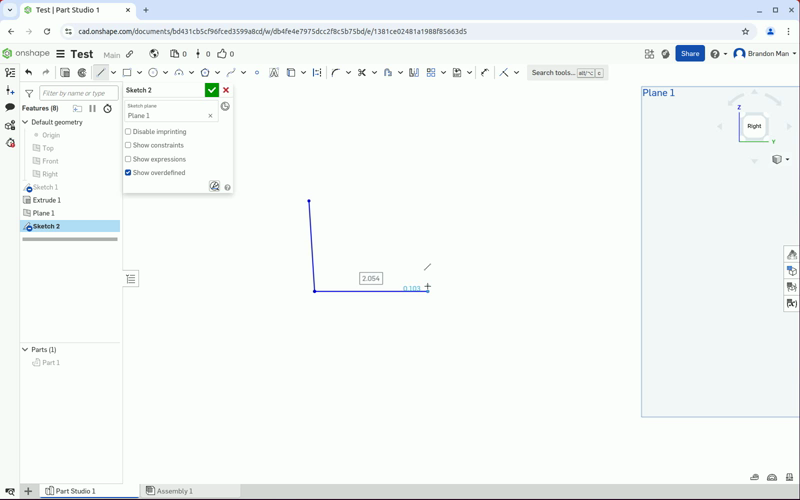
click(427, 285)
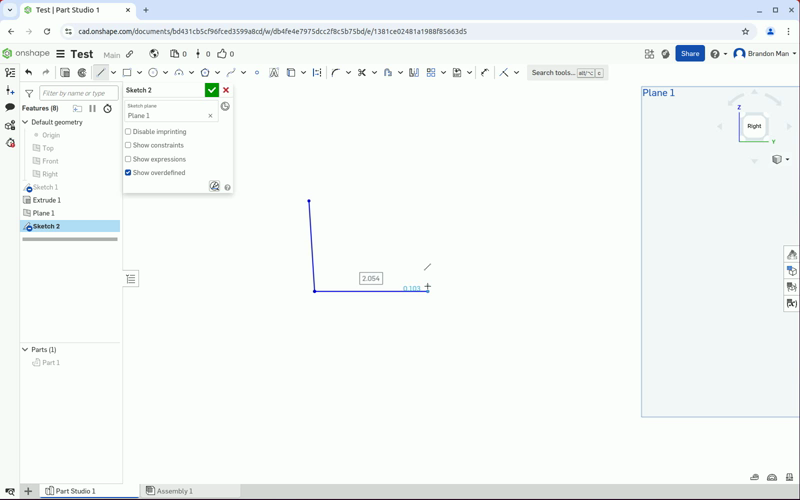
scroll(-6)
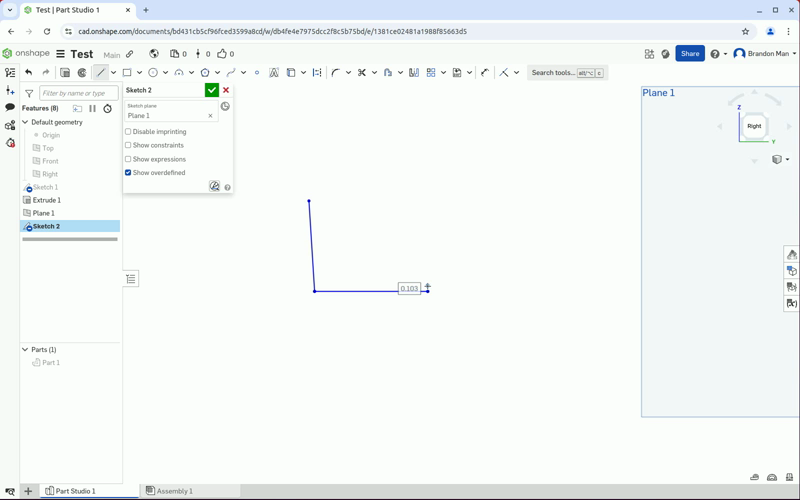
scroll(-6)
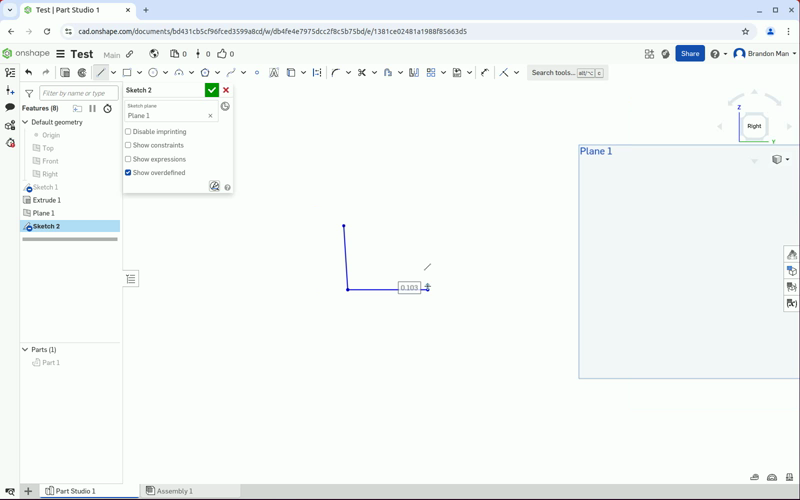
scroll(-6)
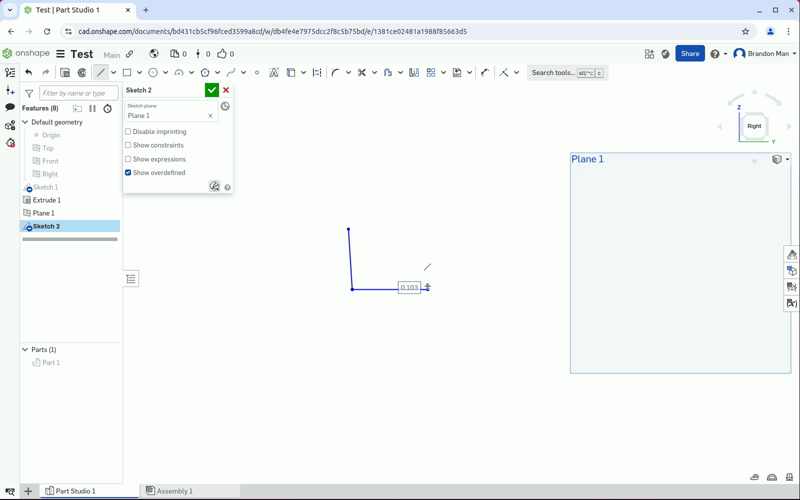
scroll(-6)
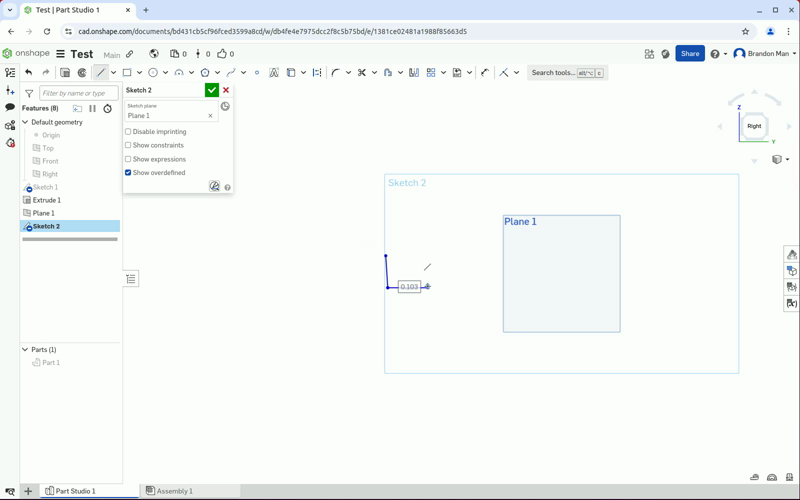
scroll(-6)
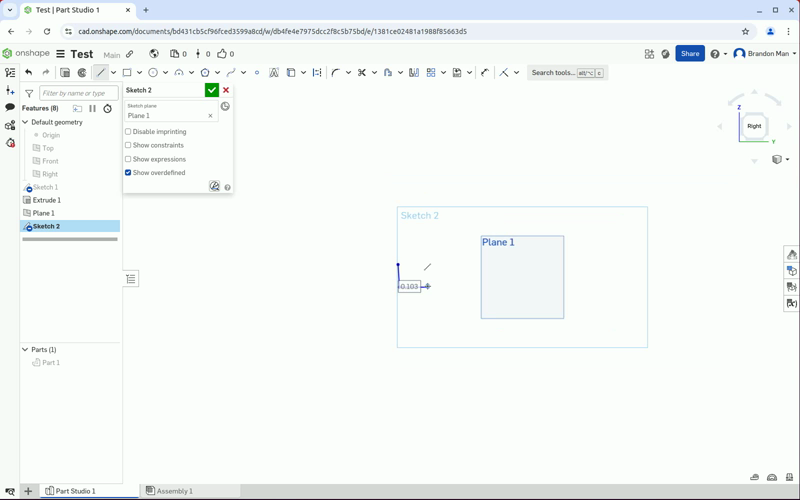
scroll(-6)
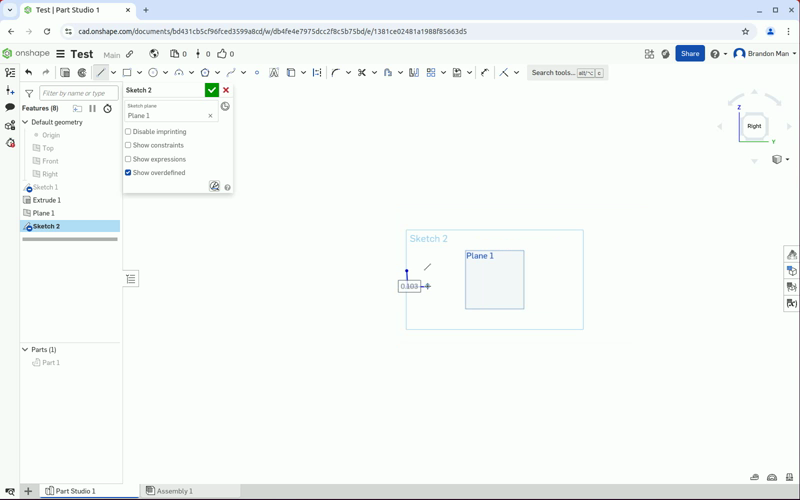
scroll(-6)
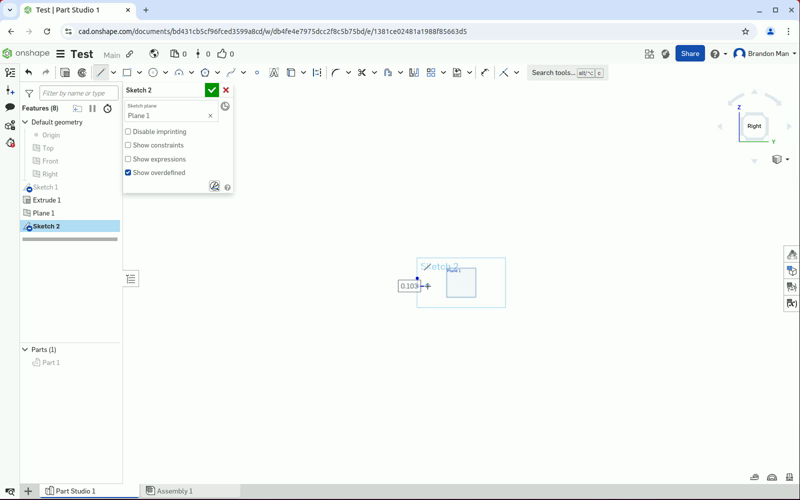
key_up(shift)
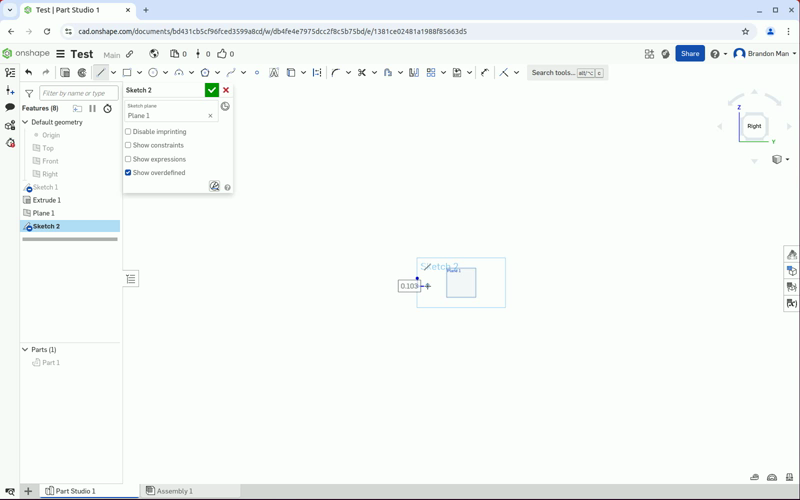
key_down(shift)
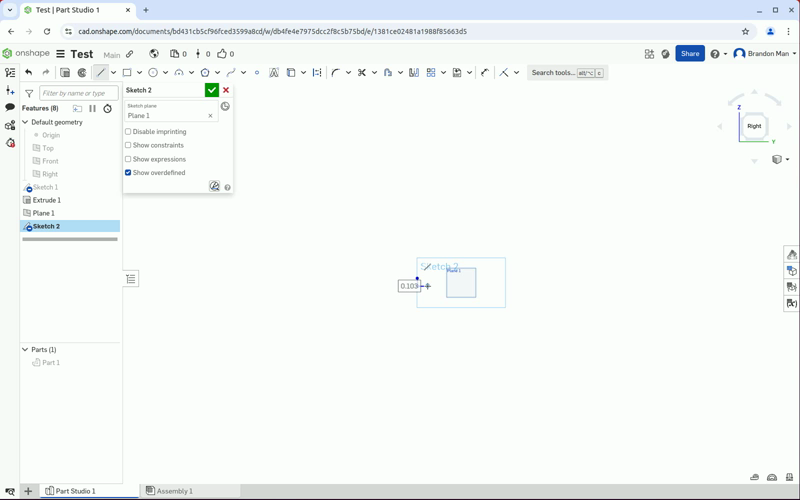
mouse_move(457, 285)
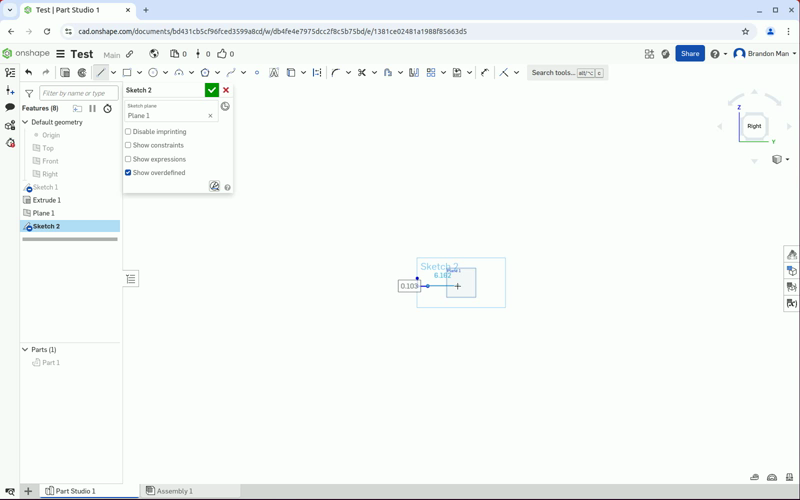
mouse_move(418, 285)
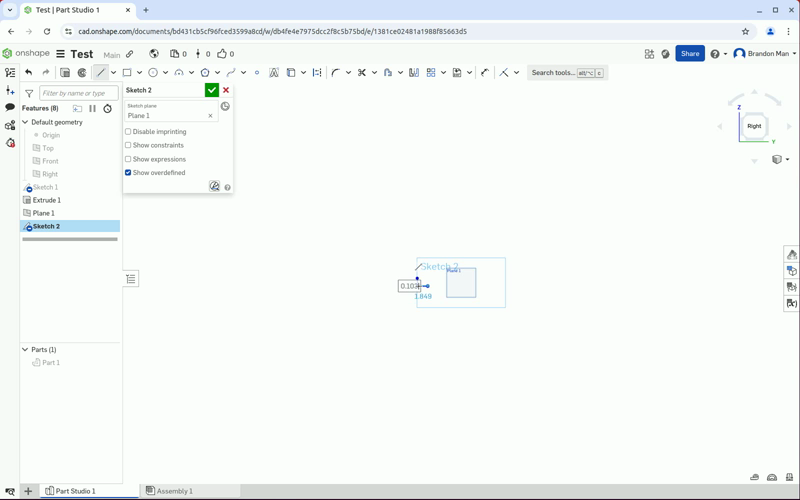
scroll(6)
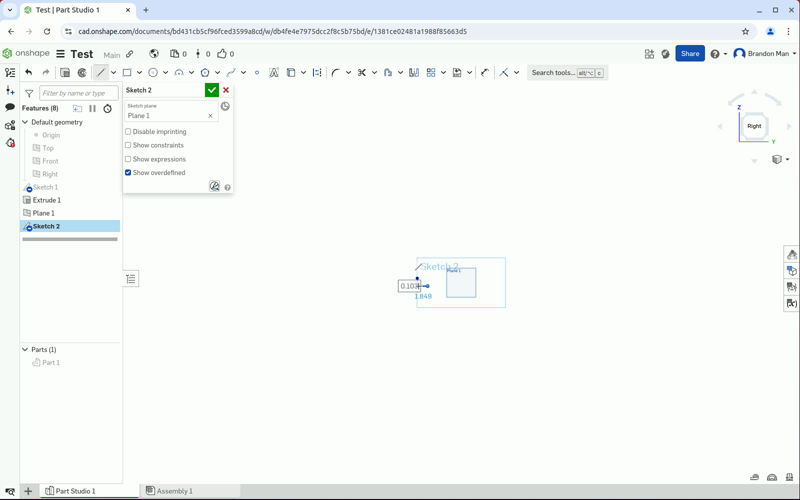
scroll(6)
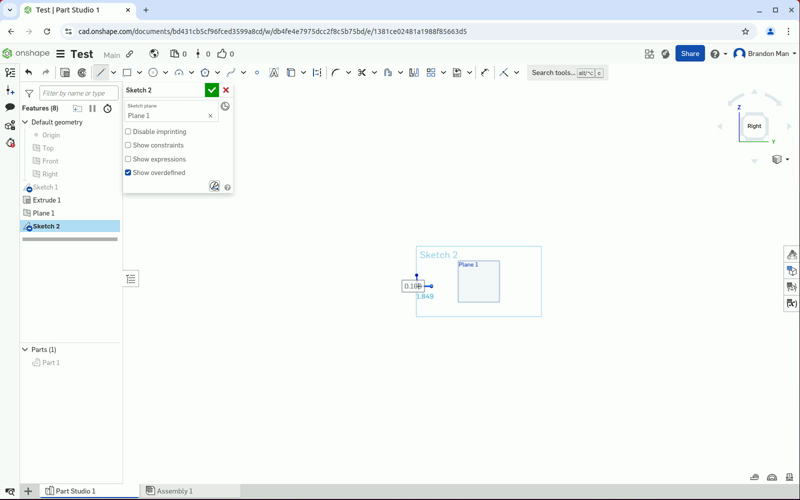
scroll(6)
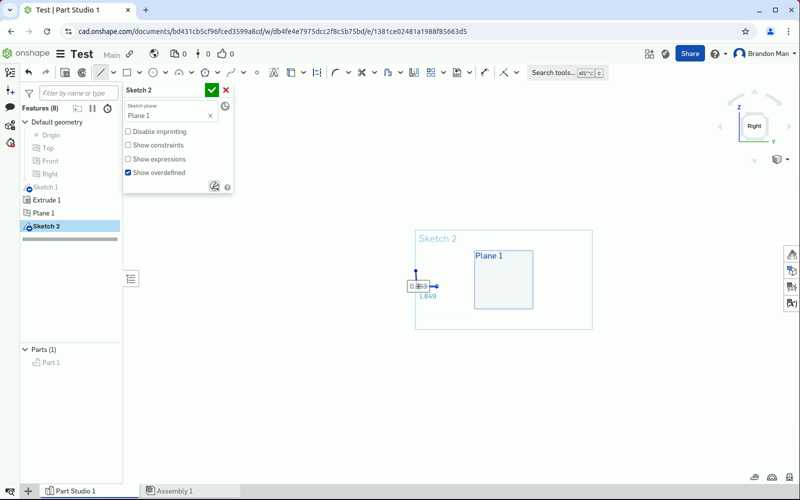
scroll(6)
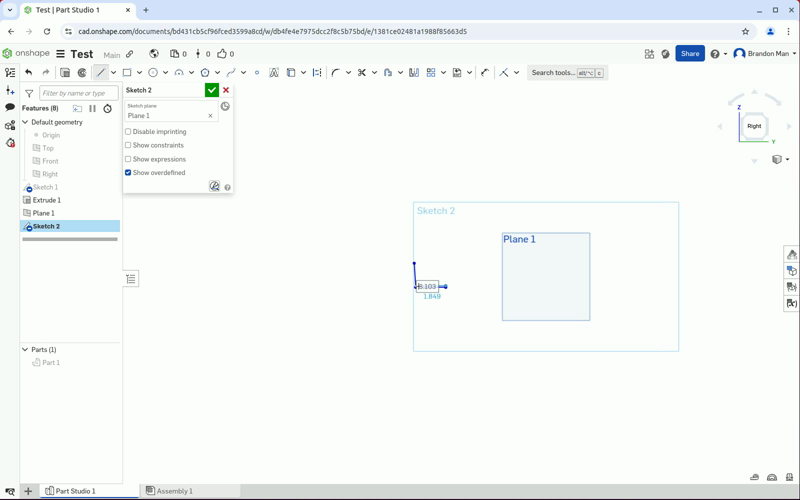
scroll(6)
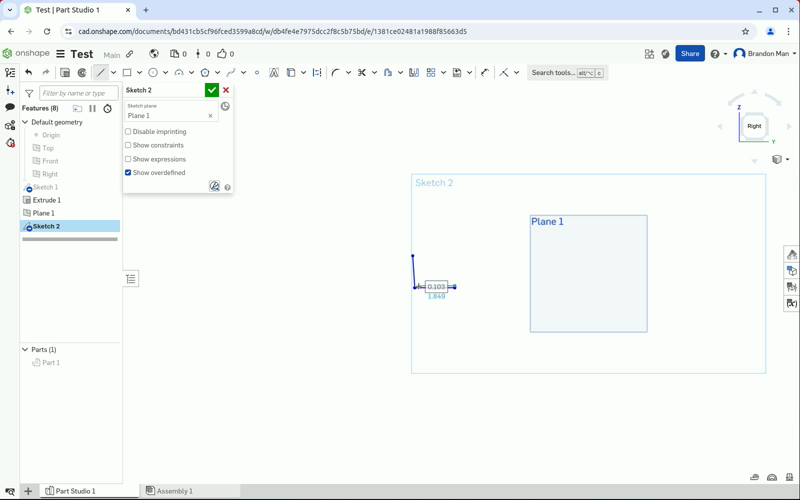
scroll(6)
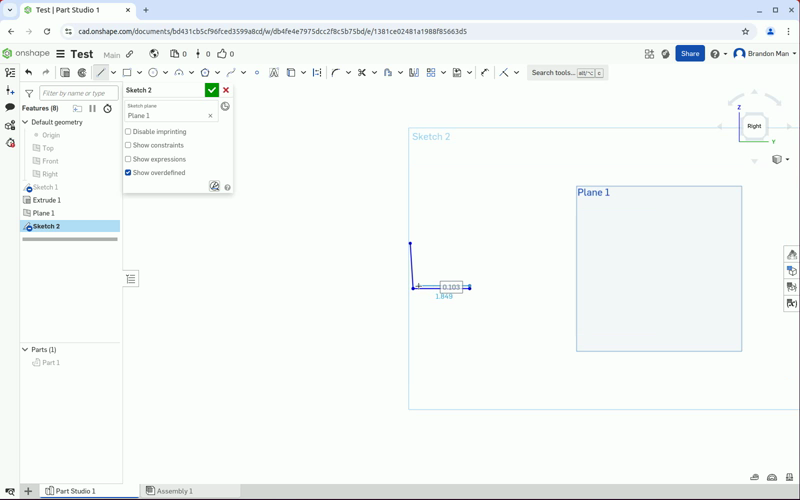
scroll(6)
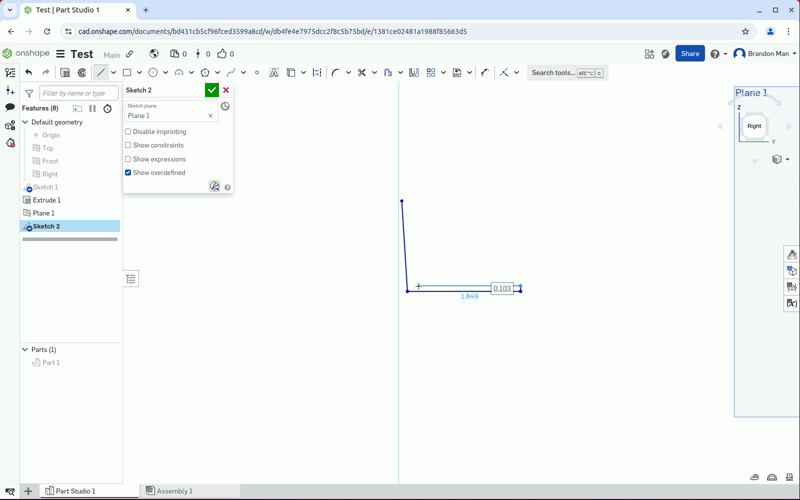
click(418, 285)
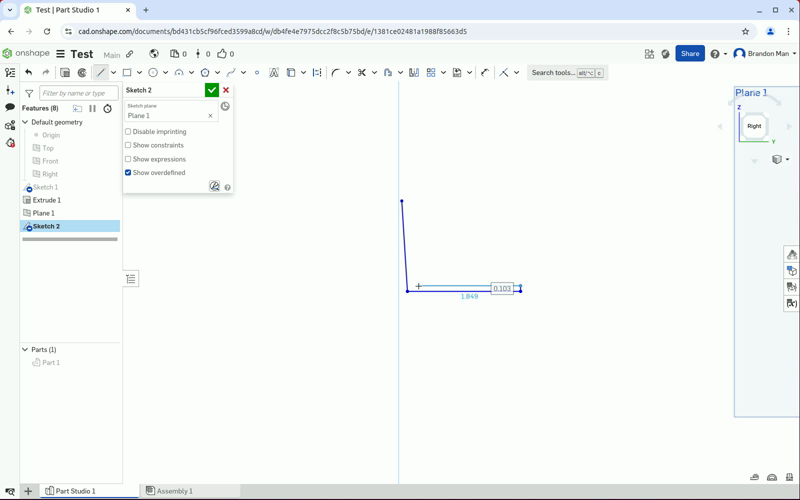
scroll(-6)
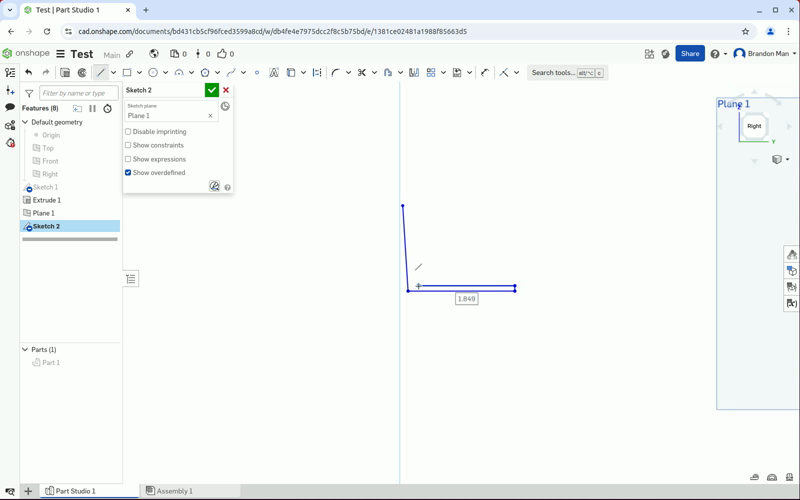
scroll(-6)
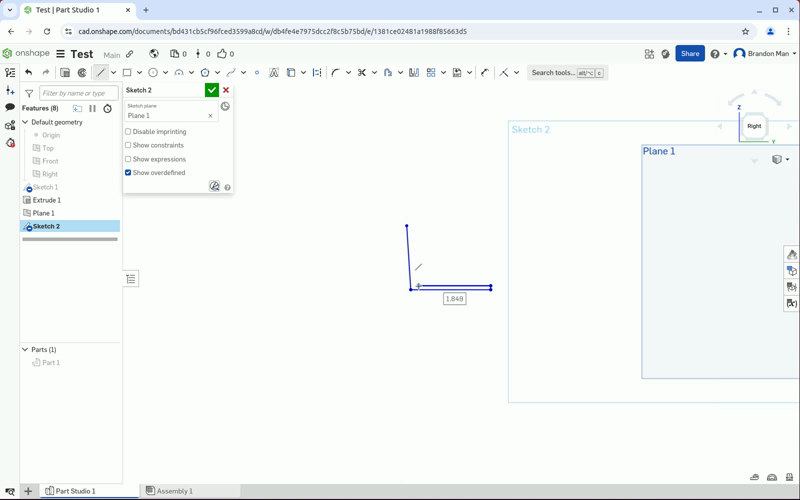
scroll(-6)
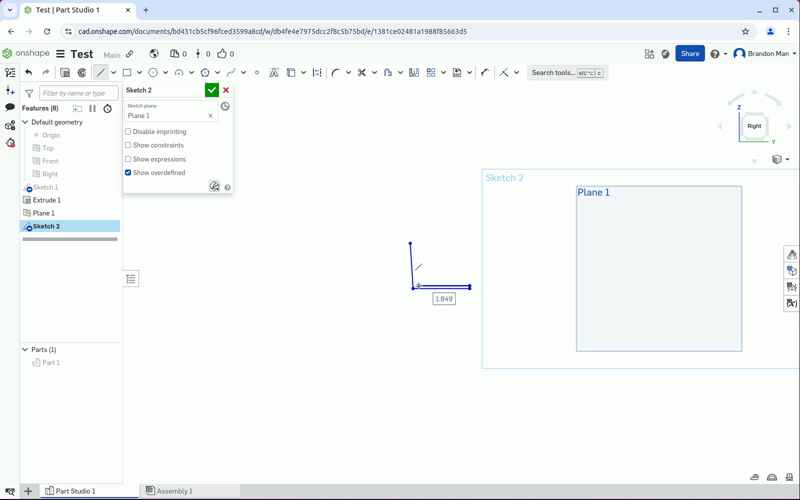
scroll(-6)
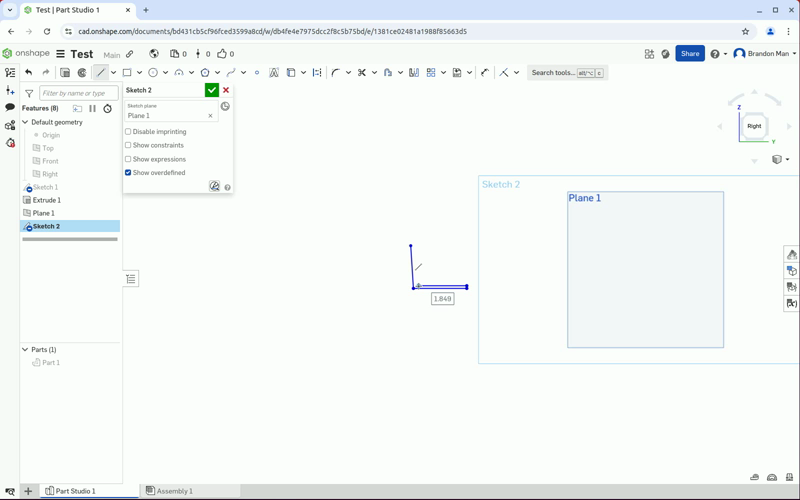
scroll(-6)
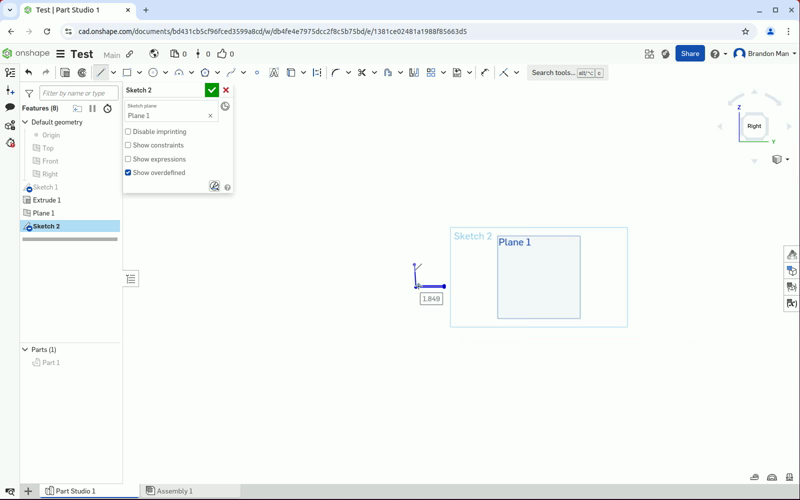
scroll(-6)
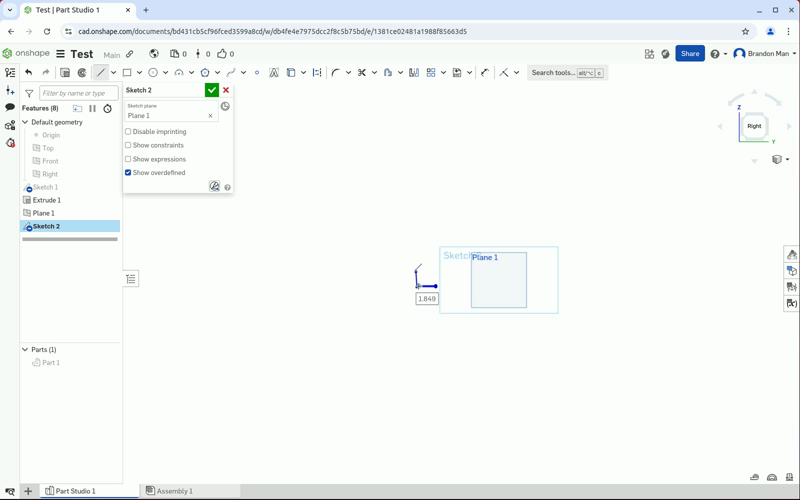
scroll(-6)
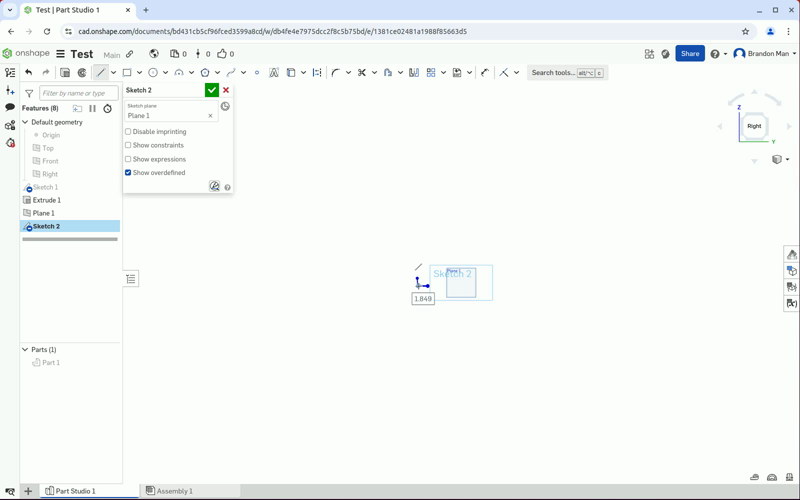
key_up(shift)
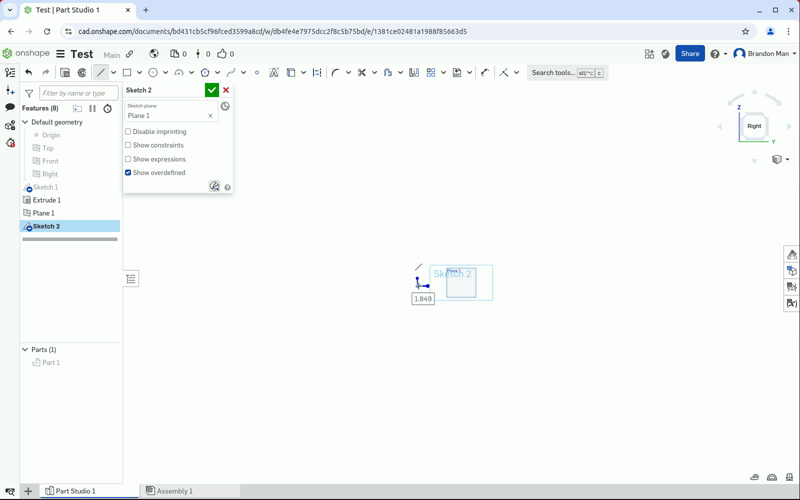
key_down(shift)
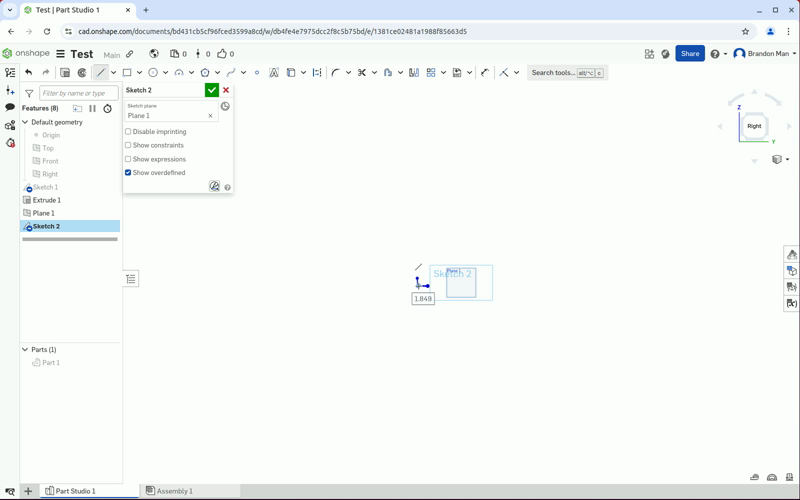
mouse_move(448, 285)
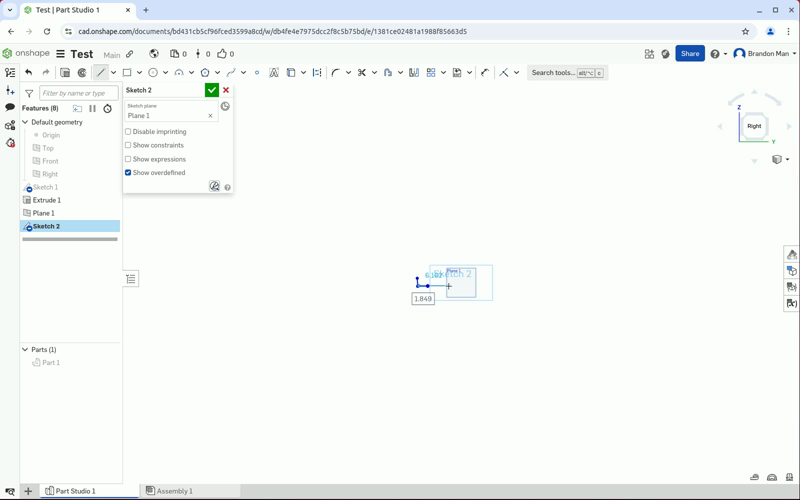
mouse_move(418, 278)
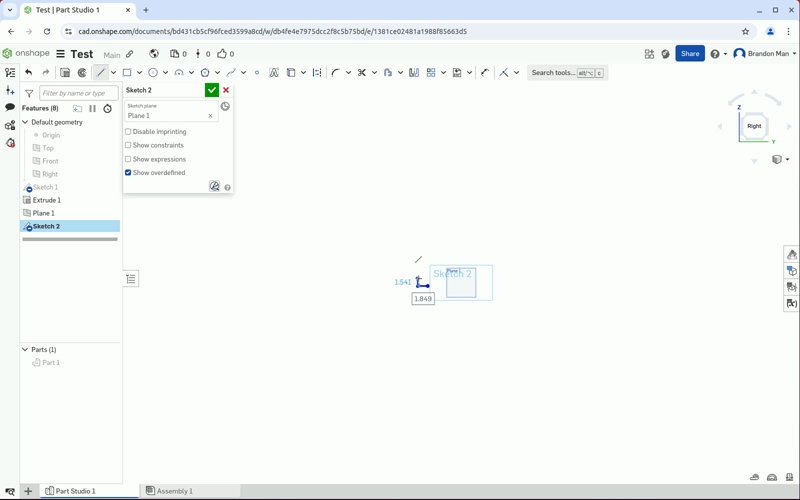
scroll(6)
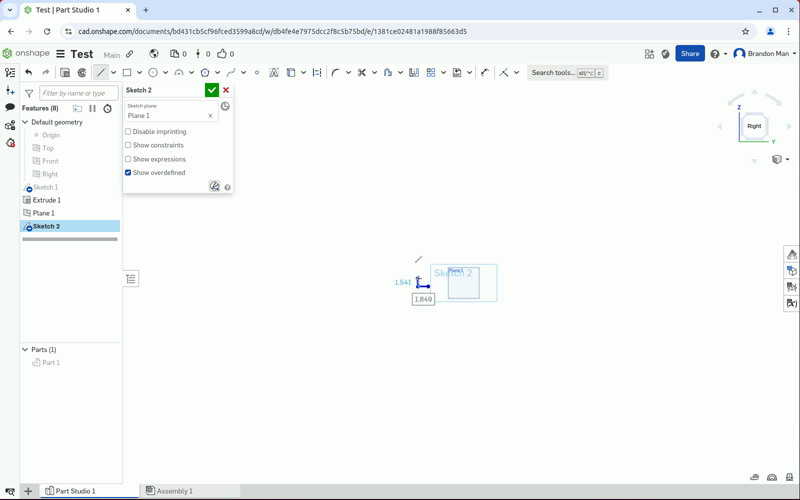
scroll(6)
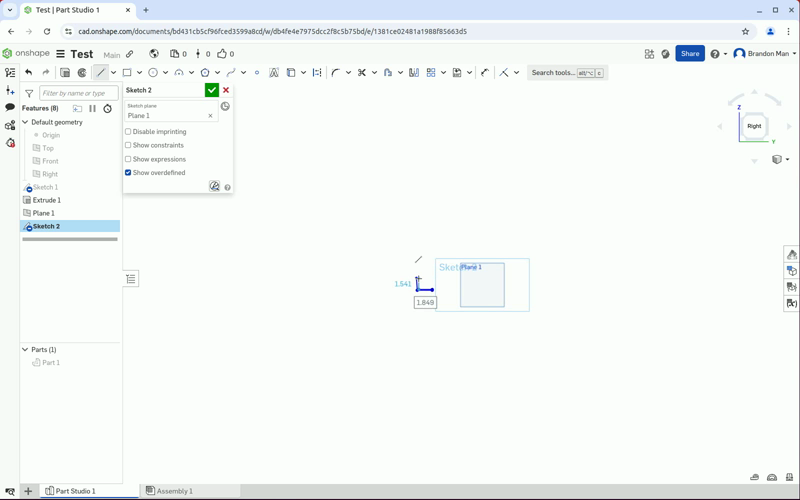
scroll(6)
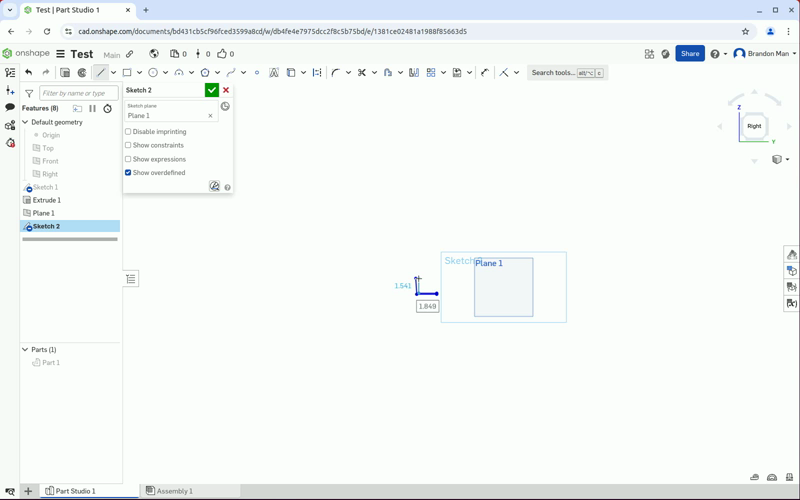
scroll(6)
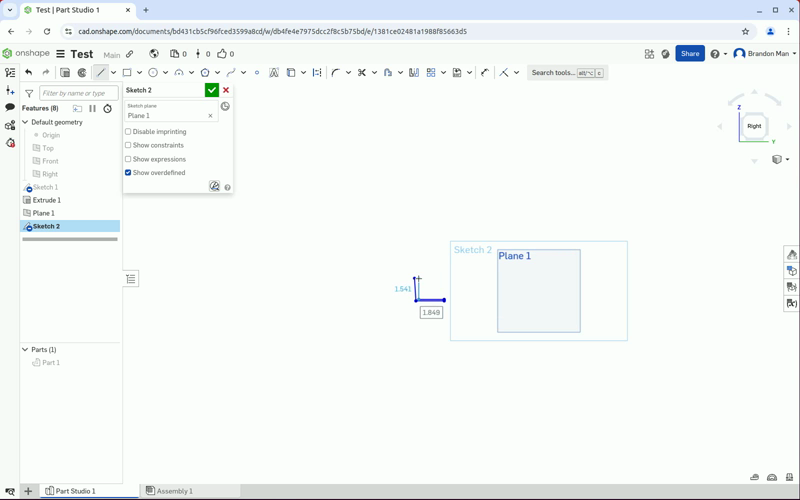
scroll(6)
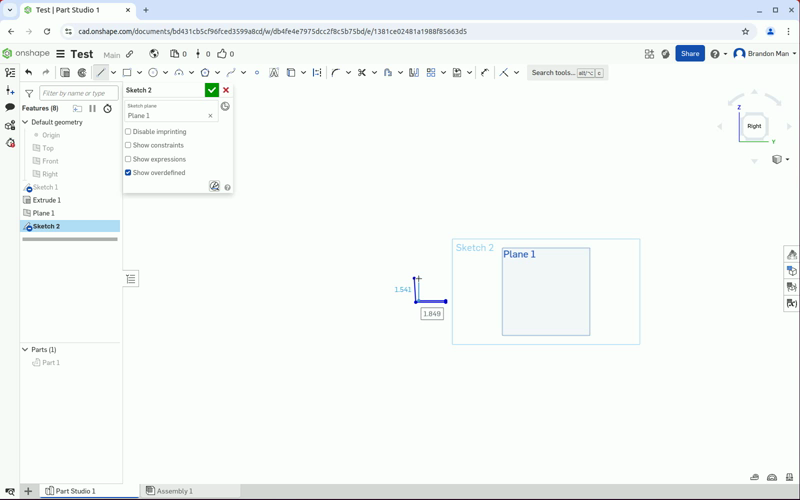
scroll(6)
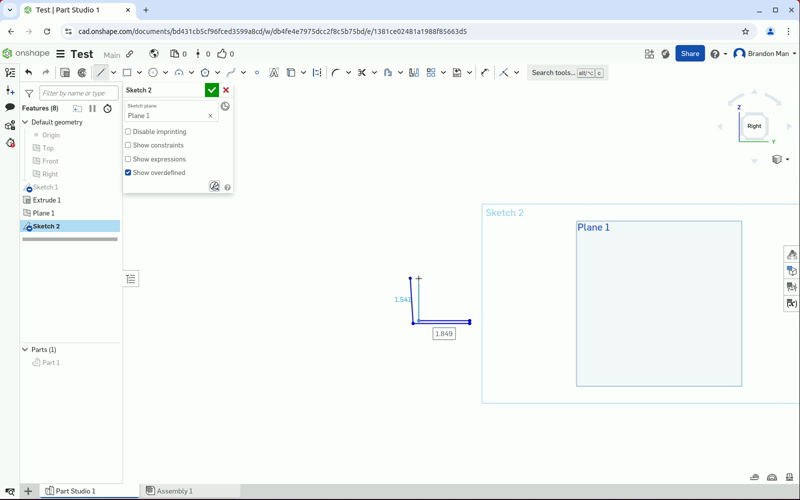
scroll(6)
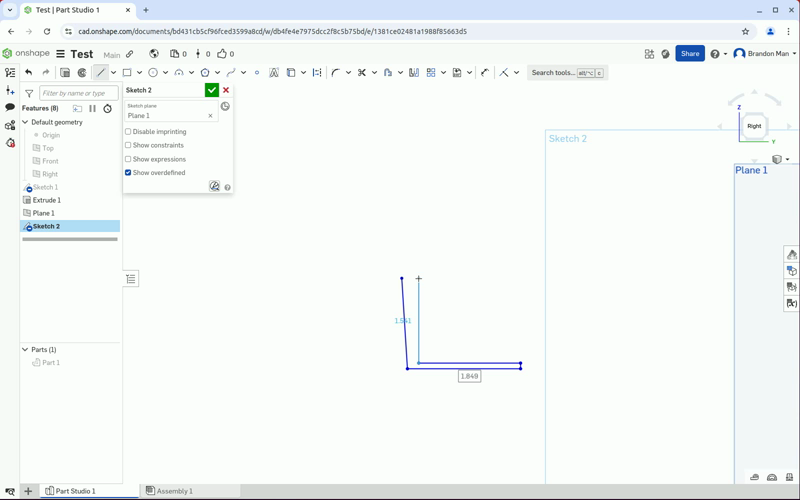
click(418, 278)
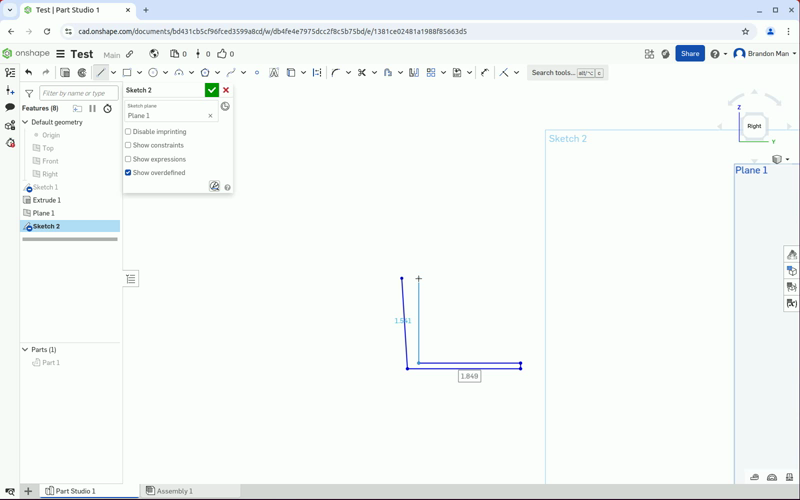
scroll(-6)
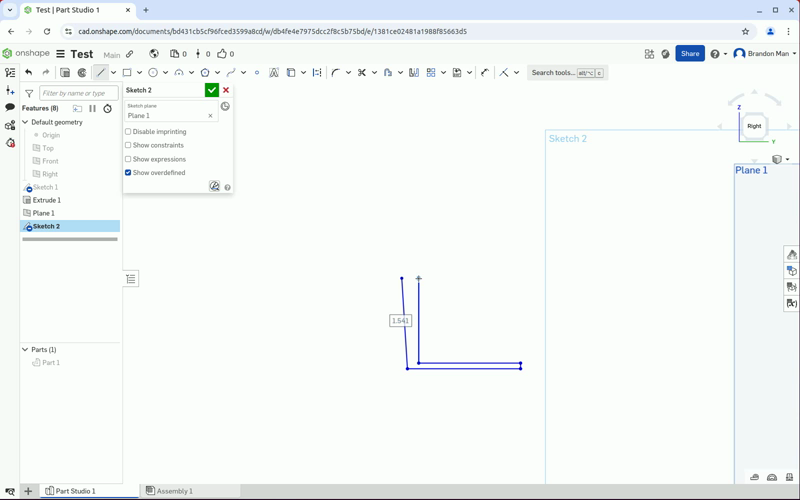
scroll(-6)
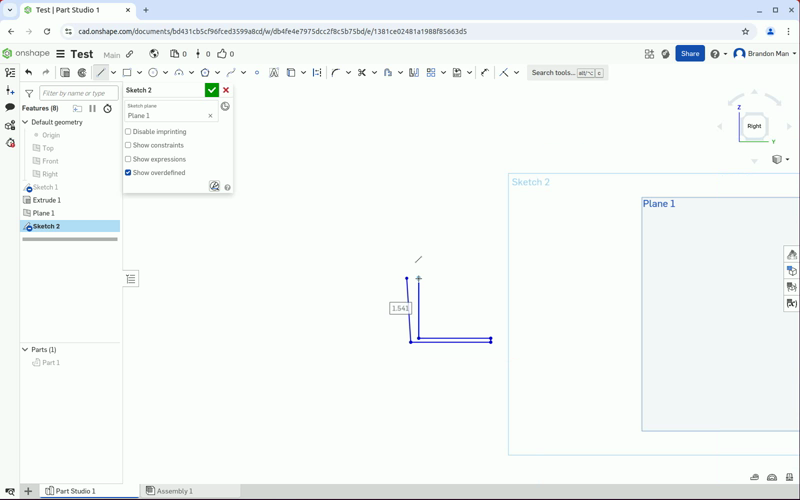
scroll(-6)
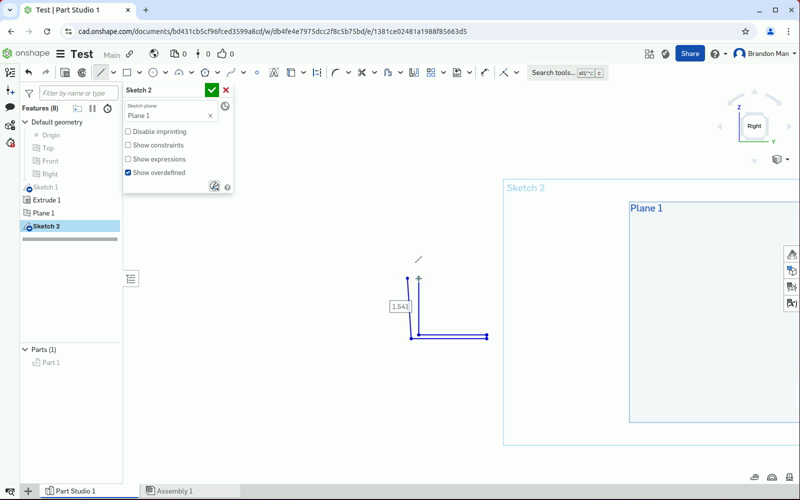
scroll(-6)
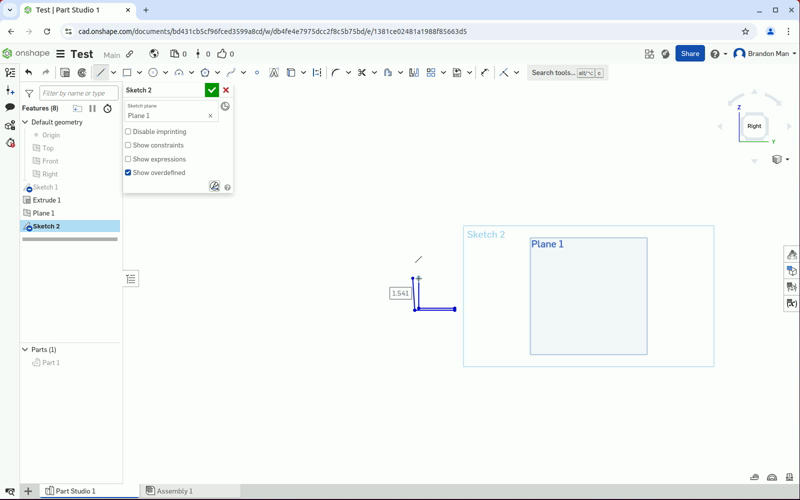
scroll(-6)
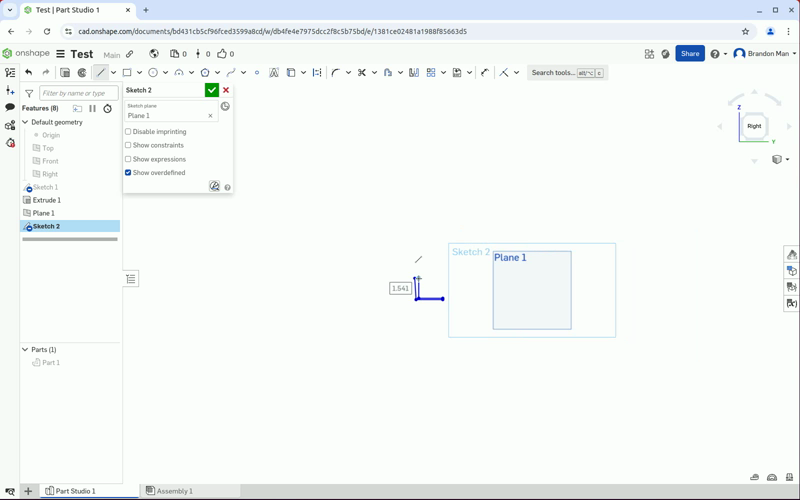
scroll(-6)
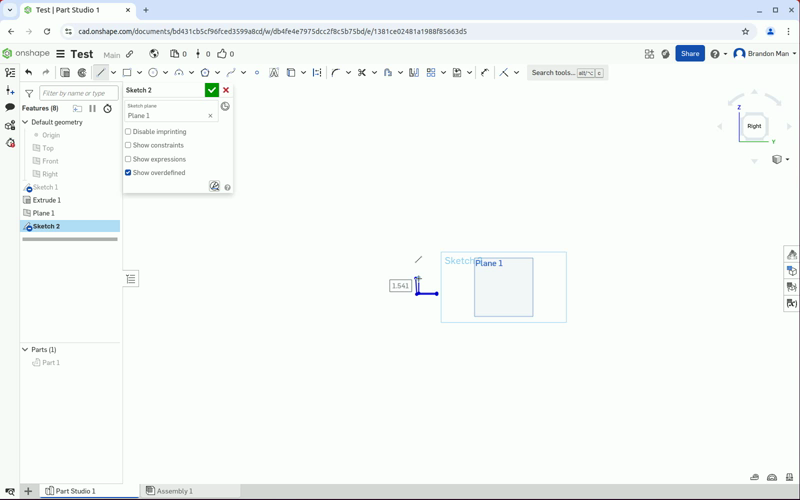
scroll(-6)
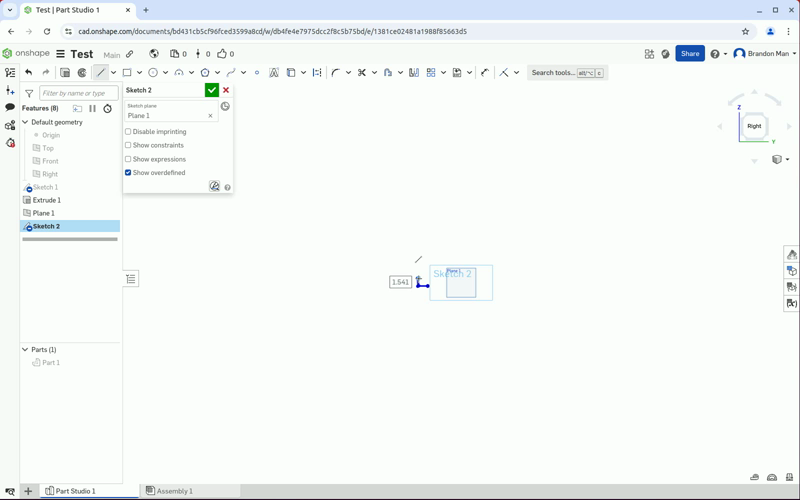
key_up(shift)
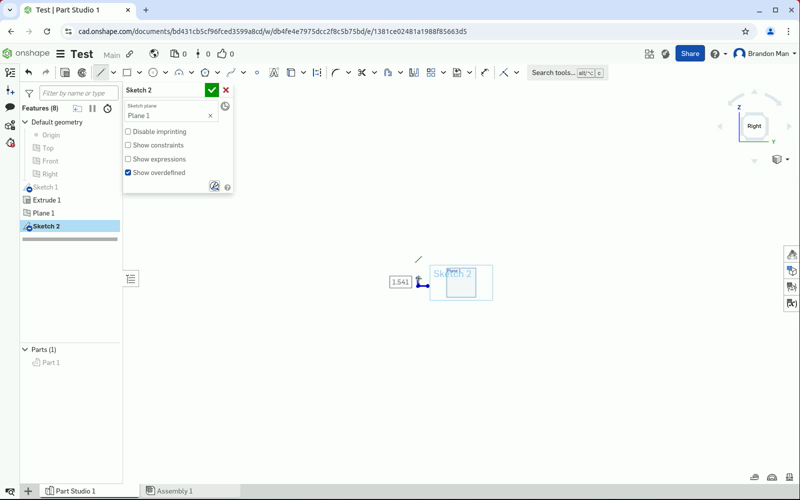
mouse_move(448, 278)
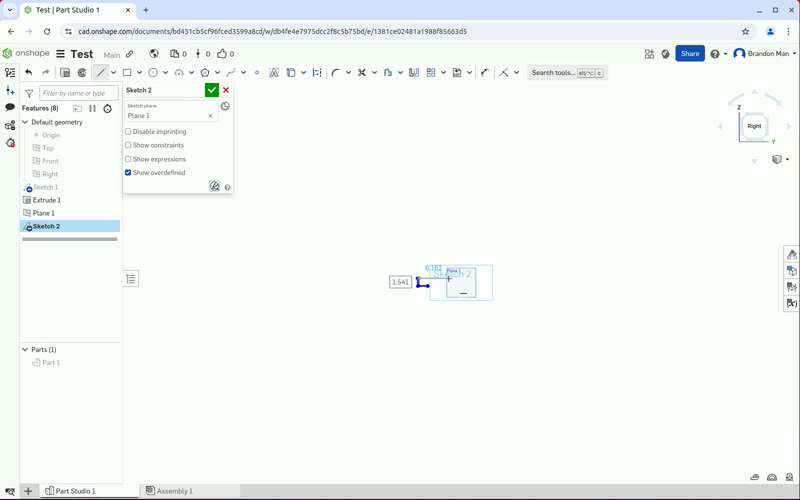
key_down(shift)
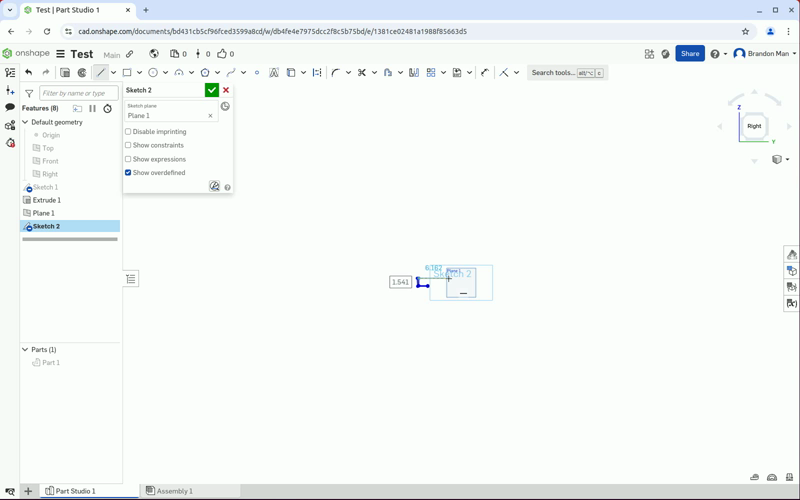
mouse_move(417, 278)
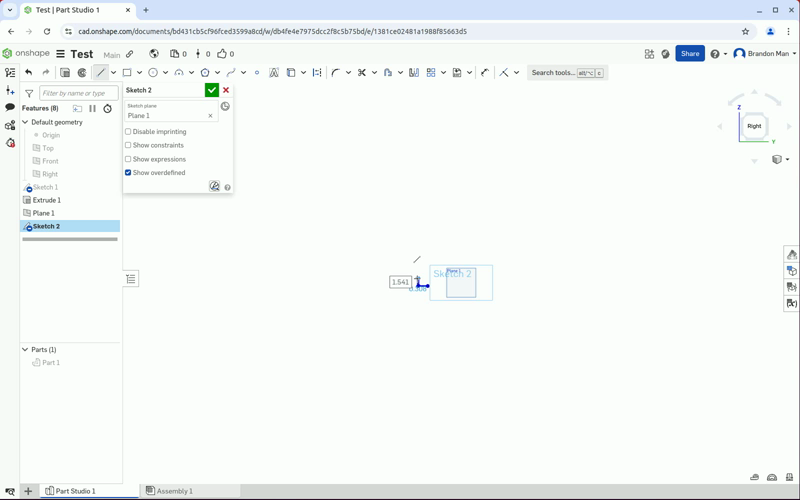
scroll(6)
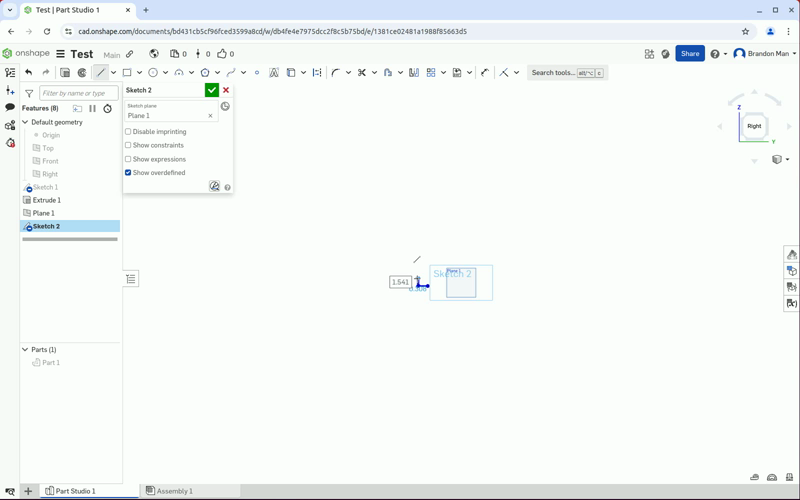
scroll(6)
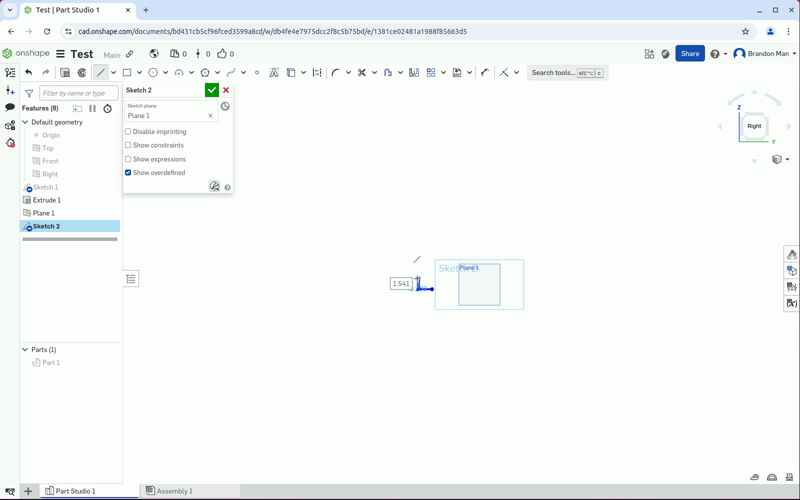
scroll(6)
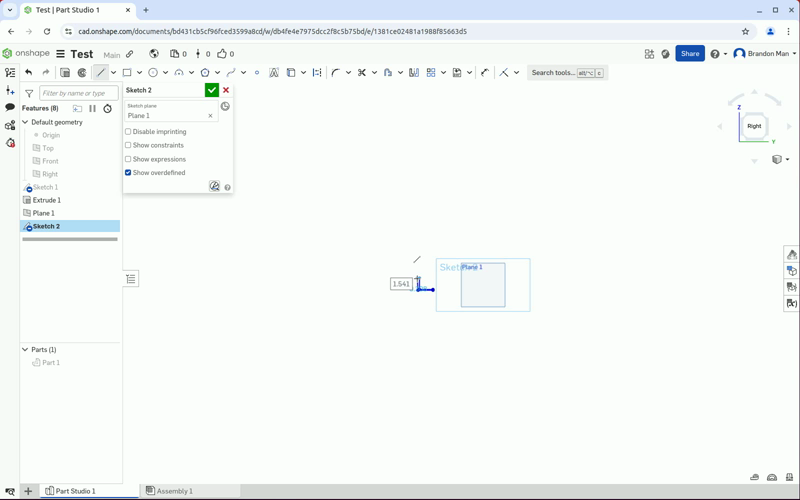
scroll(6)
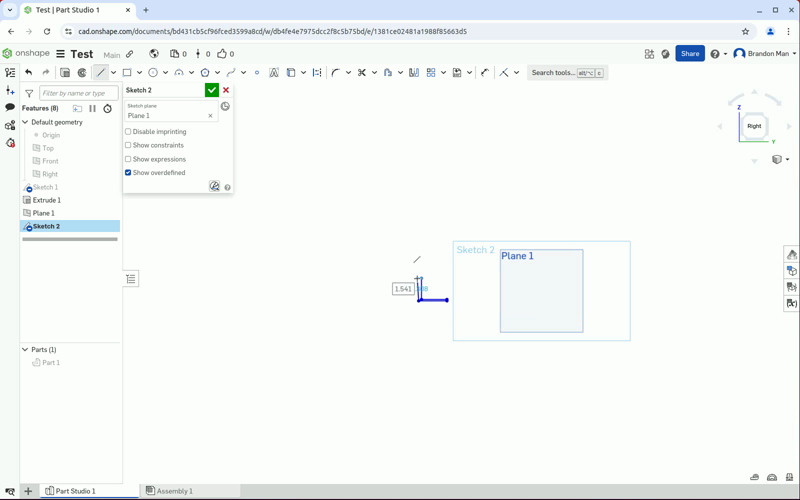
scroll(6)
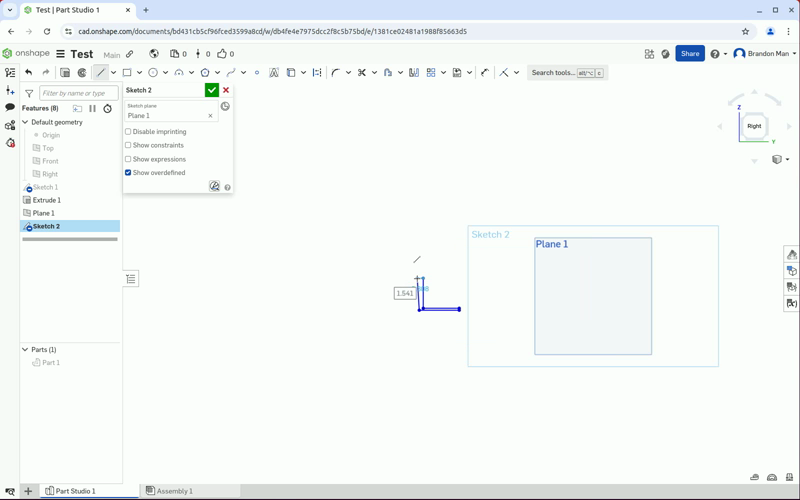
scroll(6)
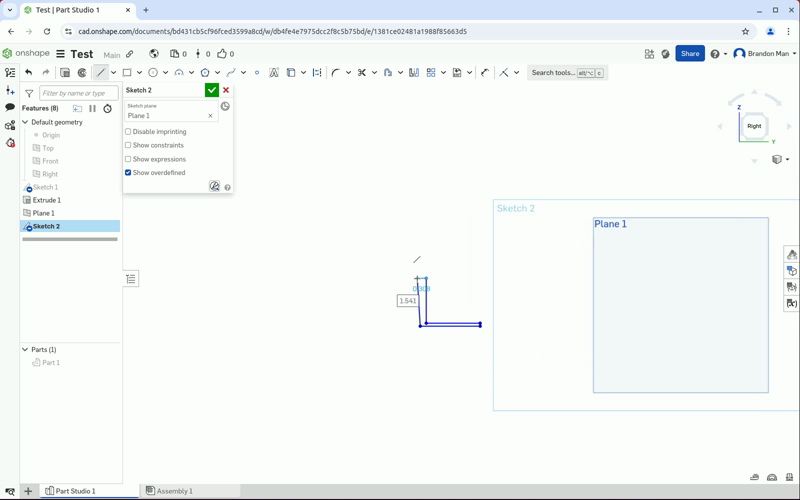
scroll(6)
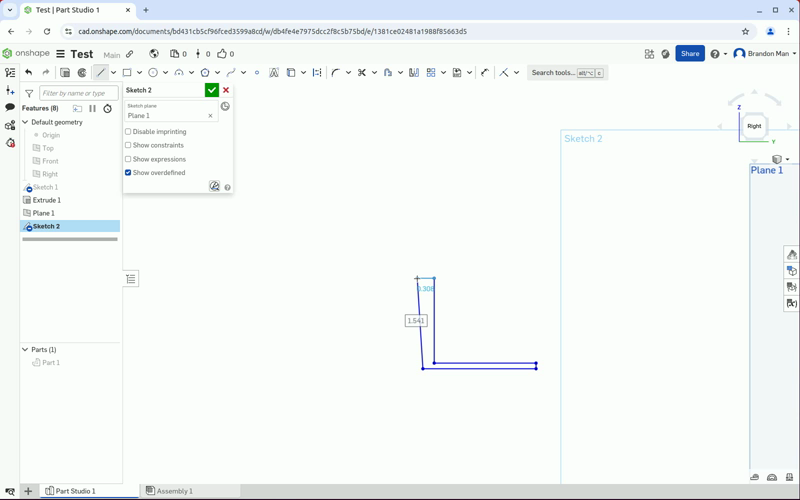
key_up(shift)
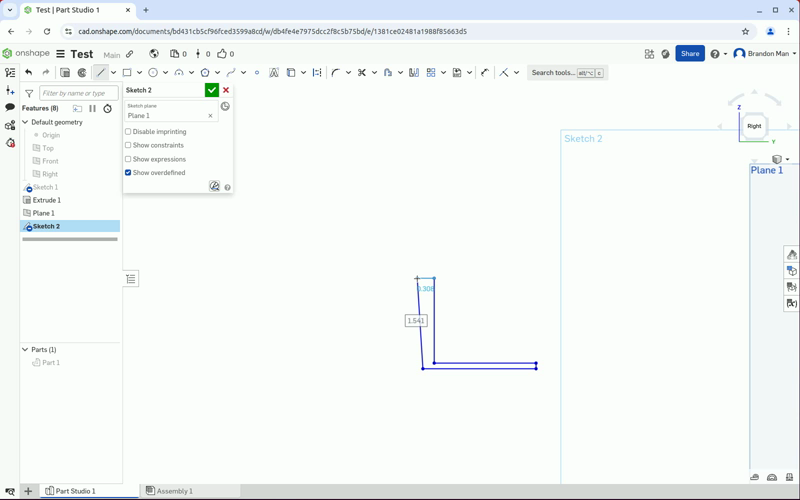
click(417, 278)
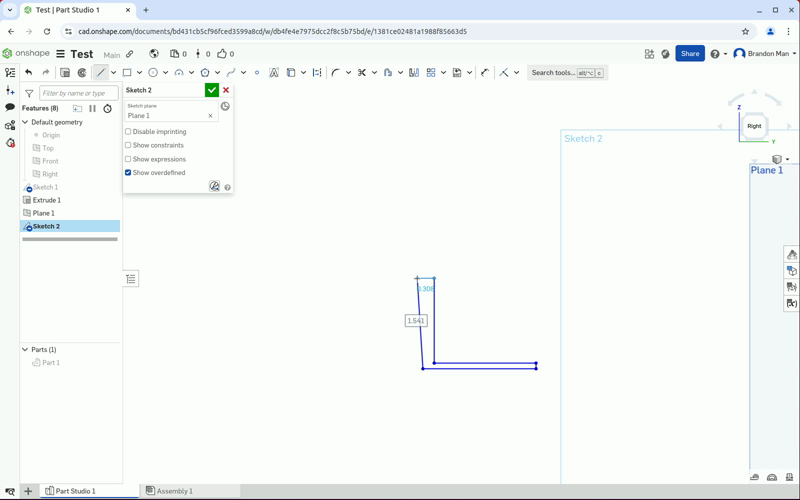
scroll(-6)
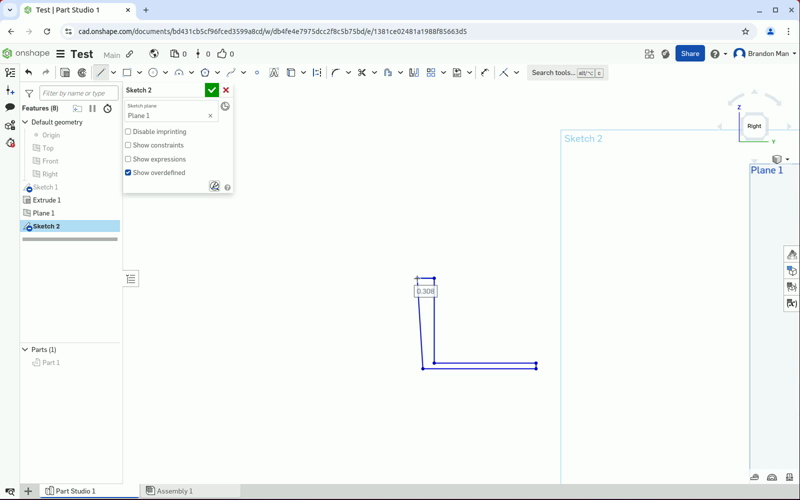
scroll(-6)
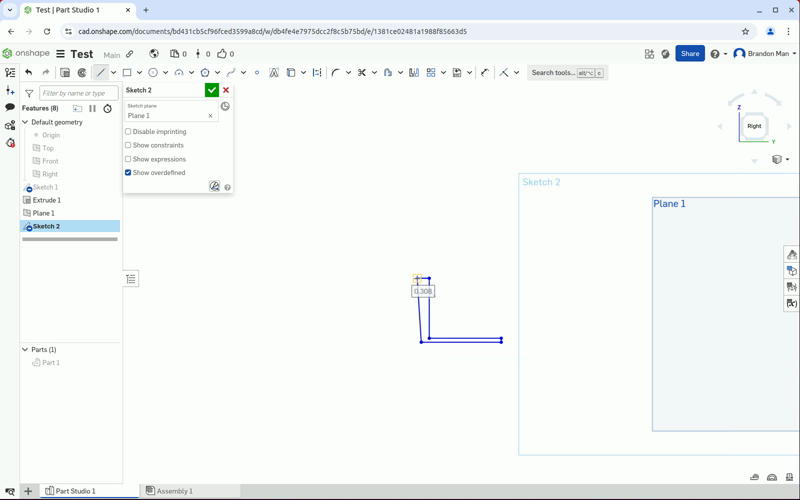
scroll(-6)
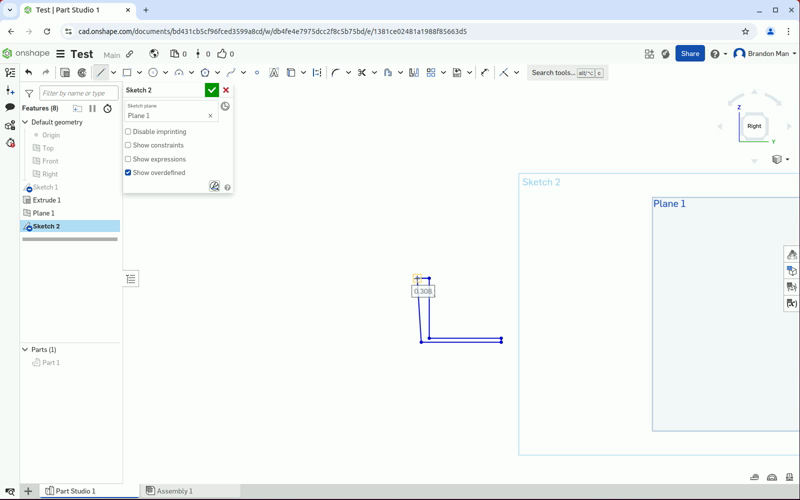
scroll(-6)
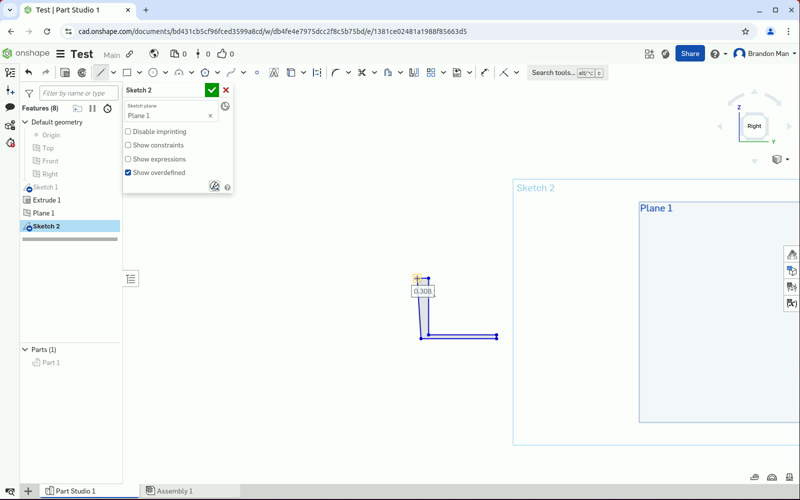
scroll(-6)
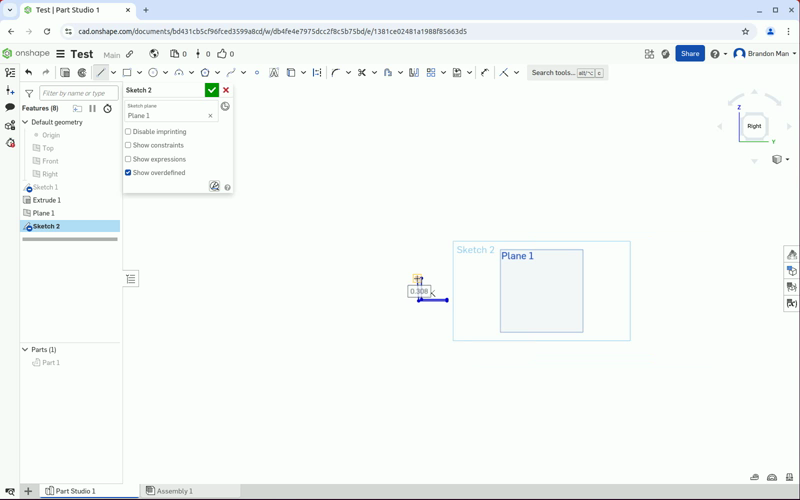
scroll(-6)
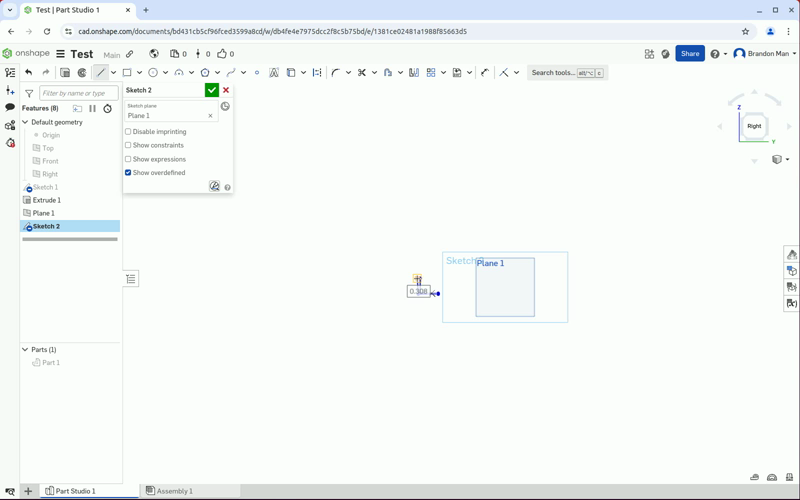
scroll(-6)
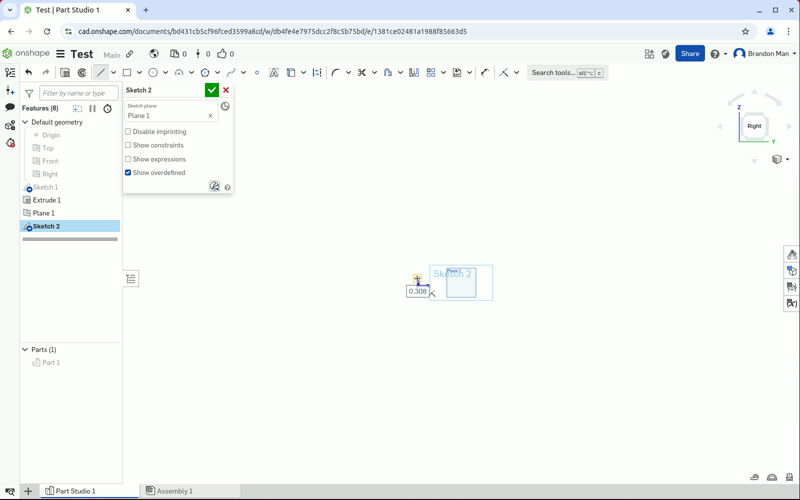
key(esc)
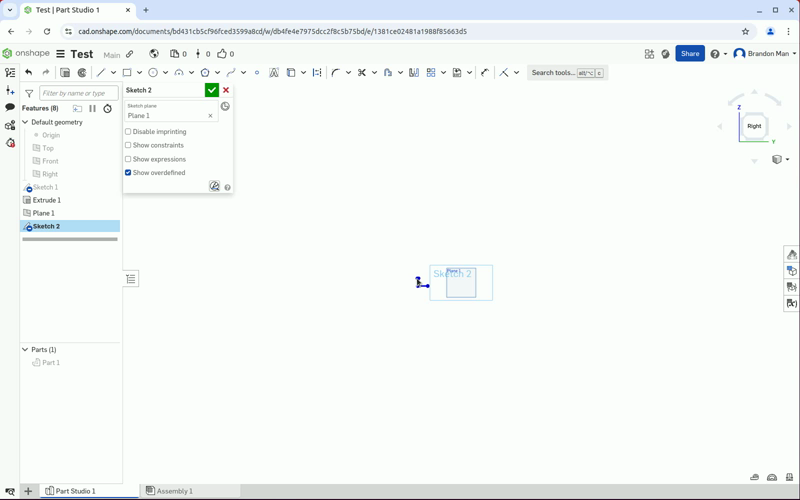
mouse_move(418, 282)
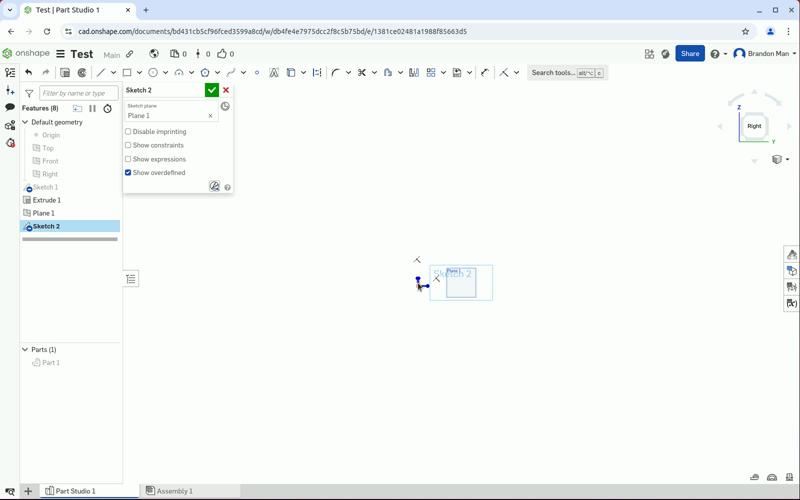
scroll(6)
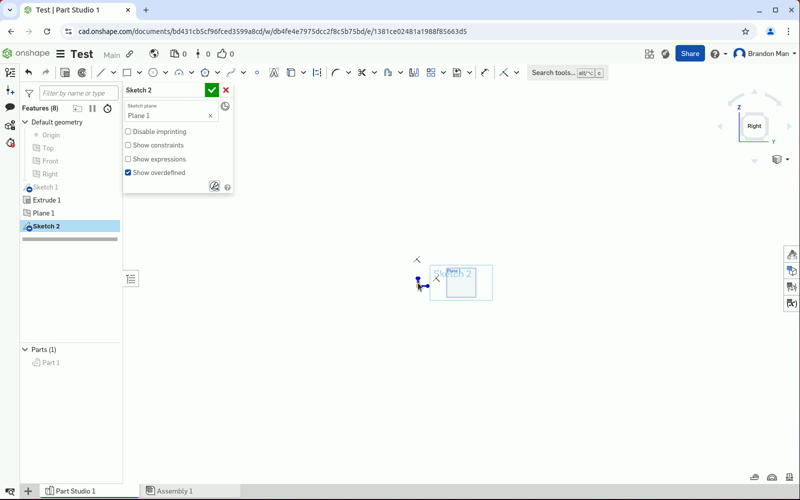
scroll(6)
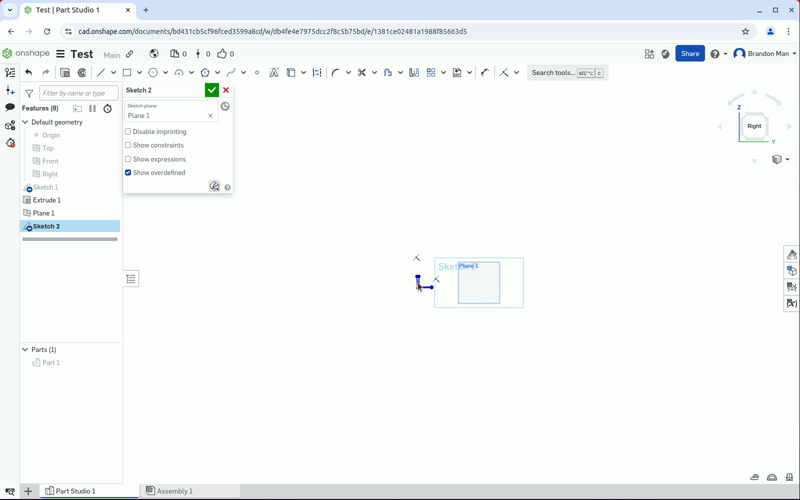
scroll(6)
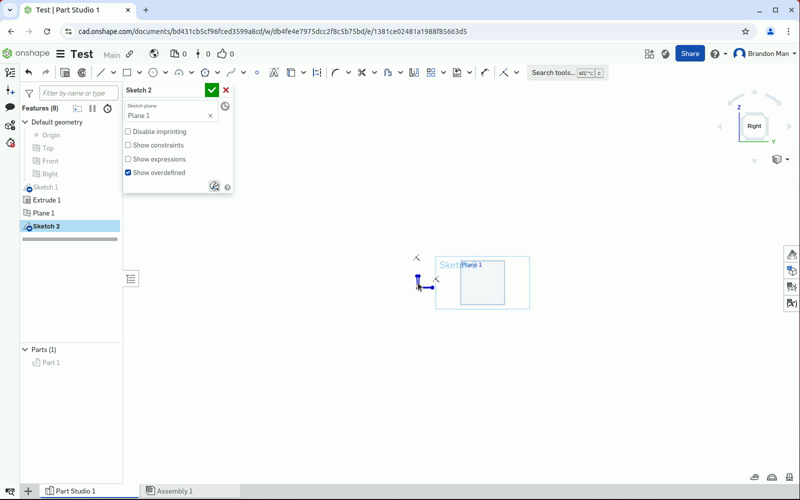
scroll(6)
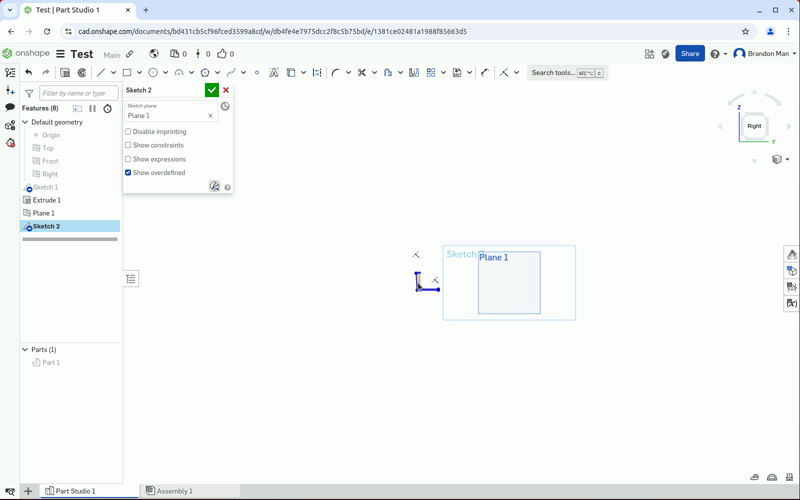
scroll(6)
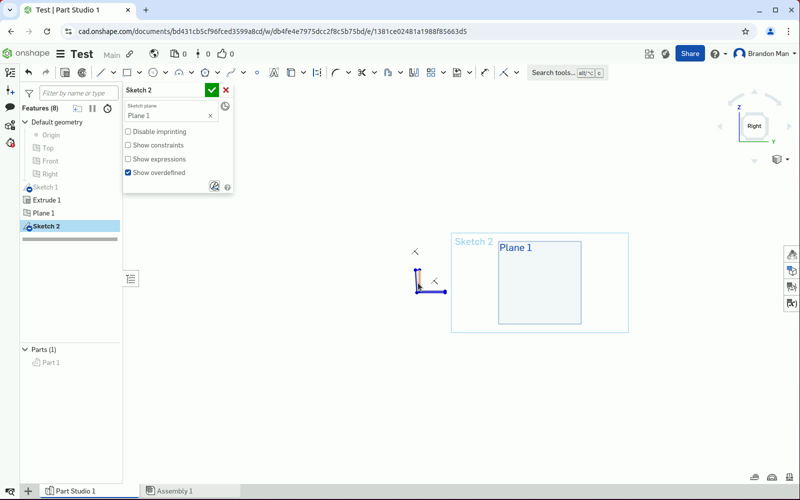
scroll(6)
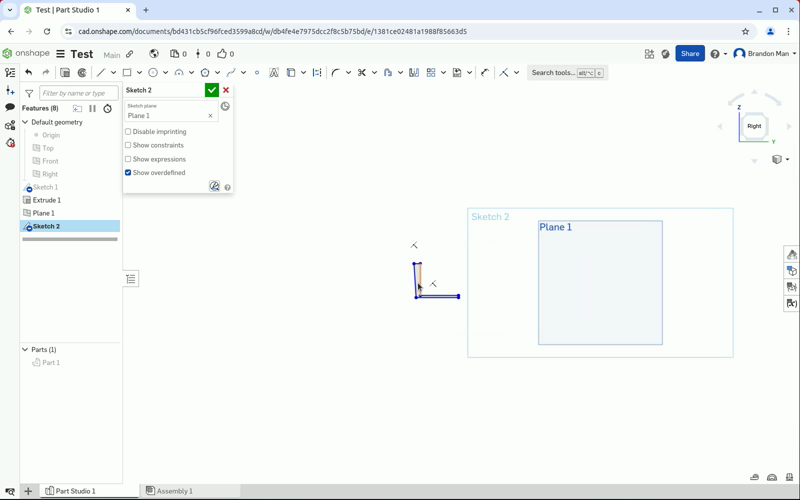
scroll(6)
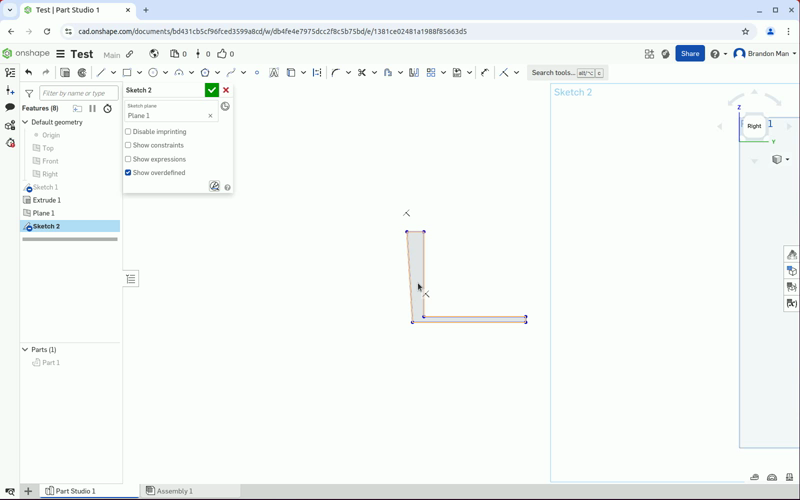
click(418, 282)
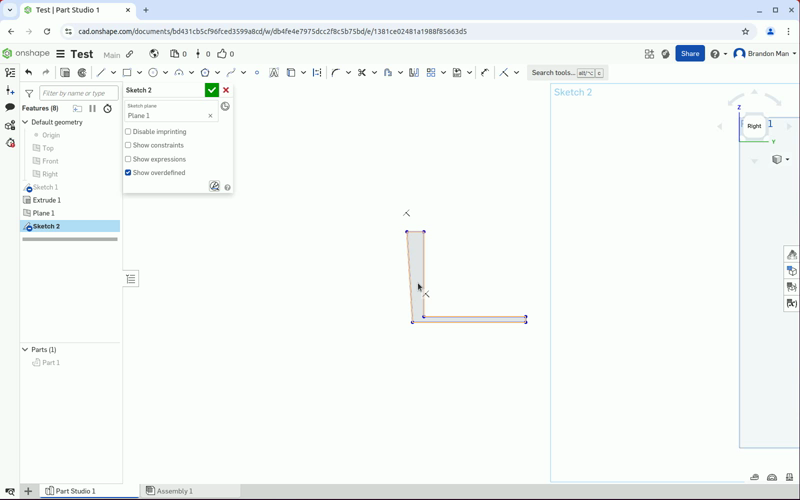
scroll(-6)
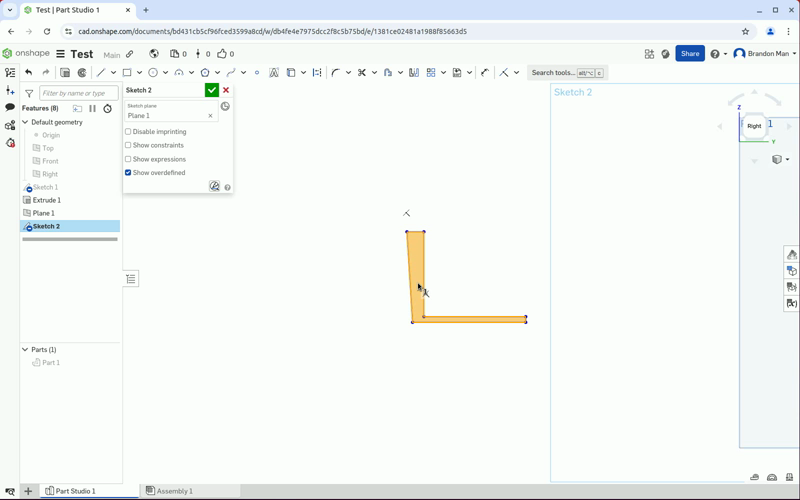
scroll(-6)
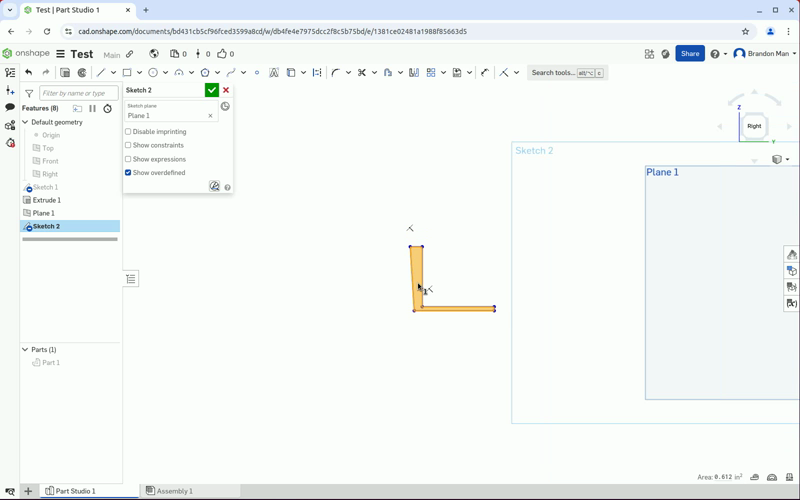
scroll(-6)
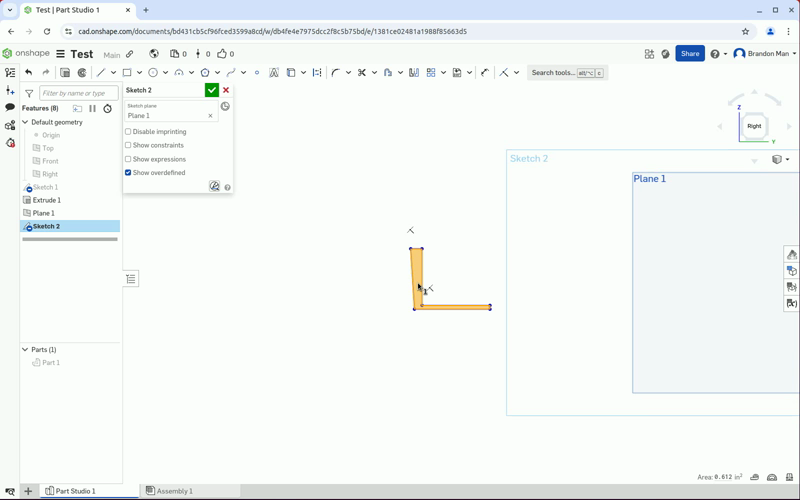
scroll(-6)
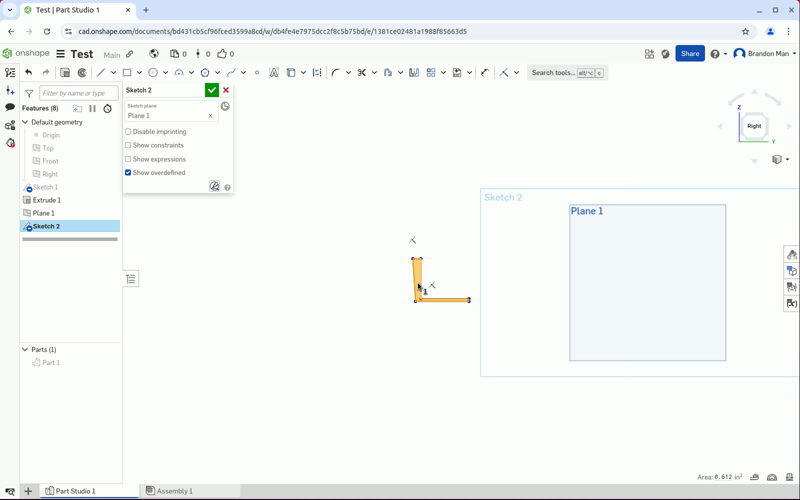
scroll(-6)
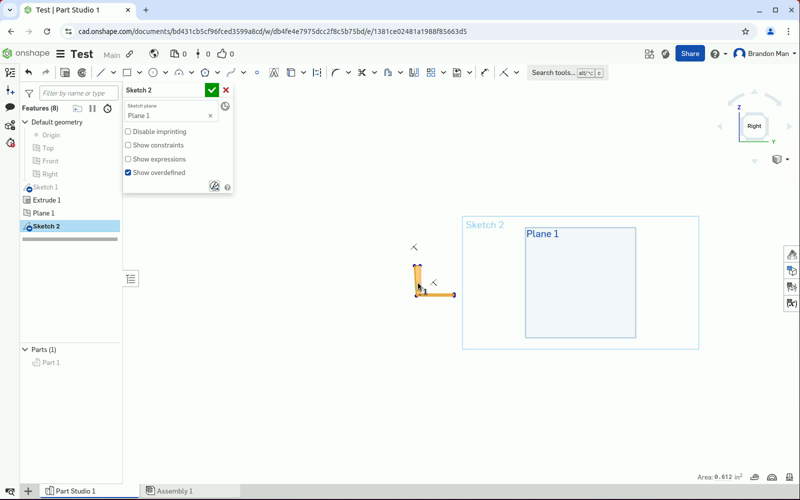
scroll(-6)
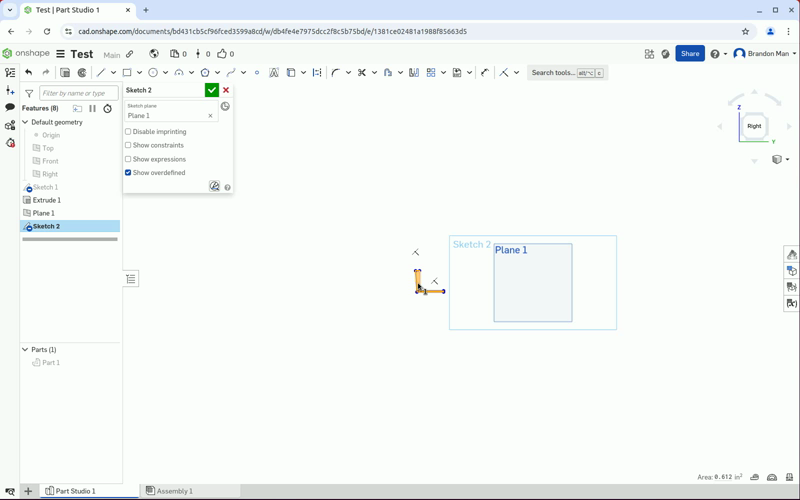
scroll(-6)
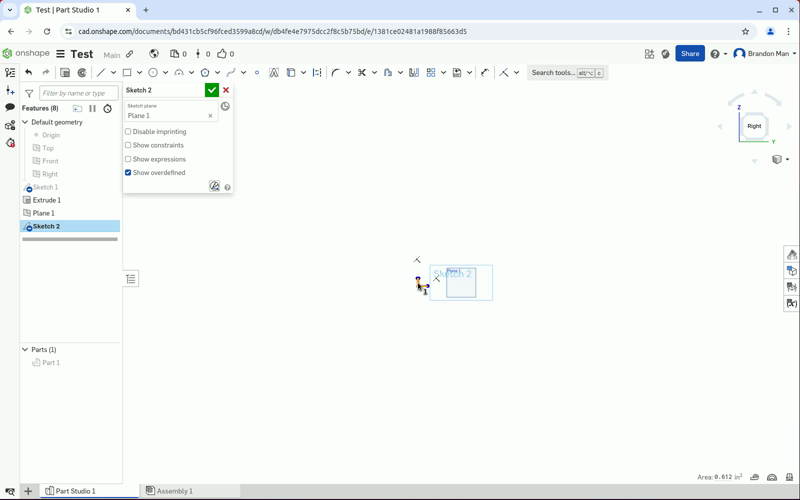
mouse_move(73, 352)
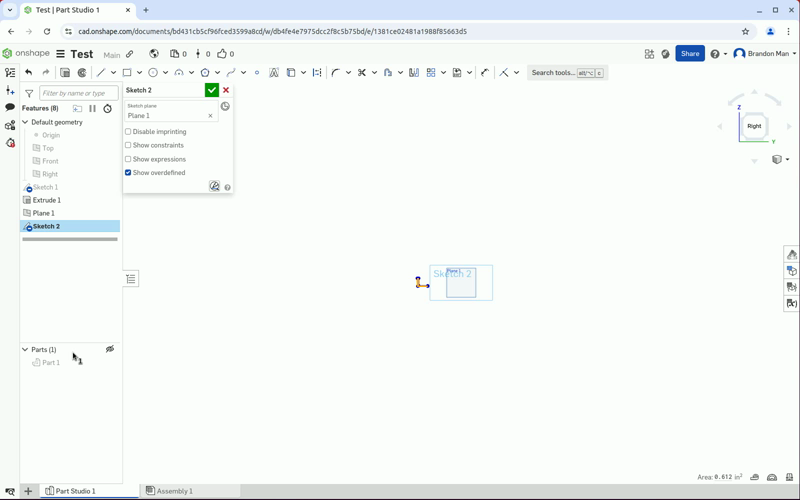
key(shift+y)
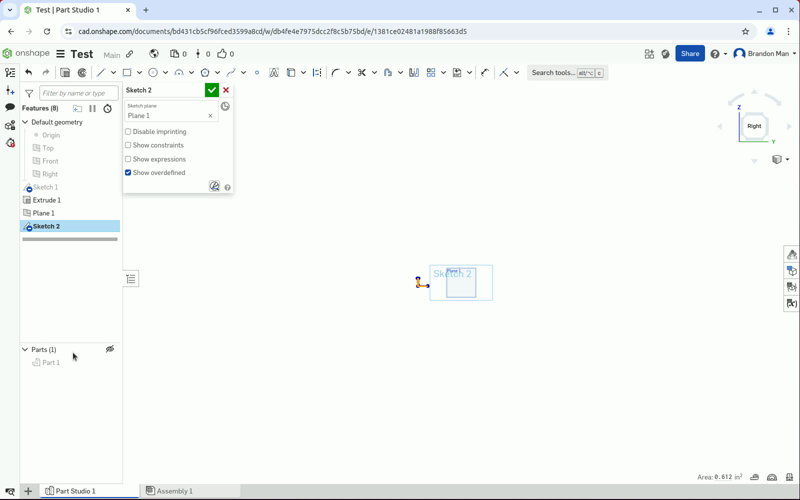
key(shift+e)
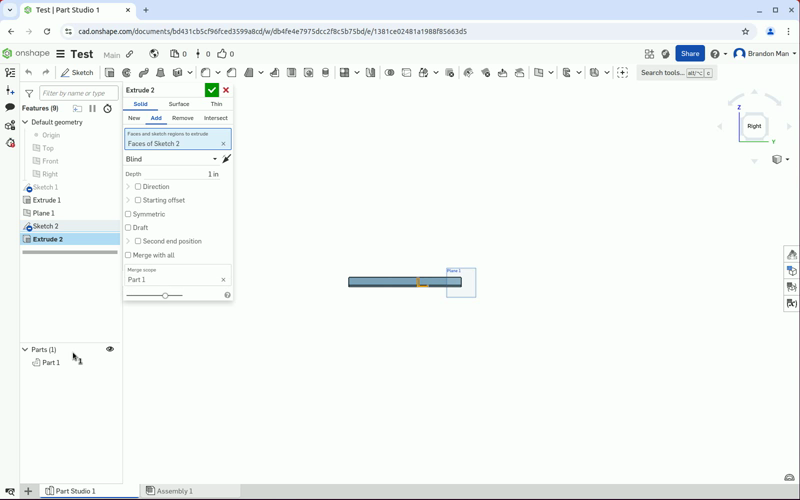
mouse_move(143, 106)
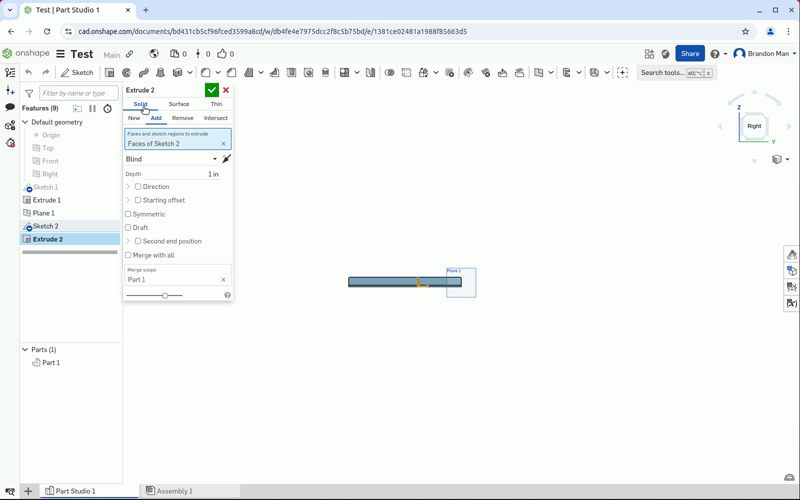
click(143, 106)
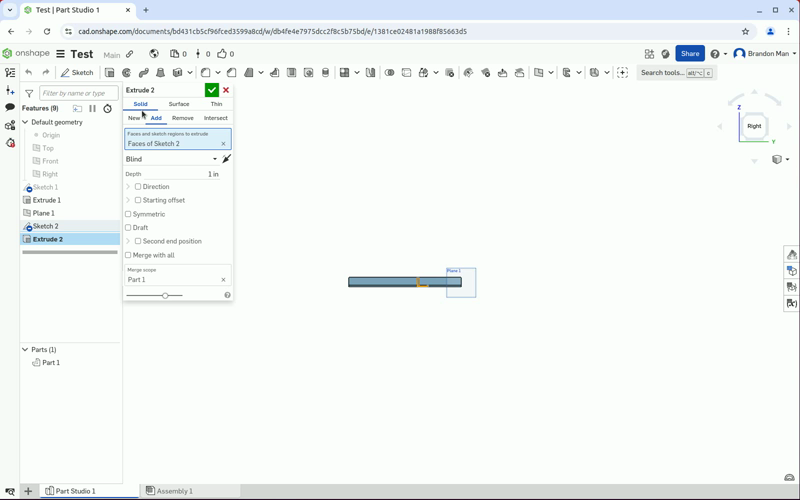
mouse_move(137, 120)
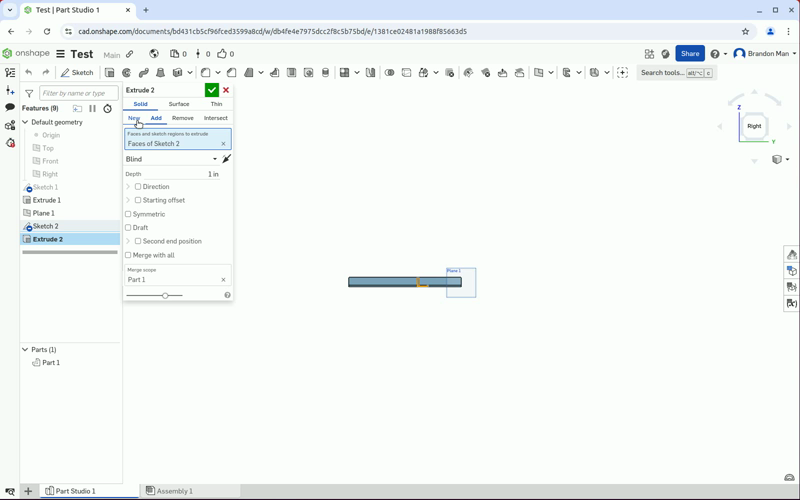
click(137, 120)
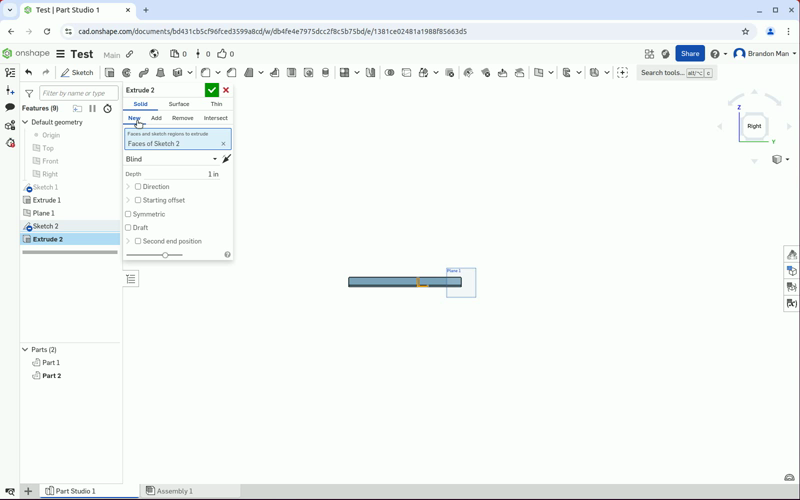
key(tab, 4)
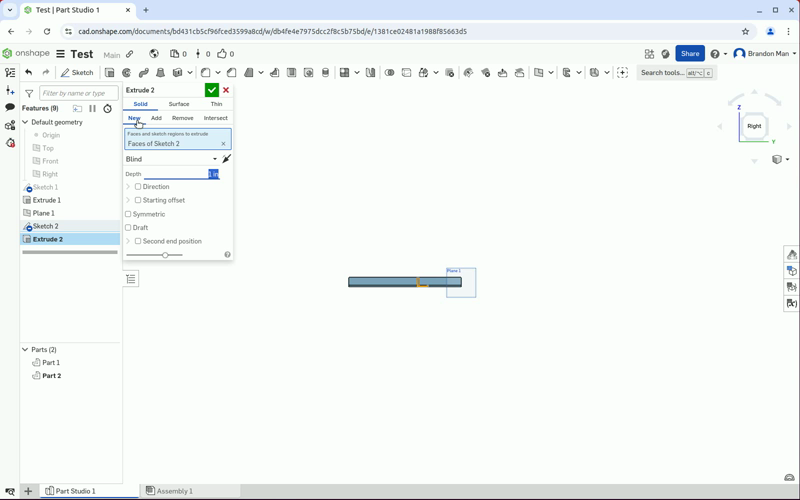
text(14.924)
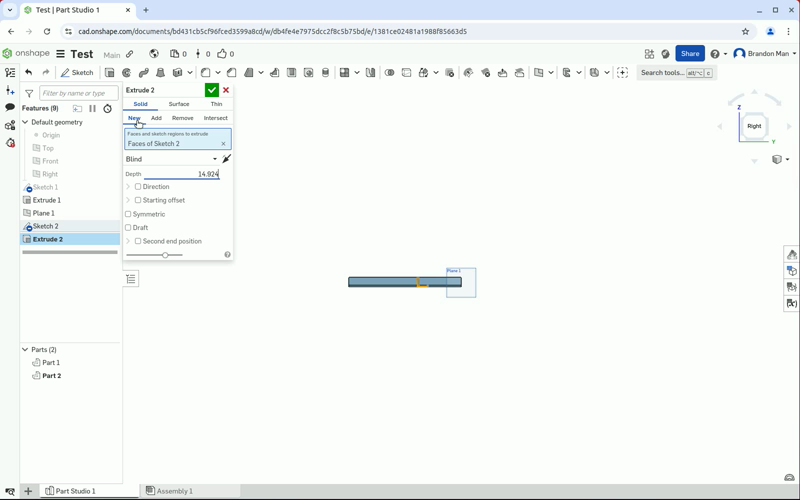
key(enter)
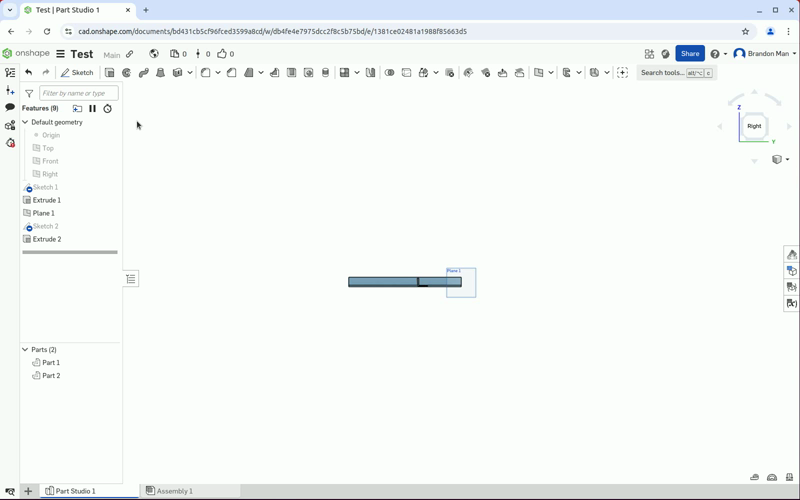
key(shift+h)
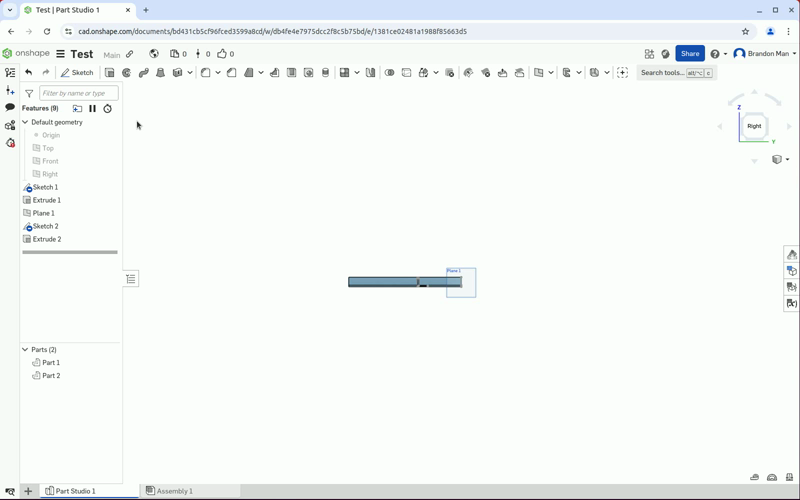
key(shift+h)
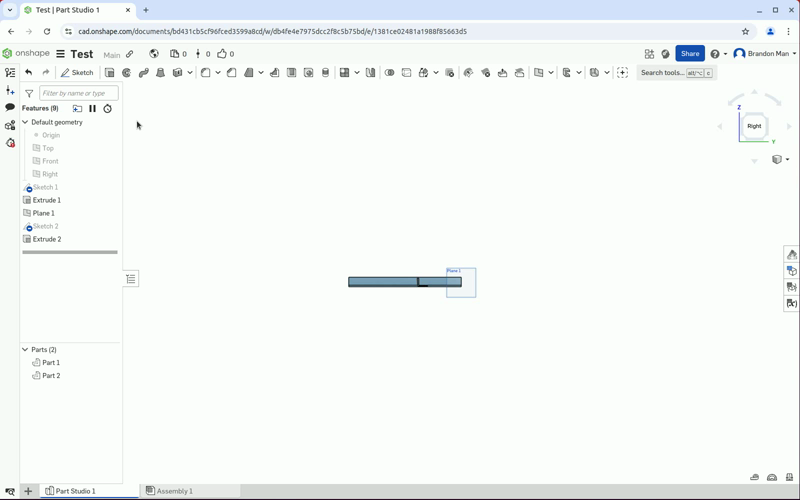
mouse_move(73, 189)
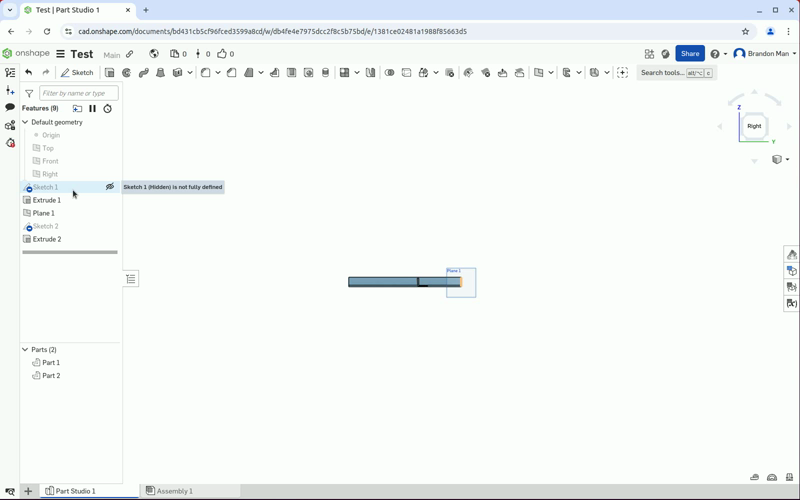
click(73, 189)
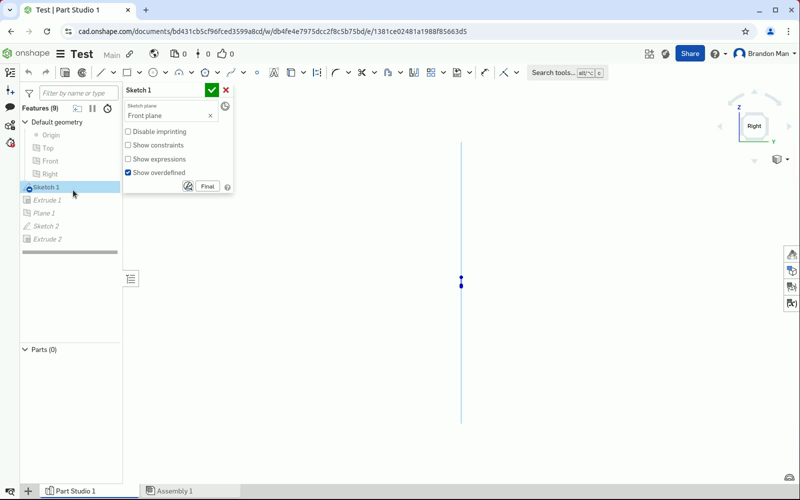
mouse_move(229, 92)
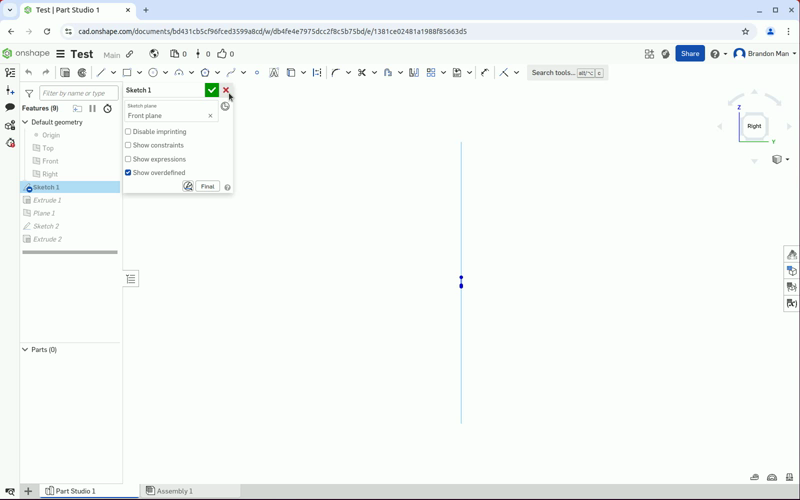
click(229, 92)
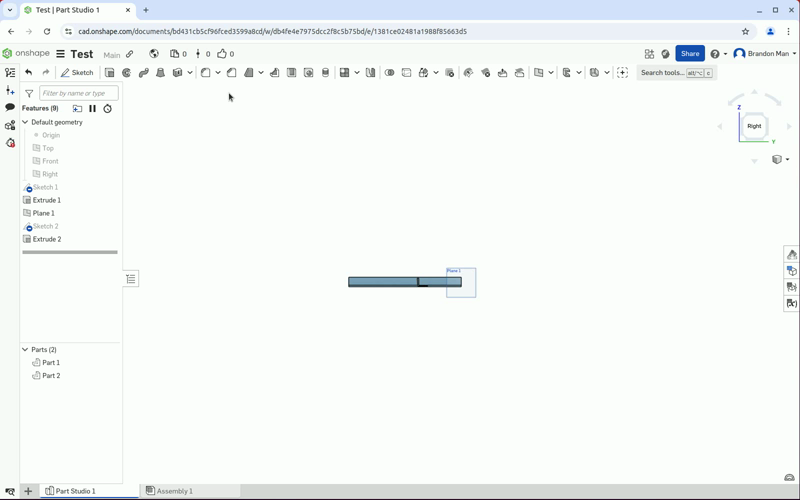
mouse_move(73, 352)
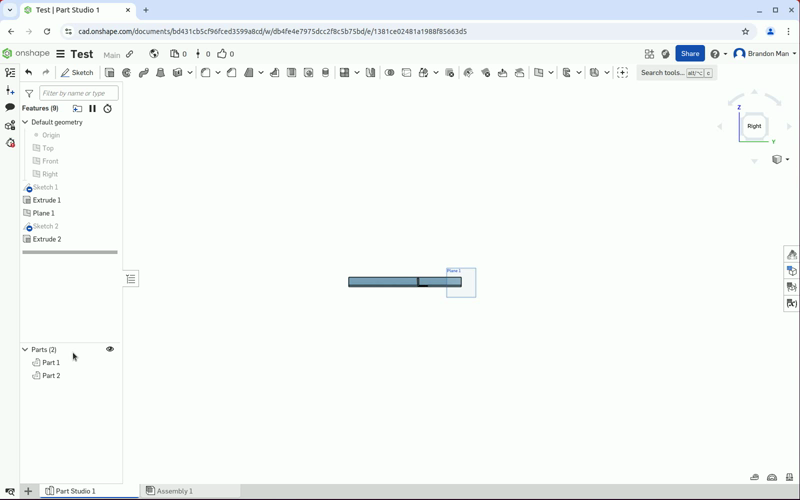
key(y)
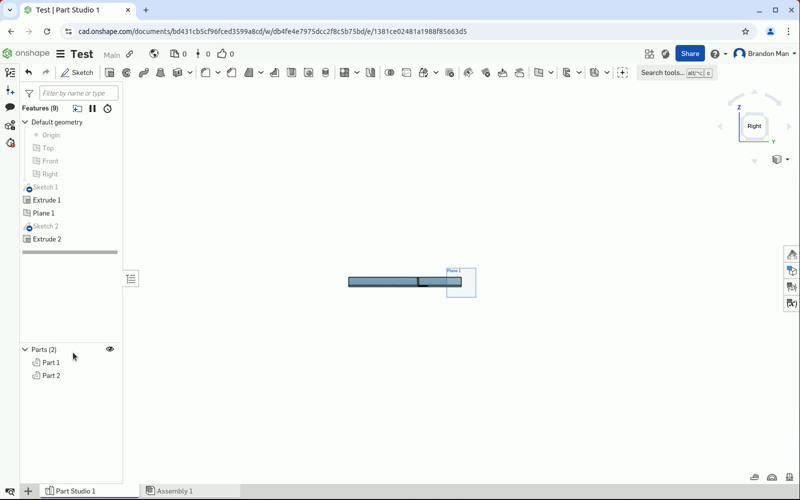
key(shift+p)
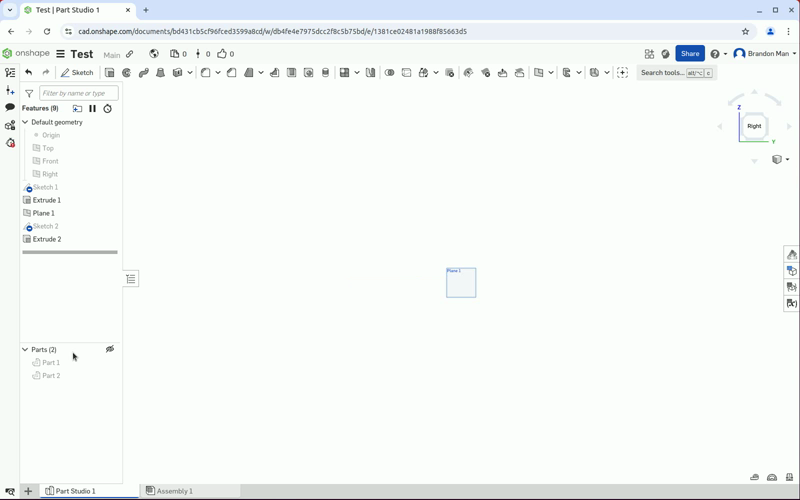
key(space)
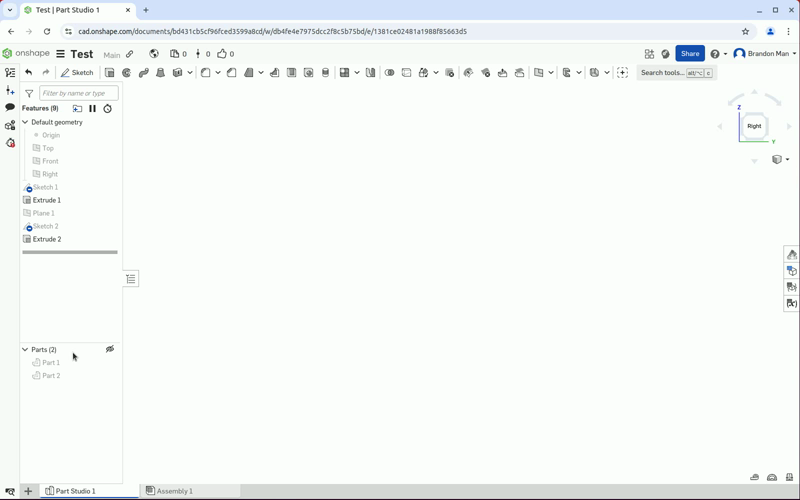
key_down(shift)
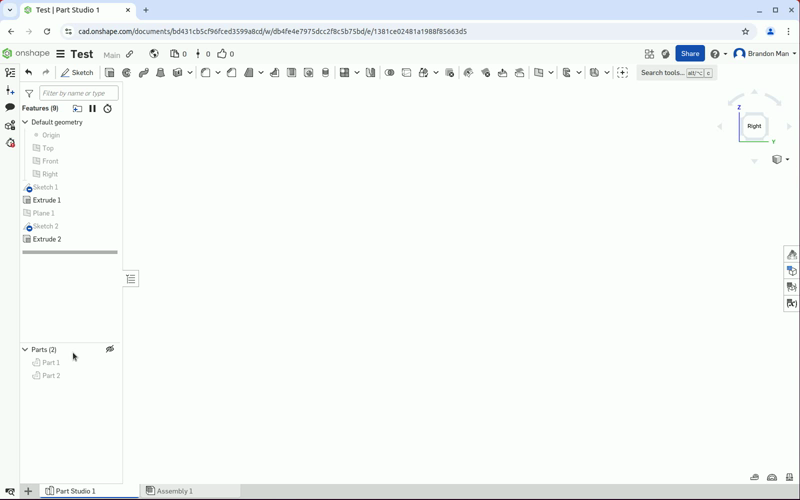
key(right)
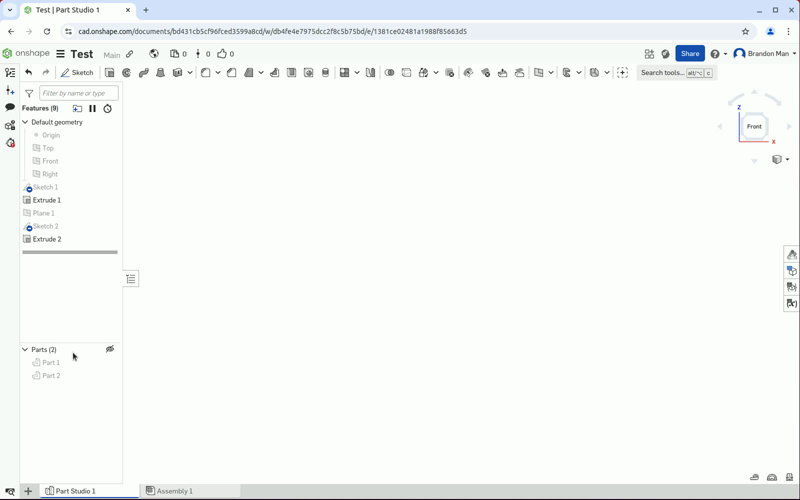
key_up(shift)
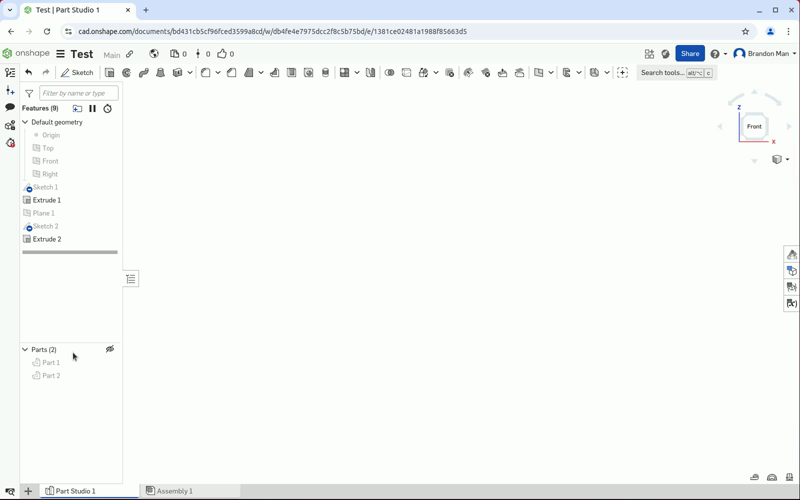
key(space)
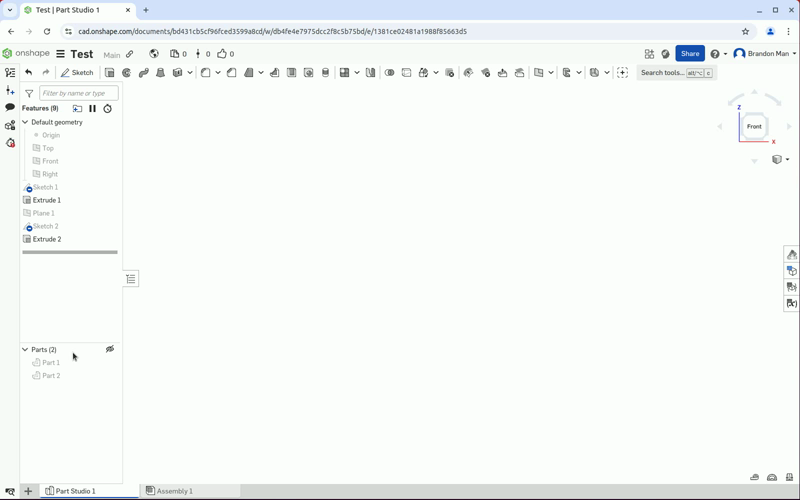
key_down(shift)
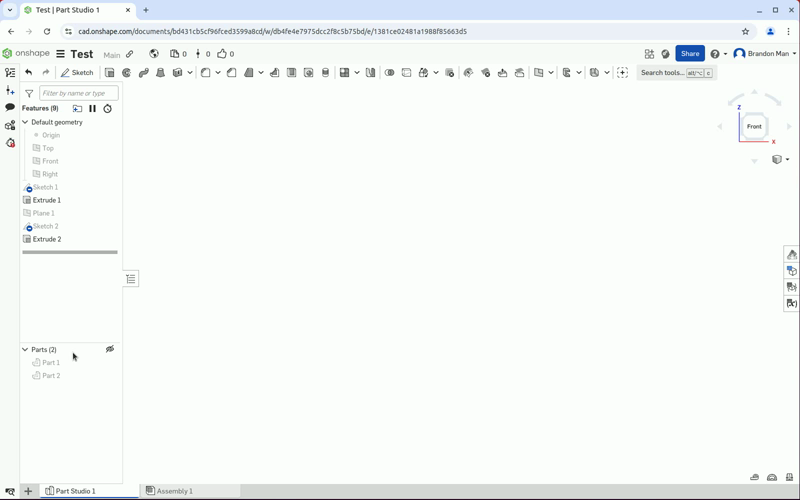
key(down)
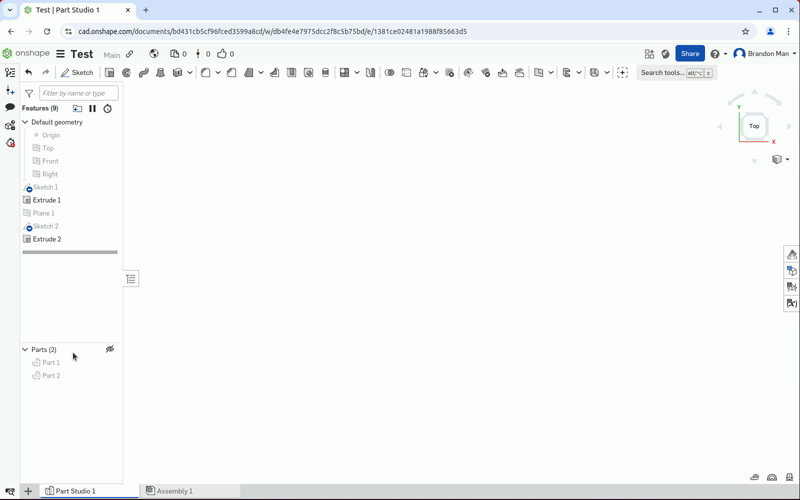
key_up(shift)
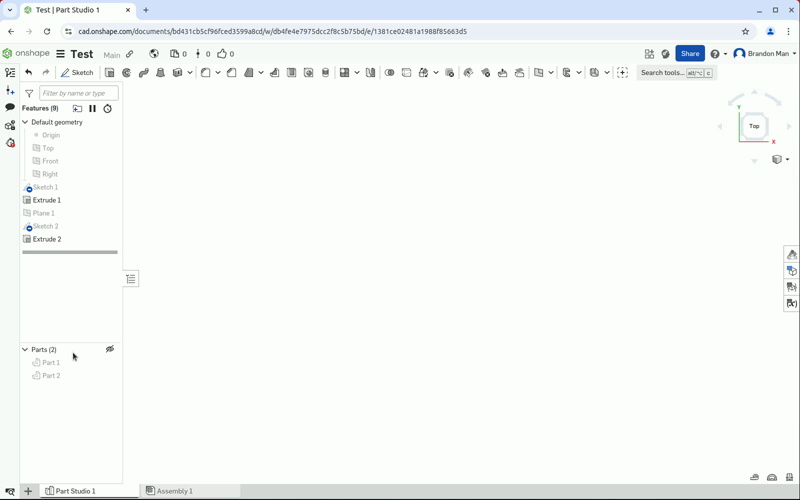
mouse_move(73, 352)
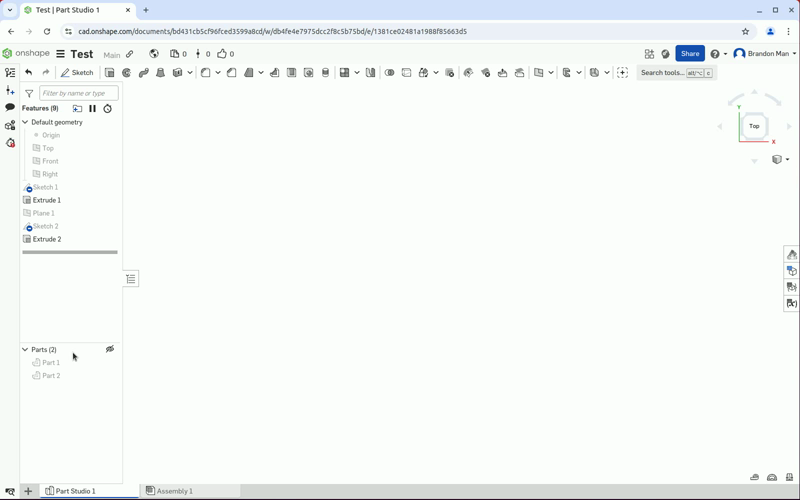
key(shift+y)
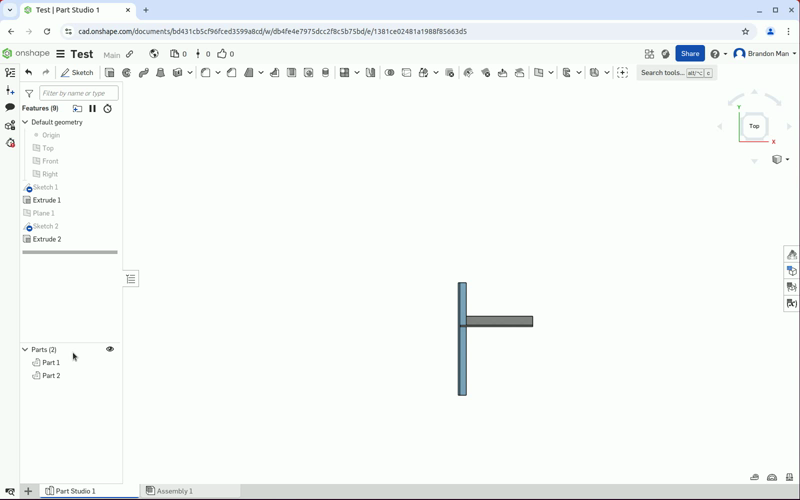
mouse_move(541, 75)
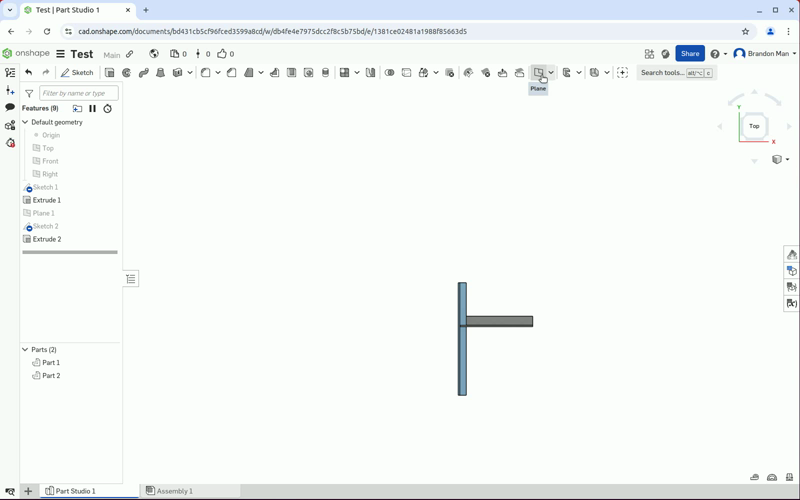
click(541, 75)
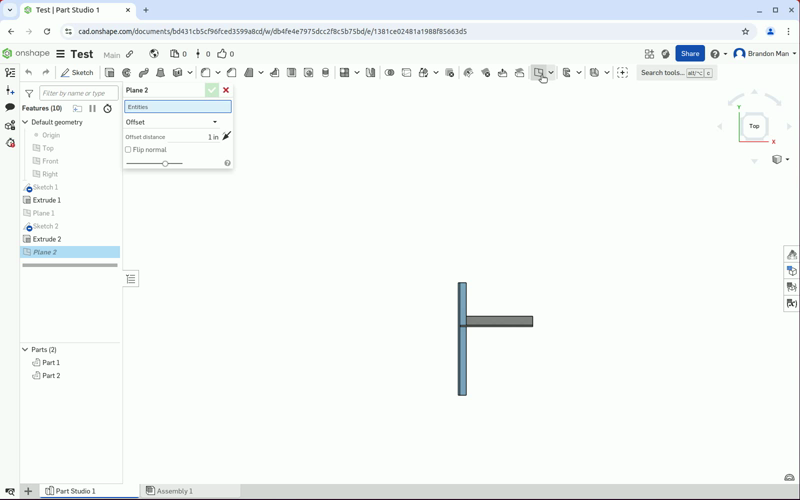
mouse_move(73, 150)
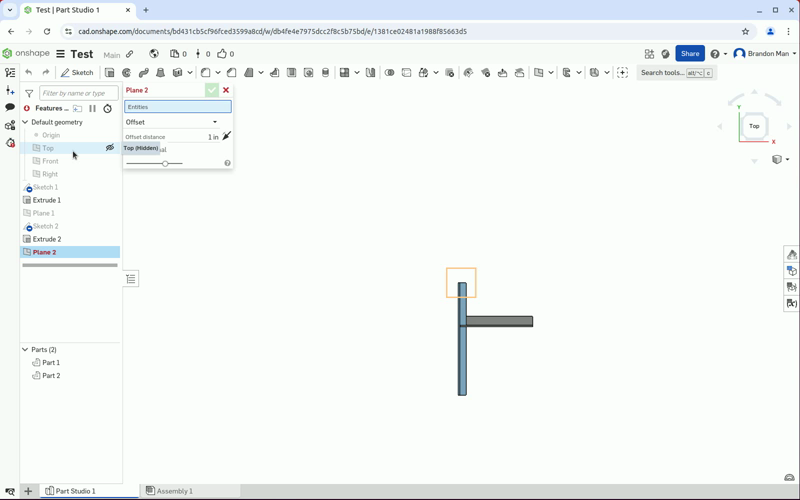
click(73, 150)
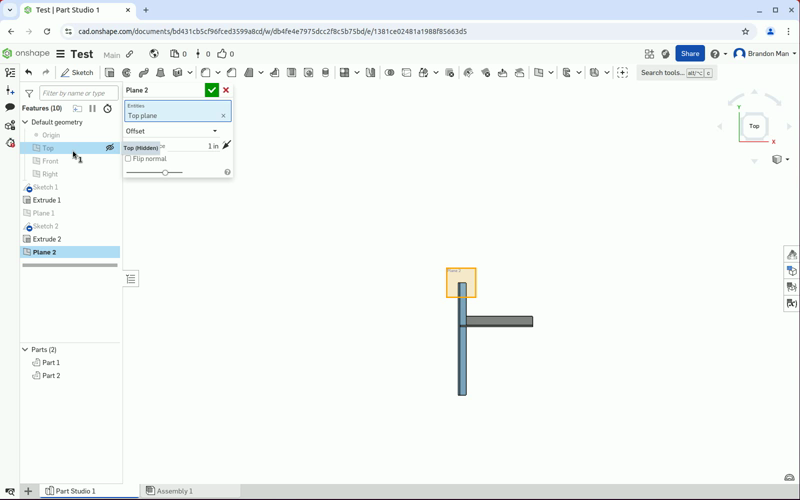
key(tab, 2)
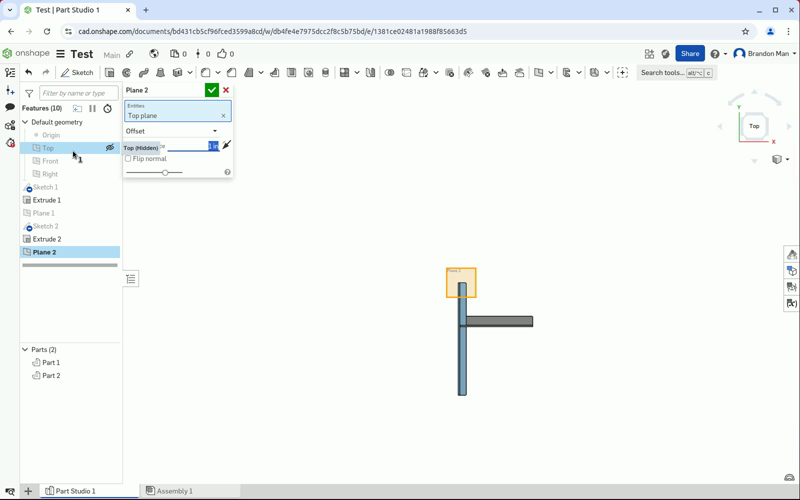
text(0.493)
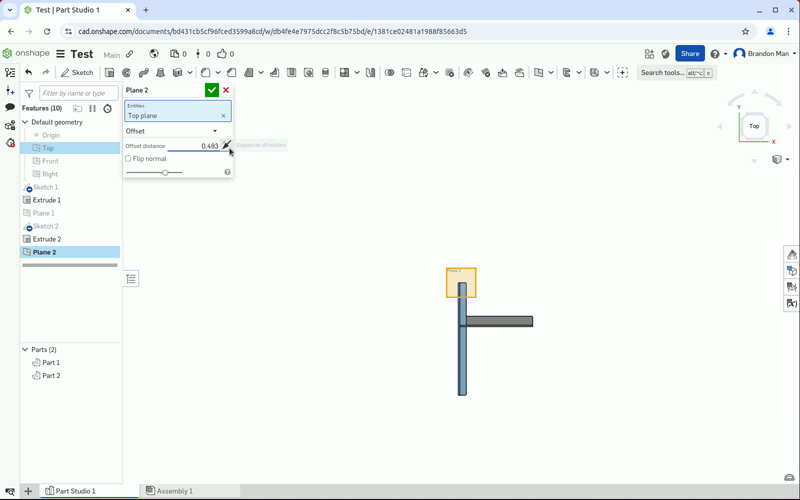
mouse_move(229, 147)
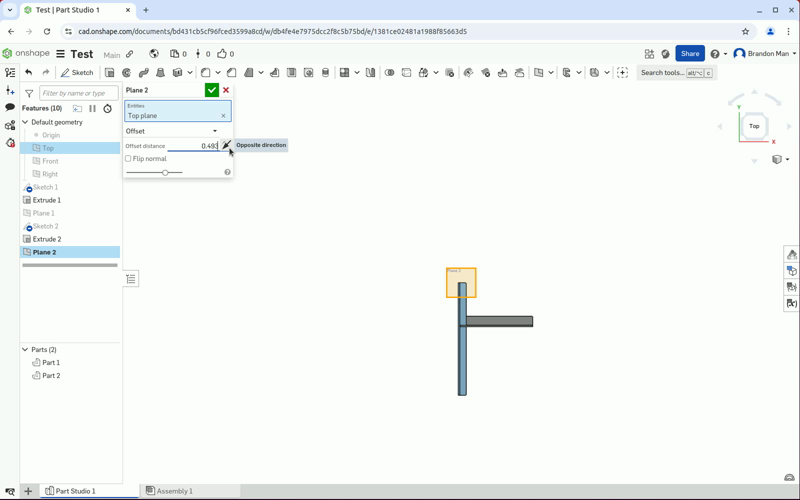
click(229, 147)
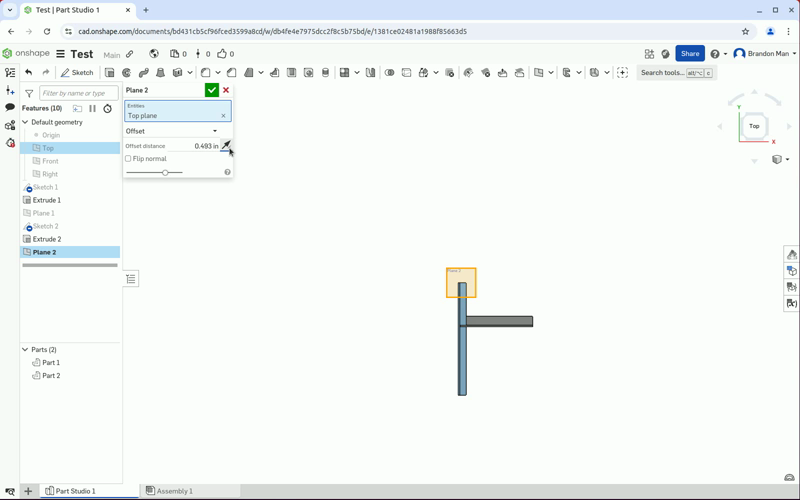
key(enter, 2)
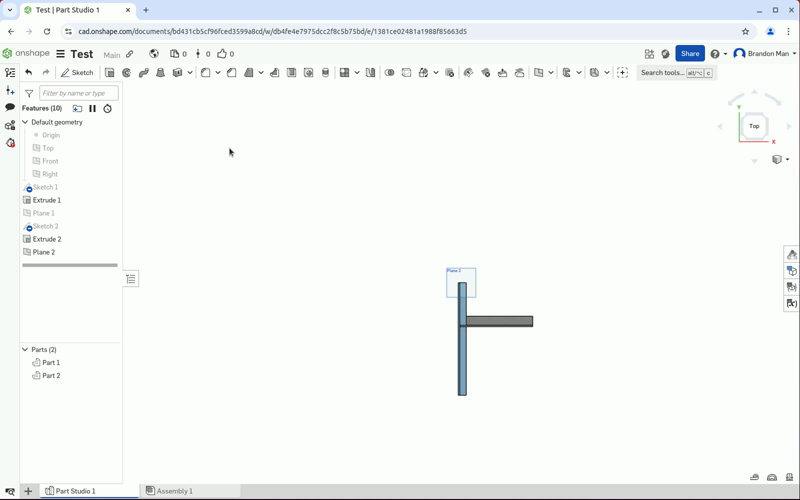
key(shift+s)
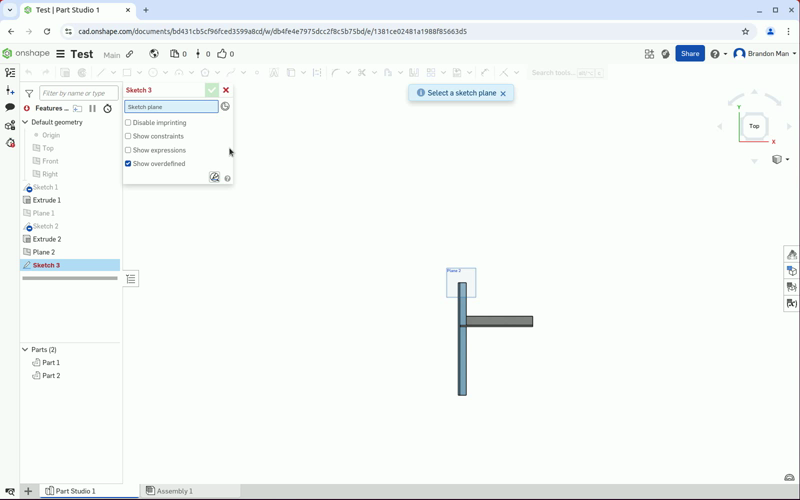
mouse_move(73, 254)
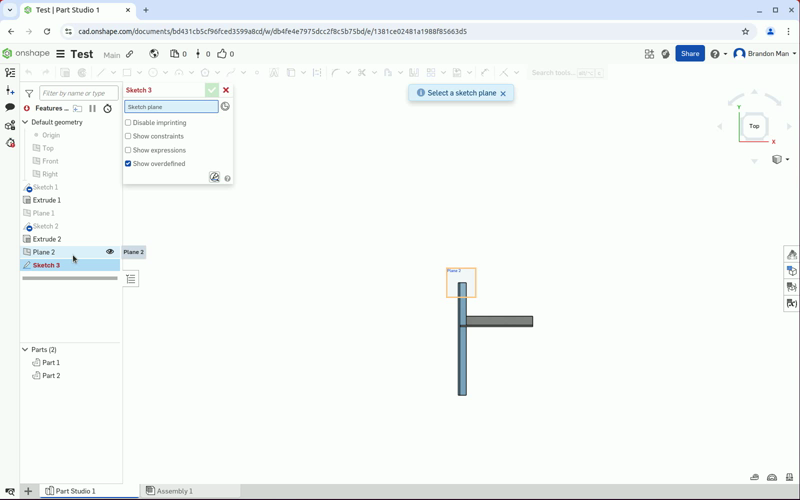
click(73, 254)
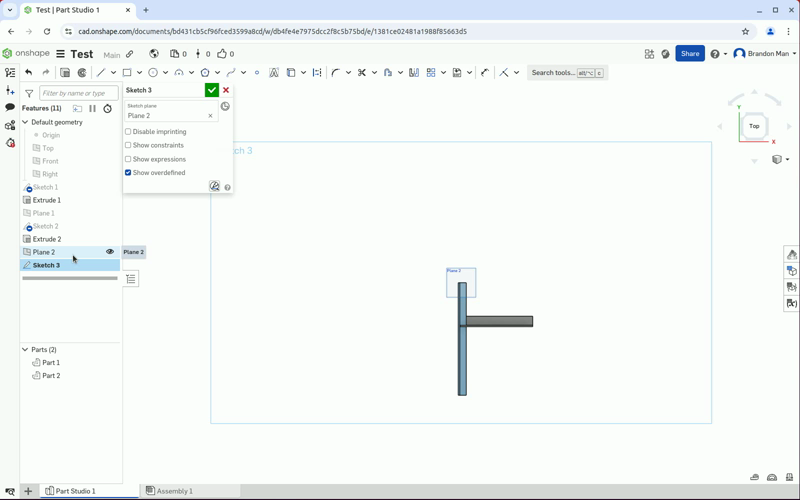
mouse_move(73, 352)
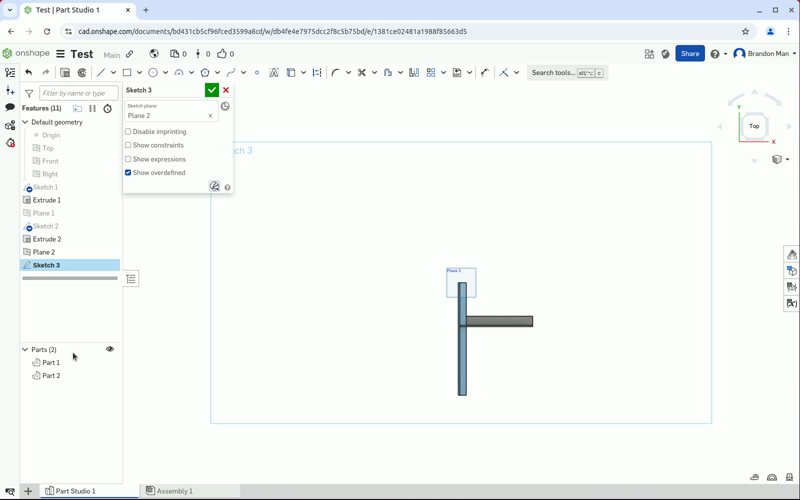
key(y)
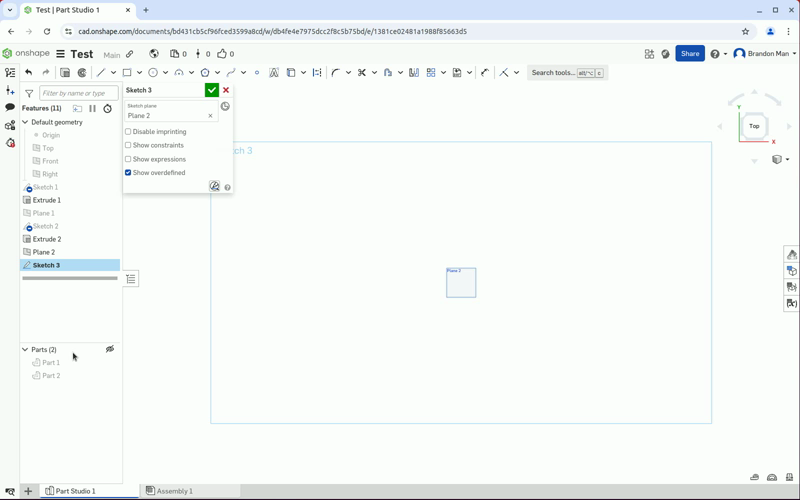
key(l)
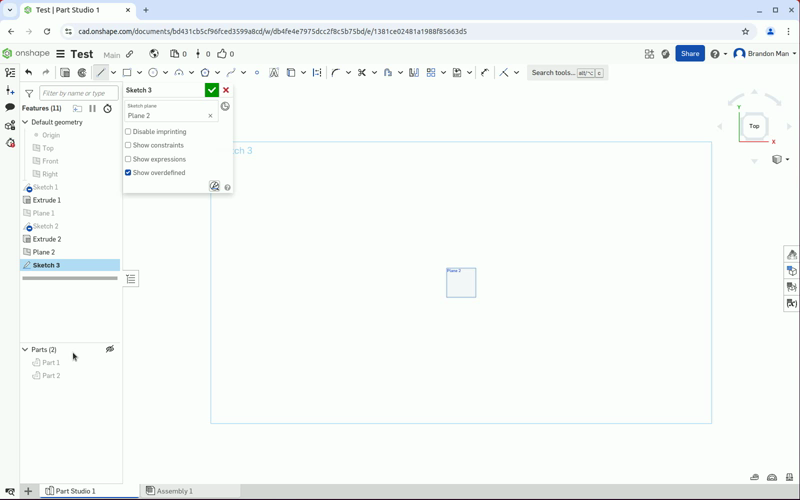
key_down(shift)
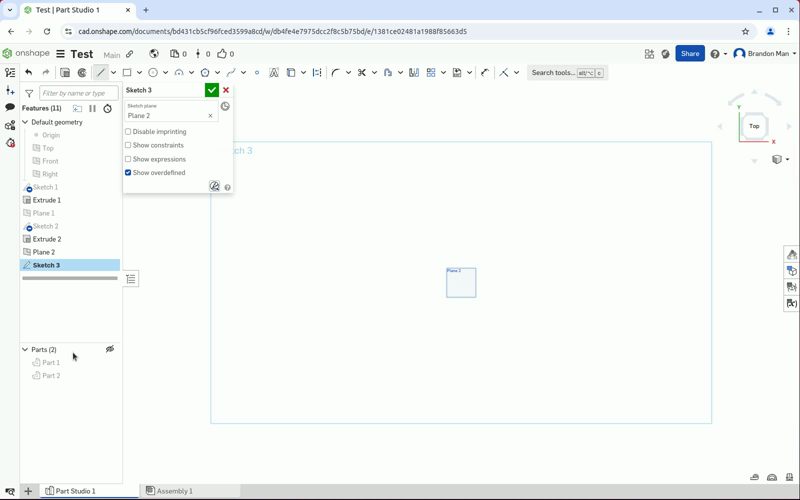
mouse_move(459, 320)
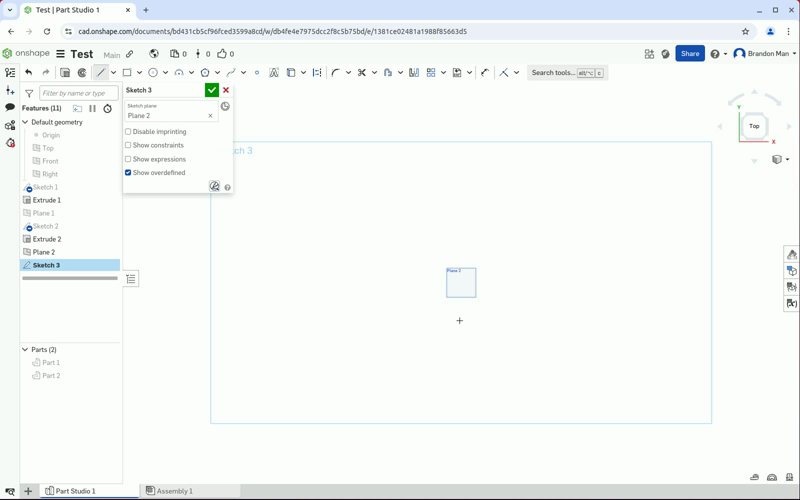
click(459, 320)
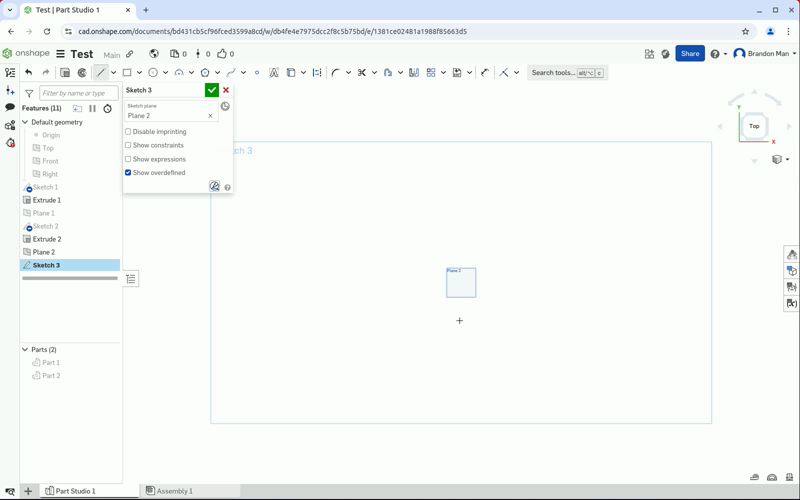
key_up(shift)
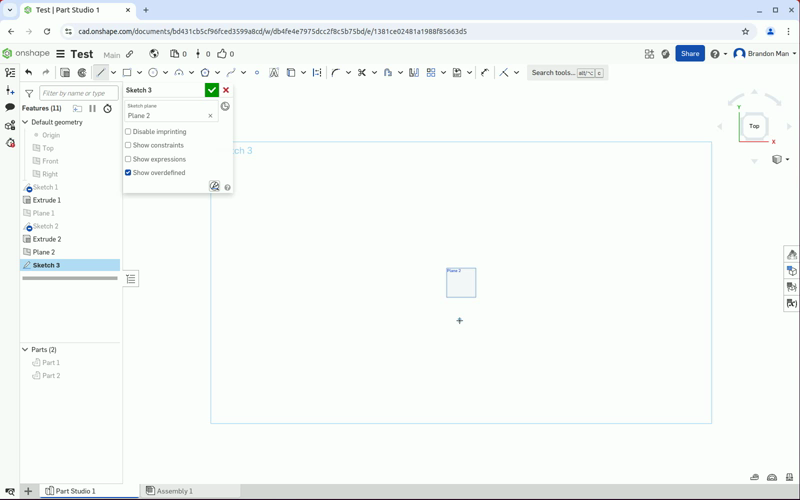
key_down(shift)
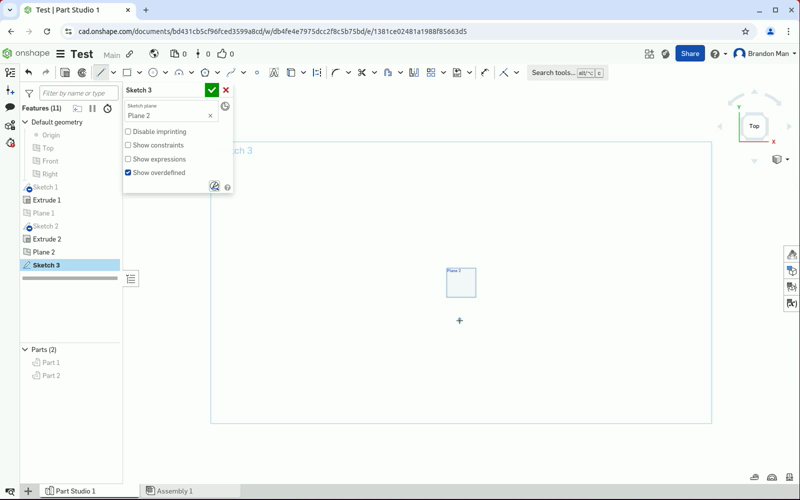
mouse_move(532, 320)
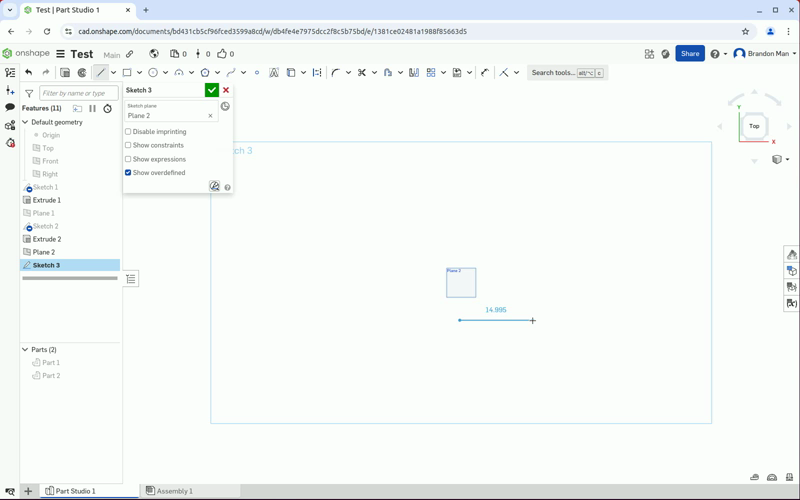
click(532, 320)
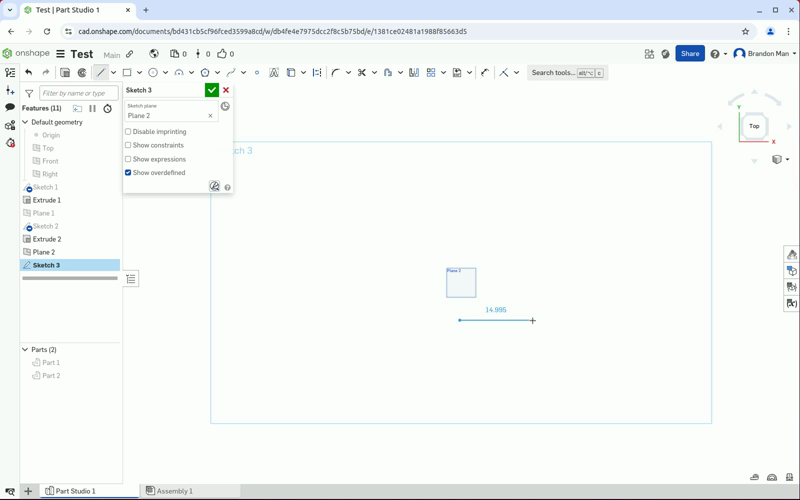
key_up(shift)
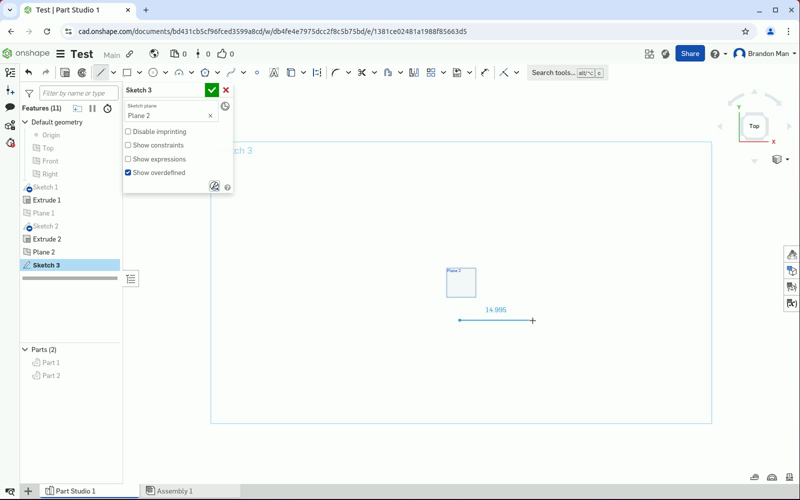
key_down(shift)
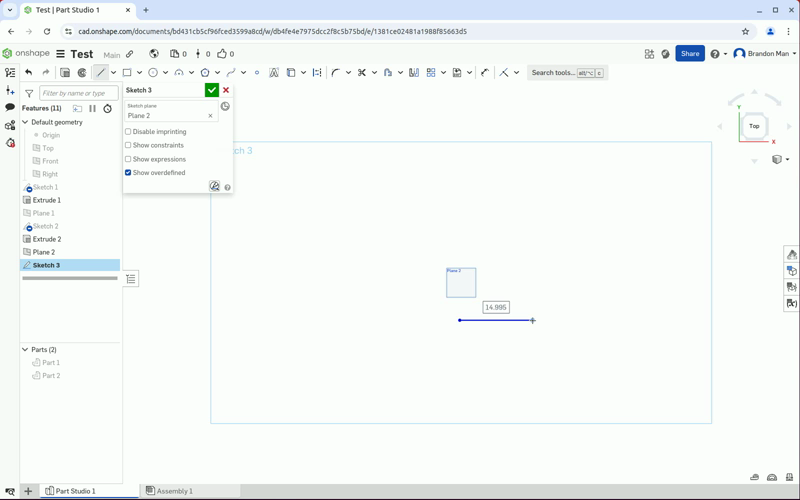
mouse_move(562, 320)
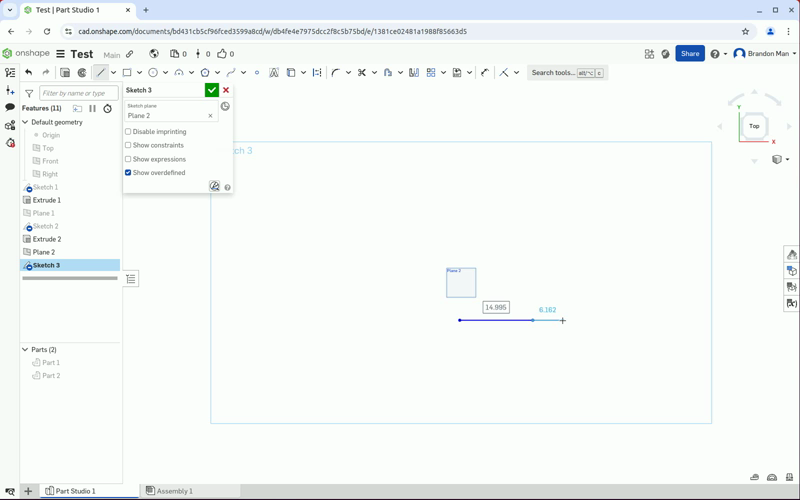
mouse_move(532, 318)
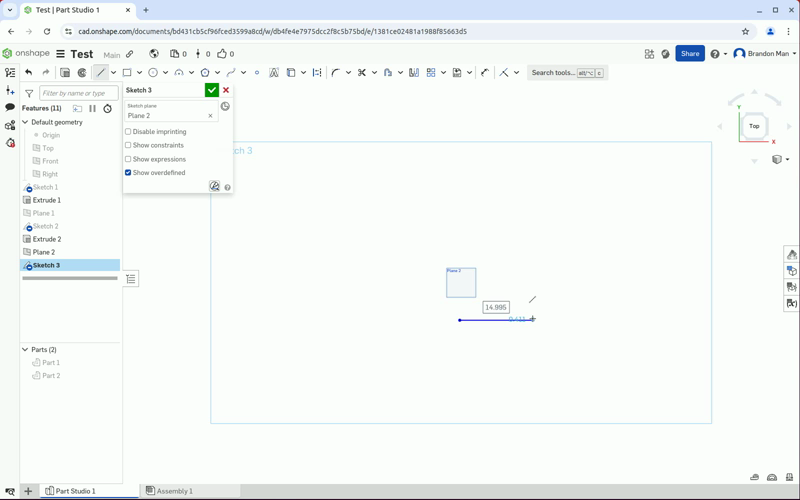
scroll(6)
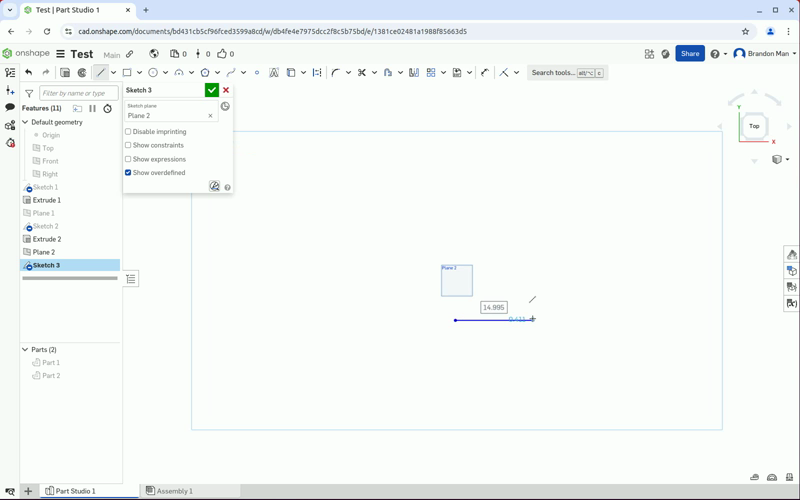
scroll(6)
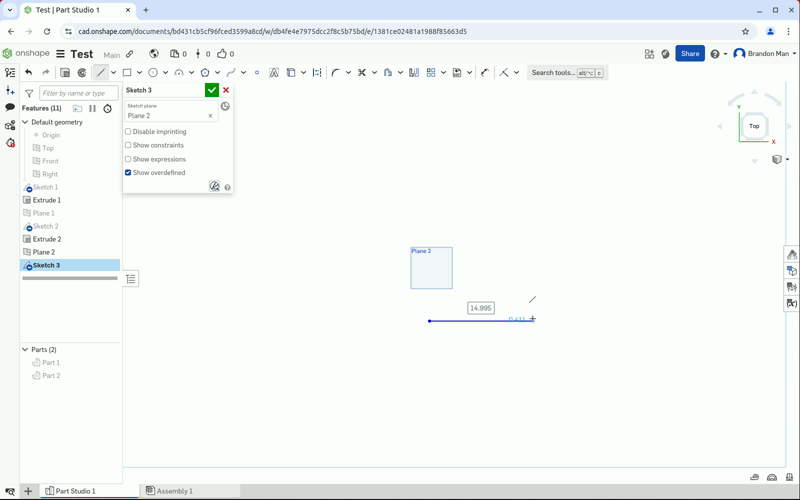
scroll(6)
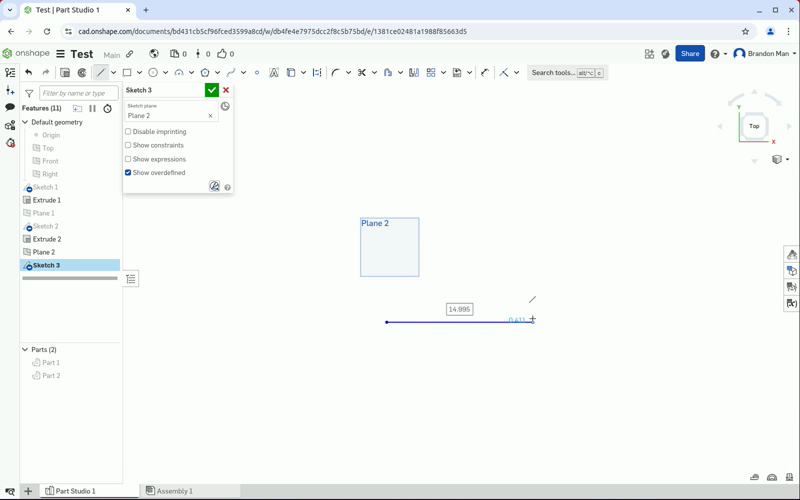
scroll(6)
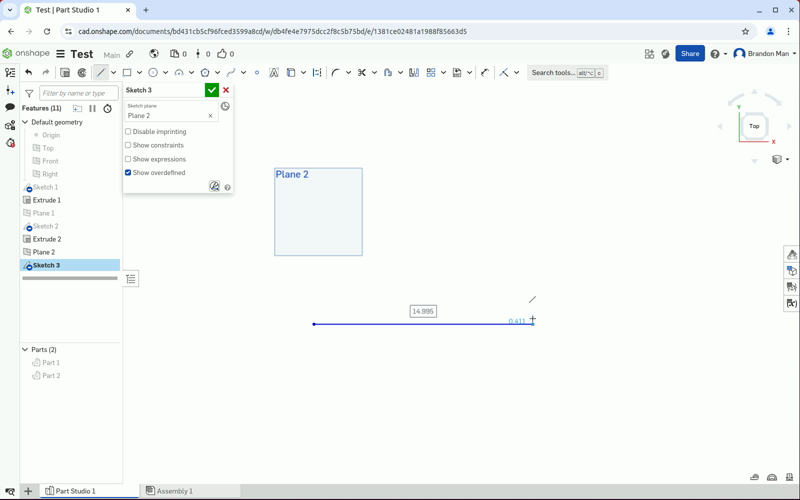
scroll(6)
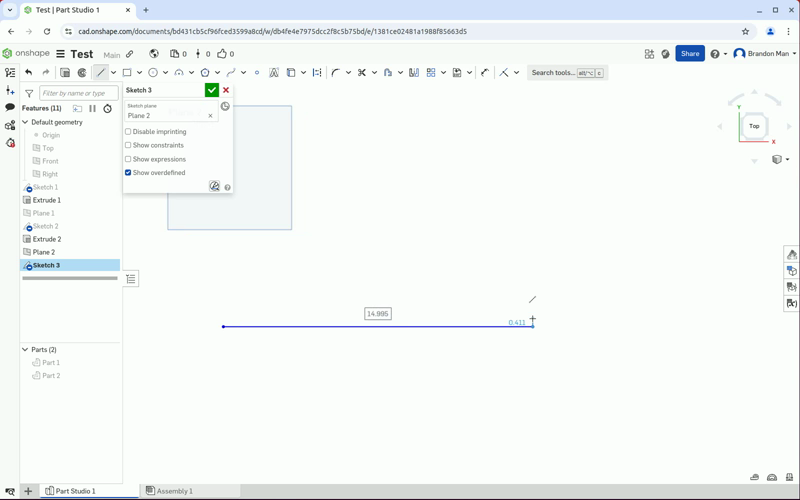
scroll(6)
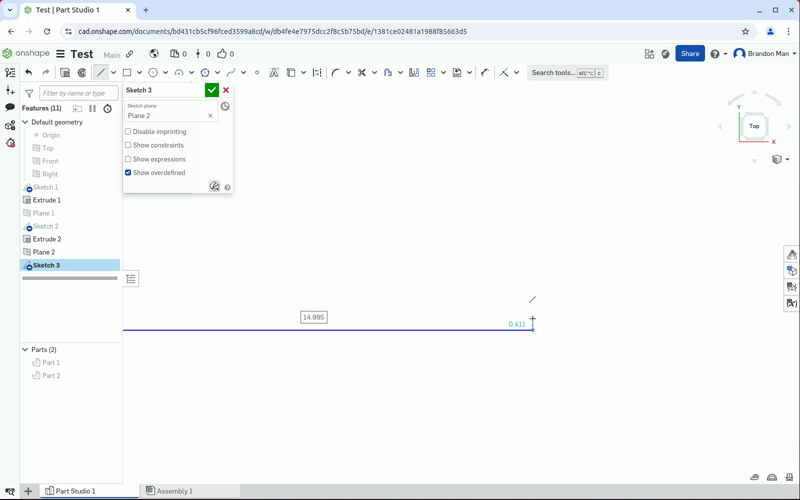
scroll(6)
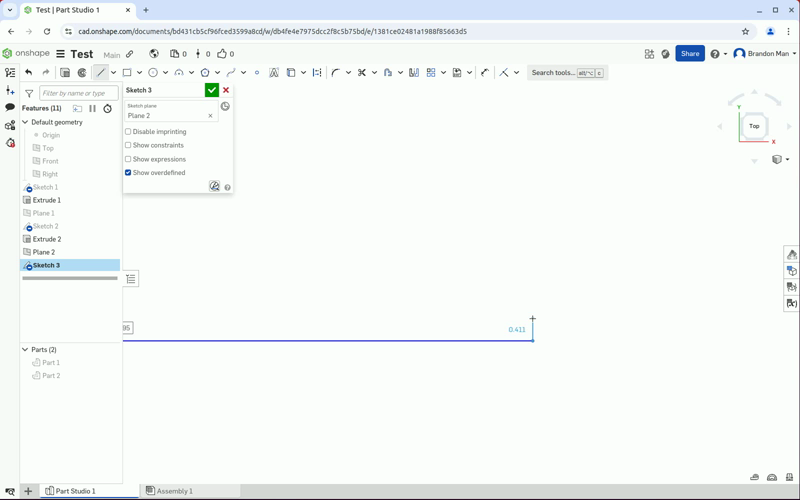
click(532, 318)
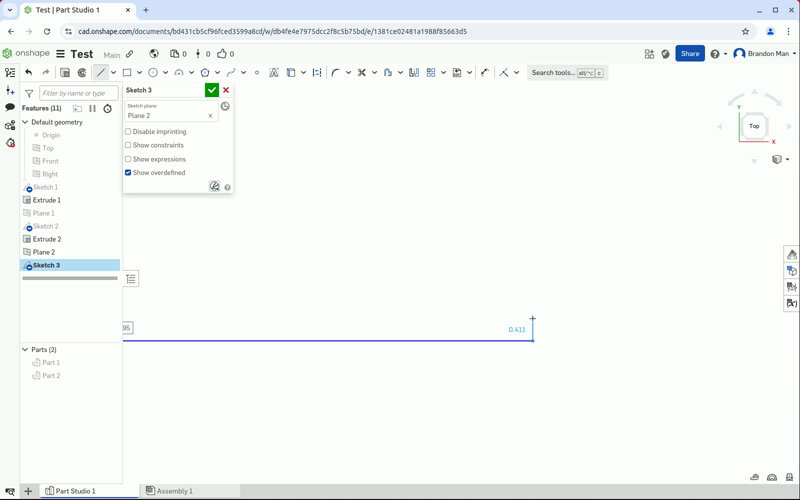
scroll(-6)
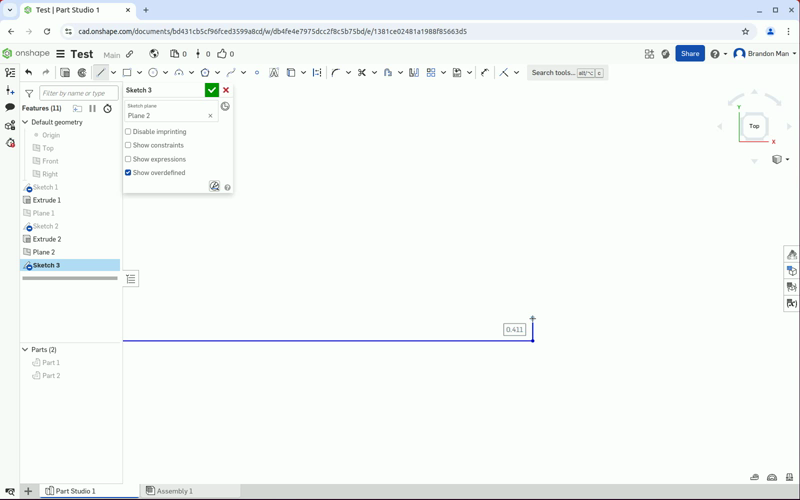
scroll(-6)
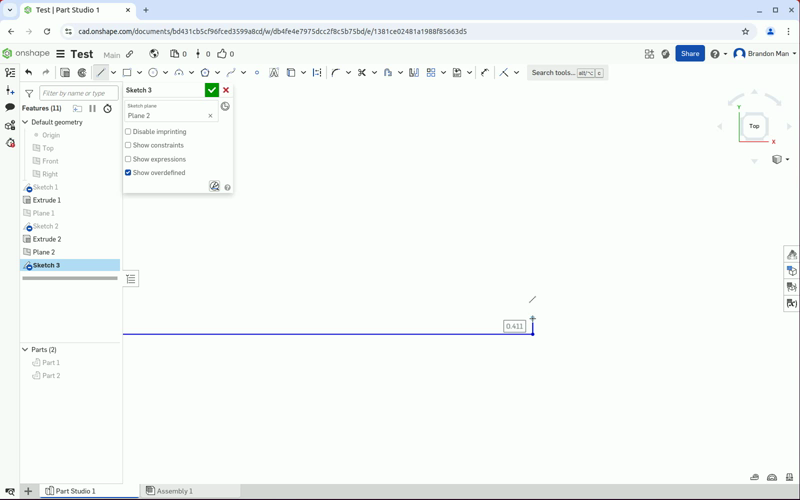
scroll(-6)
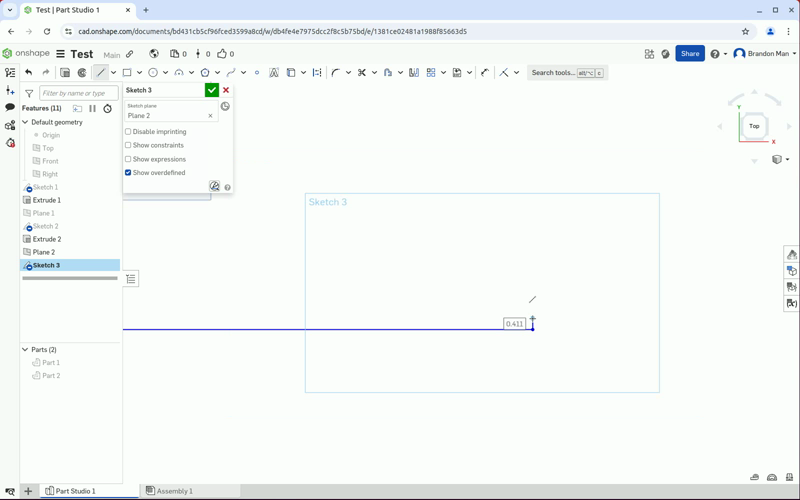
scroll(-6)
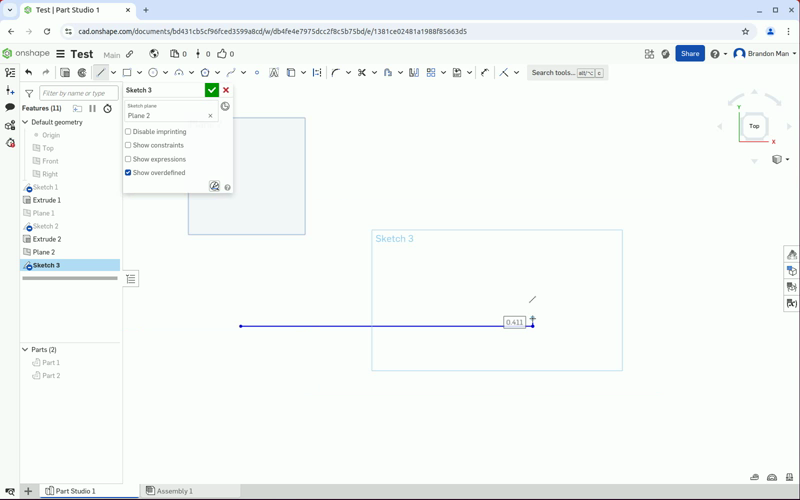
scroll(-6)
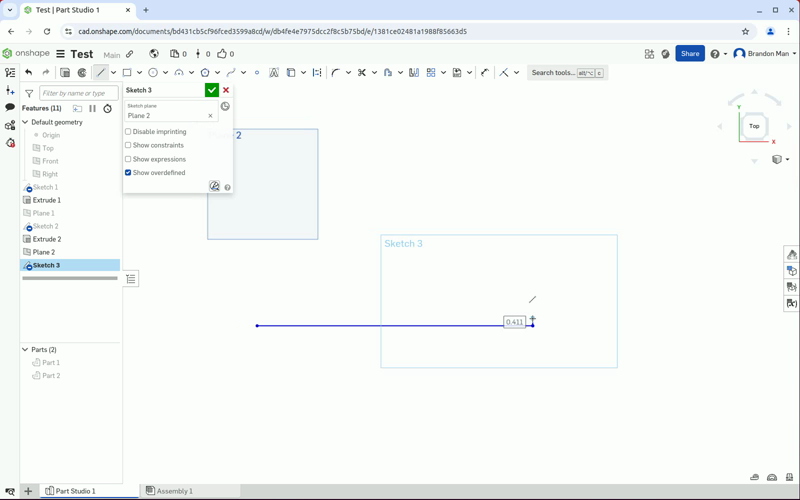
scroll(-6)
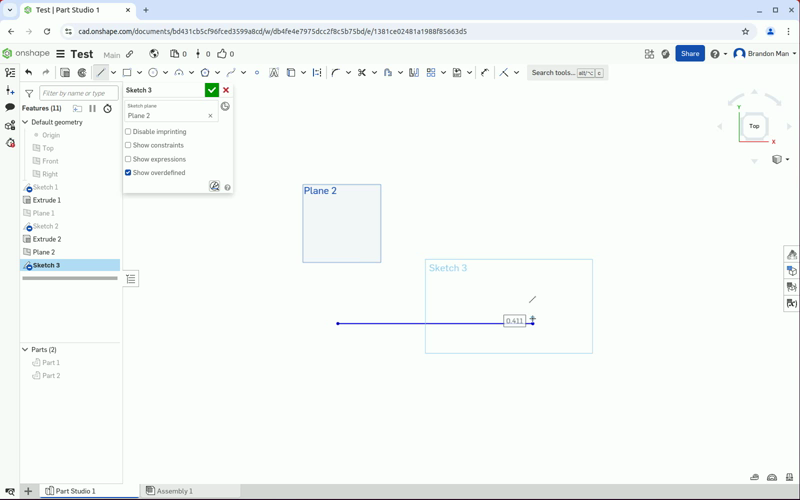
scroll(-6)
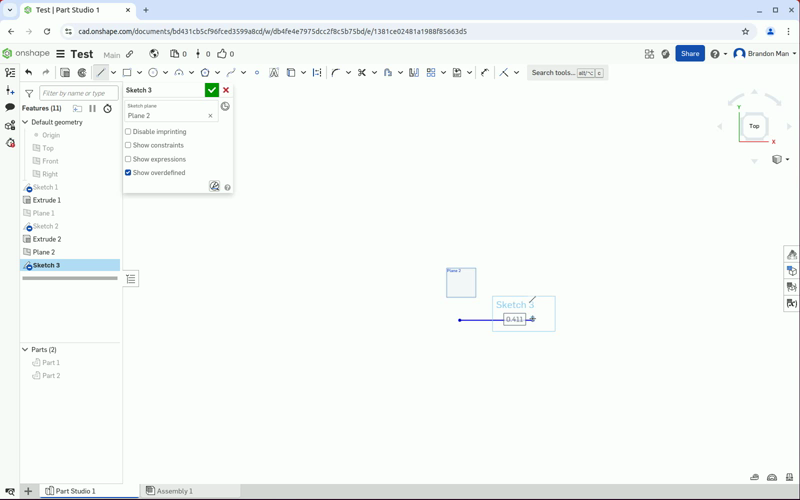
key_up(shift)
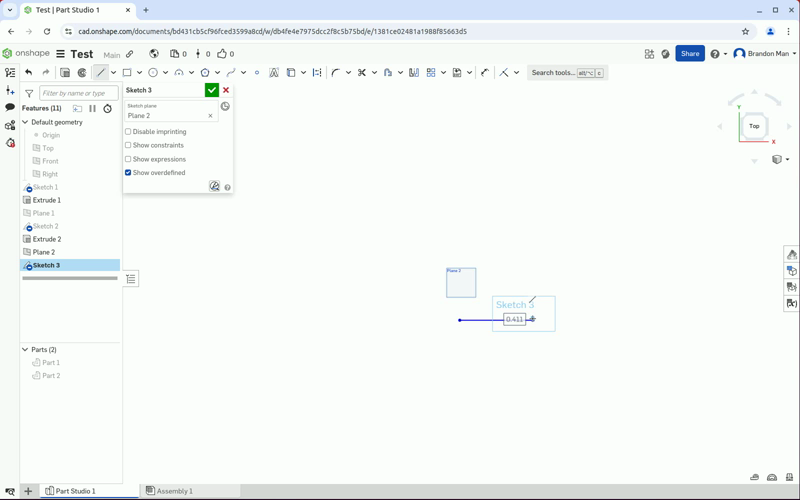
key_down(shift)
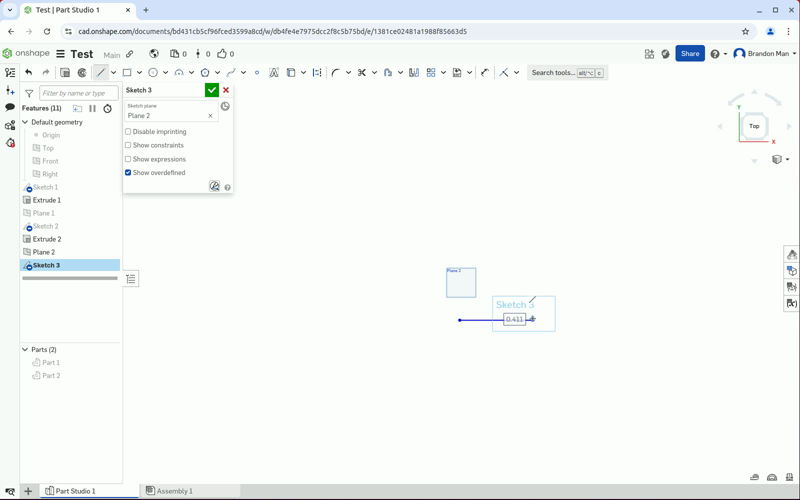
mouse_move(459, 318)
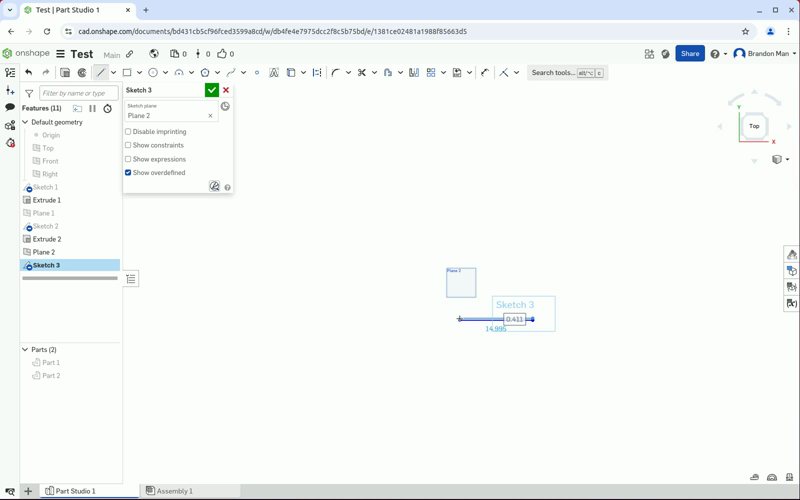
scroll(6)
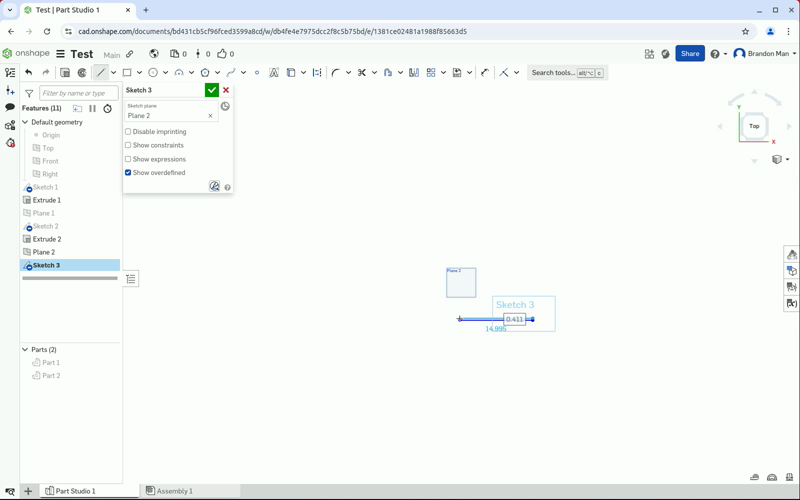
scroll(6)
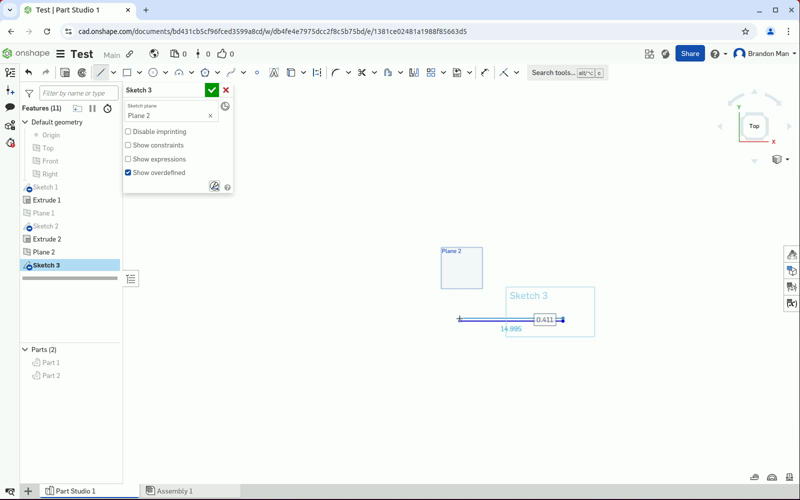
scroll(6)
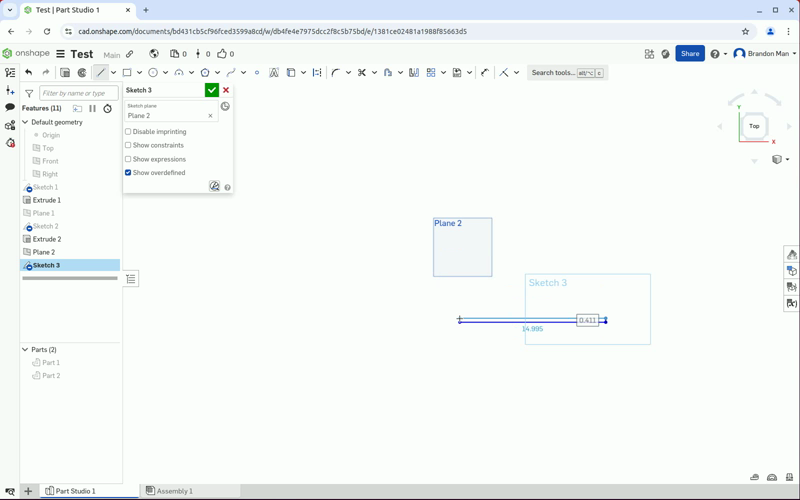
scroll(6)
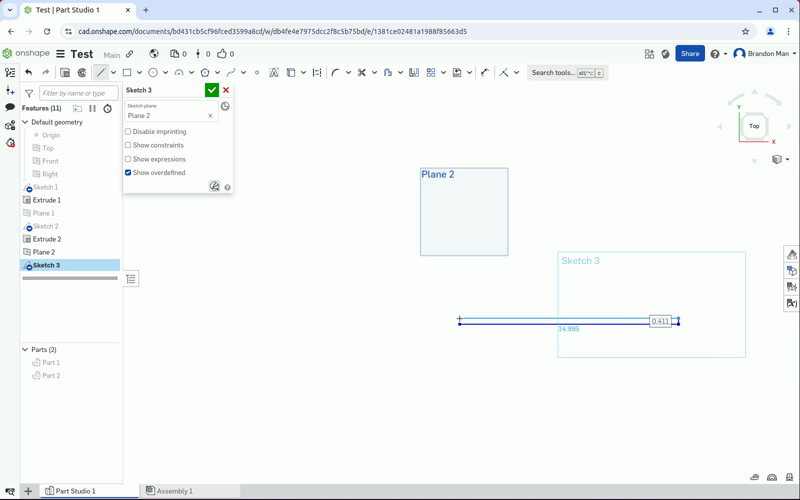
scroll(6)
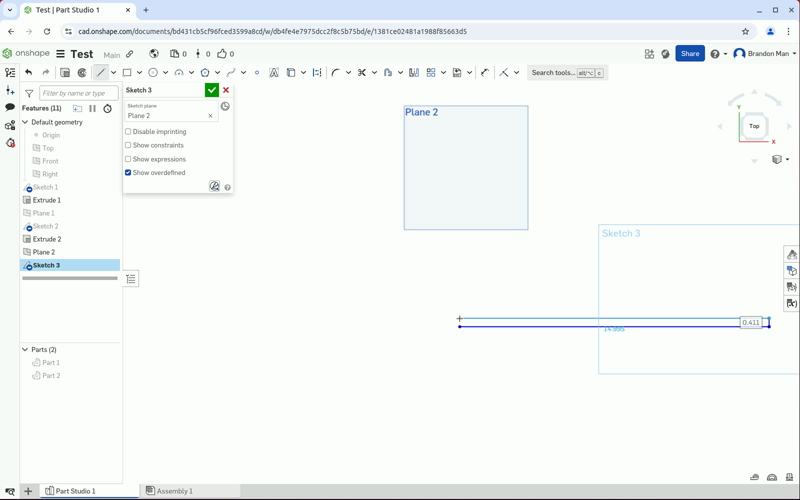
scroll(6)
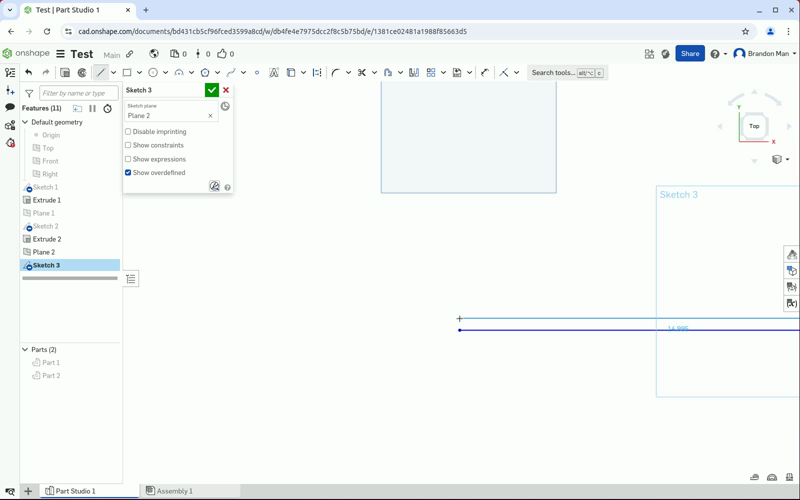
scroll(6)
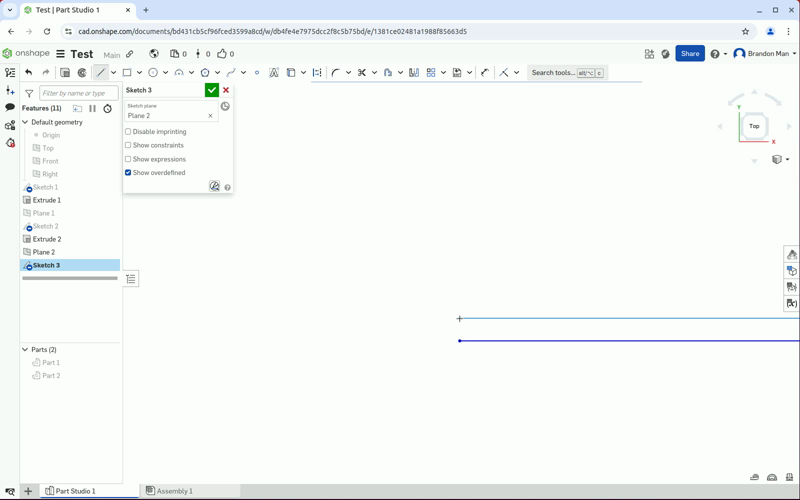
click(459, 318)
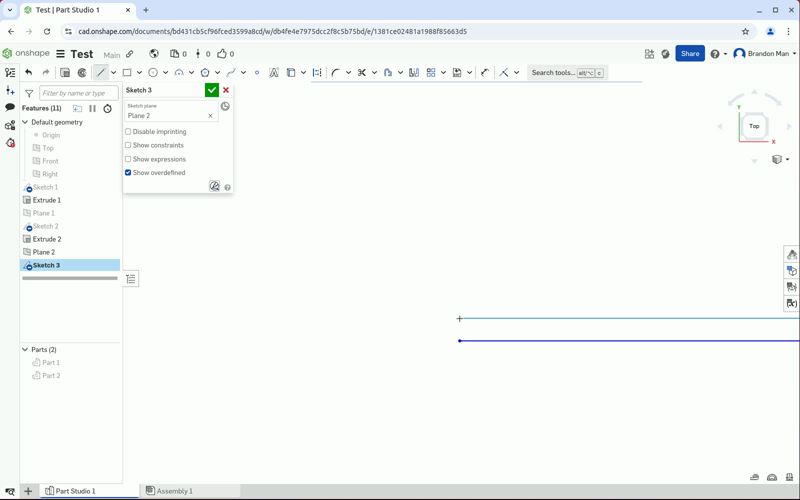
scroll(-6)
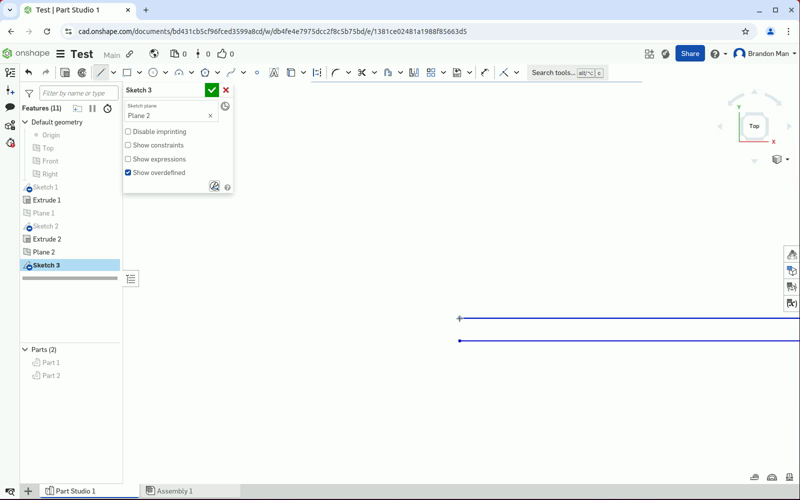
scroll(-6)
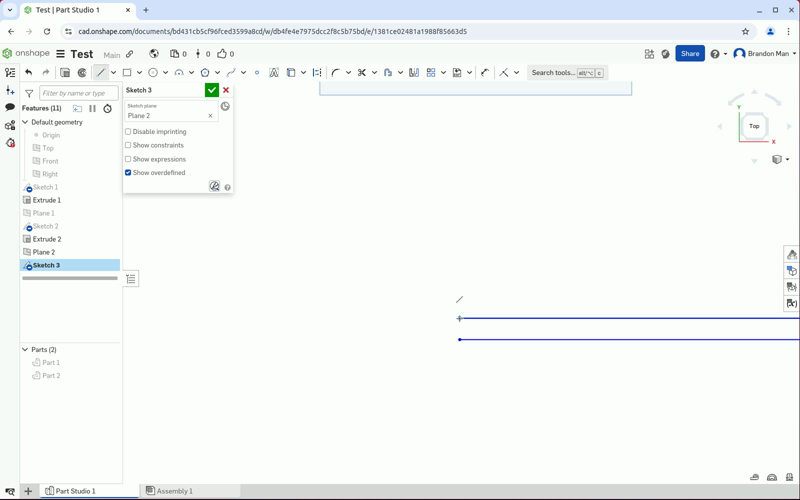
scroll(-6)
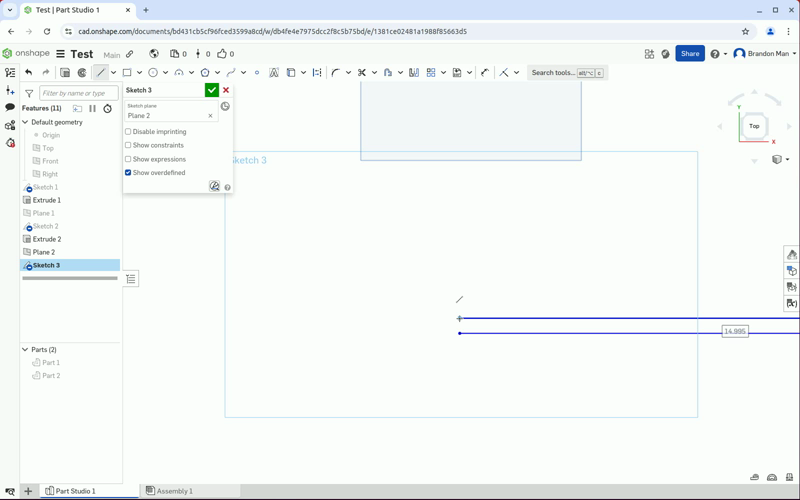
scroll(-6)
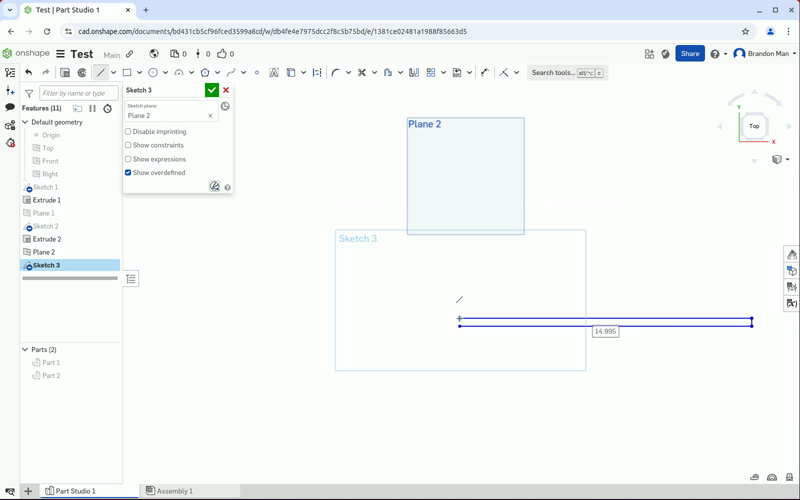
scroll(-6)
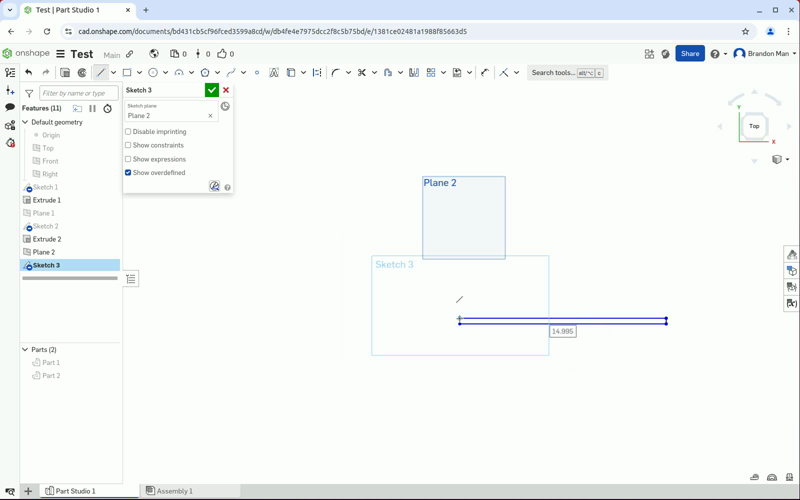
scroll(-6)
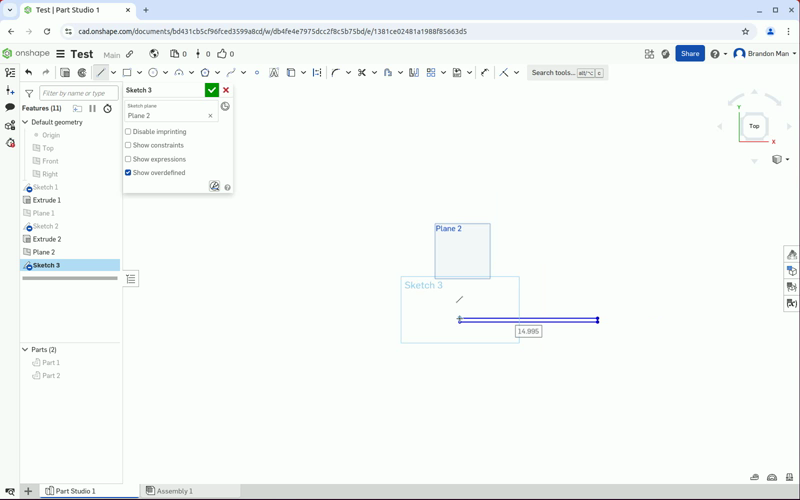
scroll(-6)
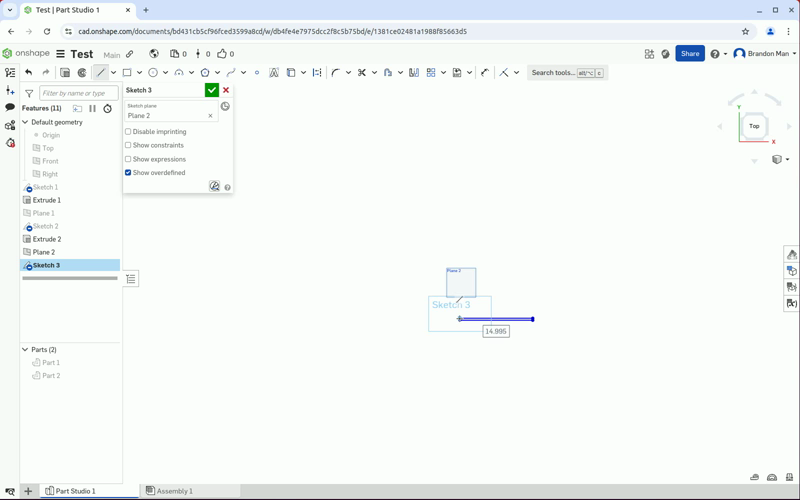
key_up(shift)
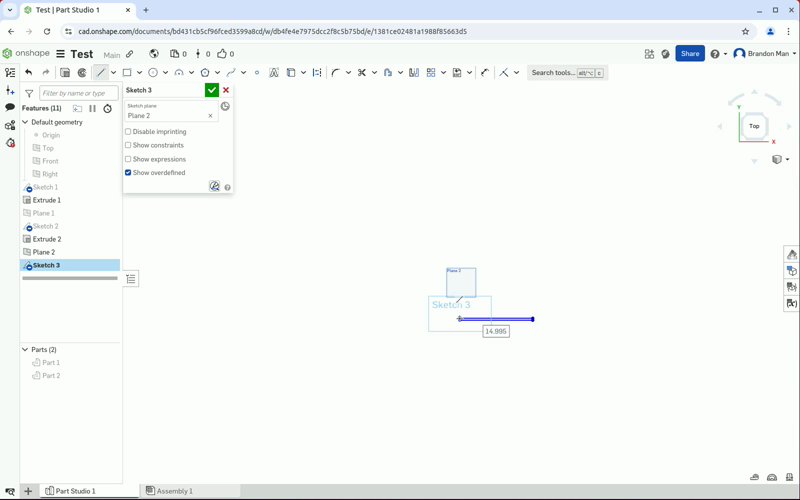
mouse_move(489, 318)
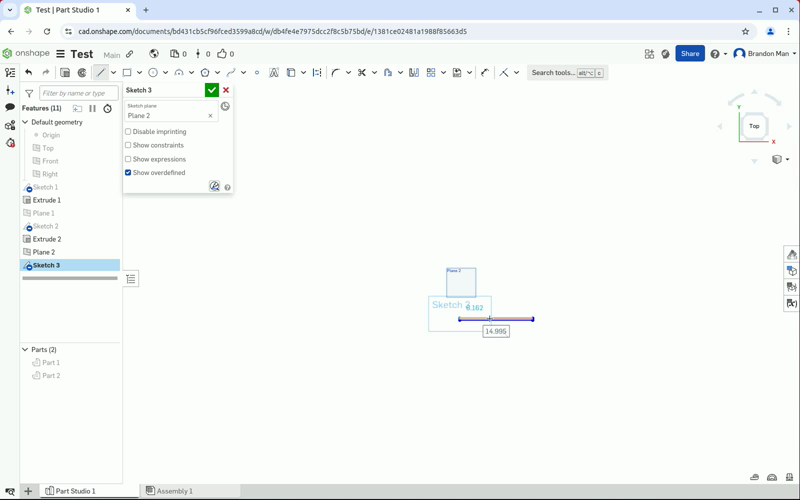
key_down(shift)
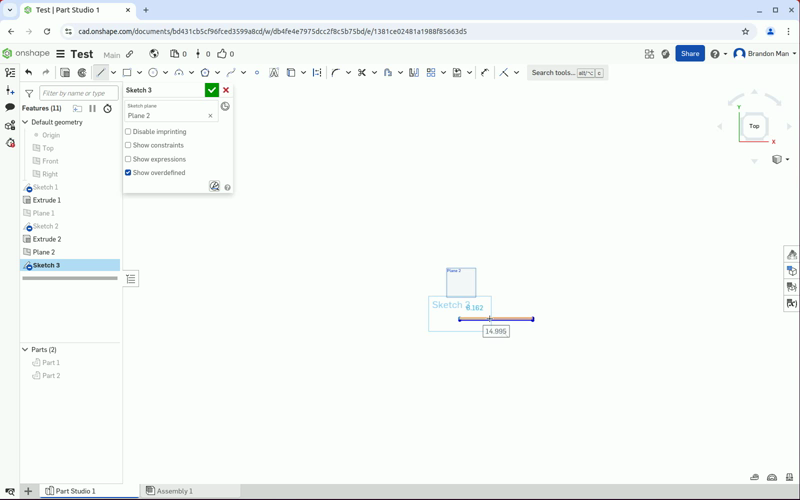
mouse_move(459, 320)
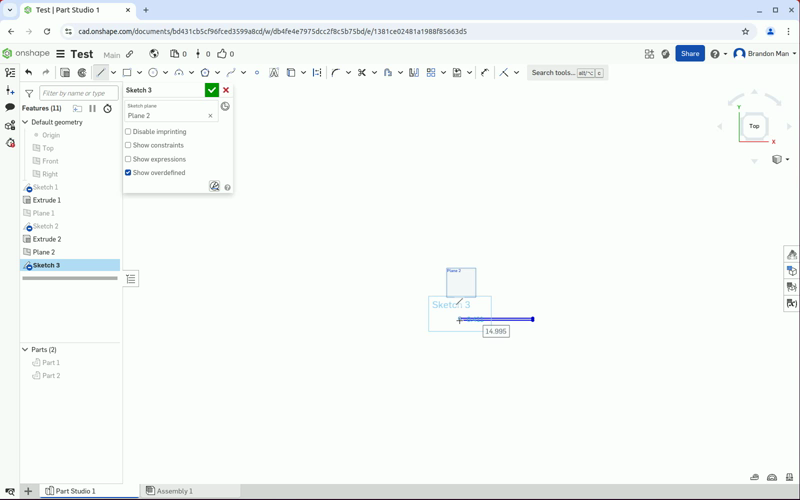
scroll(6)
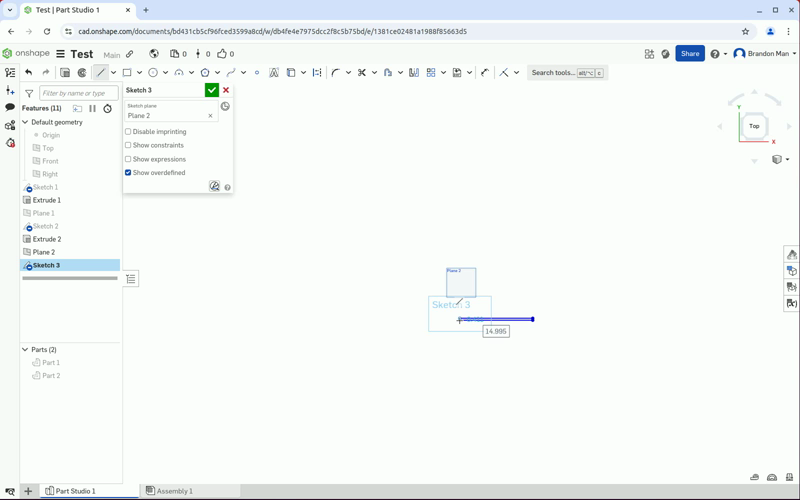
scroll(6)
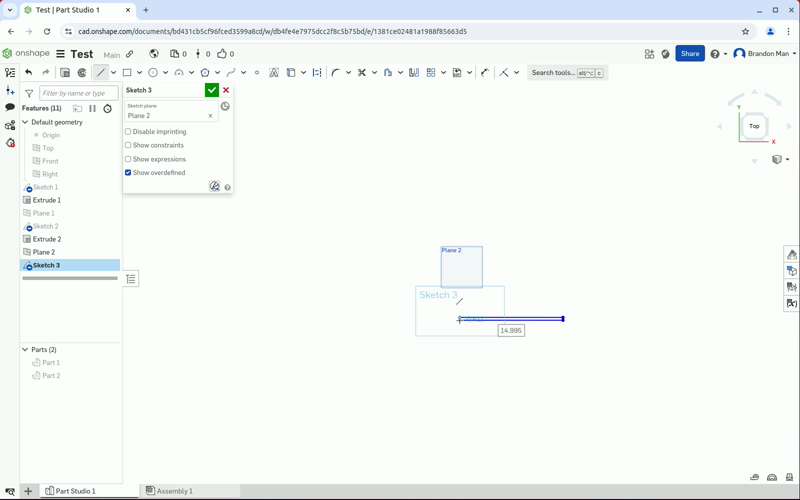
scroll(6)
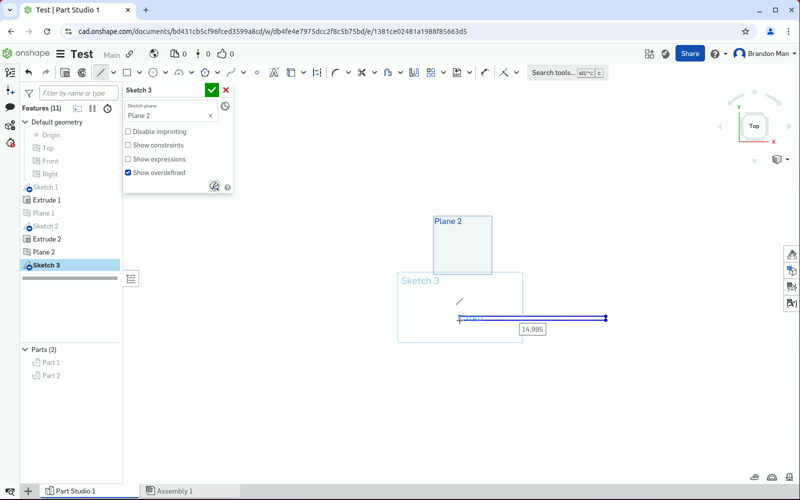
scroll(6)
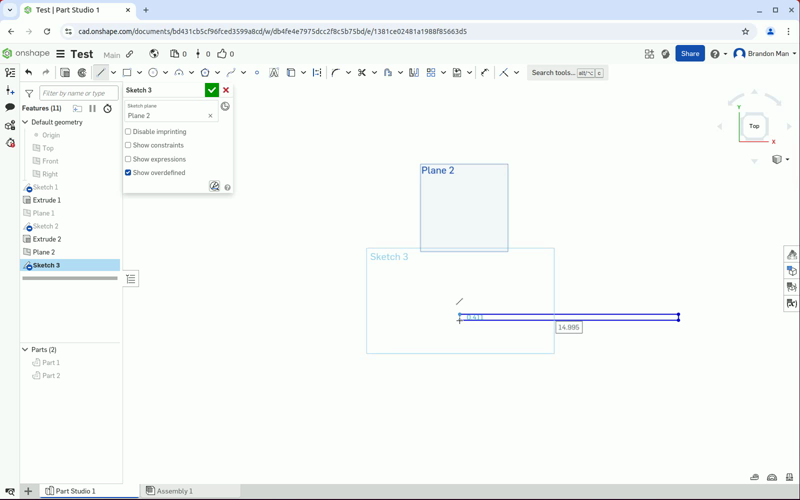
scroll(6)
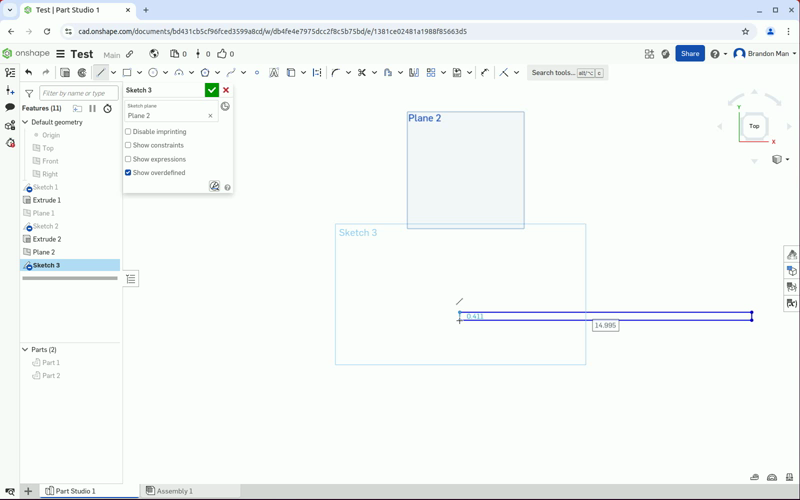
scroll(6)
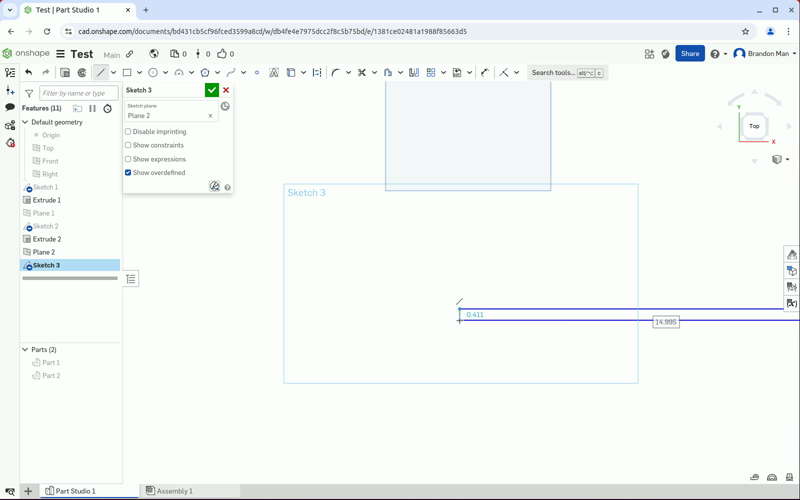
scroll(6)
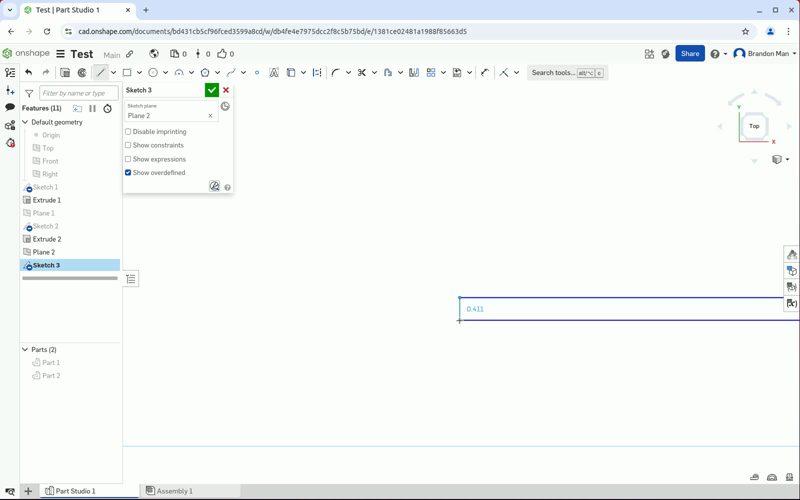
key_up(shift)
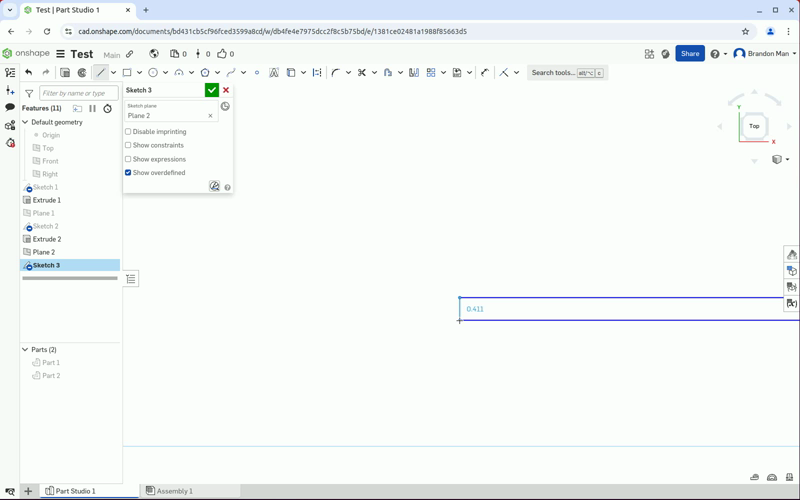
click(459, 320)
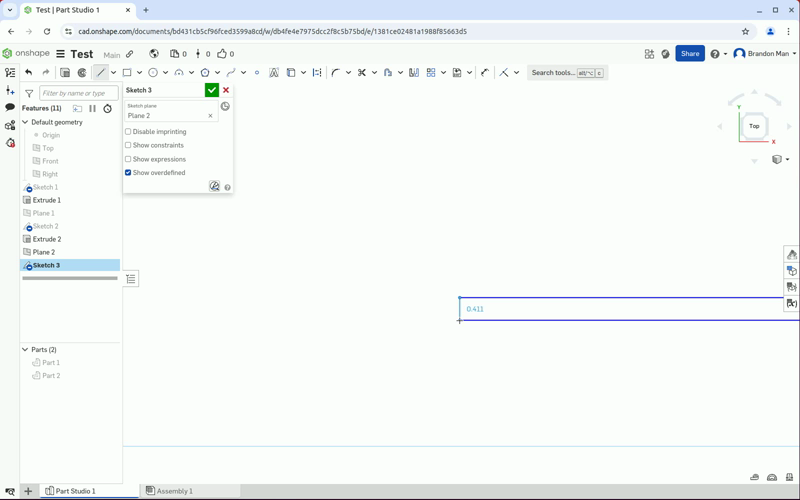
scroll(-6)
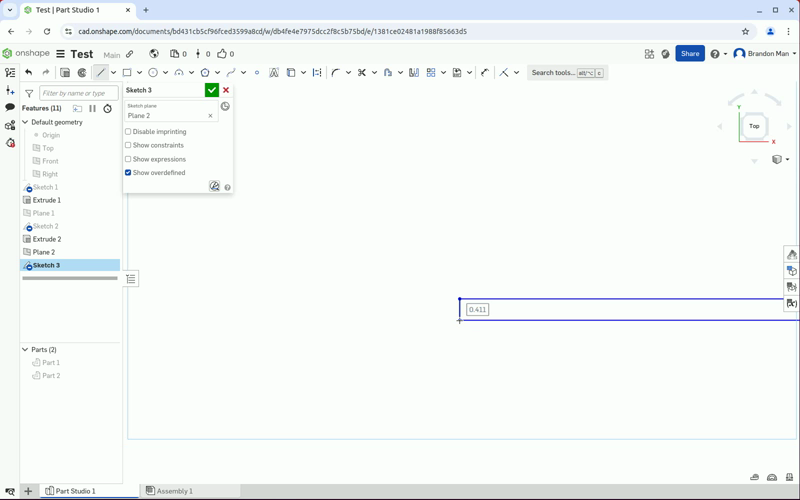
scroll(-6)
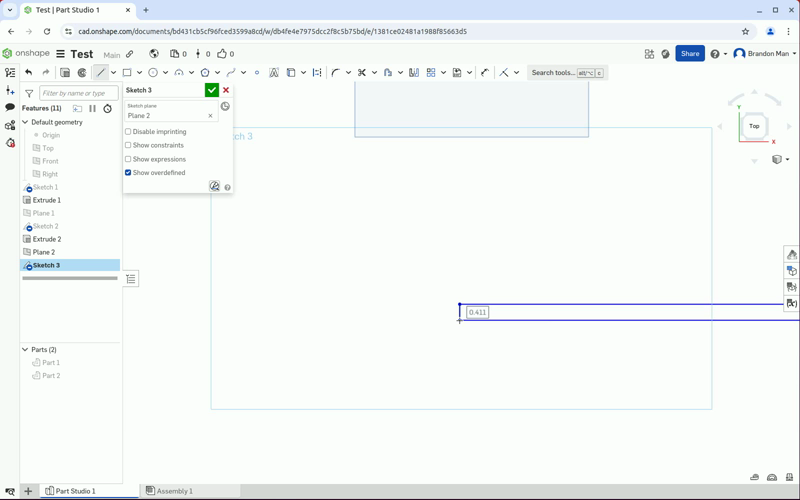
scroll(-6)
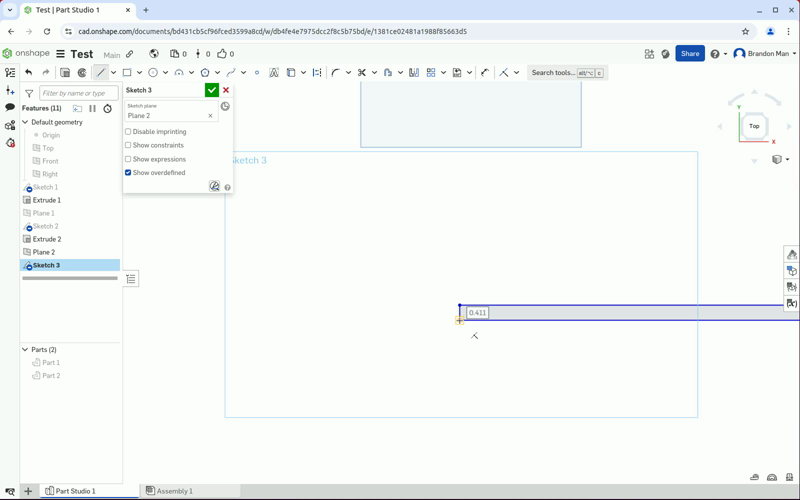
scroll(-6)
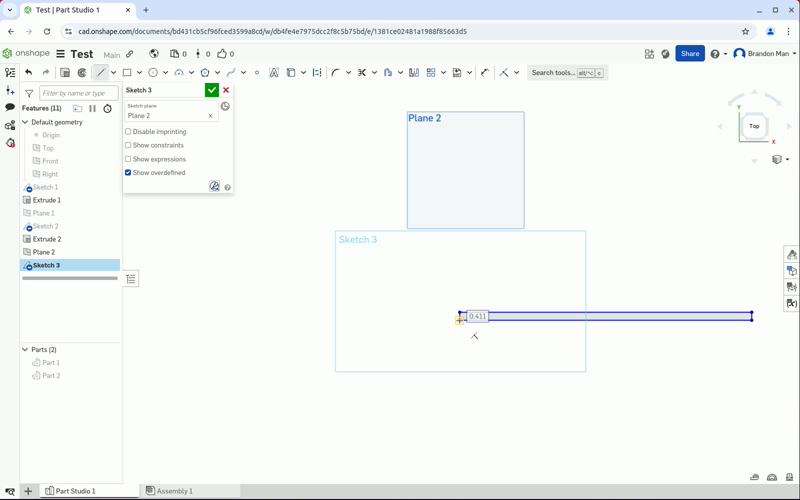
scroll(-6)
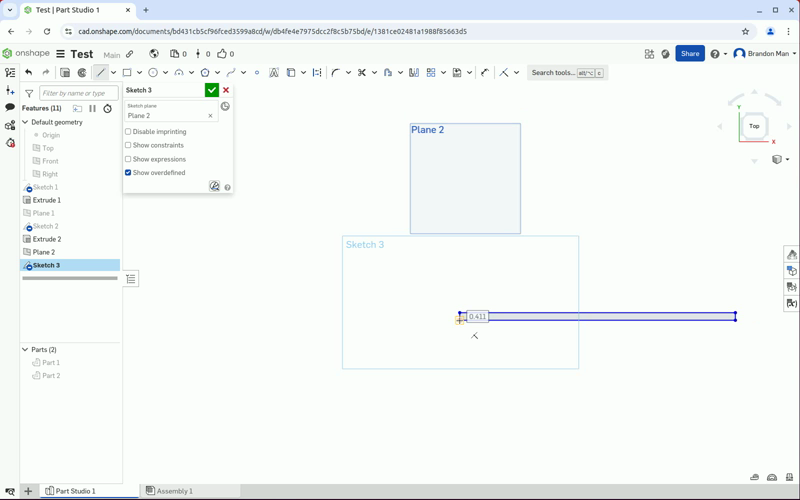
scroll(-6)
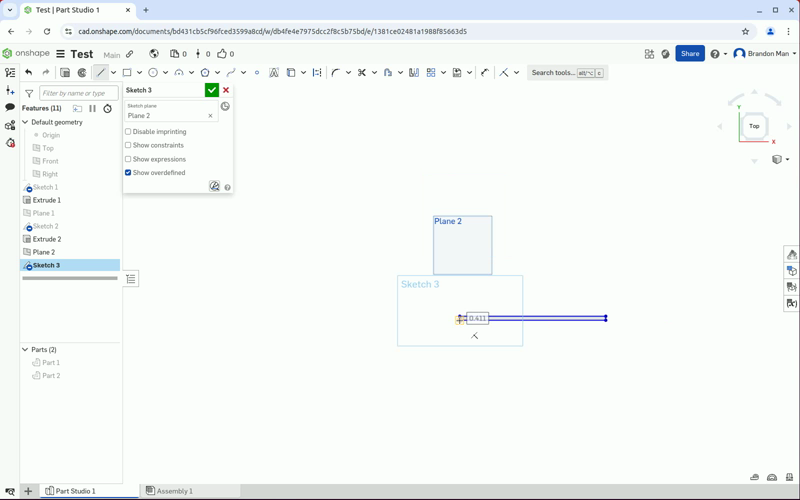
scroll(-6)
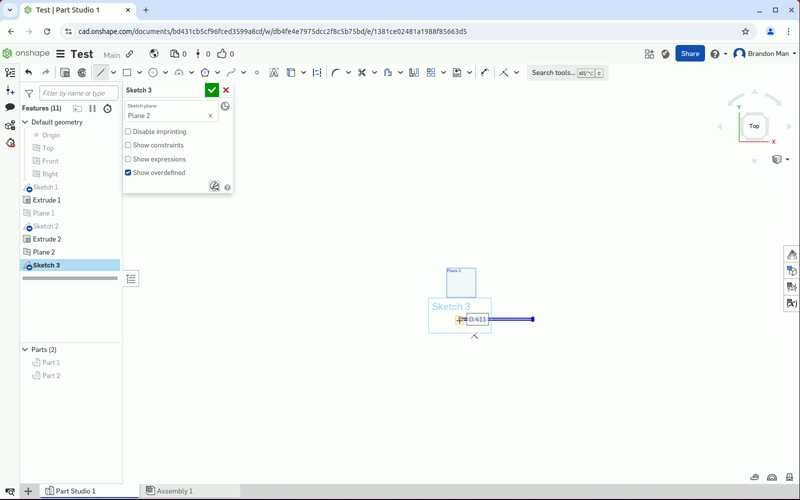
key(esc)
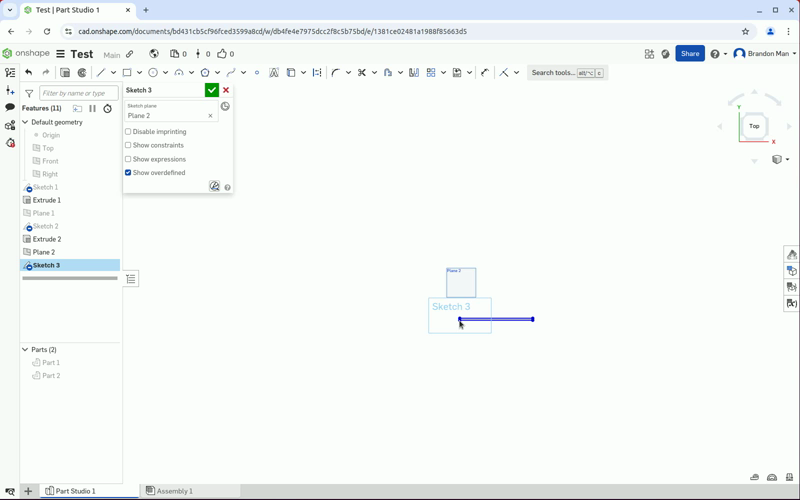
mouse_move(514, 318)
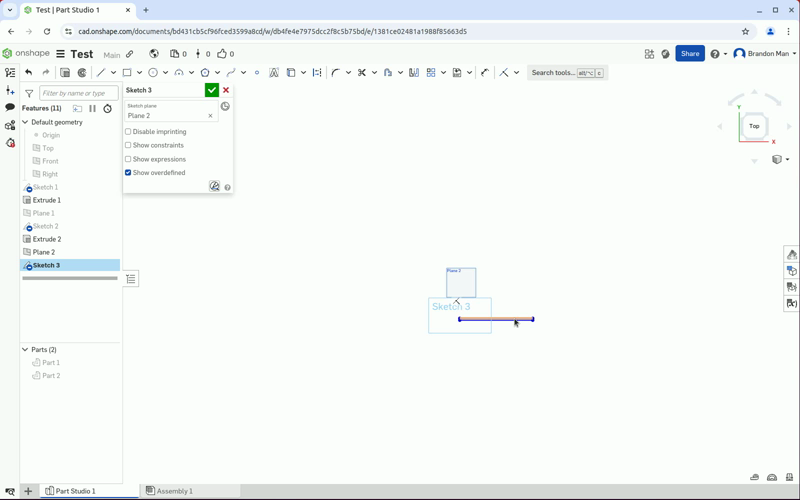
scroll(6)
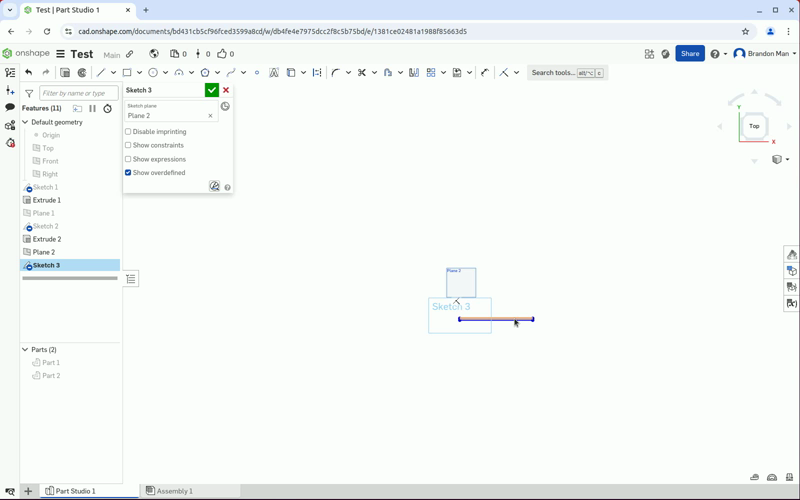
scroll(6)
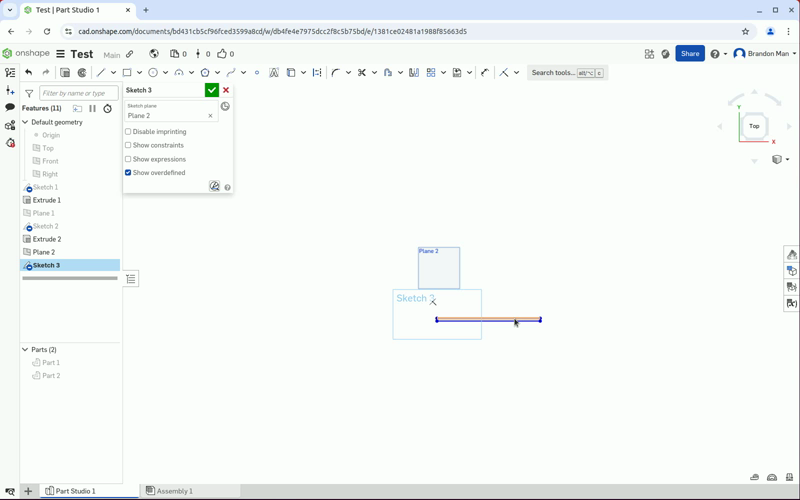
scroll(6)
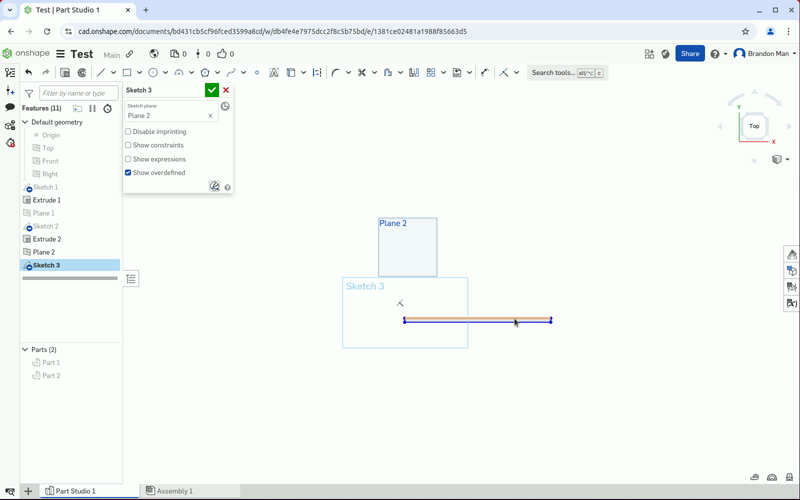
scroll(6)
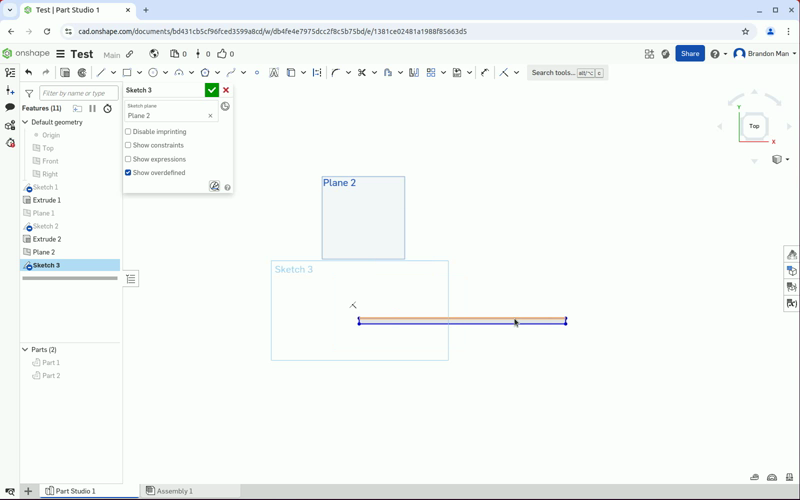
scroll(6)
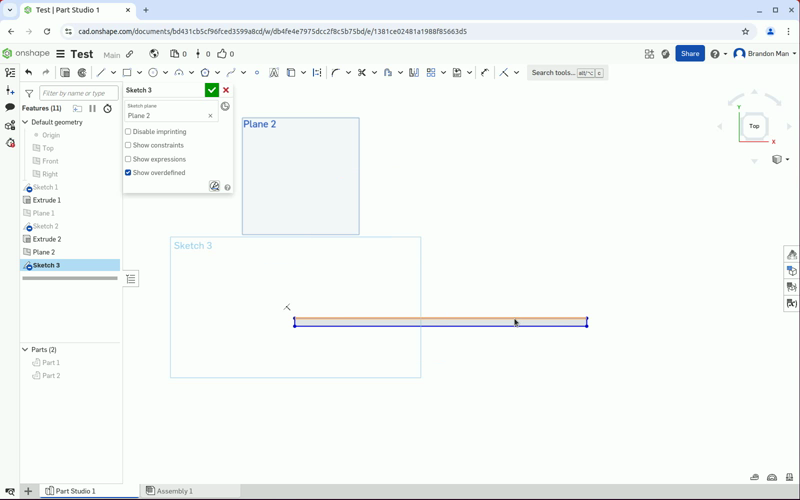
scroll(6)
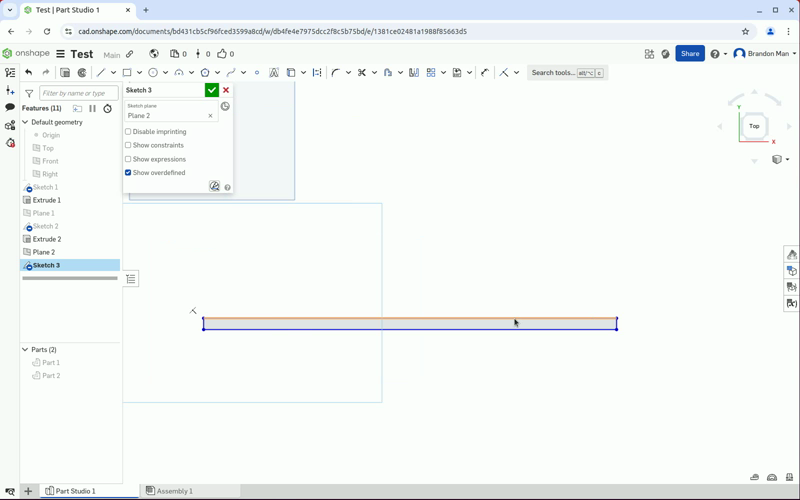
scroll(6)
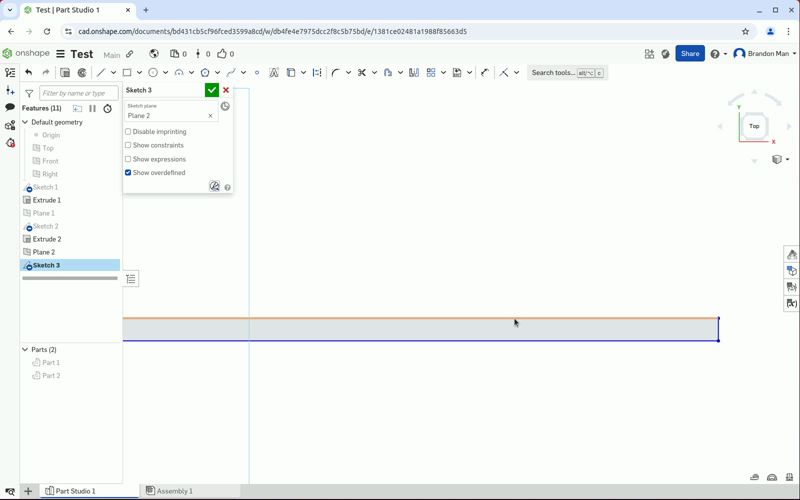
click(514, 318)
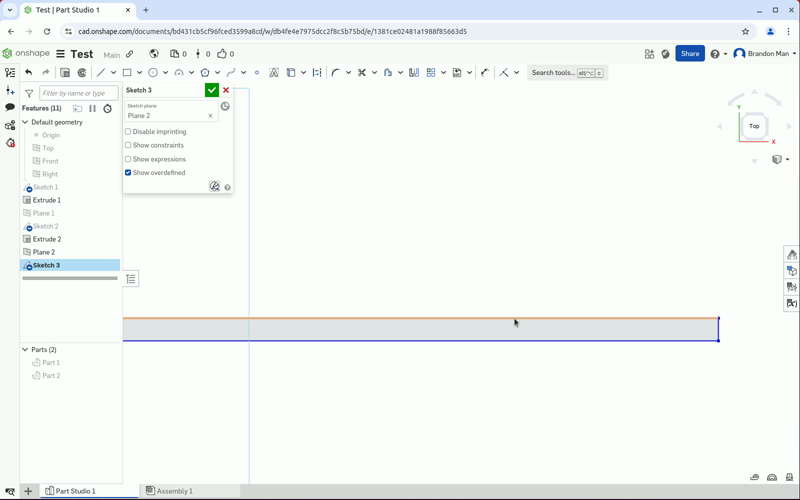
scroll(-6)
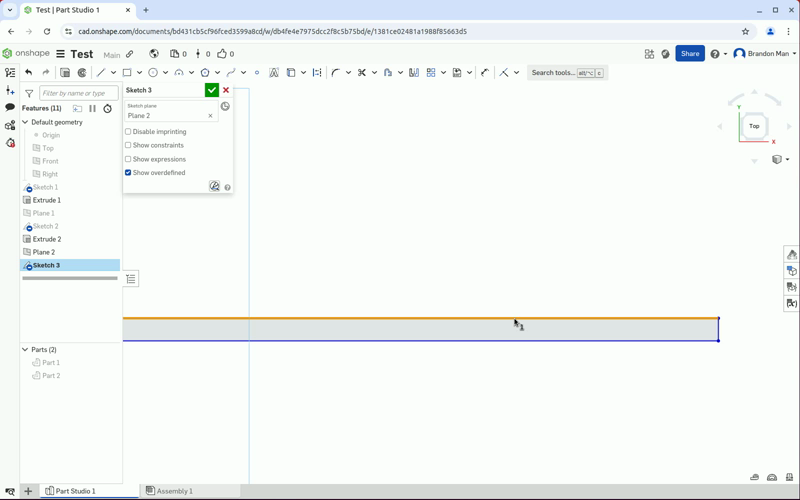
scroll(-6)
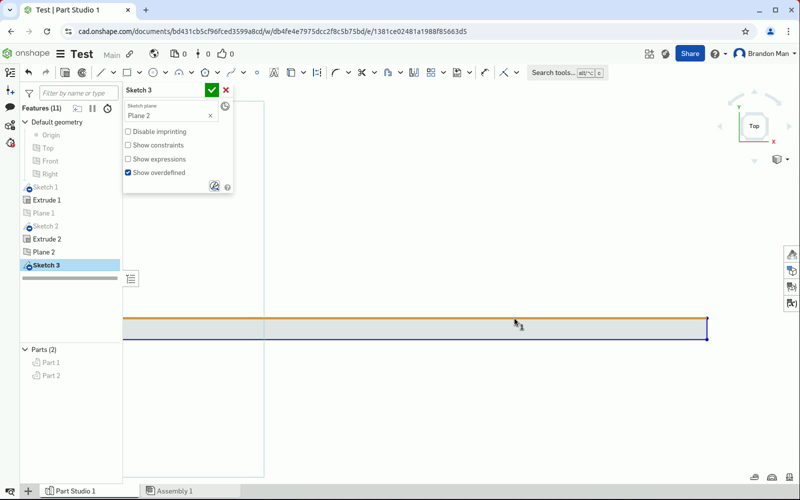
scroll(-6)
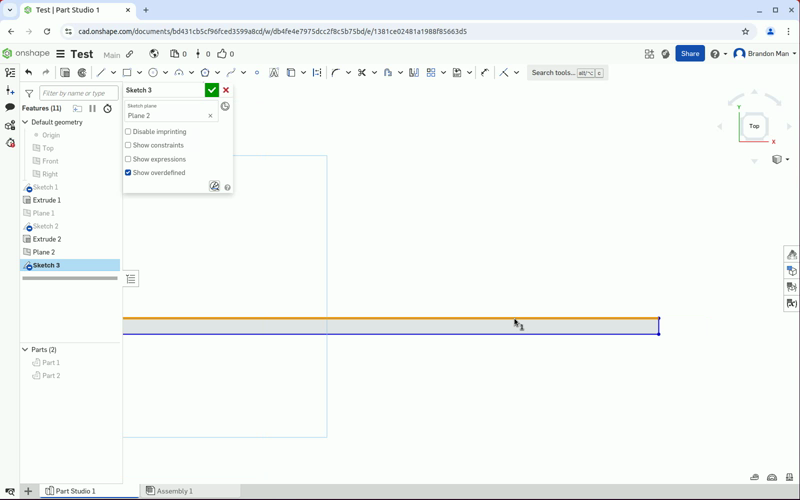
scroll(-6)
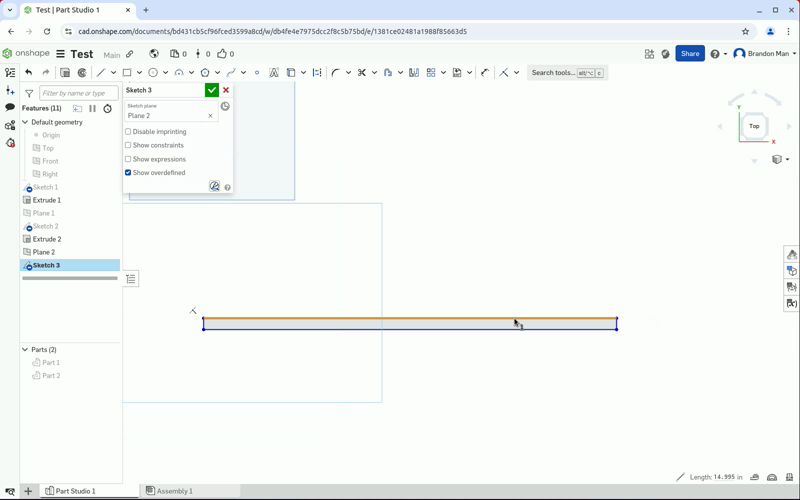
scroll(-6)
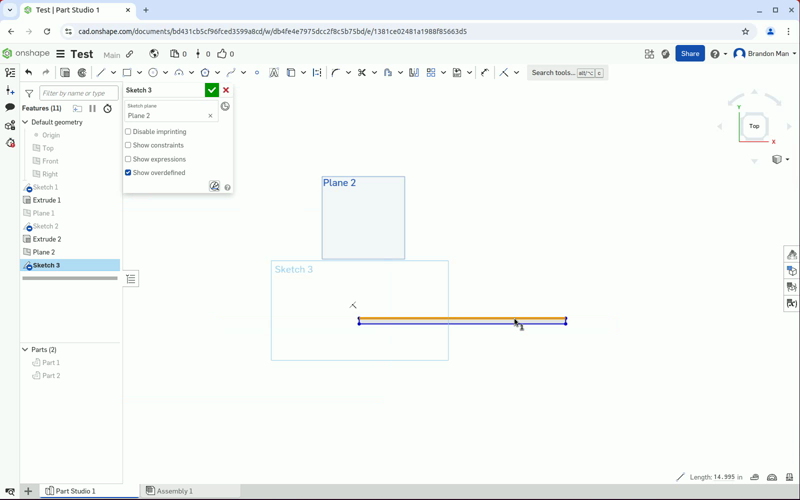
scroll(-6)
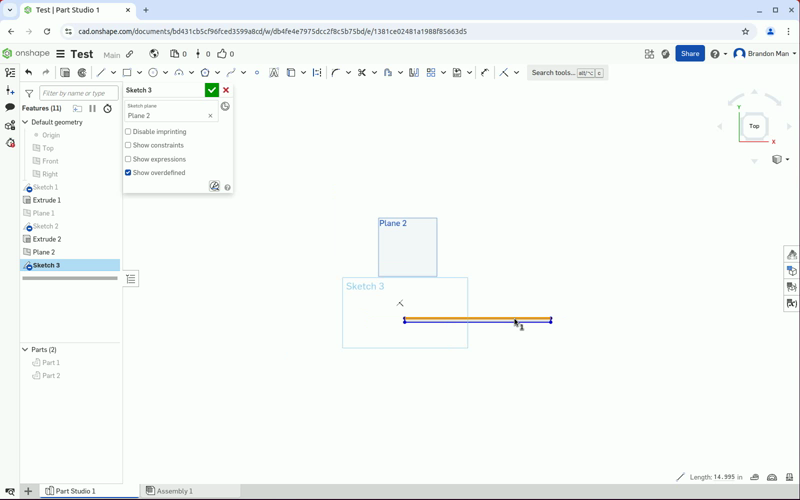
scroll(-6)
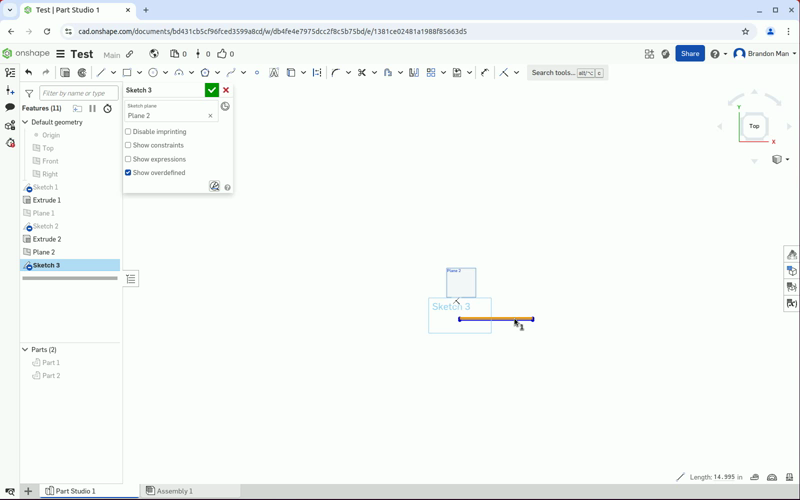
mouse_move(73, 352)
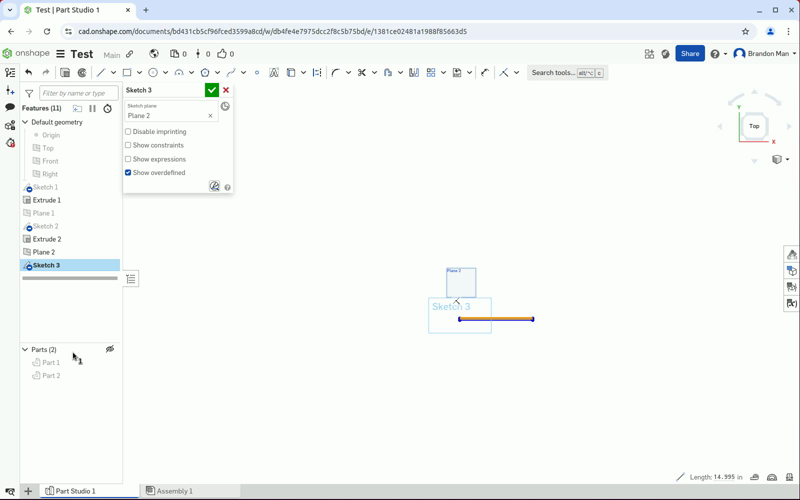
key(shift+y)
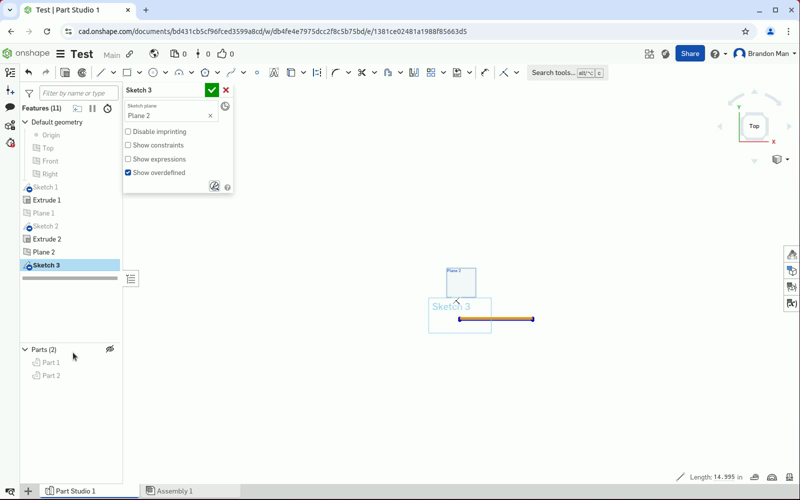
key(shift+e)
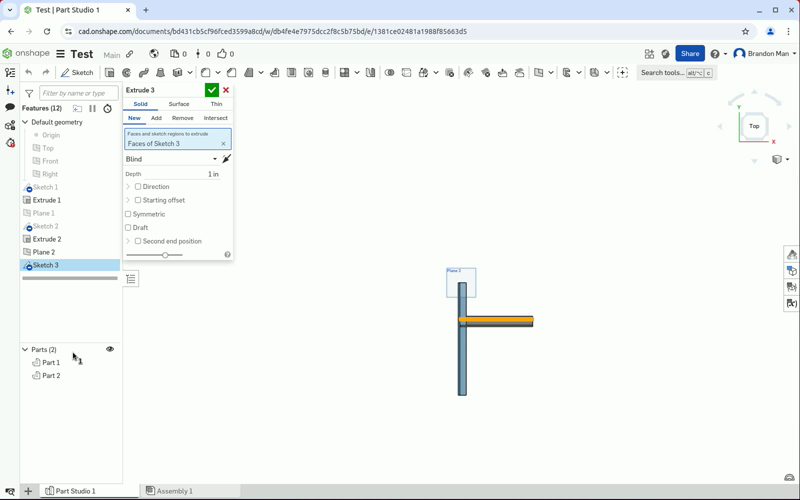
mouse_move(143, 106)
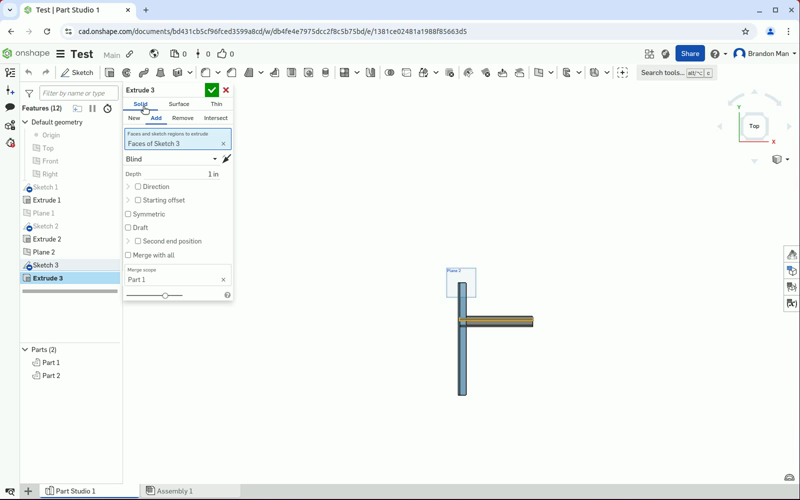
click(143, 106)
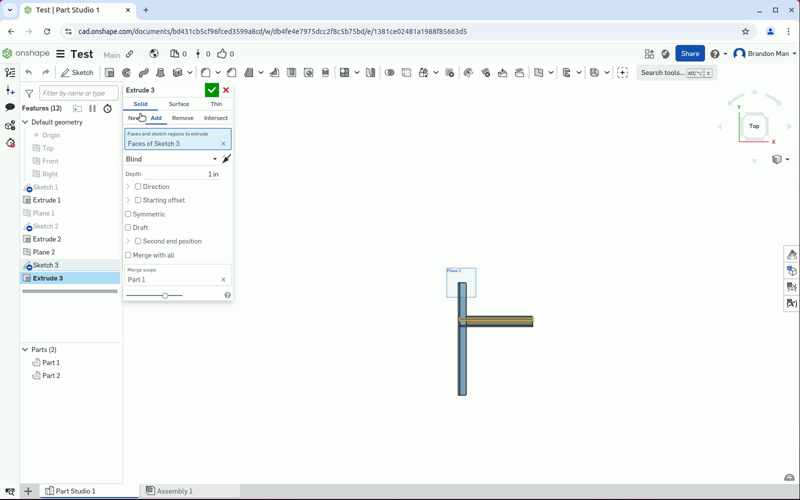
mouse_move(137, 120)
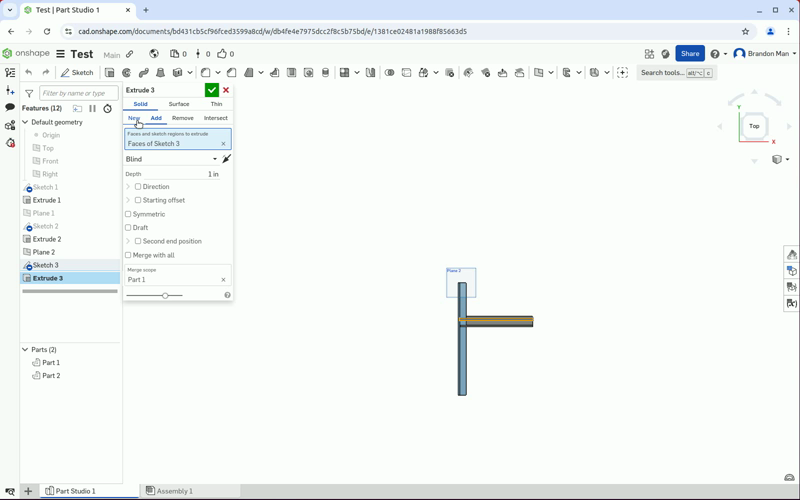
click(137, 120)
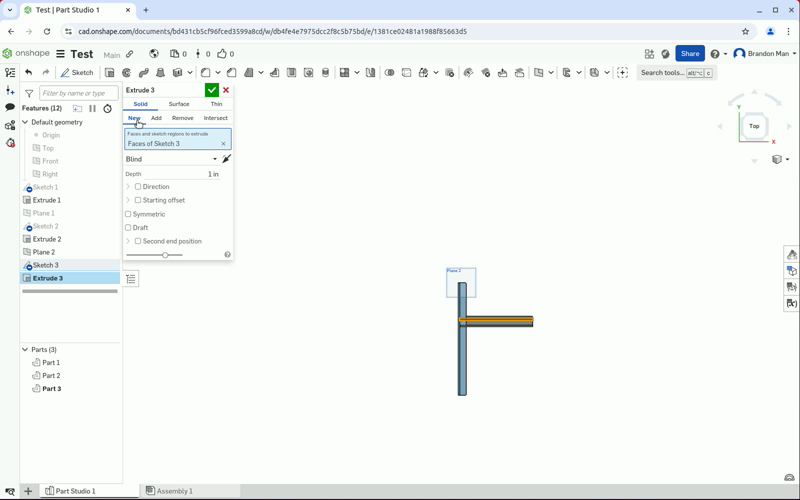
key(tab, 4)
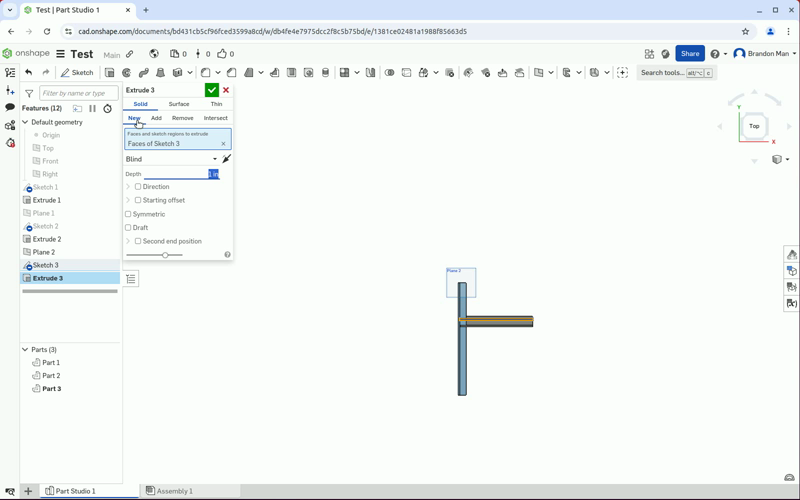
text(0.481)
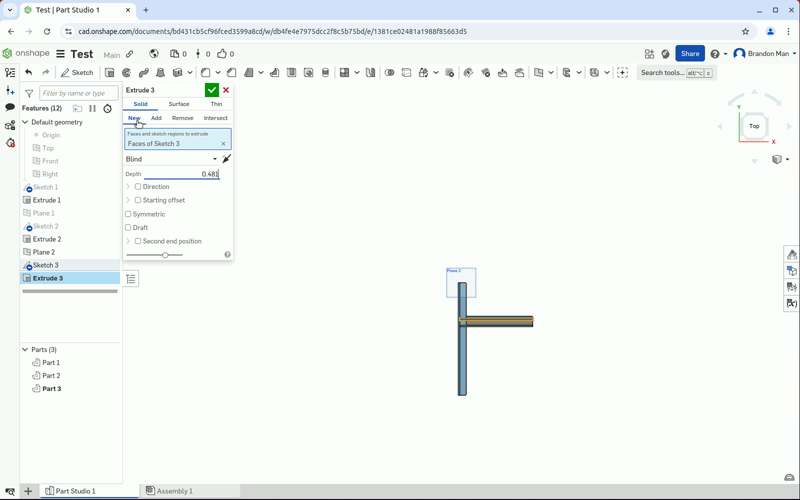
key(enter)
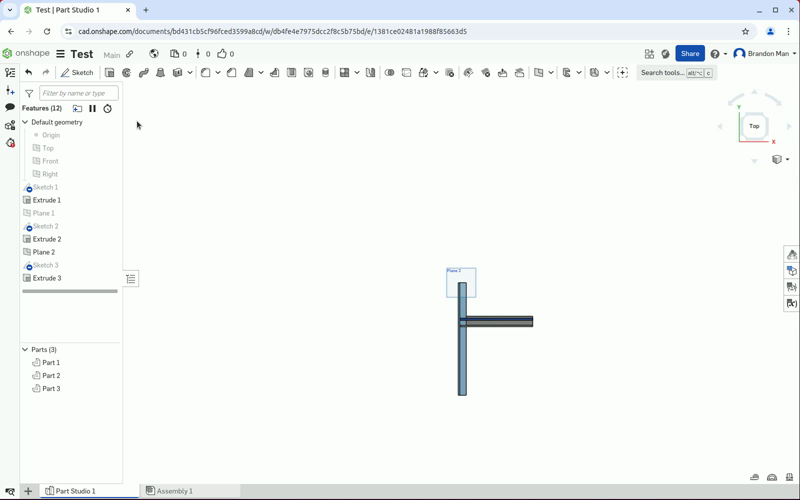
key(shift+h)
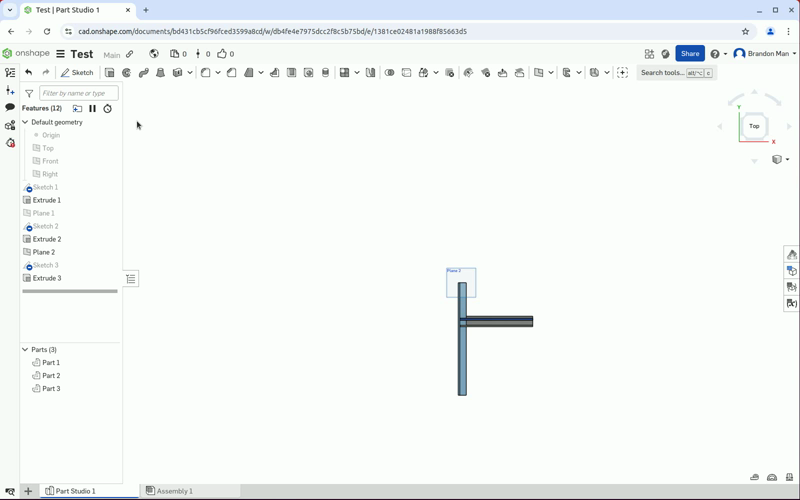
key(shift+h)
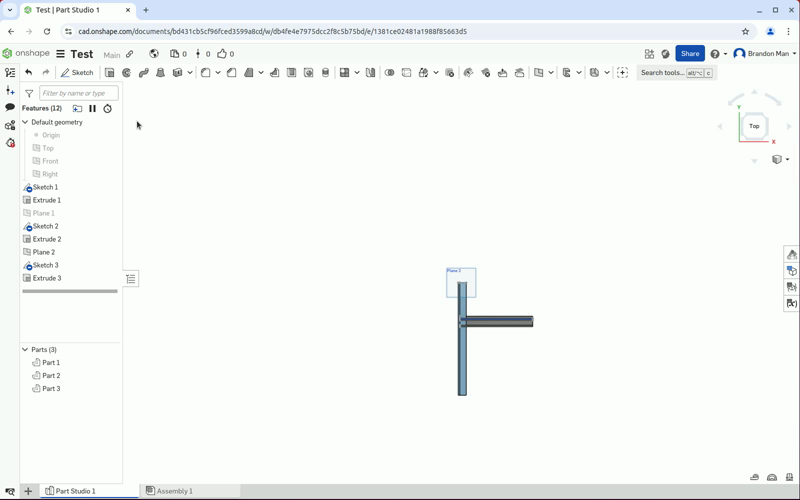
key(shift+7)
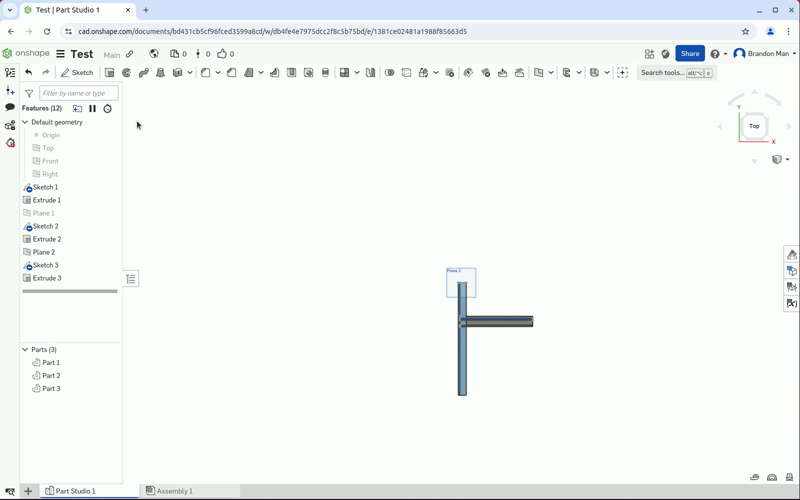
key(up, 3)
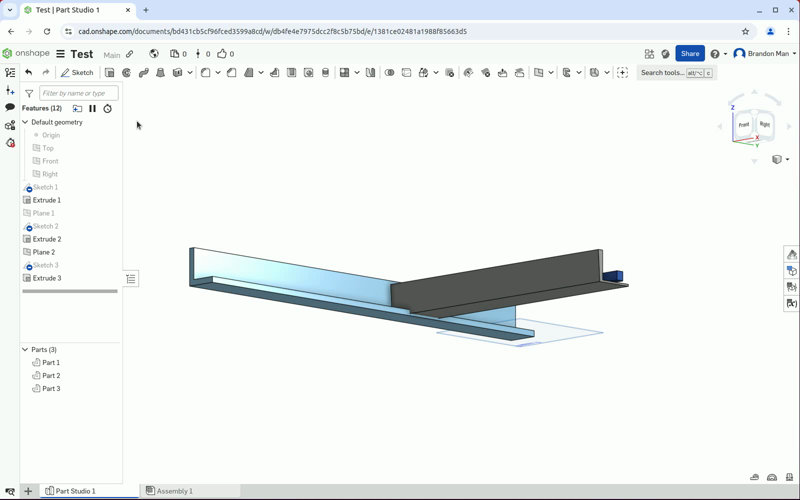
key(left, 3)
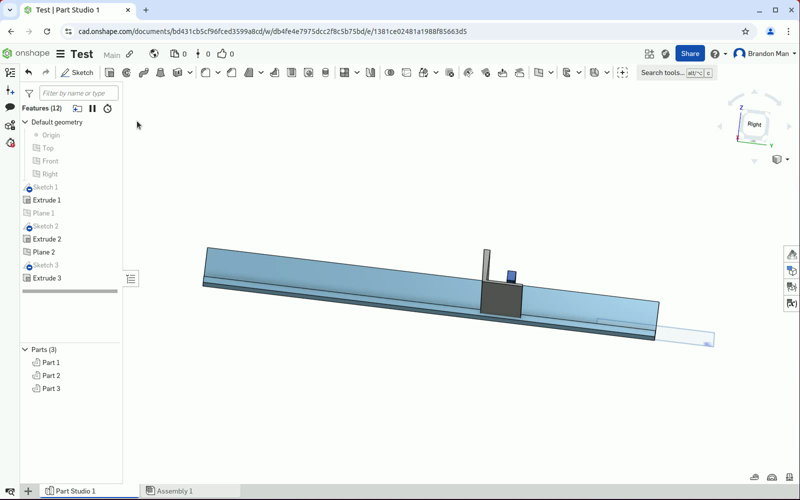
key(right, 3)
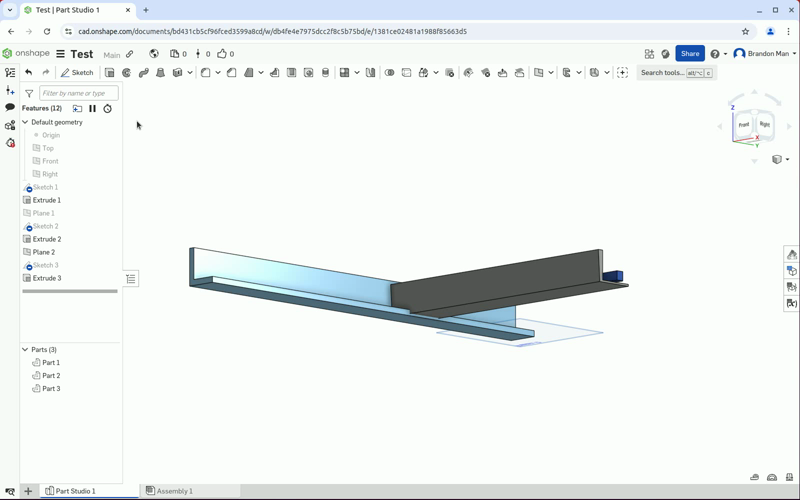
key(down, 3)
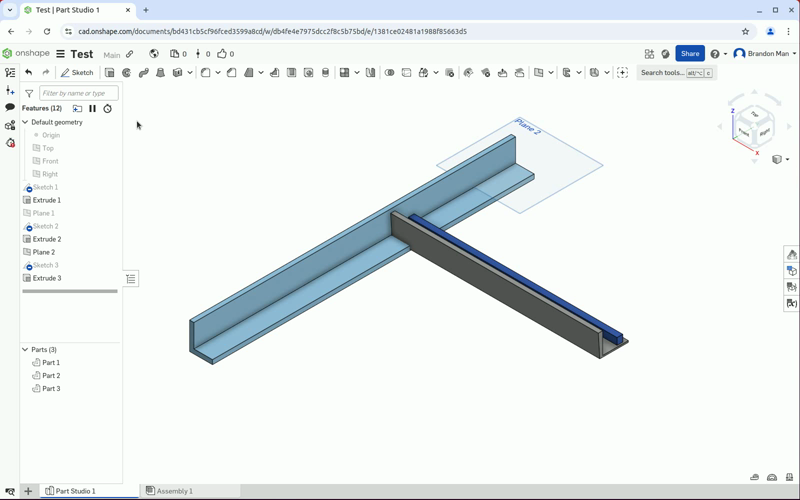
mouse_move(73, 189)
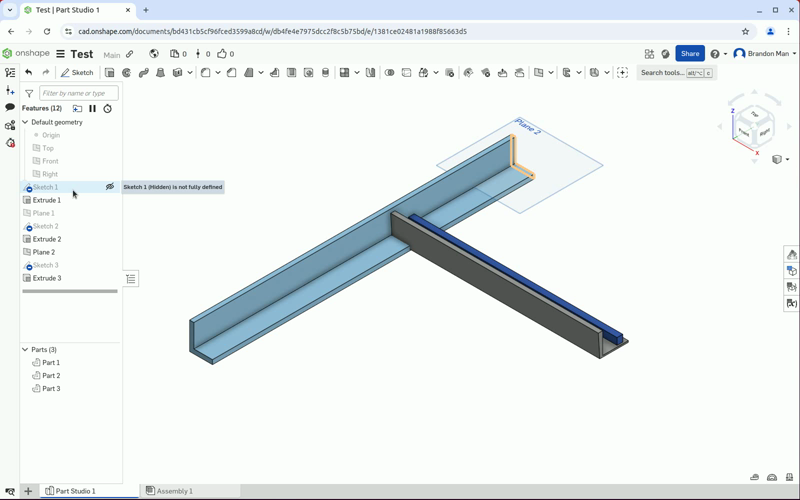
click(73, 189)